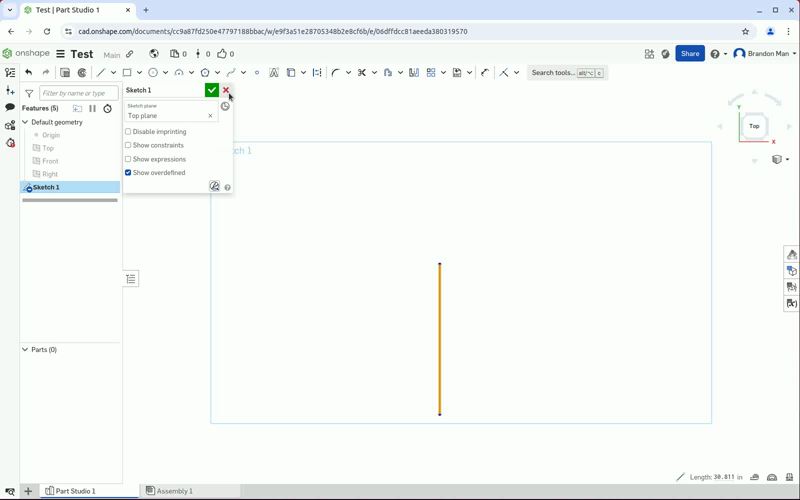
key(shift+h)
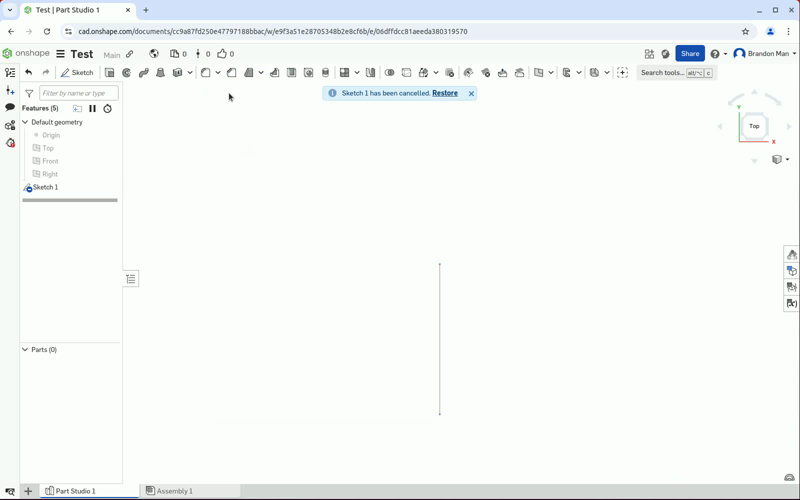
key(shift+s)
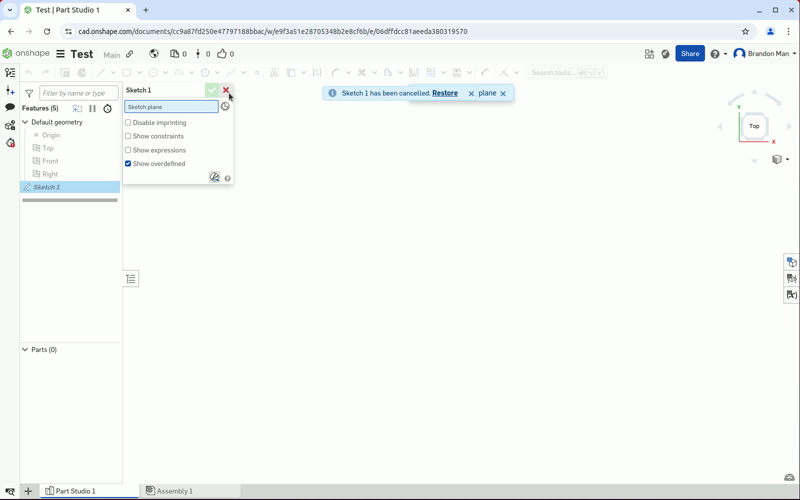
mouse_move(73, 150)
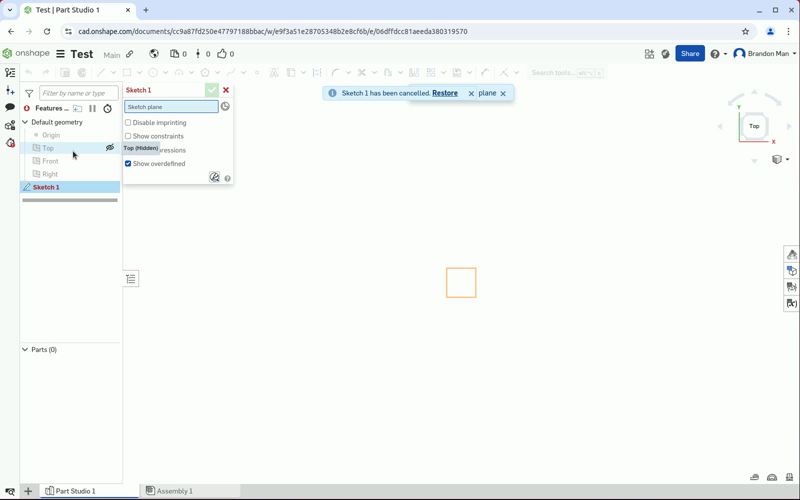
click(73, 150)
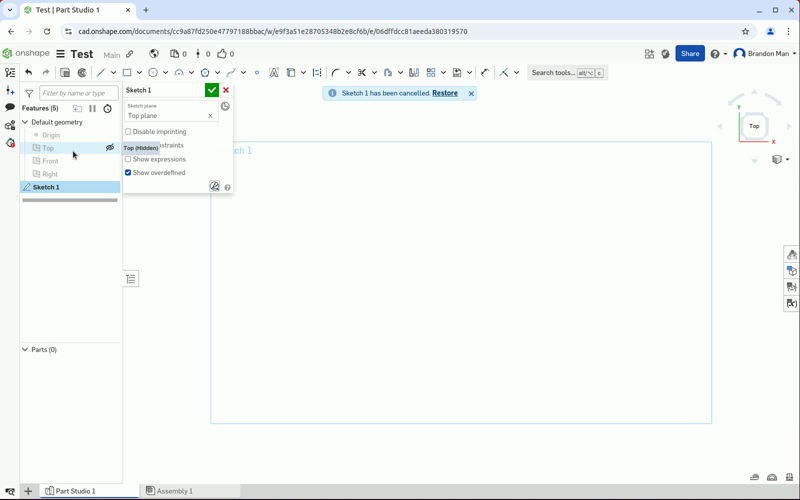
mouse_move(73, 352)
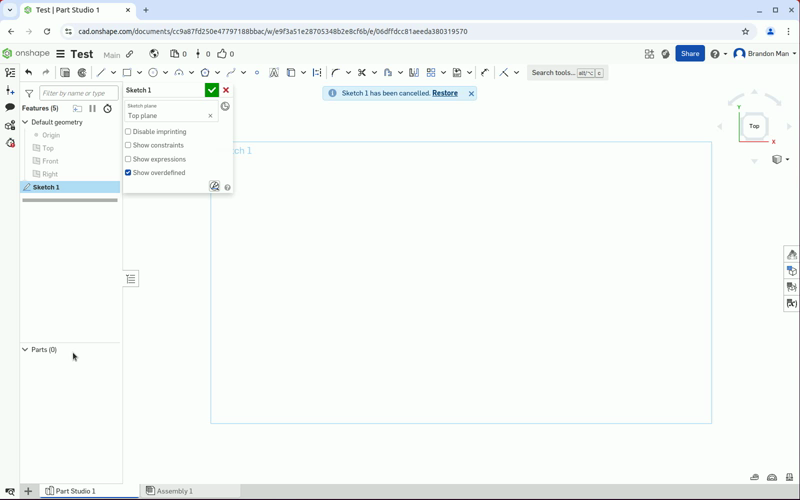
key(y)
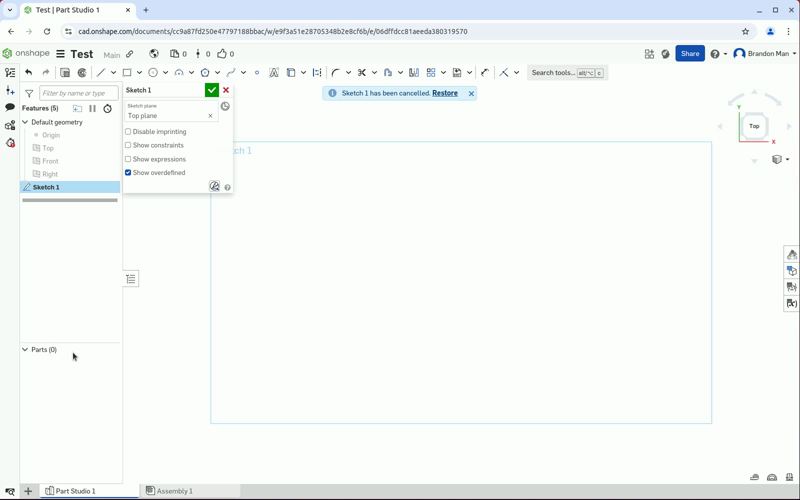
key(a)
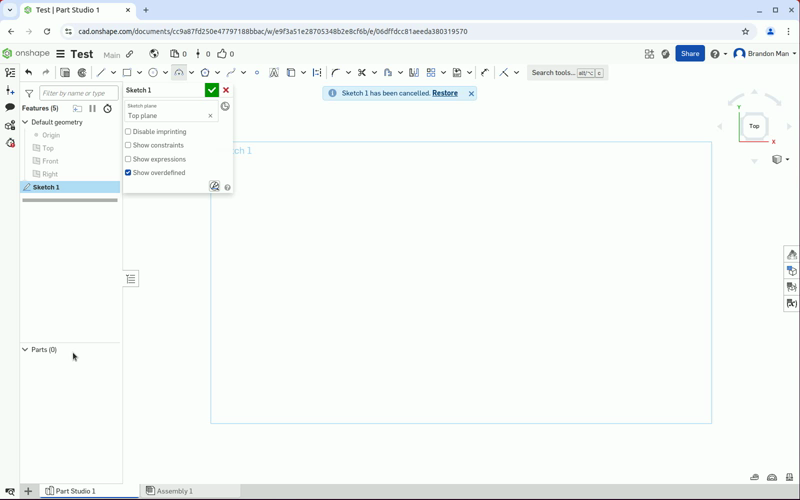
key_down(shift)
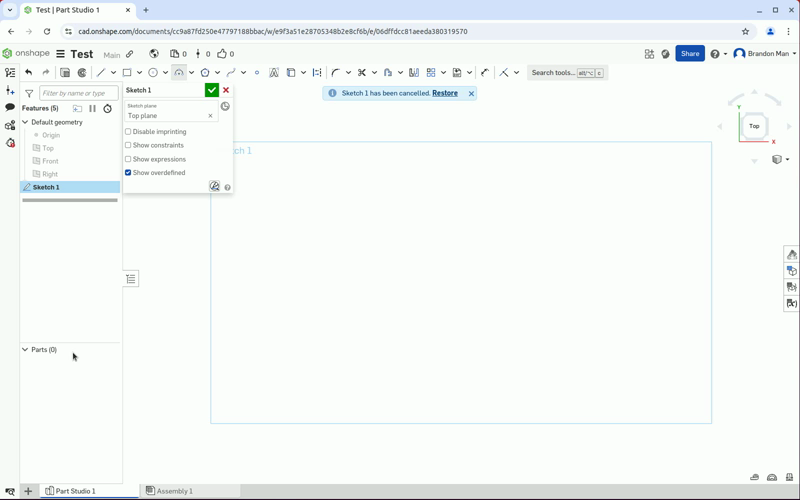
mouse_move(460, 281)
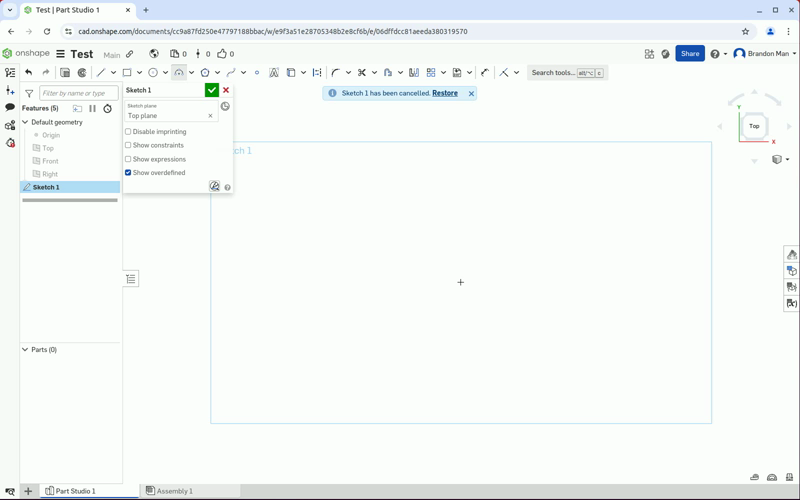
click(460, 281)
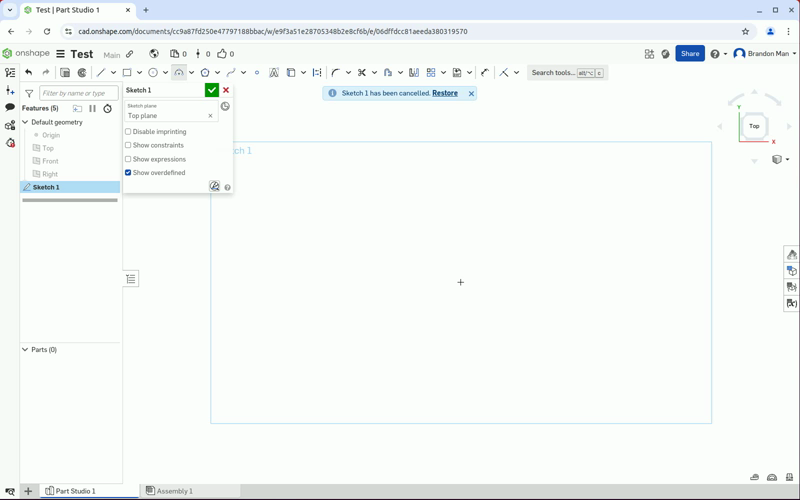
key_up(shift)
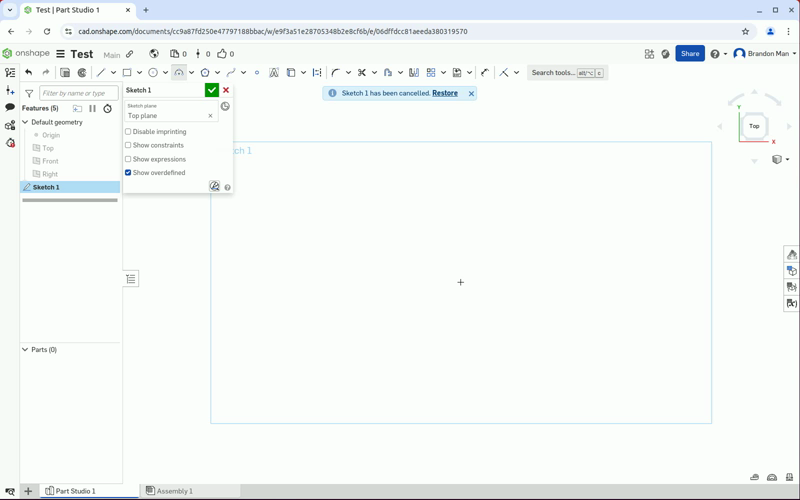
key_down(shift)
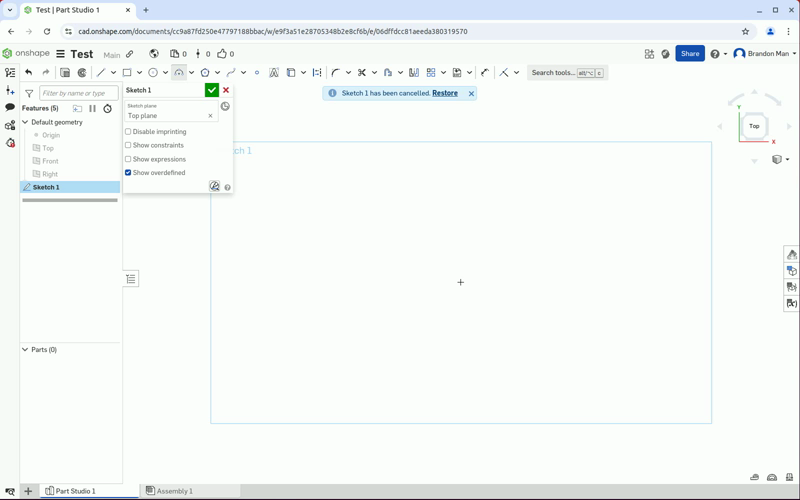
mouse_move(461, 282)
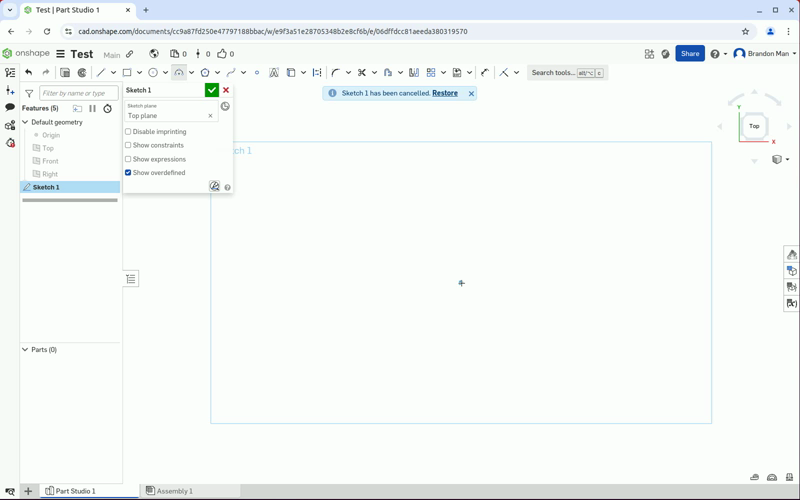
scroll(6)
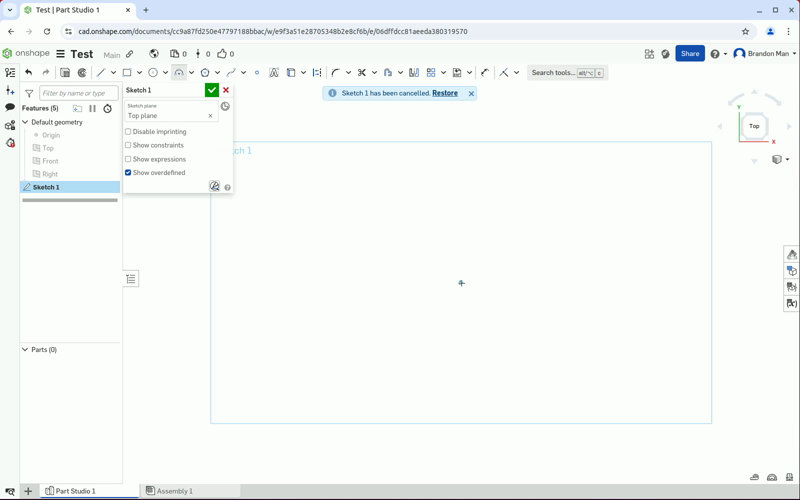
scroll(6)
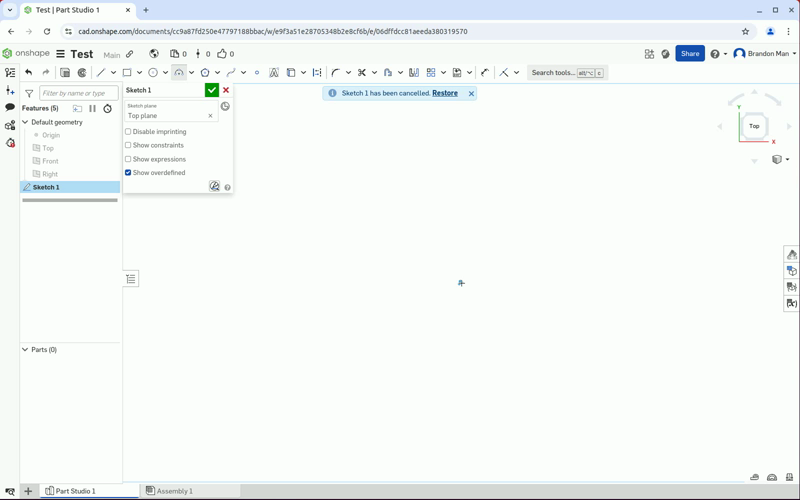
scroll(6)
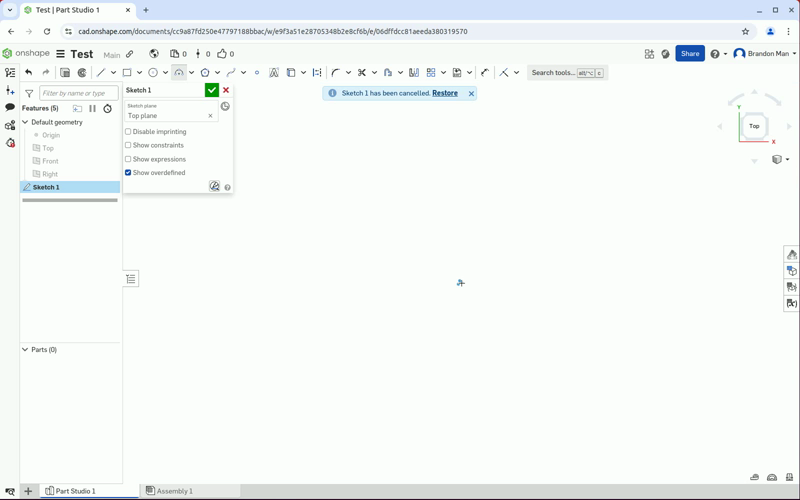
scroll(6)
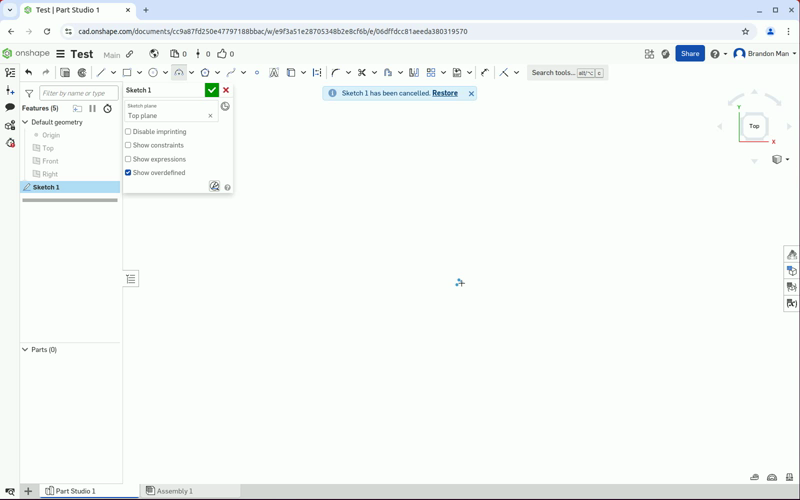
scroll(6)
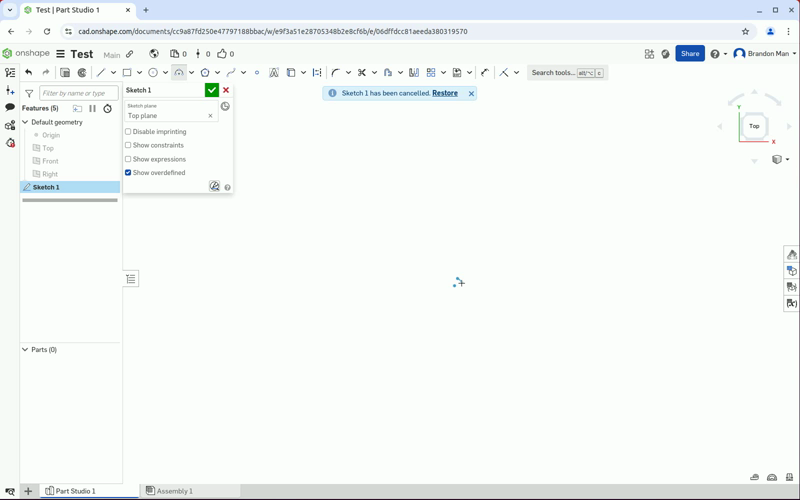
scroll(6)
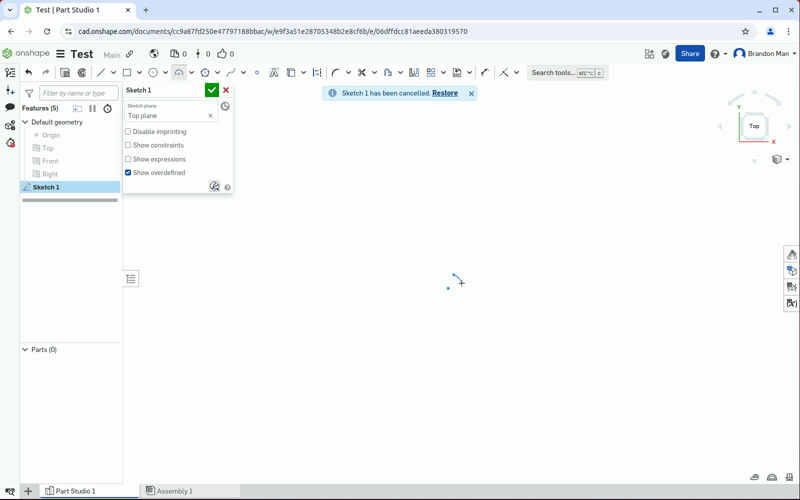
scroll(6)
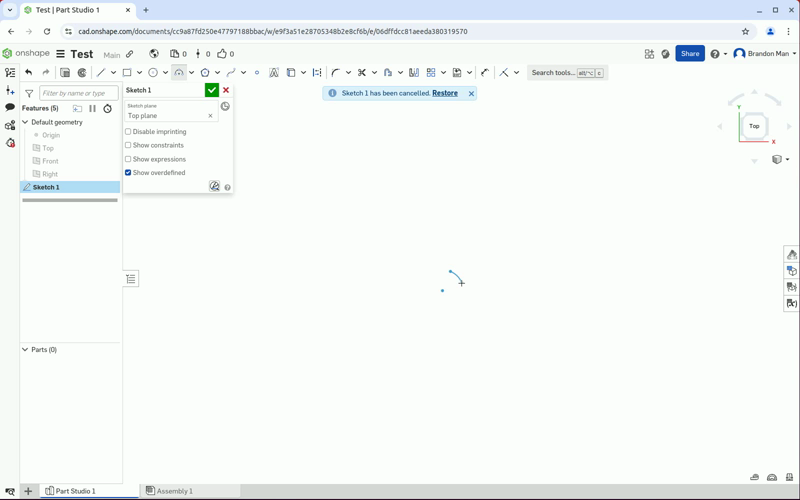
click(461, 282)
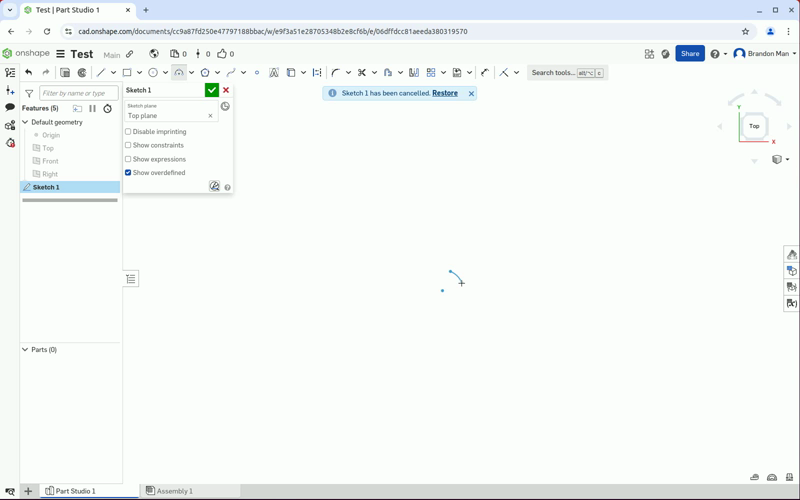
scroll(-6)
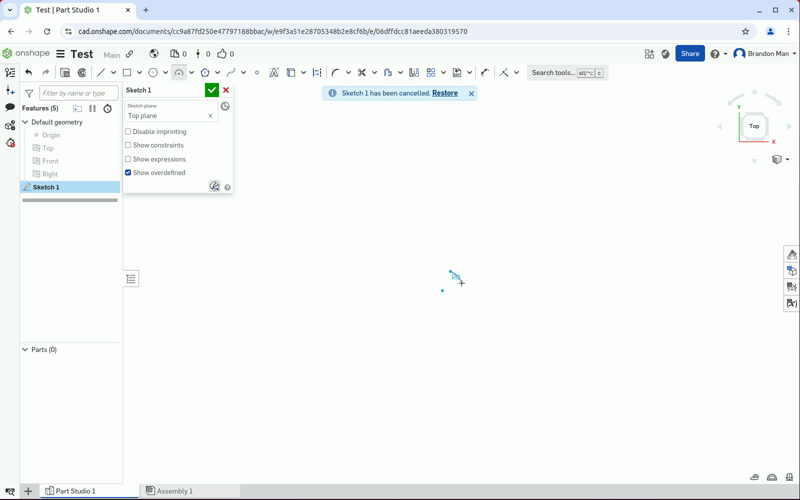
scroll(-6)
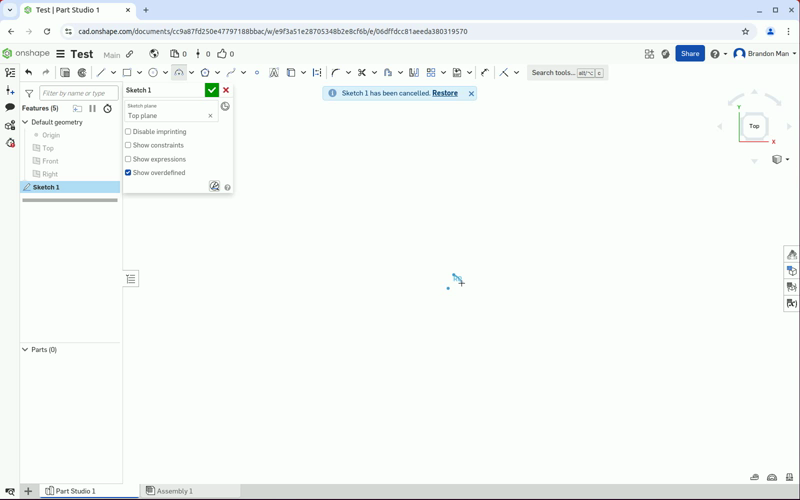
scroll(-6)
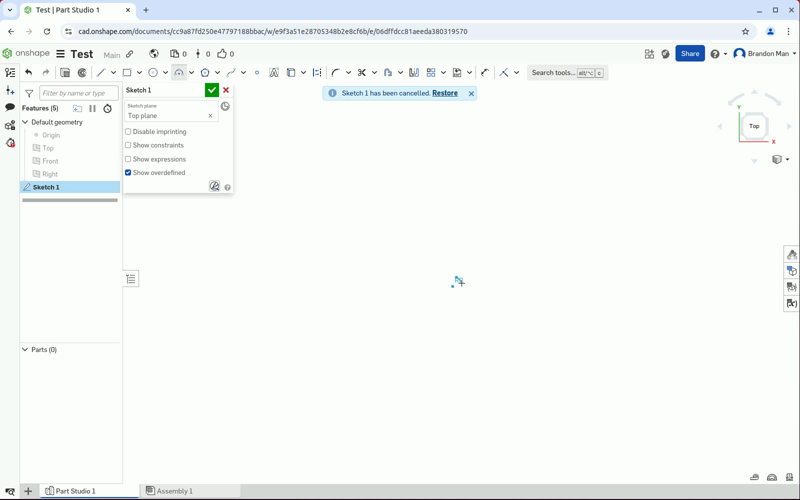
scroll(-6)
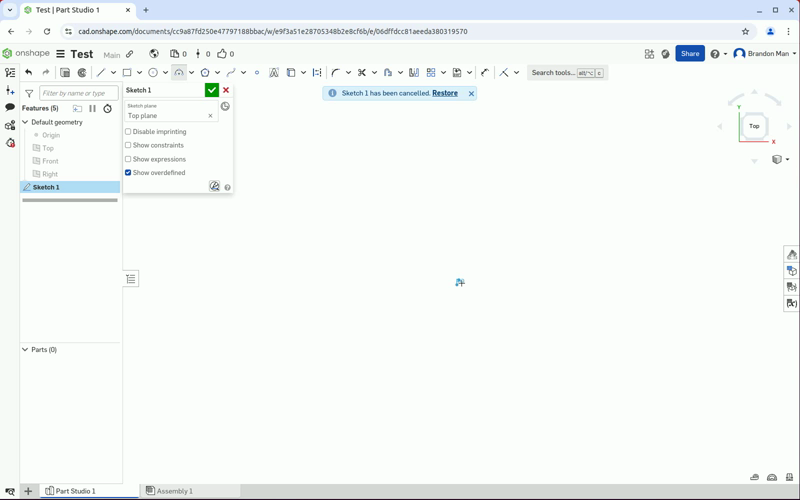
scroll(-6)
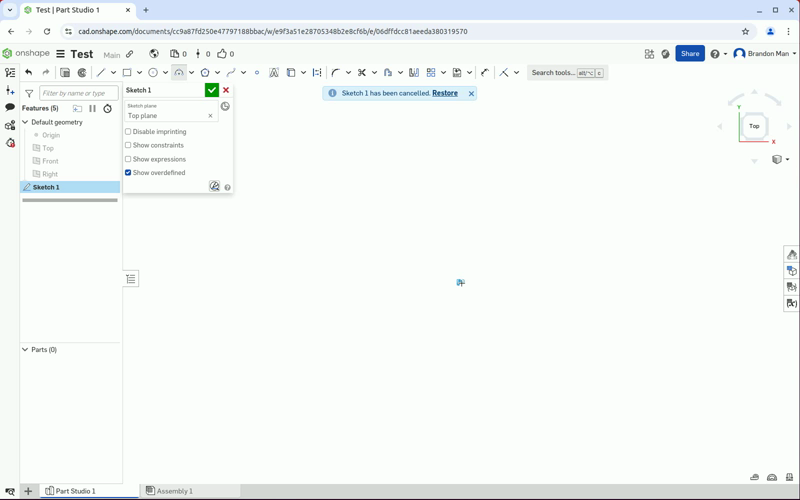
scroll(-6)
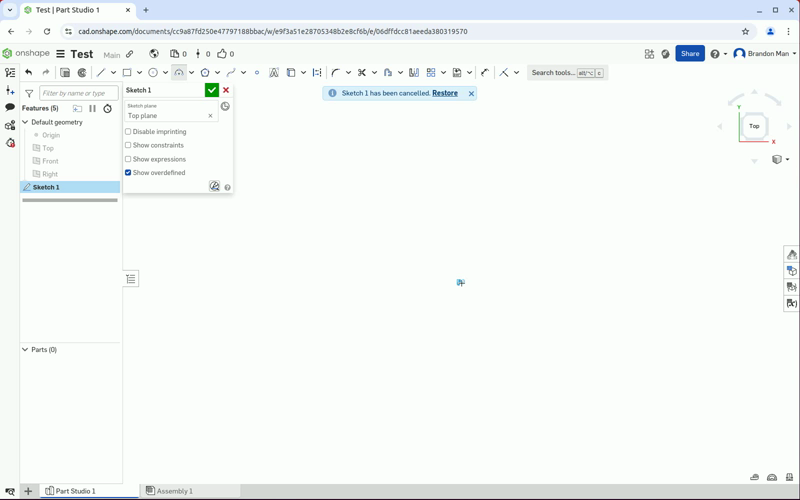
scroll(-6)
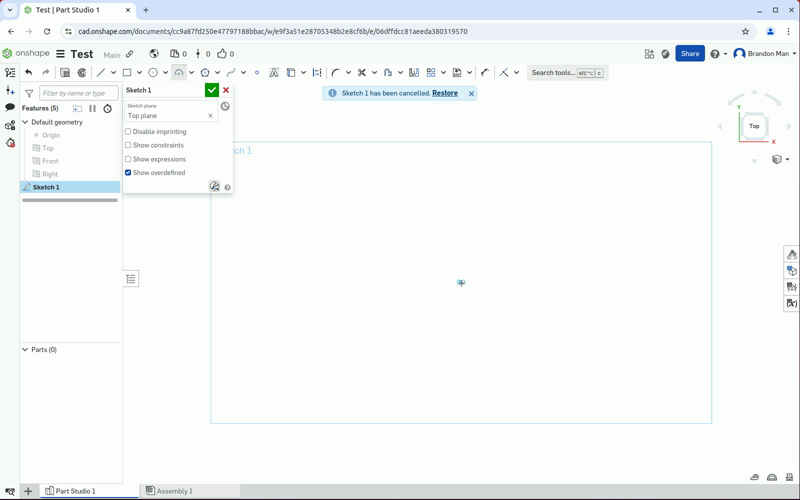
mouse_move(461, 282)
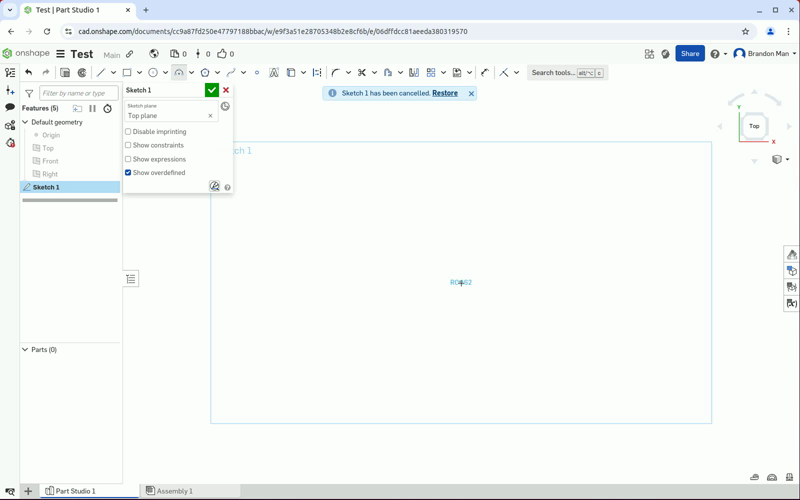
scroll(6)
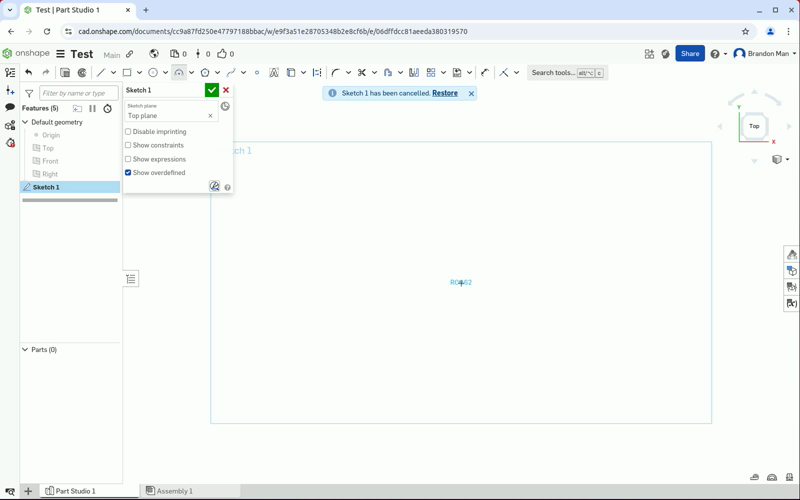
scroll(6)
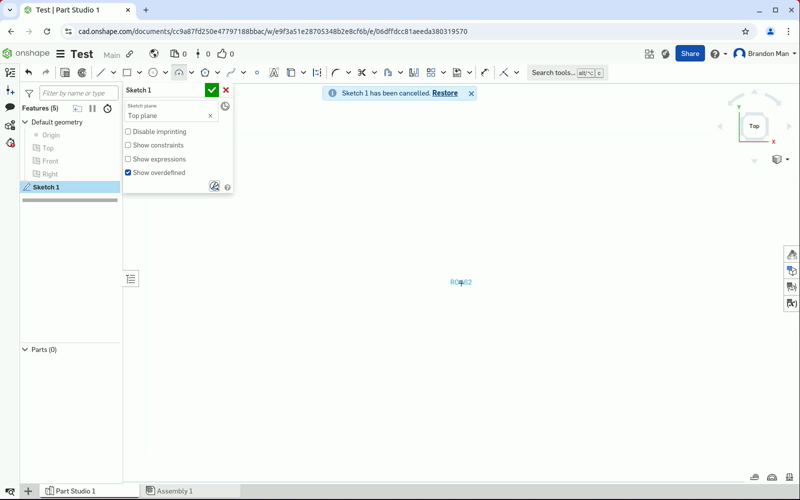
scroll(6)
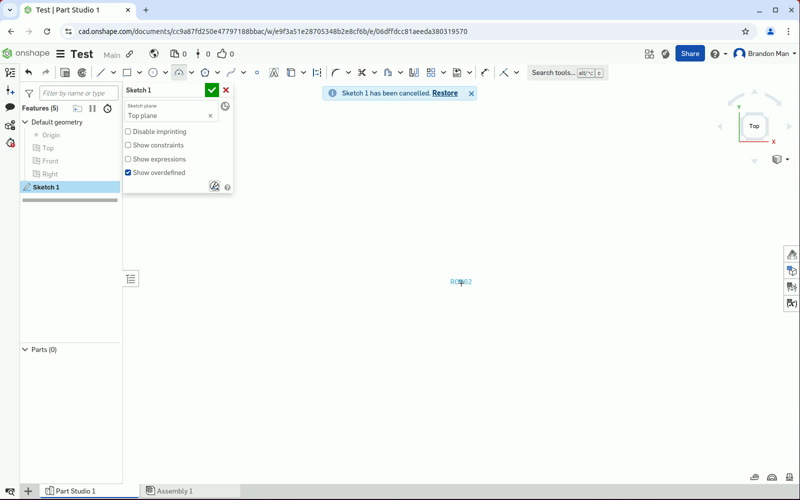
scroll(6)
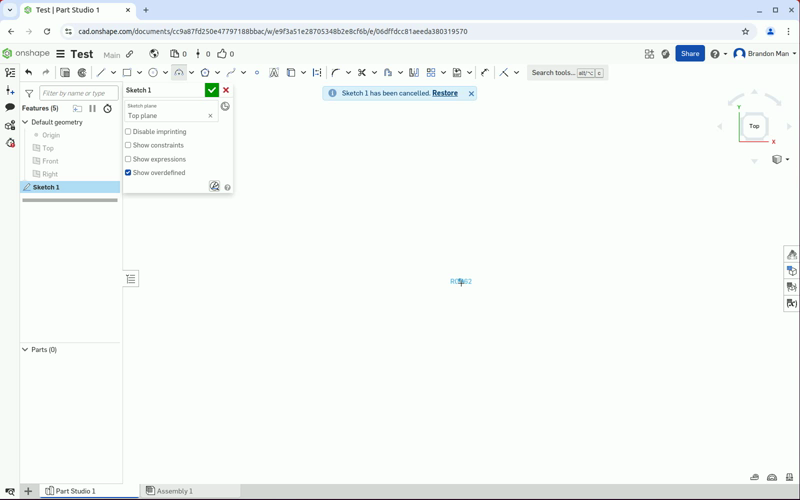
scroll(6)
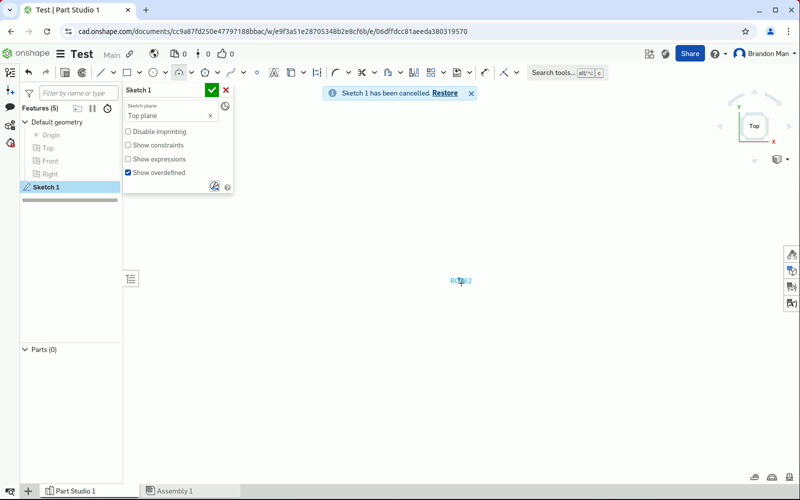
scroll(6)
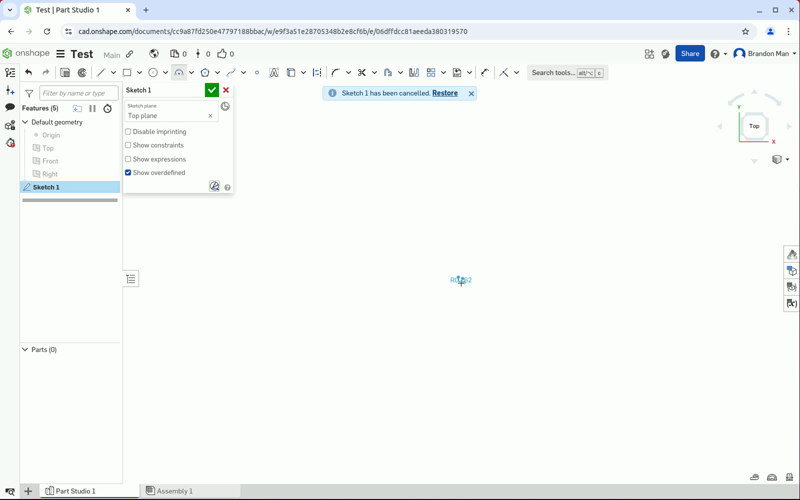
scroll(6)
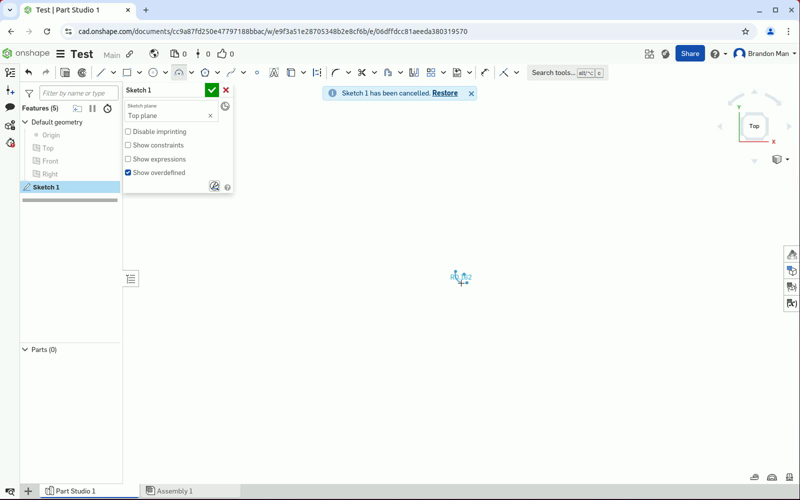
click(461, 282)
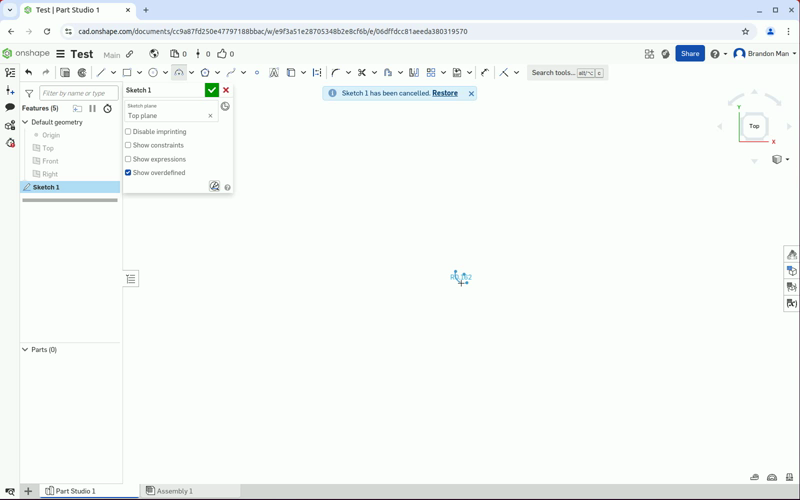
scroll(-6)
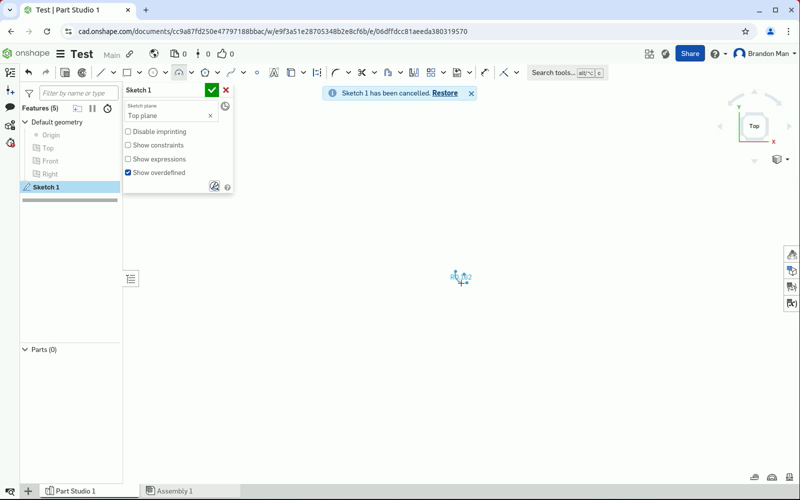
scroll(-6)
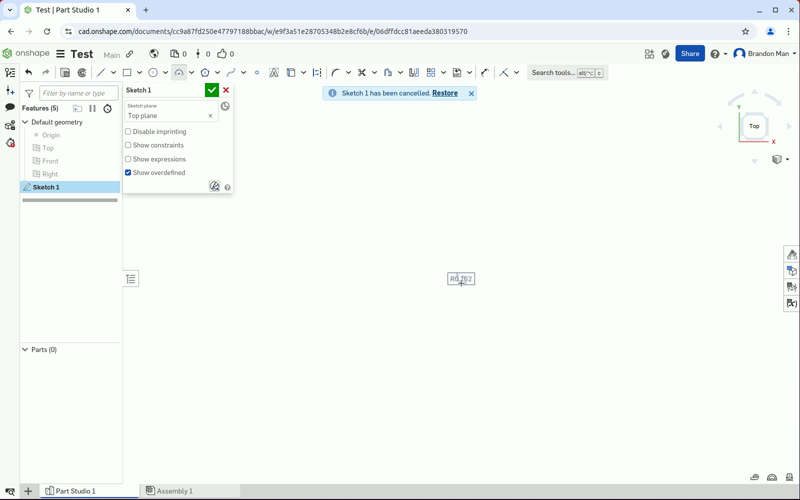
scroll(-6)
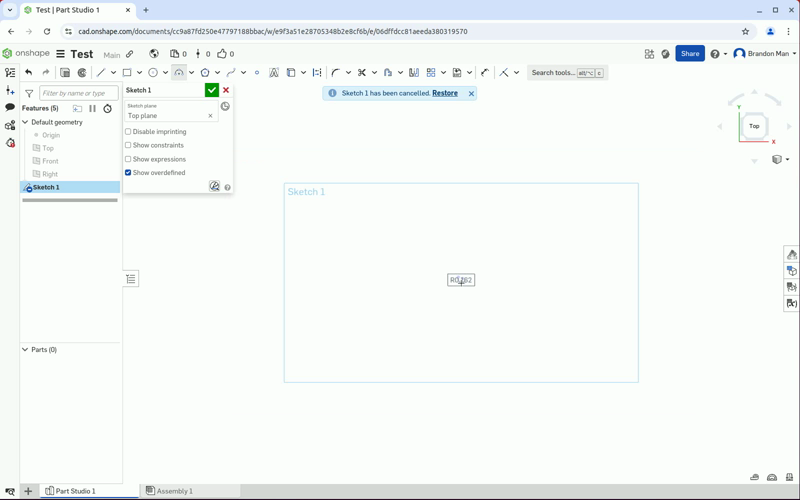
scroll(-6)
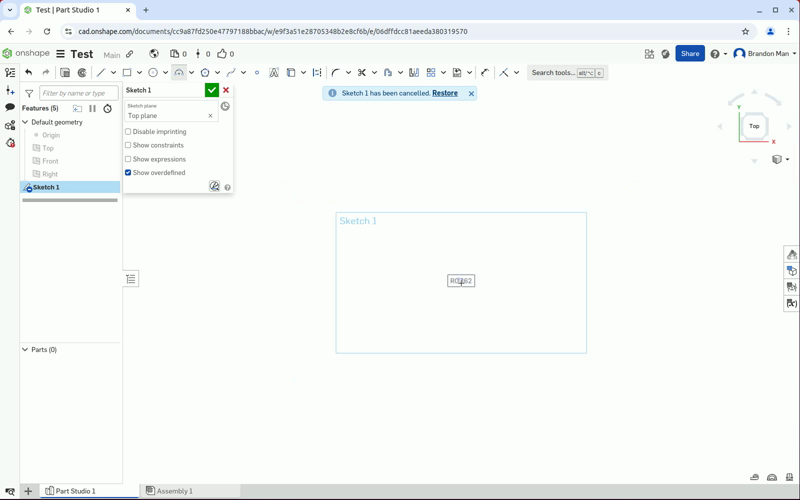
scroll(-6)
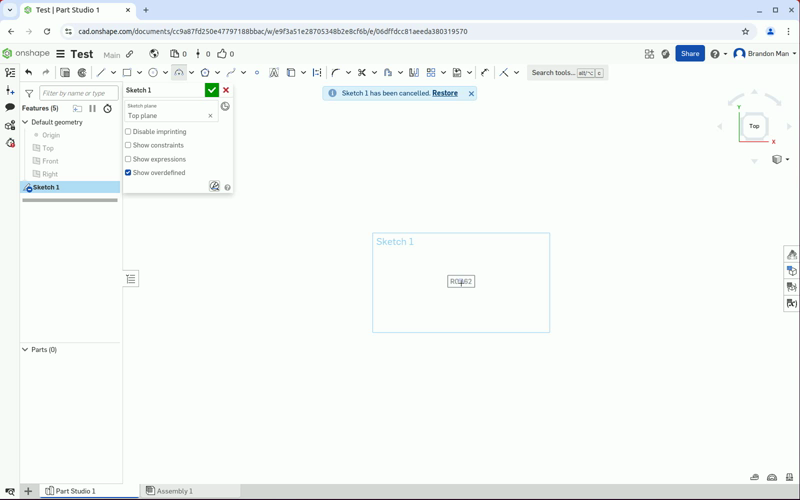
scroll(-6)
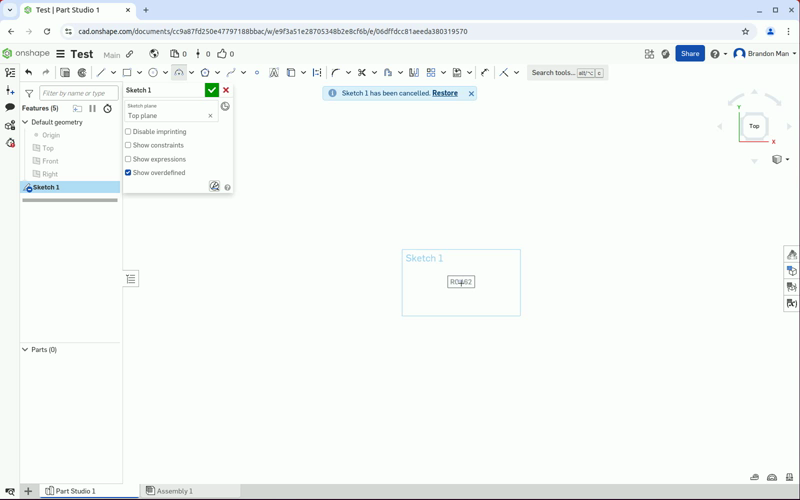
scroll(-6)
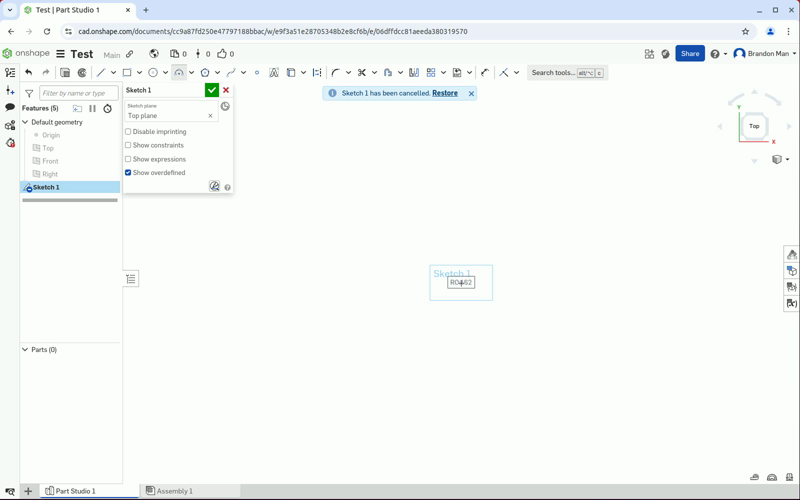
key_up(shift)
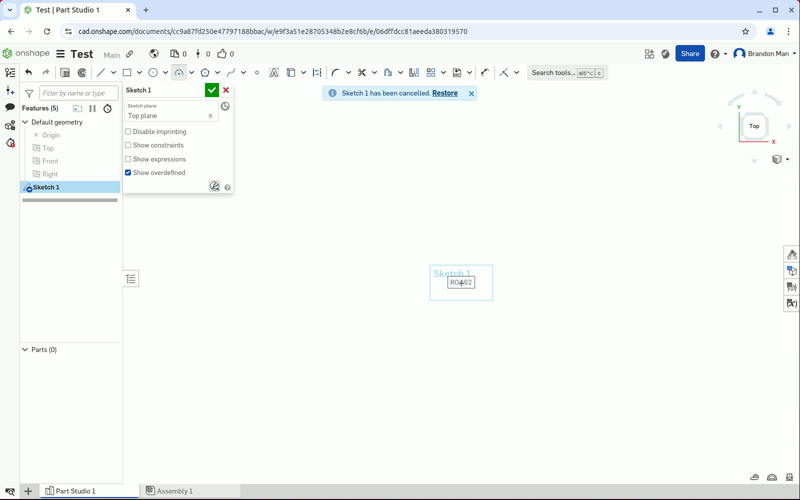
key(esc)
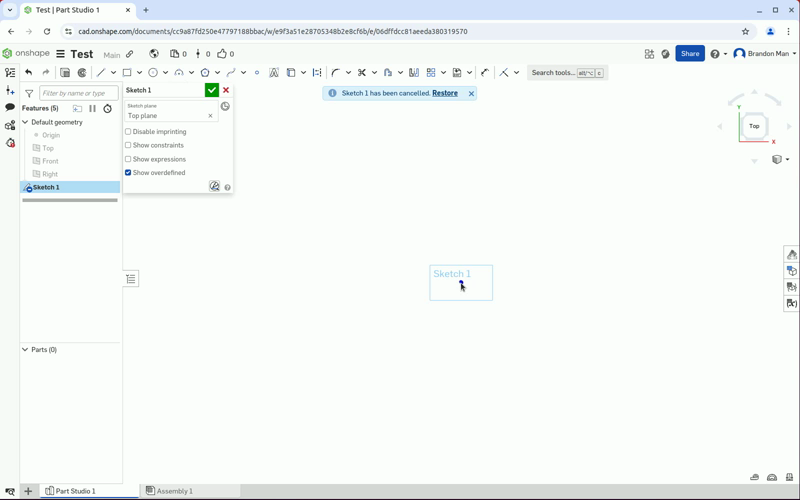
key(l)
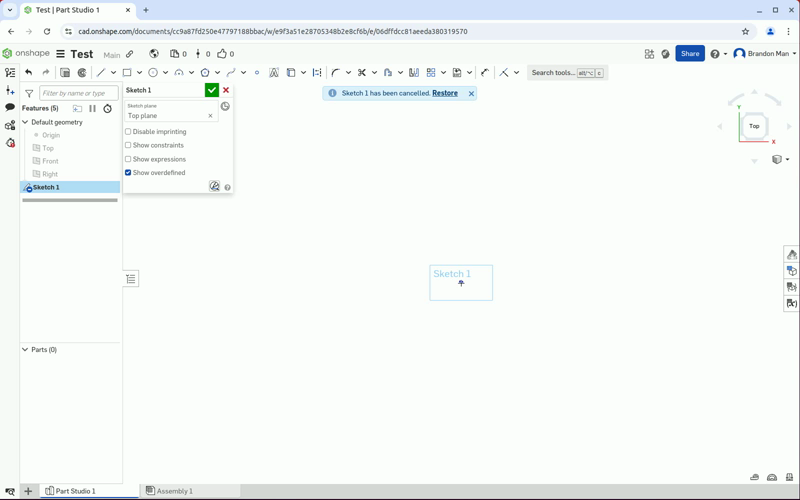
mouse_move(461, 282)
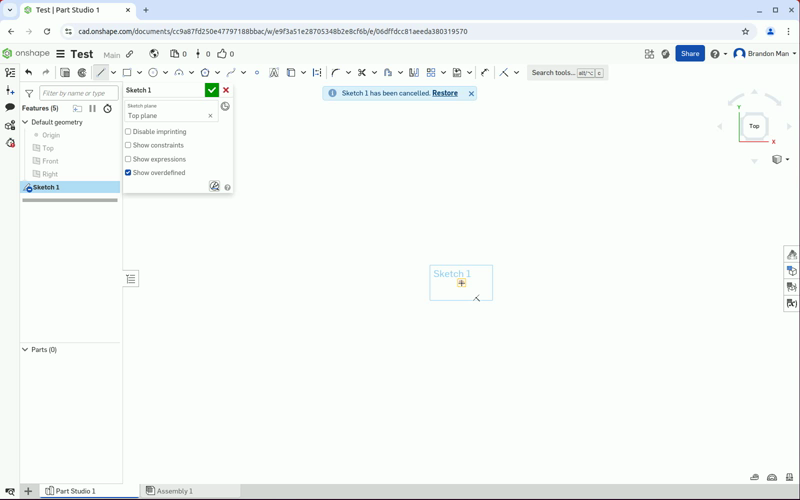
scroll(6)
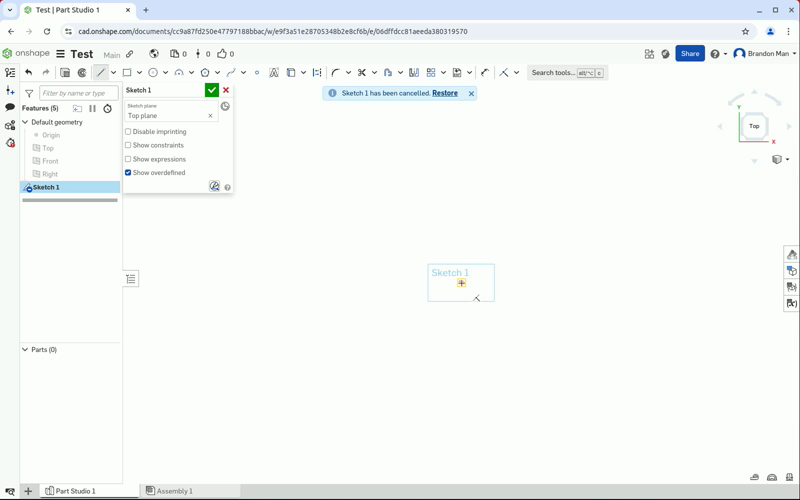
scroll(6)
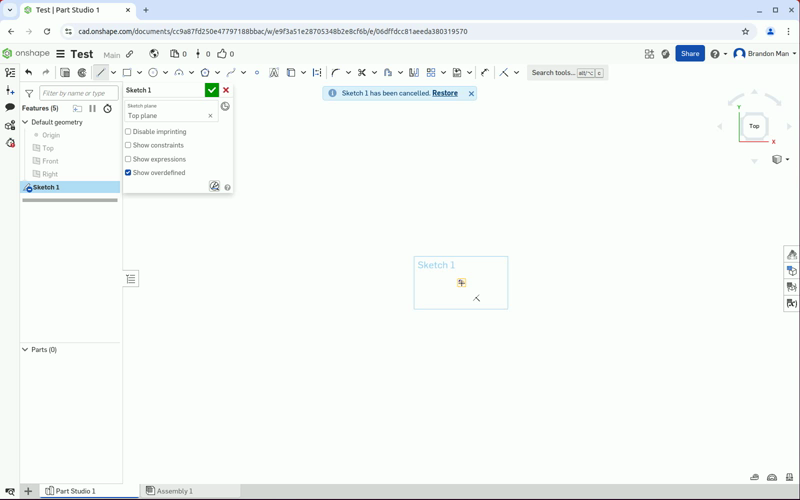
scroll(6)
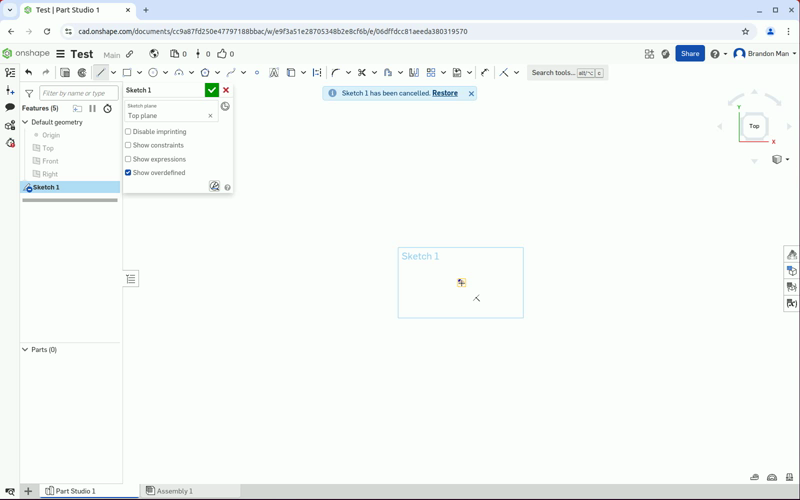
scroll(6)
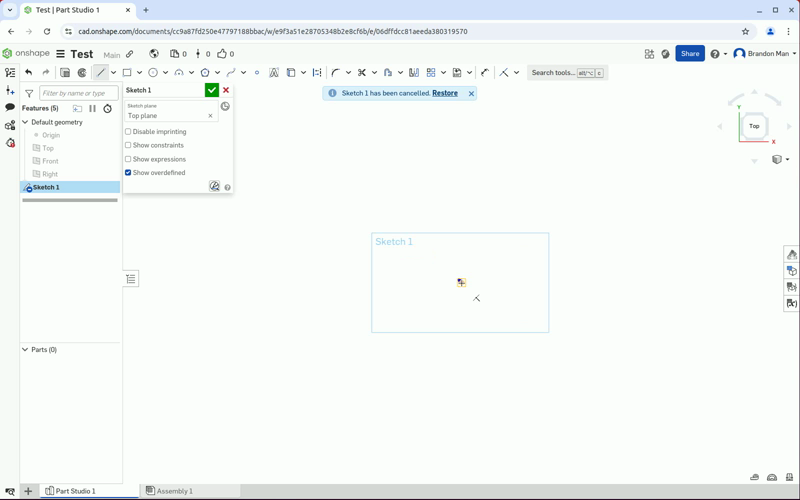
scroll(6)
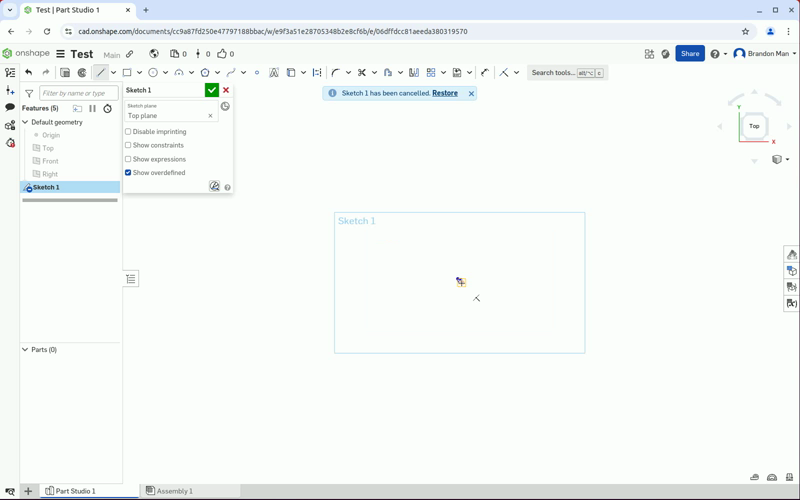
scroll(6)
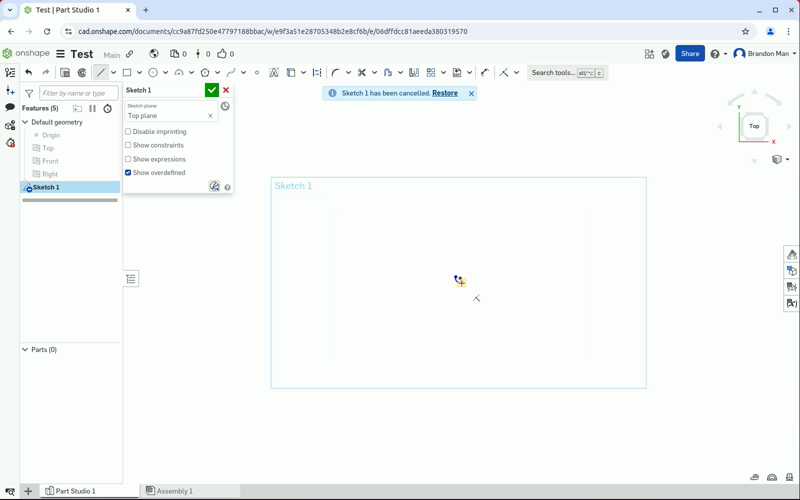
scroll(6)
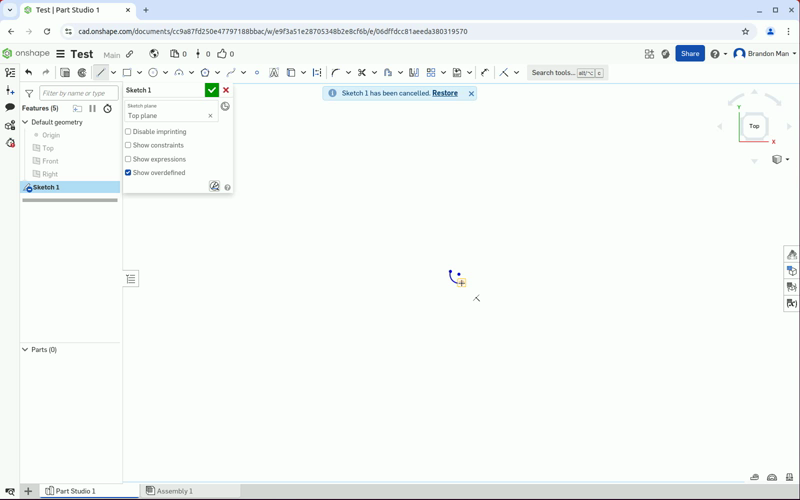
click(461, 282)
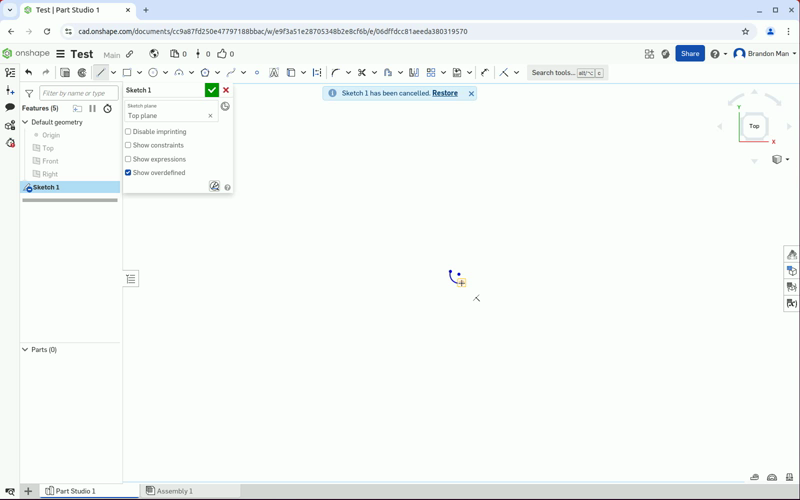
scroll(-6)
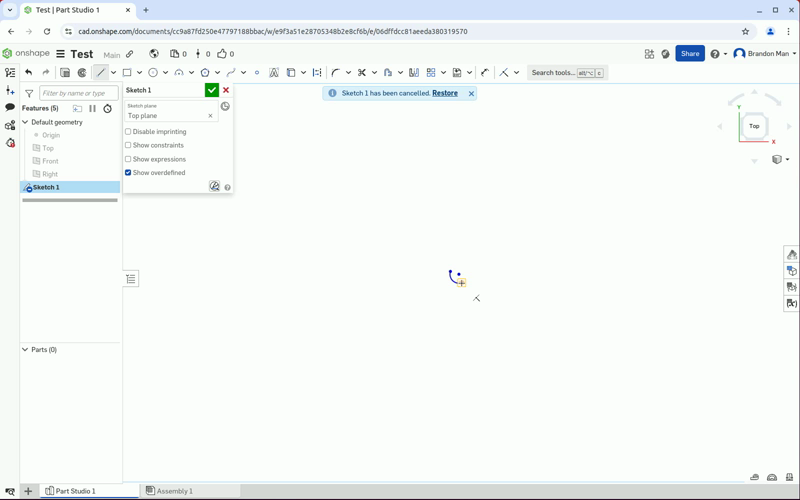
scroll(-6)
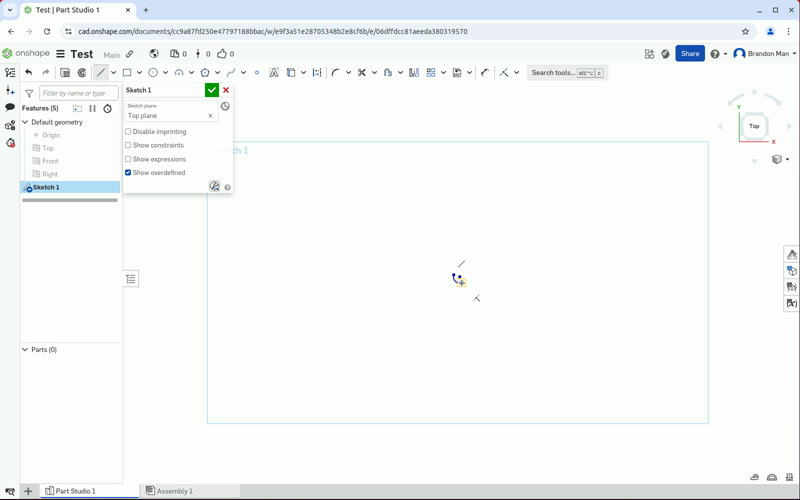
scroll(-6)
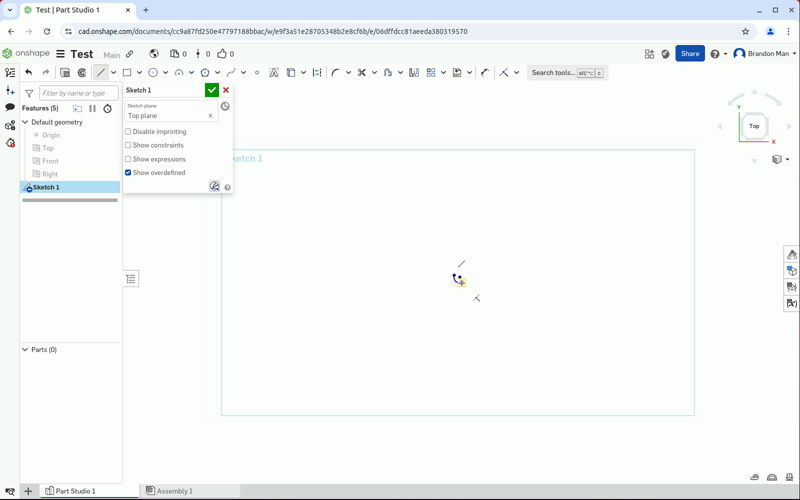
scroll(-6)
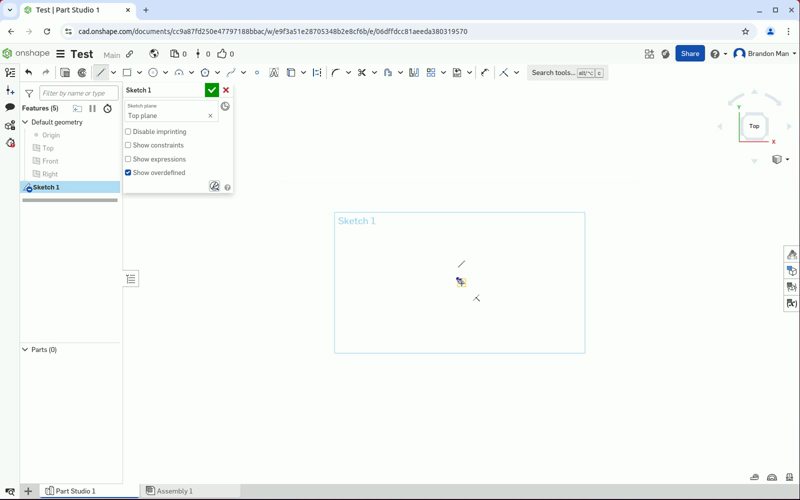
scroll(-6)
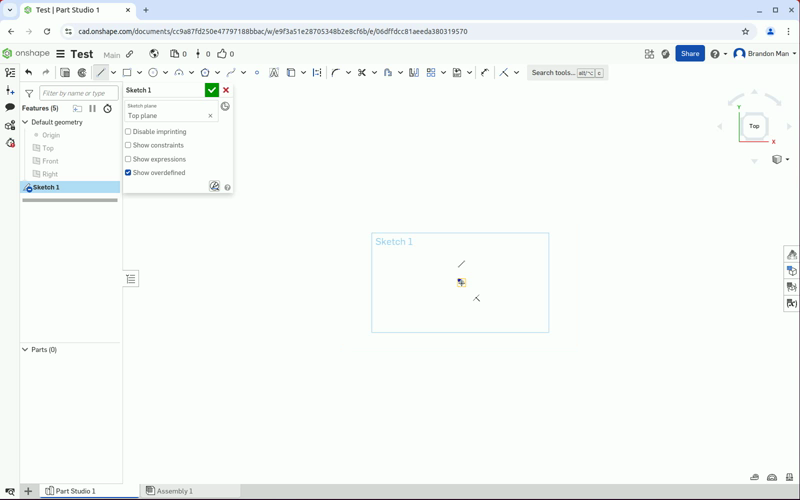
scroll(-6)
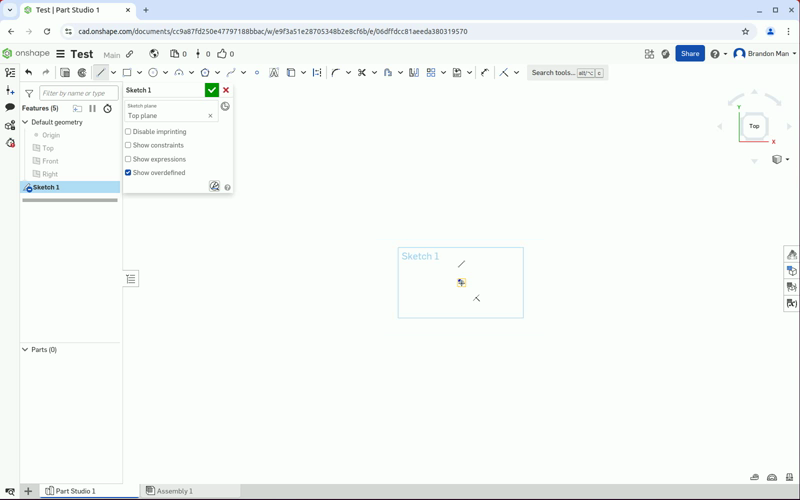
scroll(-6)
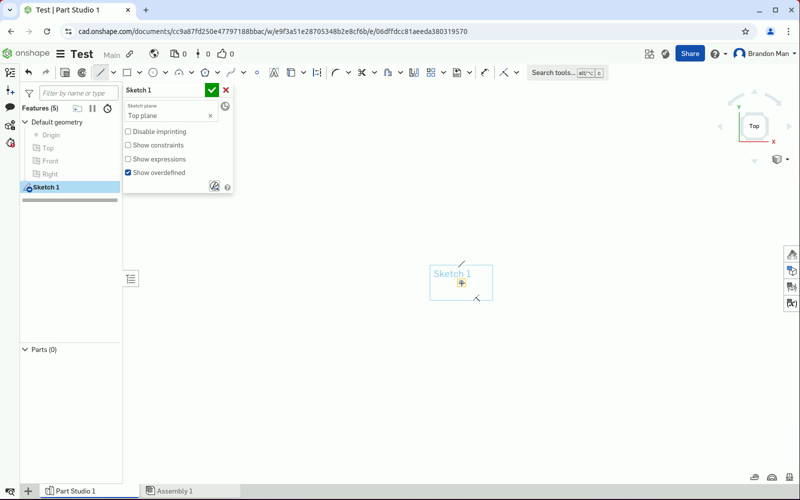
key_down(shift)
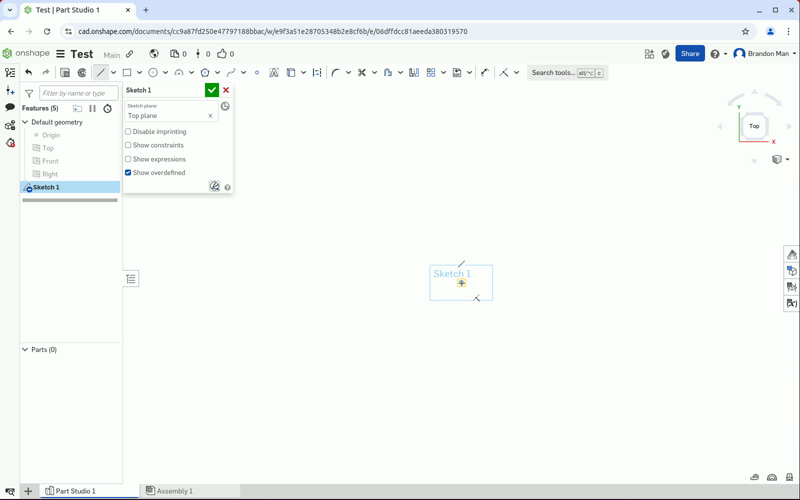
mouse_move(492, 282)
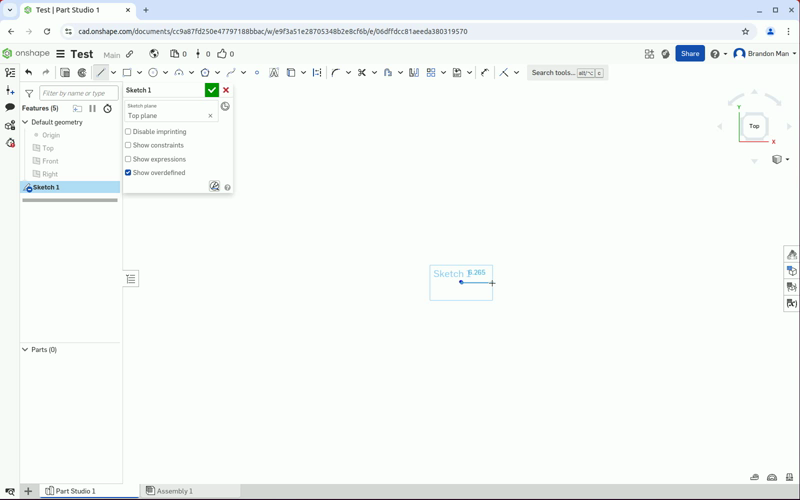
mouse_move(492, 282)
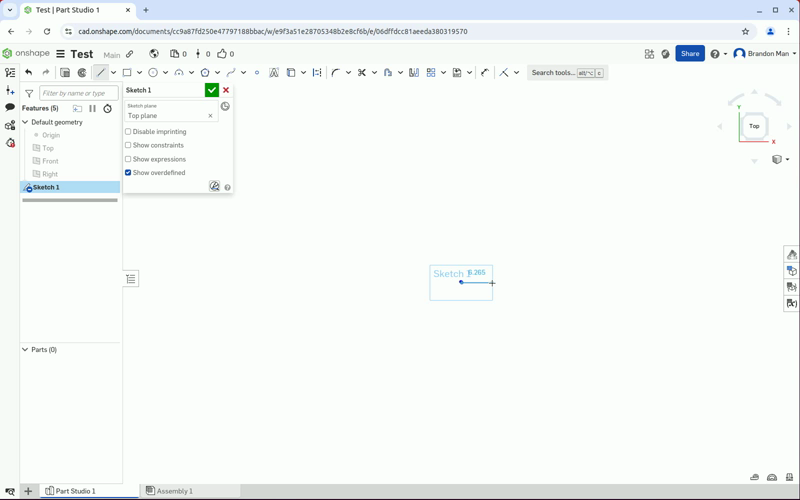
click(492, 282)
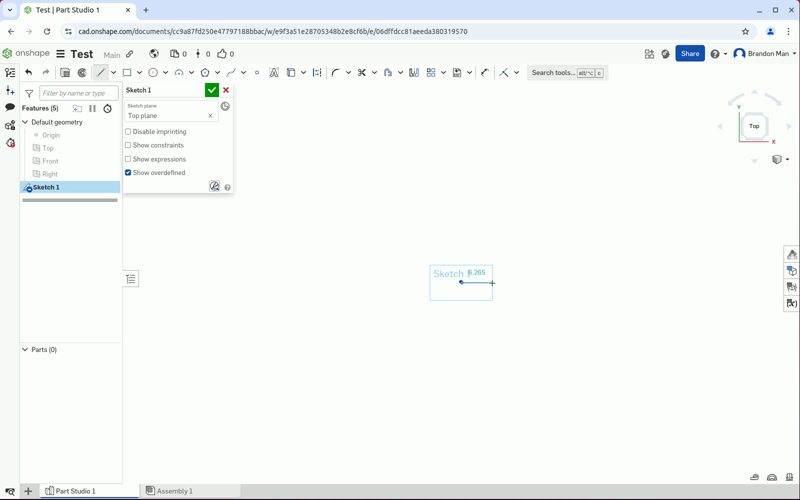
key_up(shift)
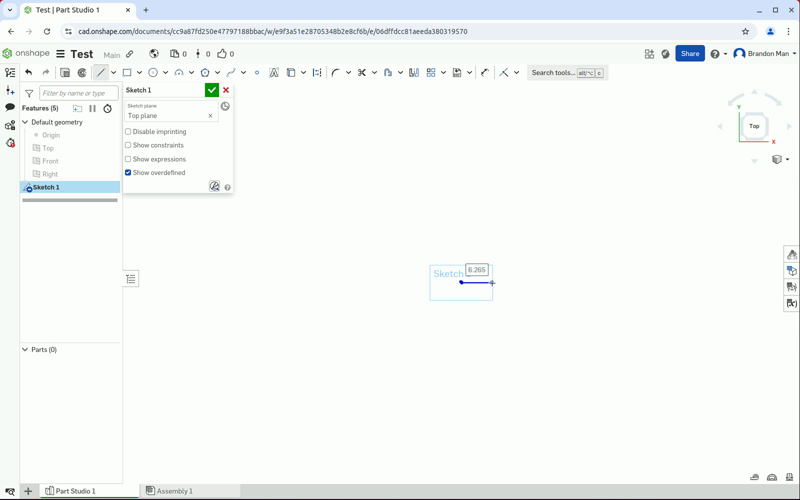
key(esc)
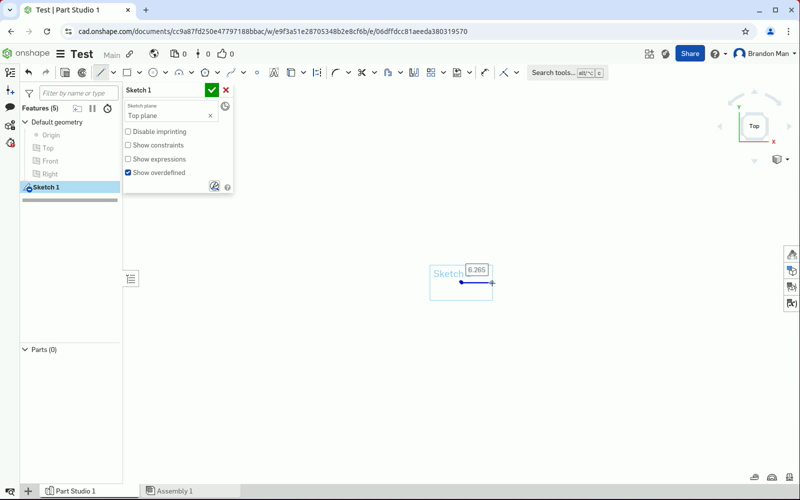
key(a)
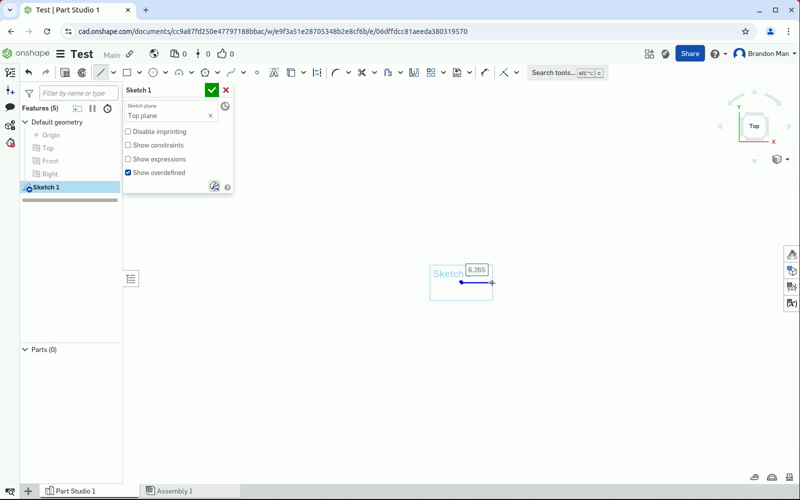
mouse_move(492, 282)
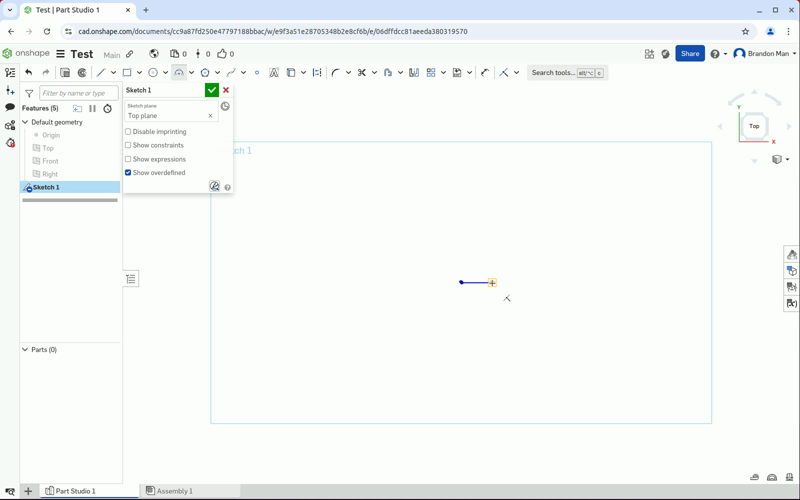
click(492, 282)
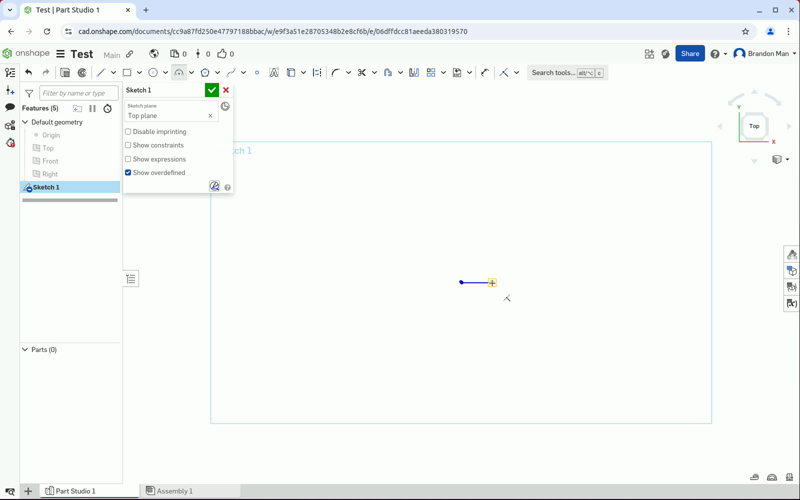
key_down(shift)
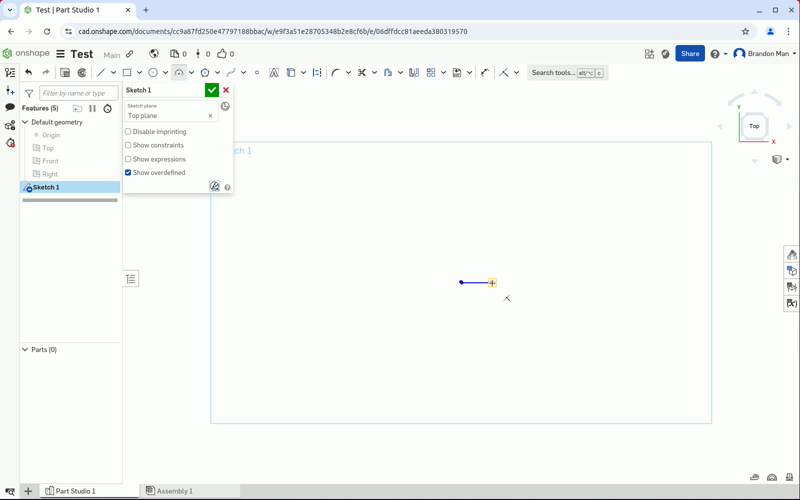
mouse_move(494, 281)
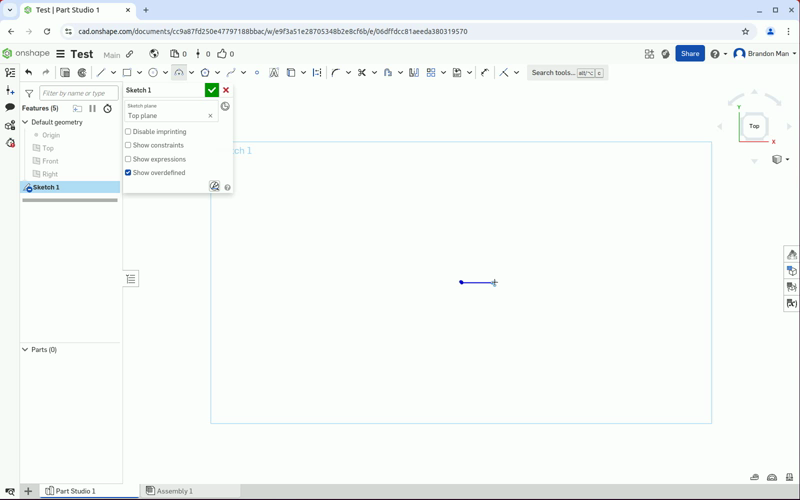
scroll(6)
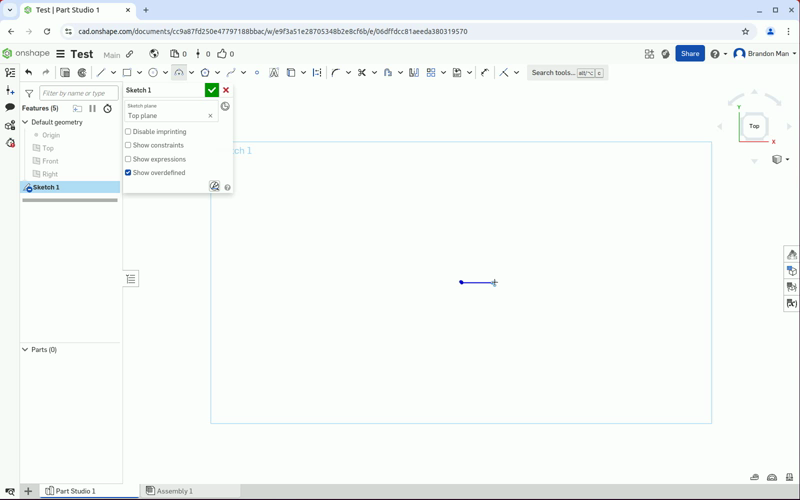
scroll(6)
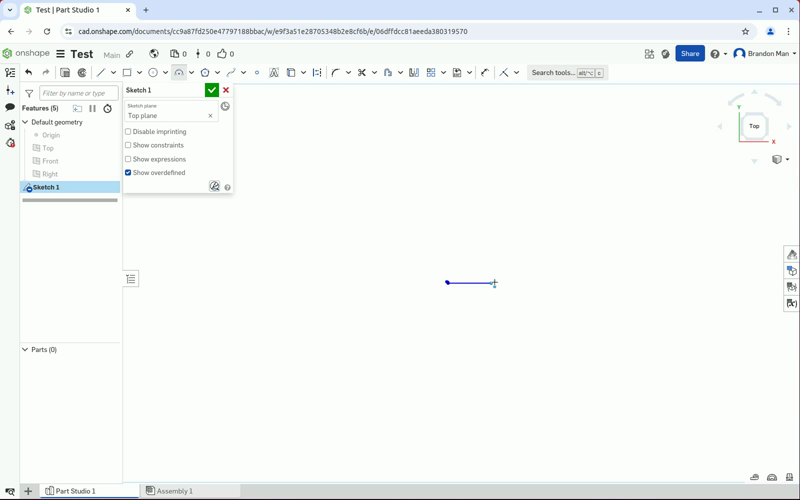
scroll(6)
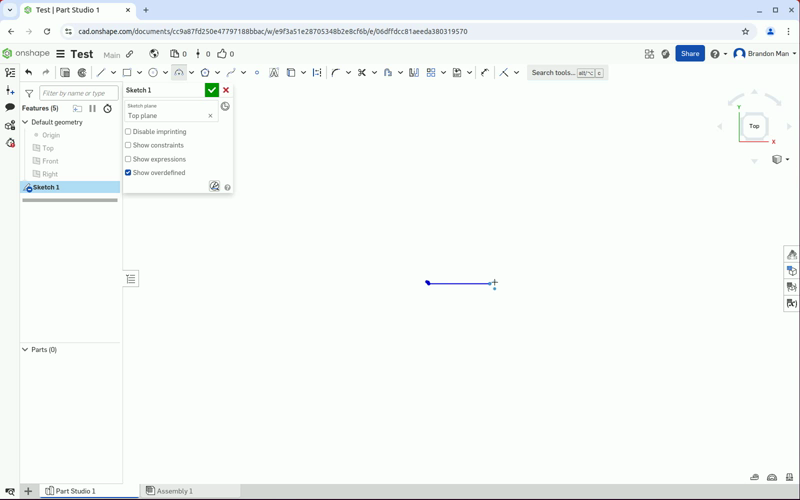
scroll(6)
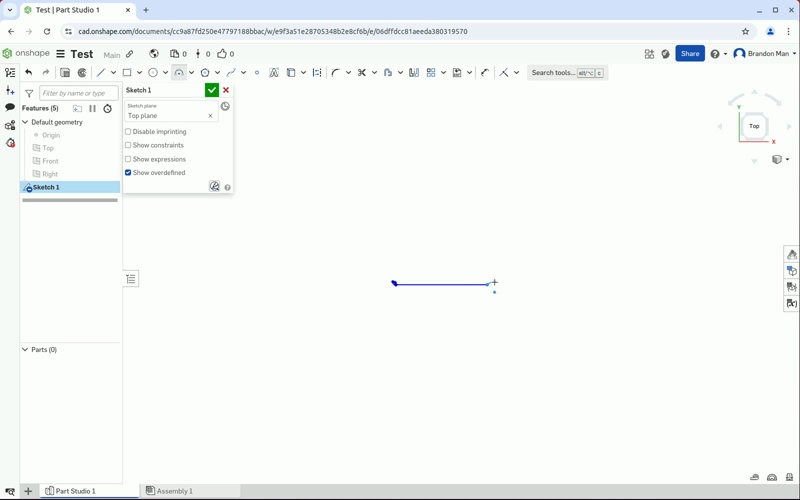
scroll(6)
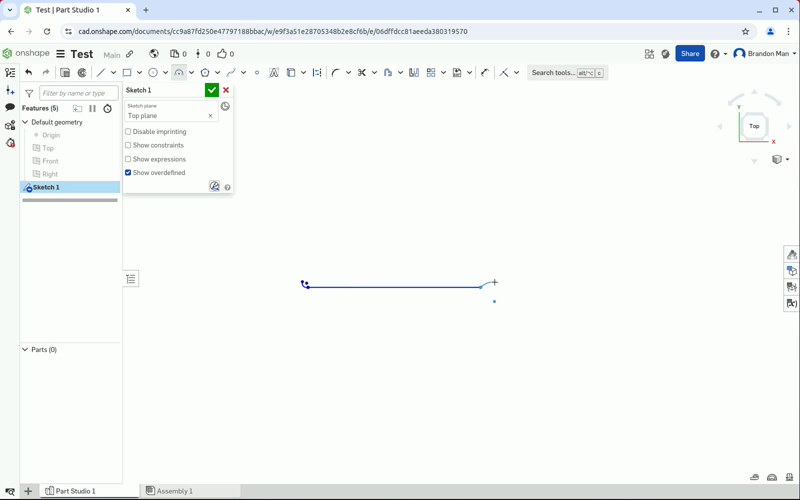
scroll(6)
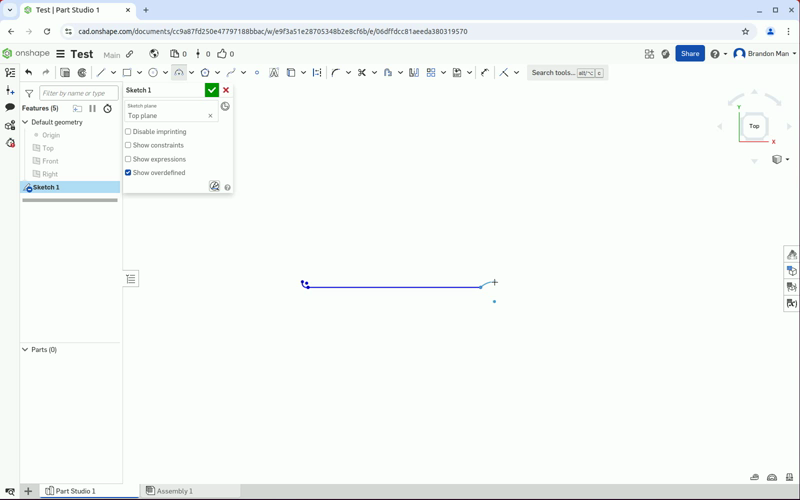
scroll(6)
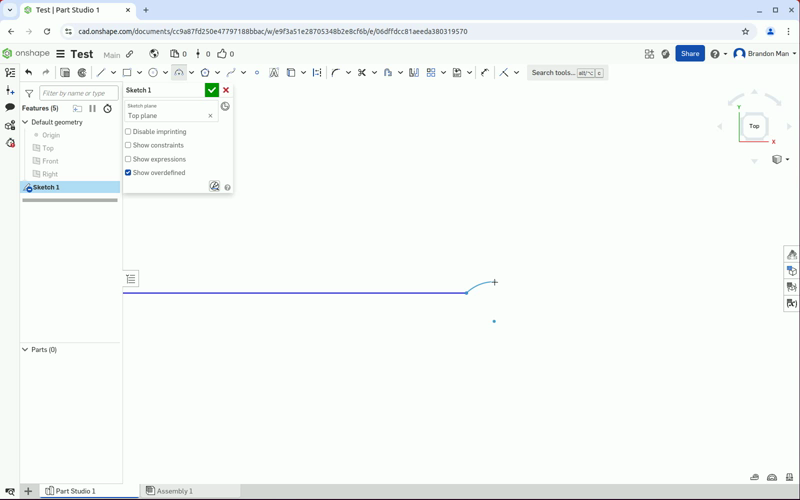
click(494, 281)
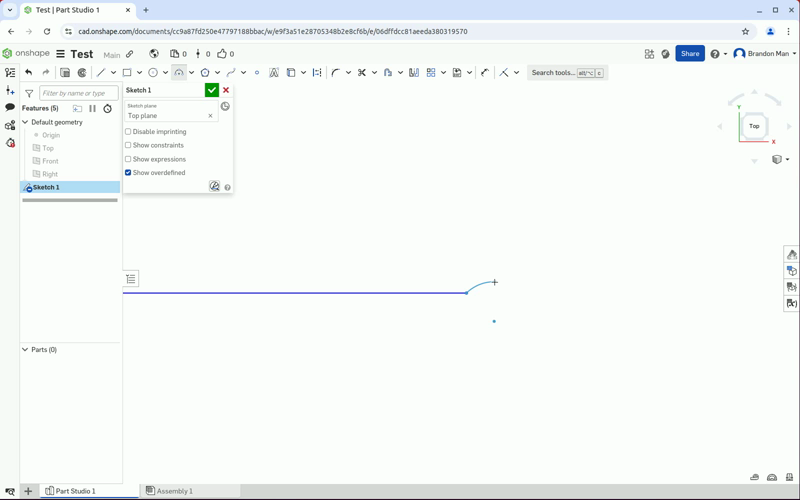
scroll(-6)
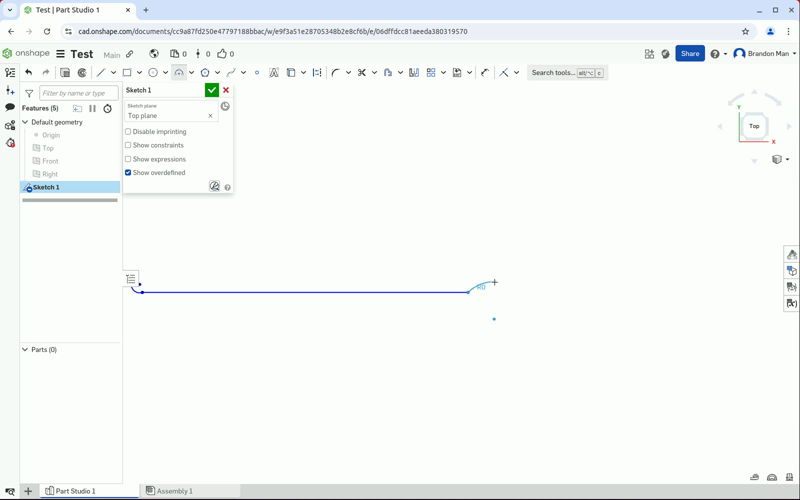
scroll(-6)
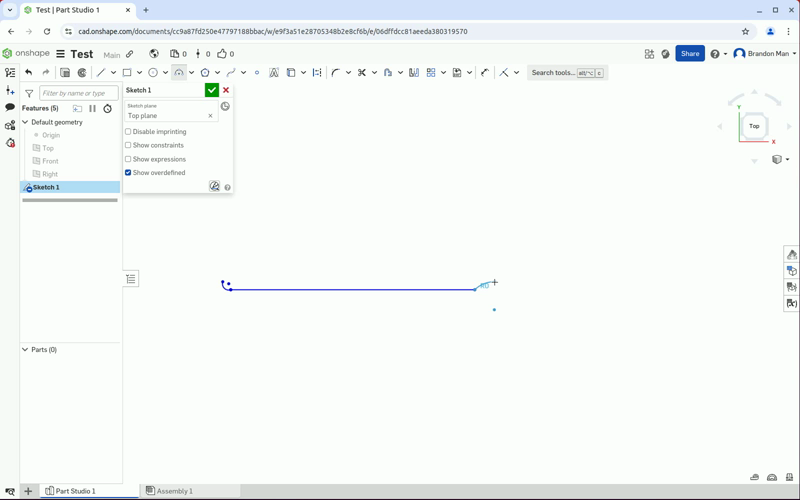
scroll(-6)
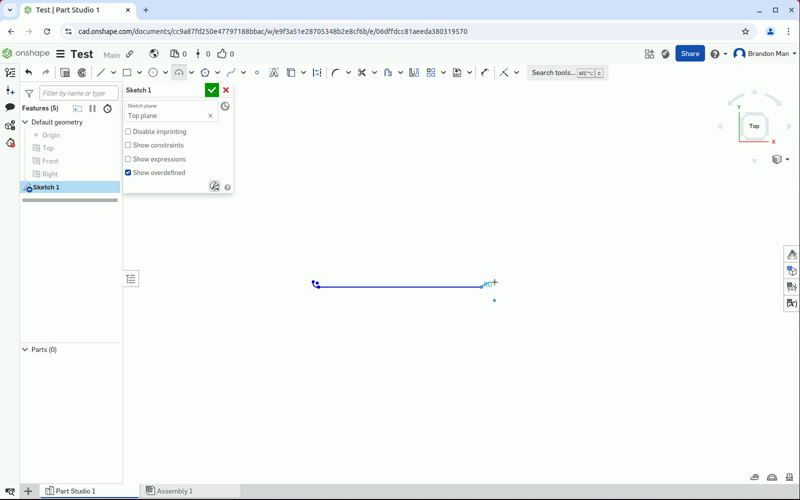
scroll(-6)
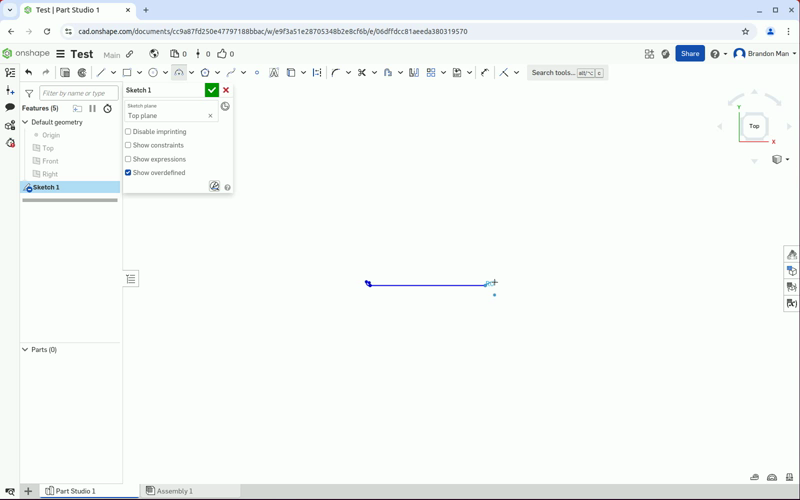
scroll(-6)
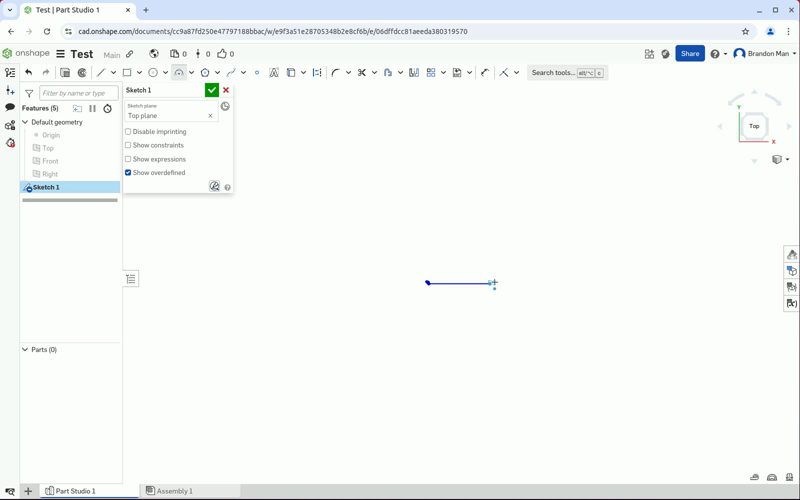
scroll(-6)
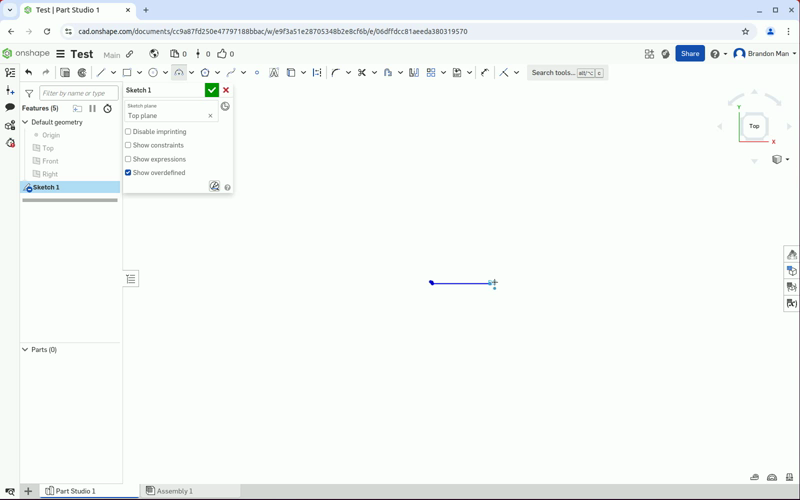
scroll(-6)
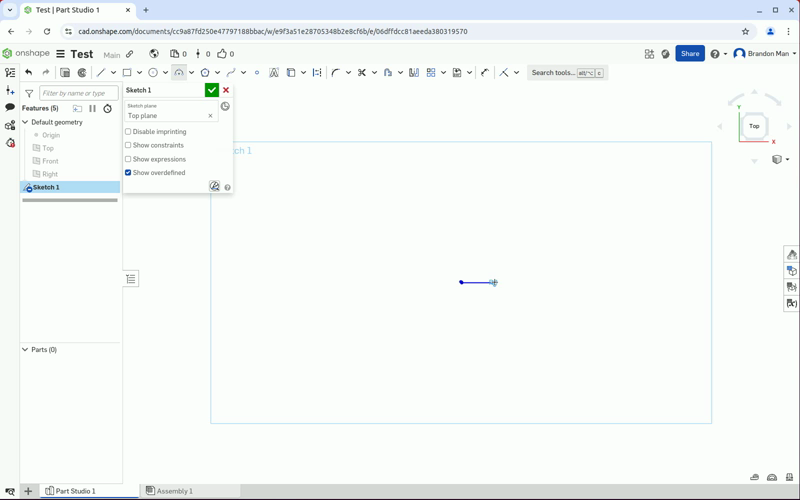
mouse_move(493, 282)
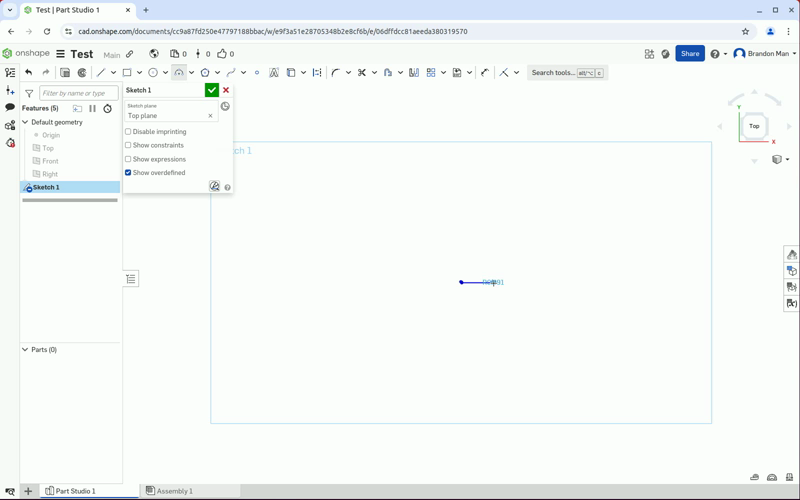
scroll(6)
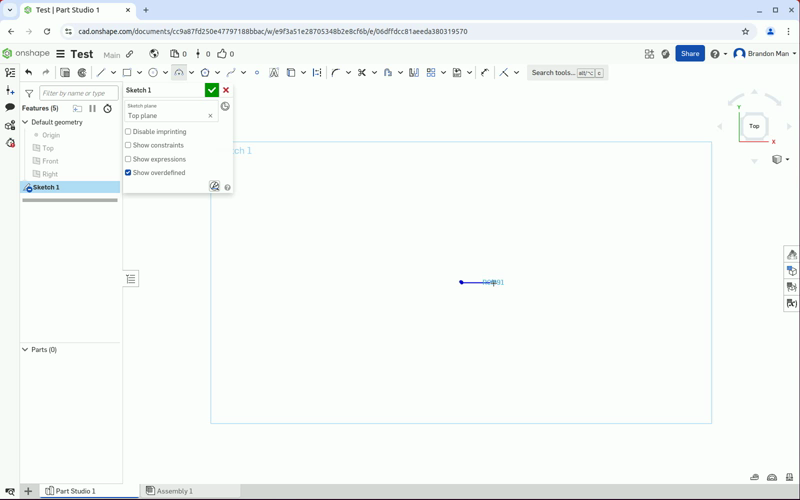
scroll(6)
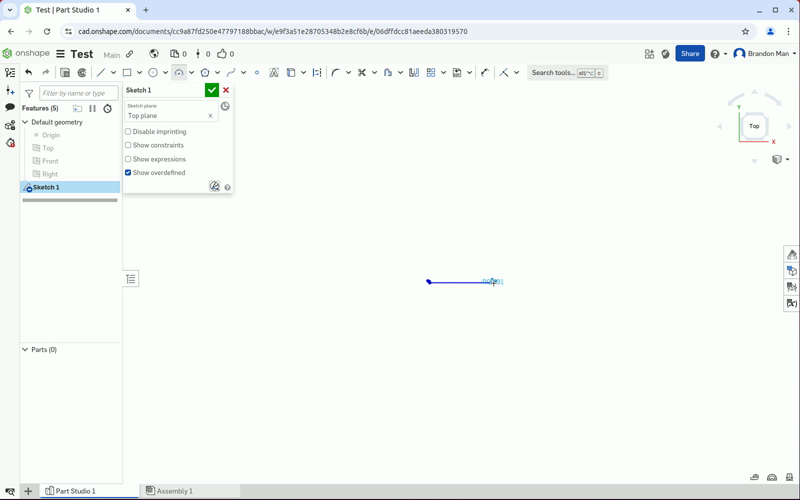
scroll(6)
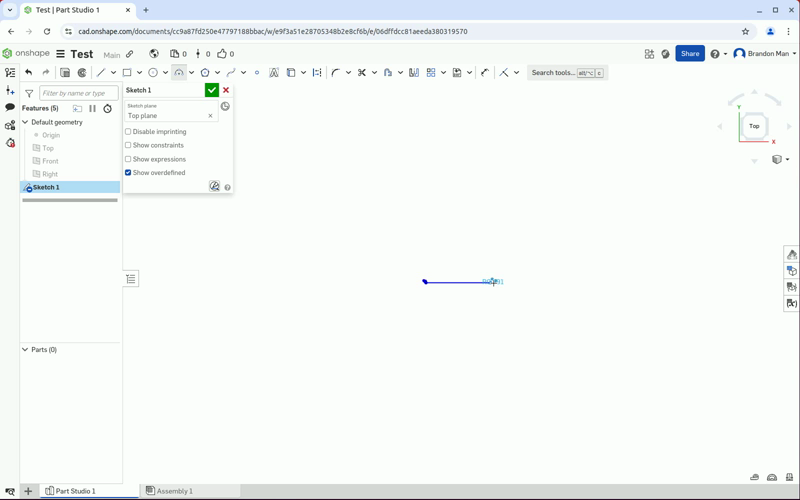
scroll(6)
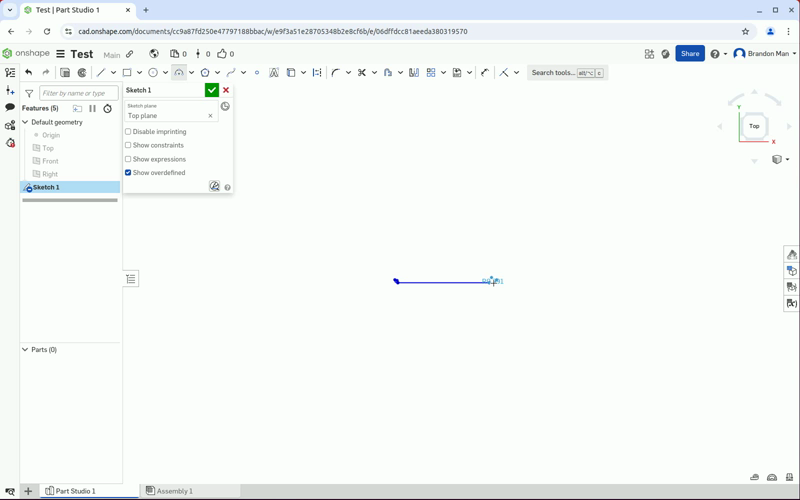
scroll(6)
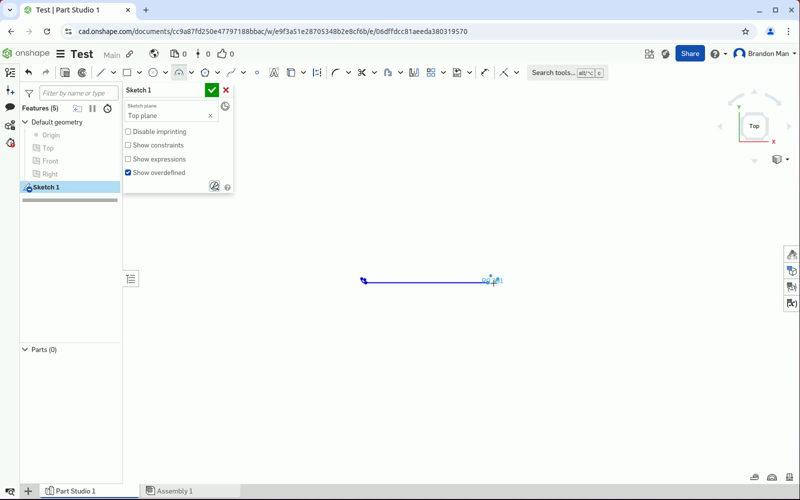
scroll(6)
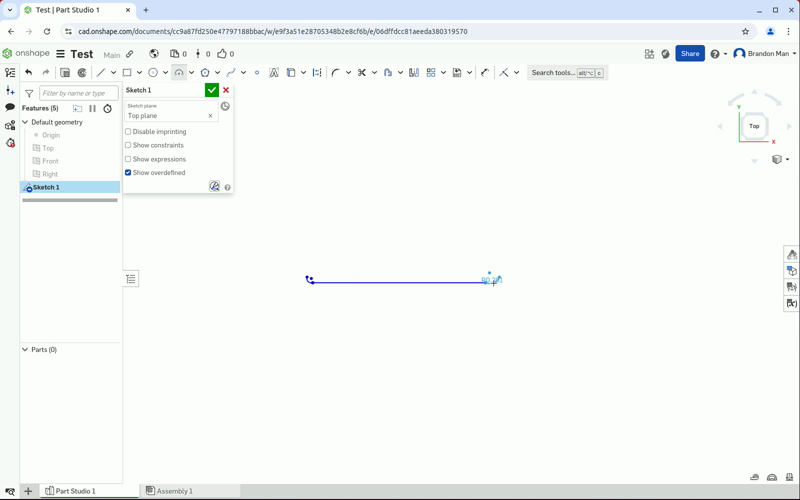
scroll(6)
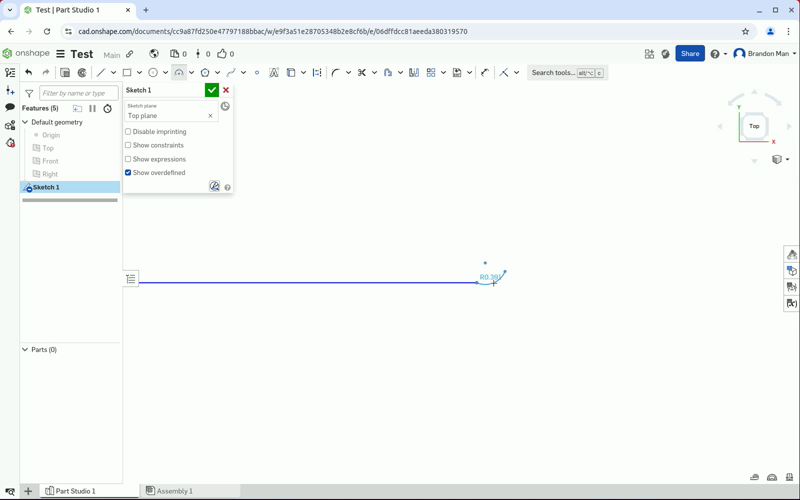
click(493, 282)
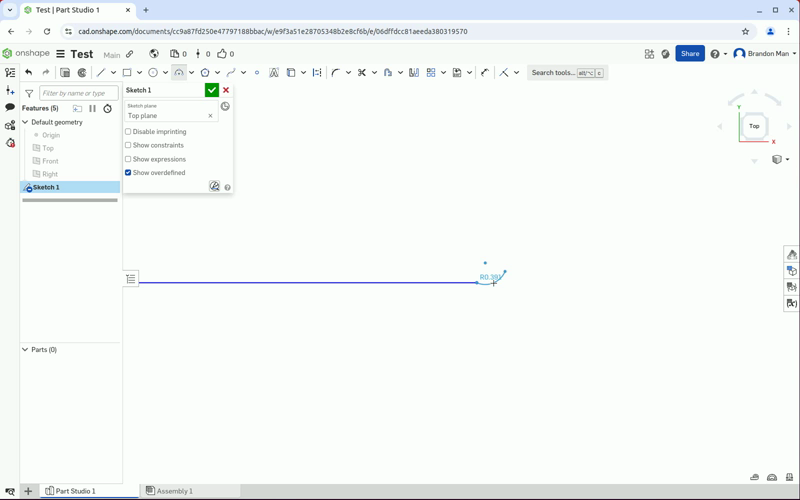
scroll(-6)
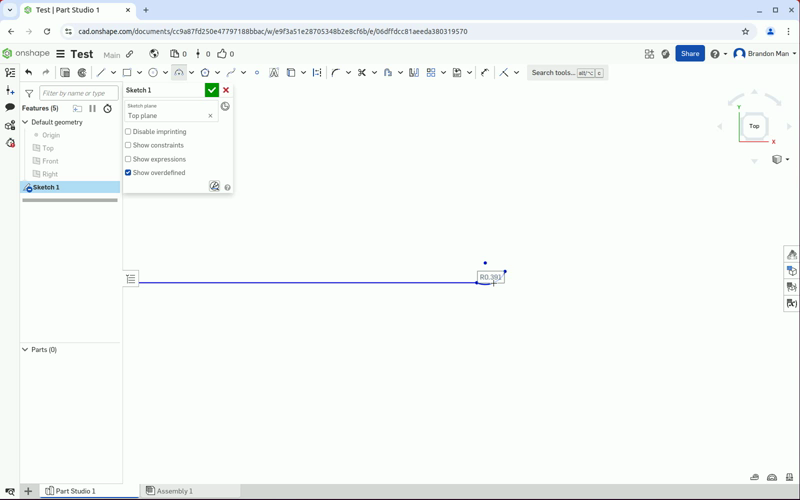
scroll(-6)
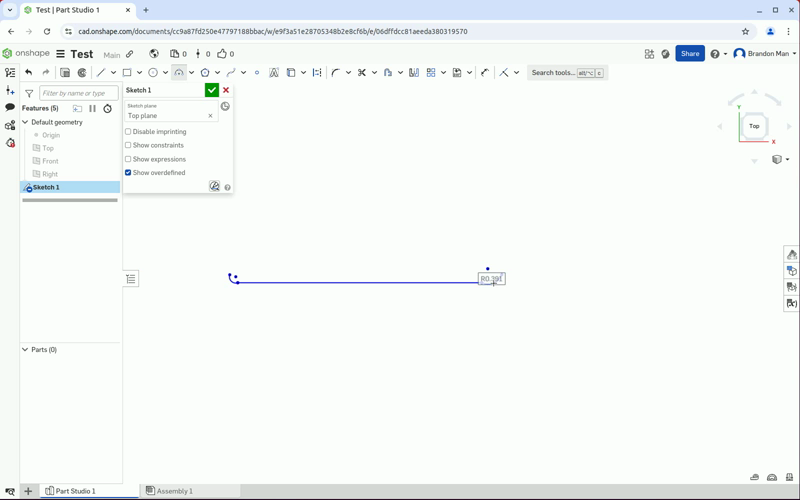
scroll(-6)
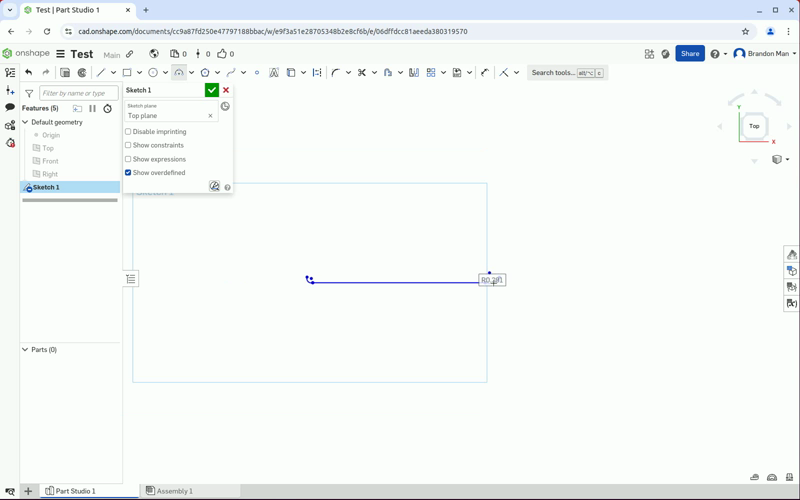
scroll(-6)
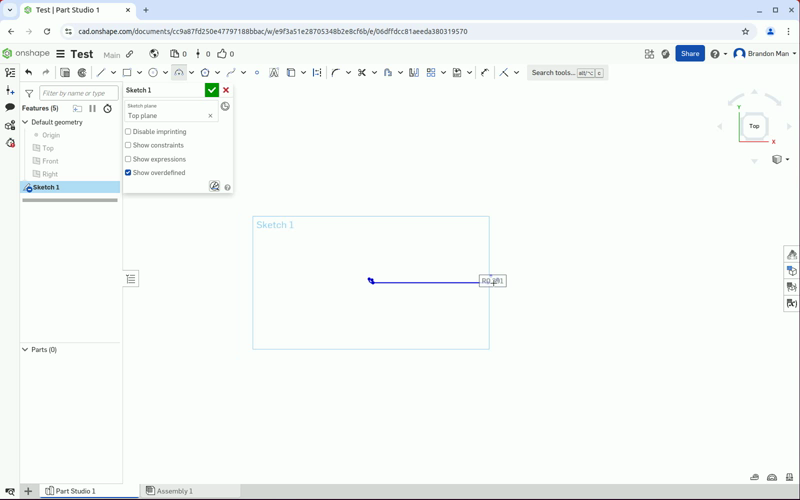
scroll(-6)
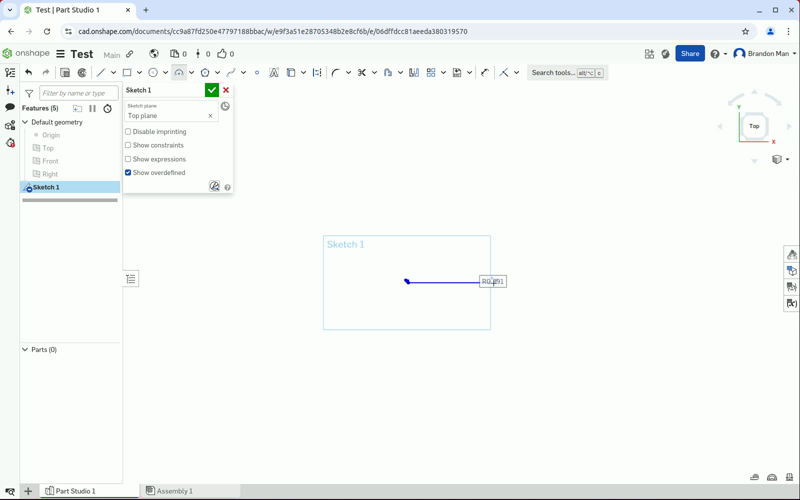
scroll(-6)
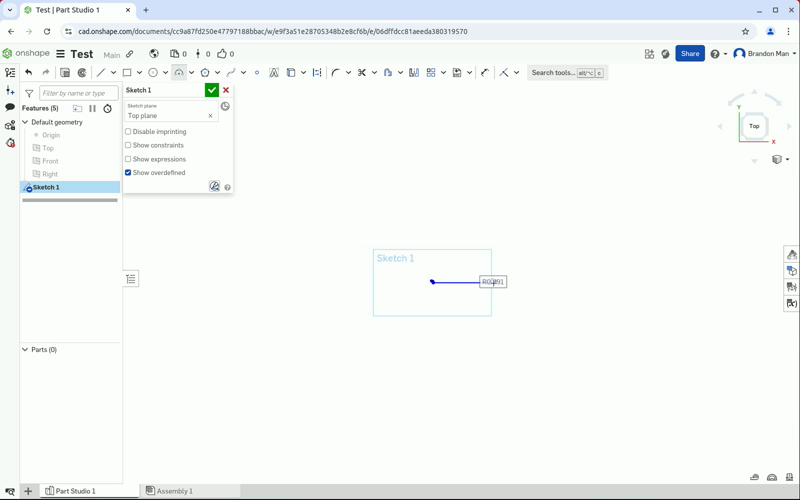
scroll(-6)
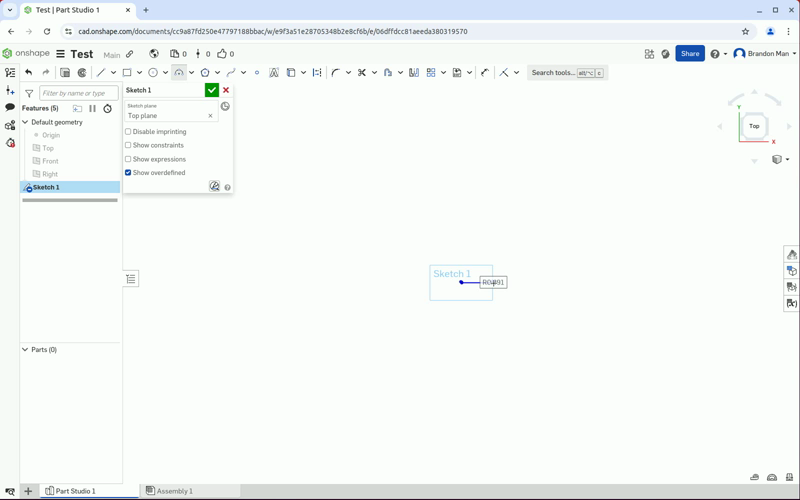
key_up(shift)
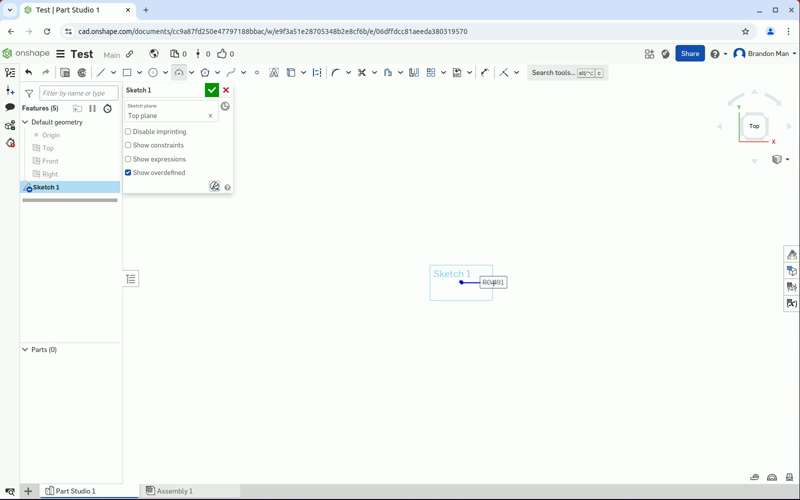
key(esc)
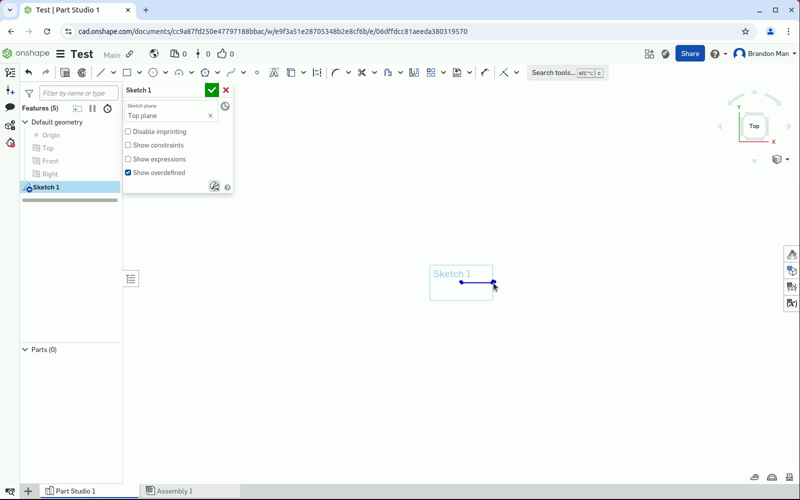
key(l)
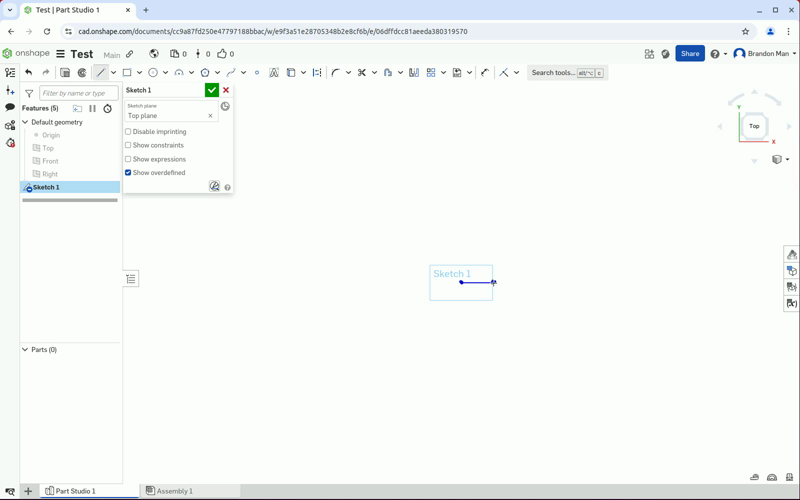
mouse_move(494, 281)
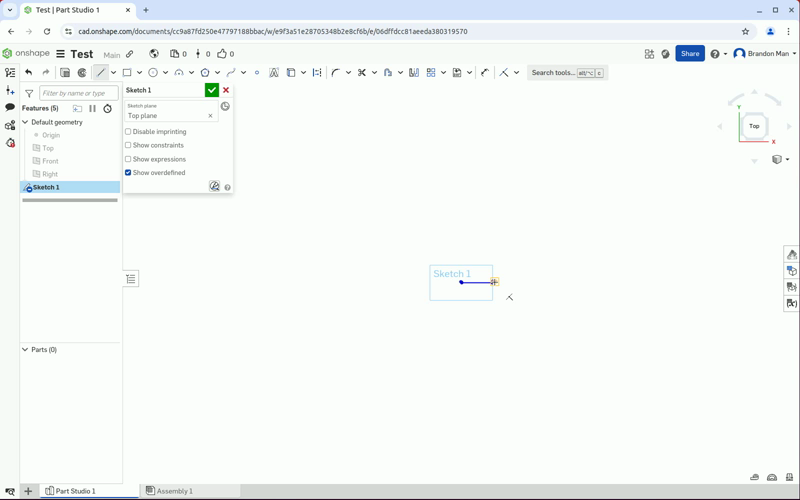
scroll(6)
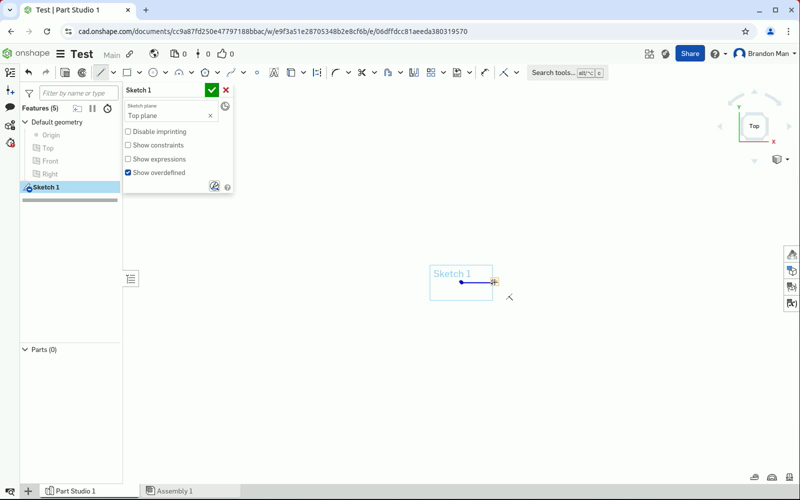
scroll(6)
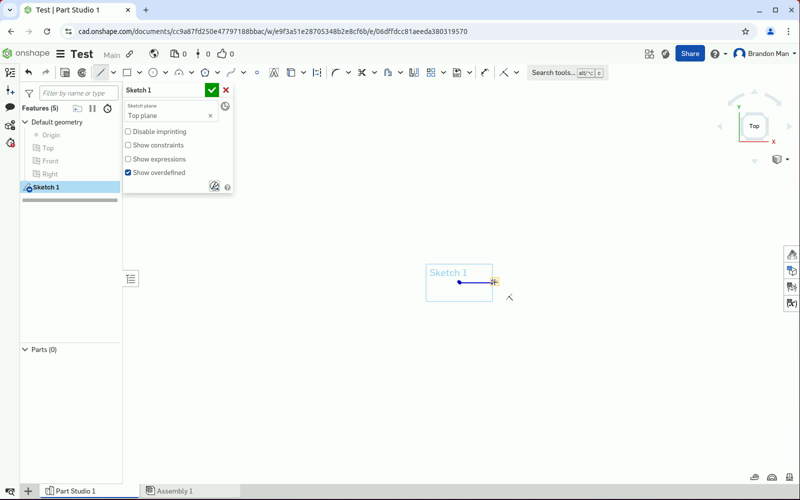
scroll(6)
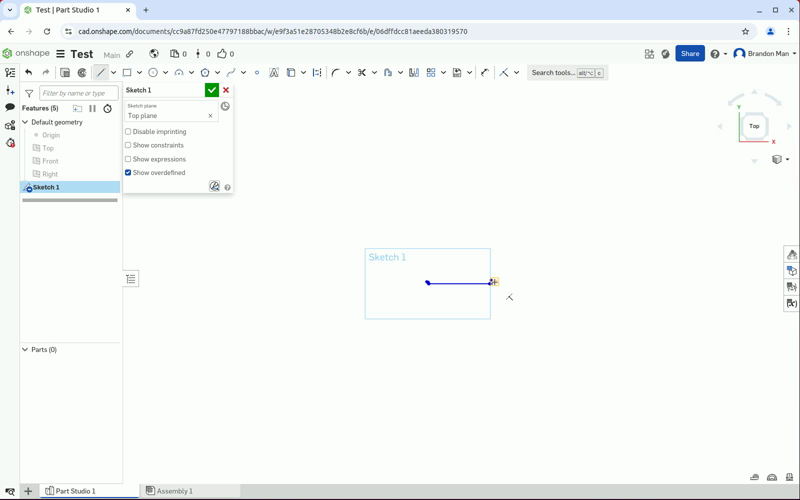
scroll(6)
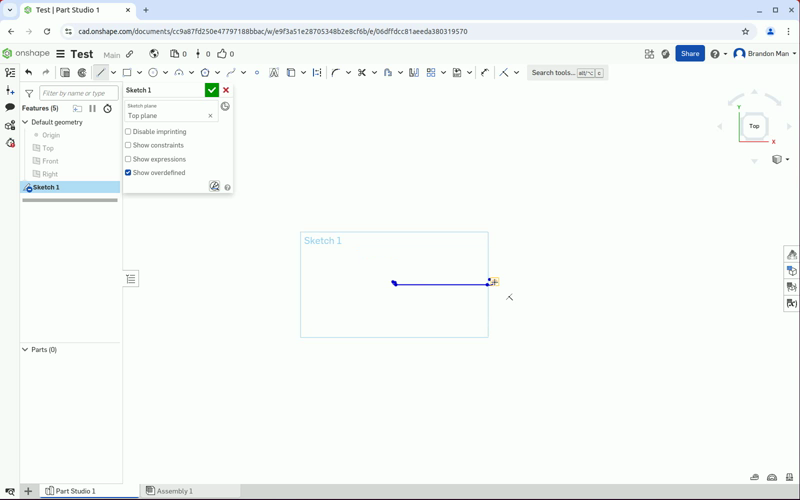
scroll(6)
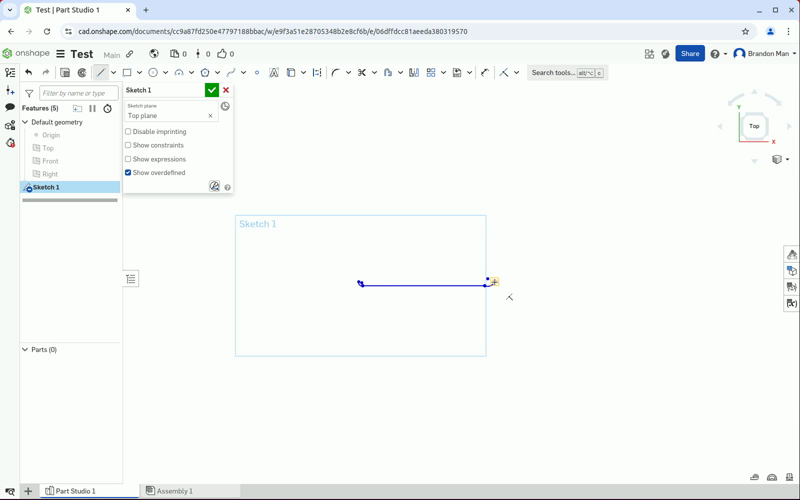
scroll(6)
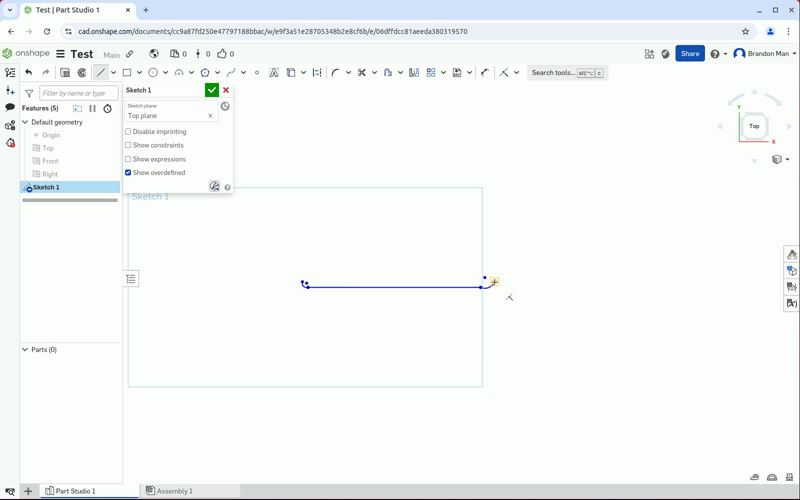
scroll(6)
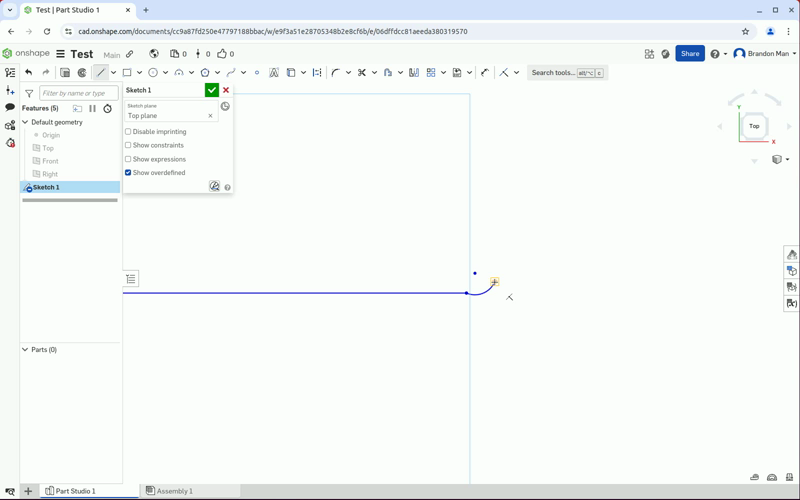
click(494, 281)
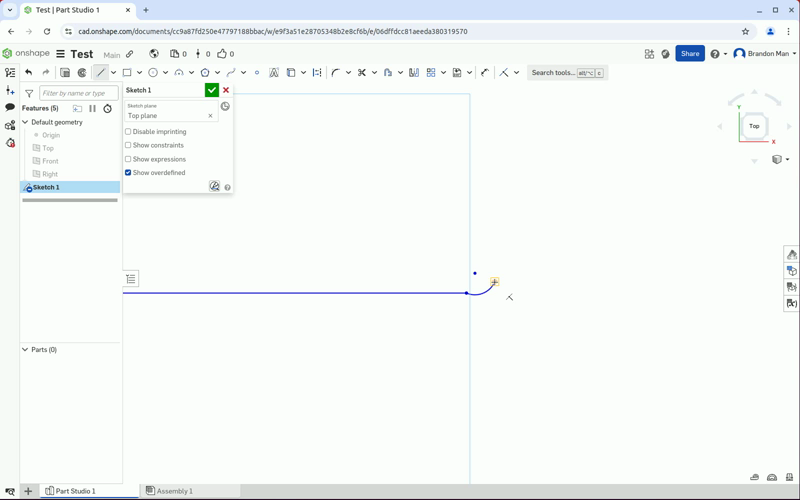
scroll(-6)
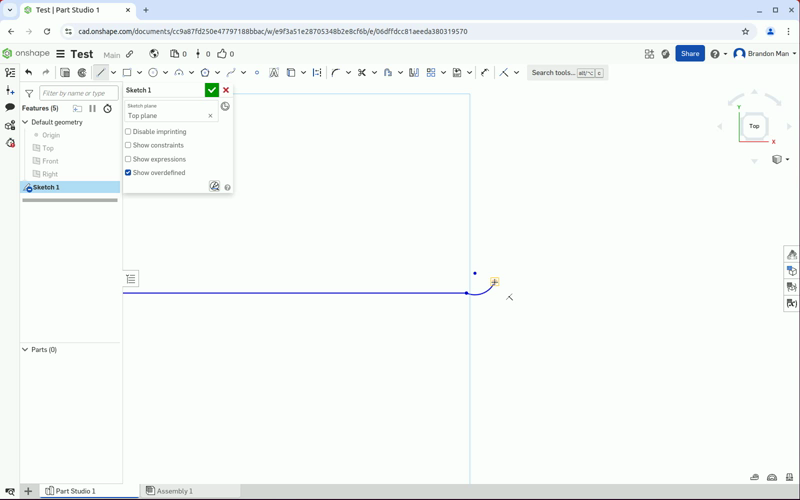
scroll(-6)
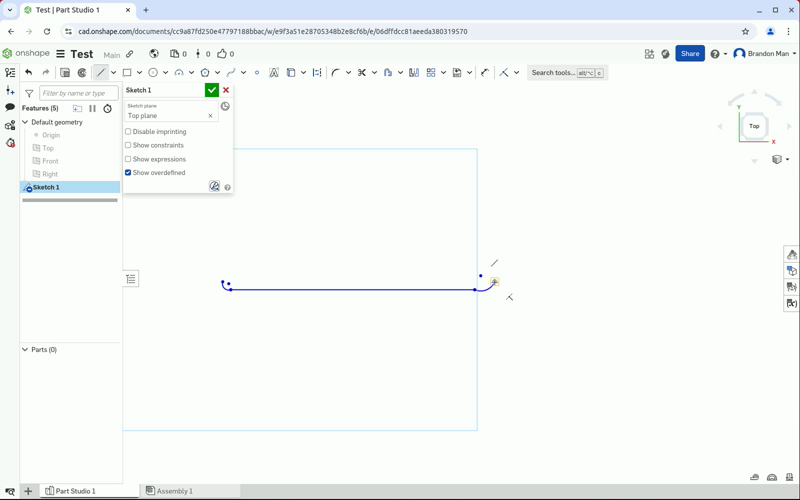
scroll(-6)
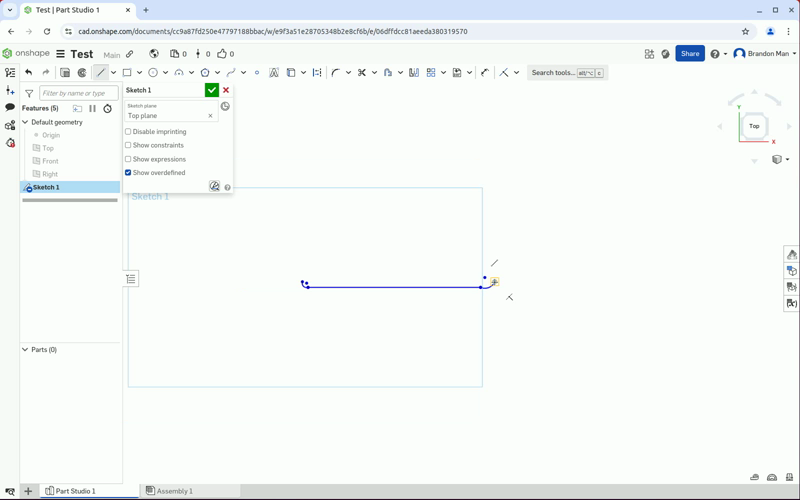
scroll(-6)
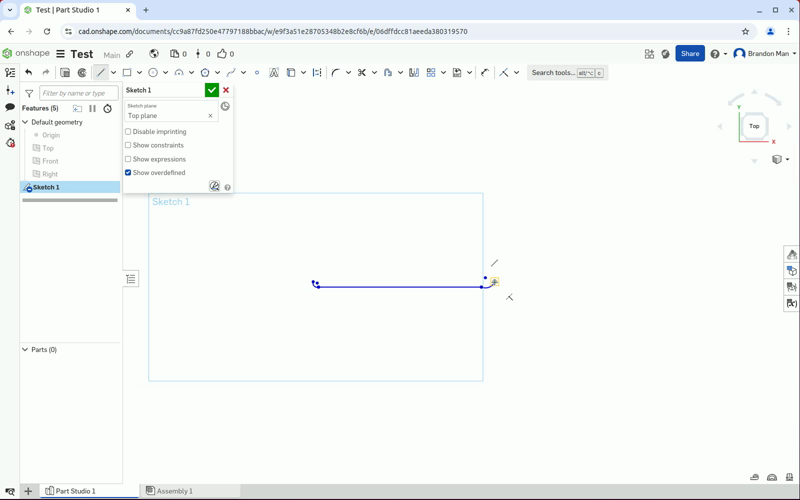
scroll(-6)
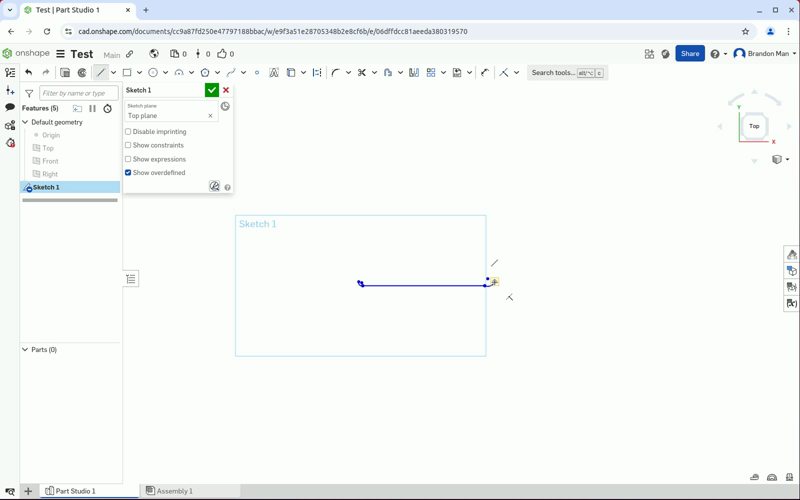
scroll(-6)
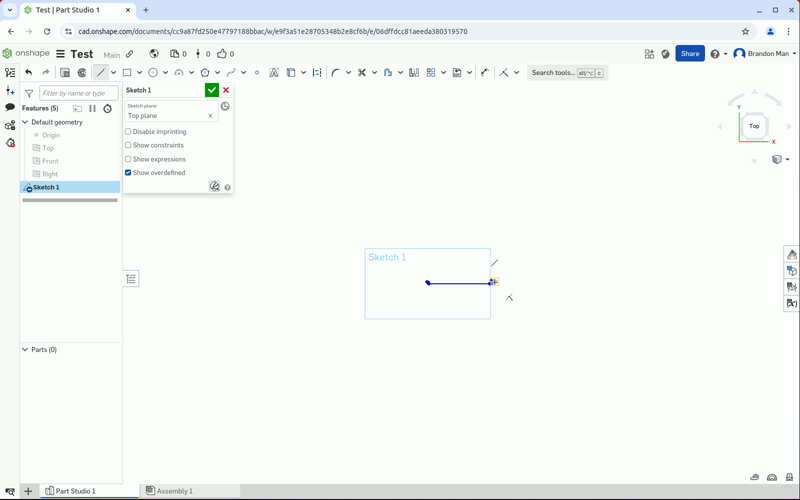
scroll(-6)
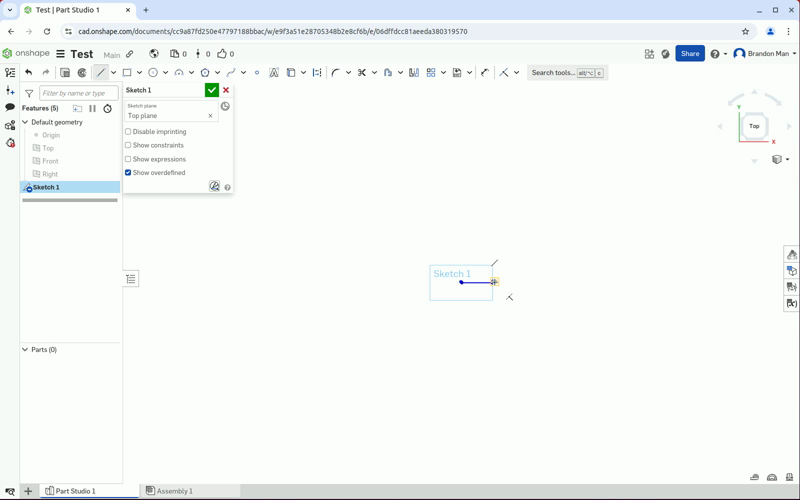
key_down(shift)
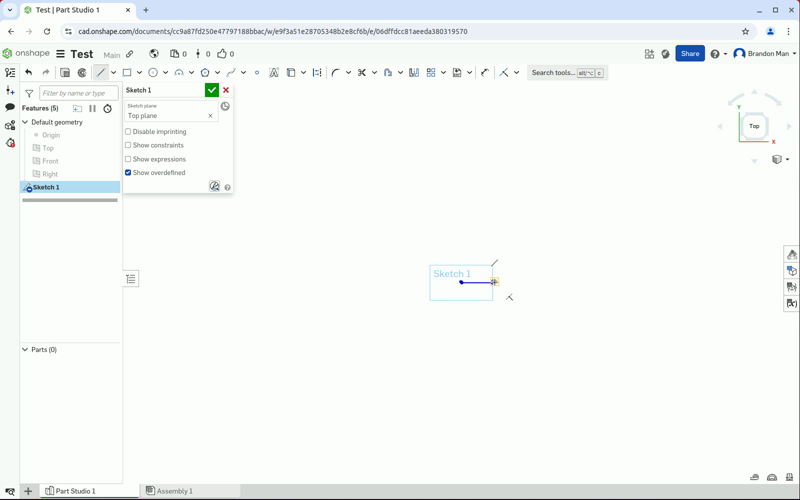
mouse_move(494, 171)
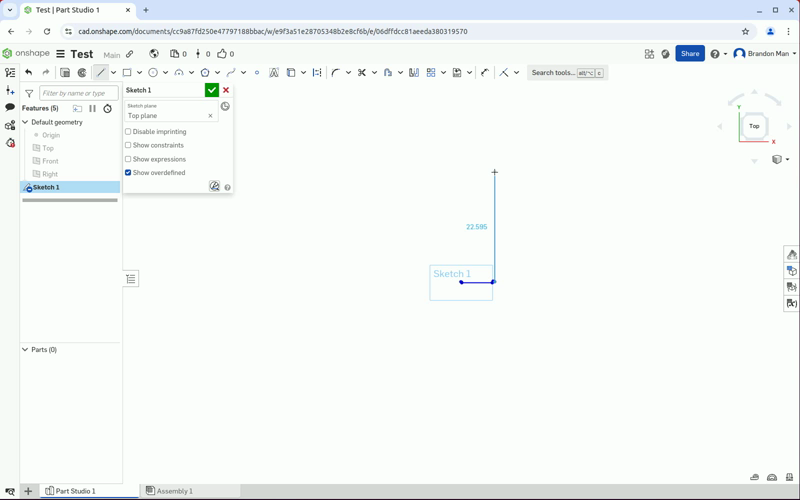
click(494, 171)
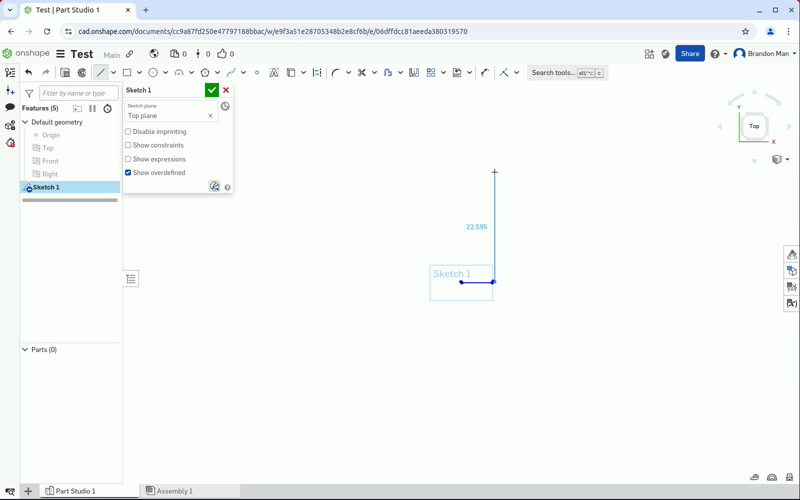
key_up(shift)
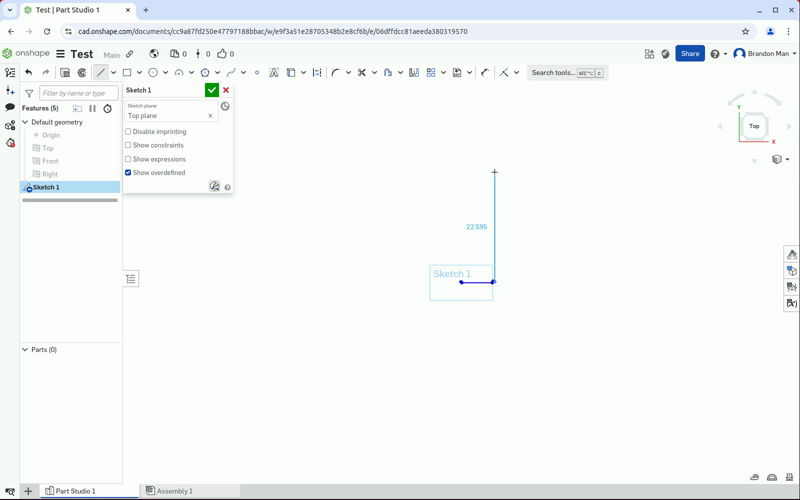
key(esc)
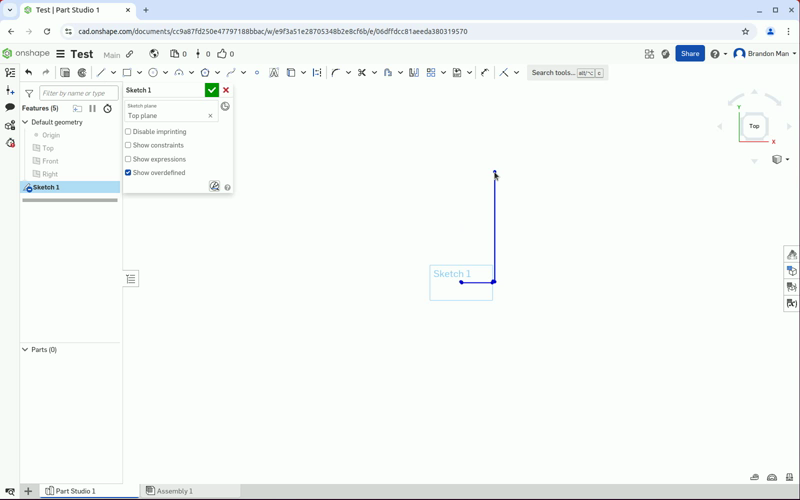
key(a)
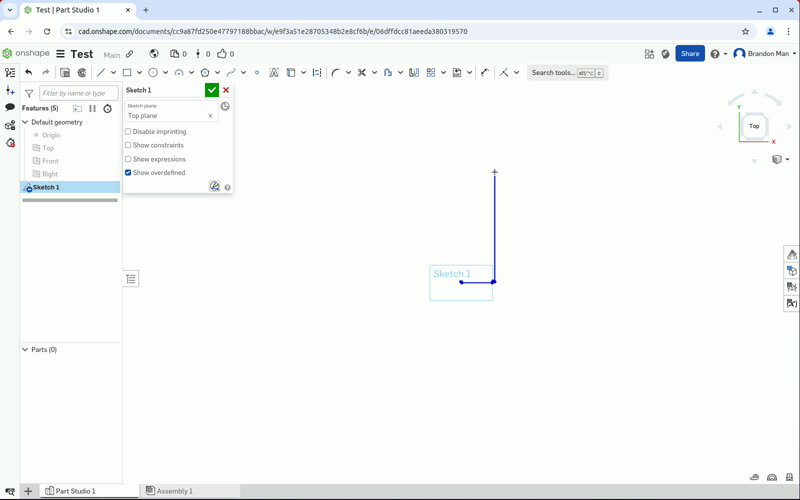
mouse_move(494, 171)
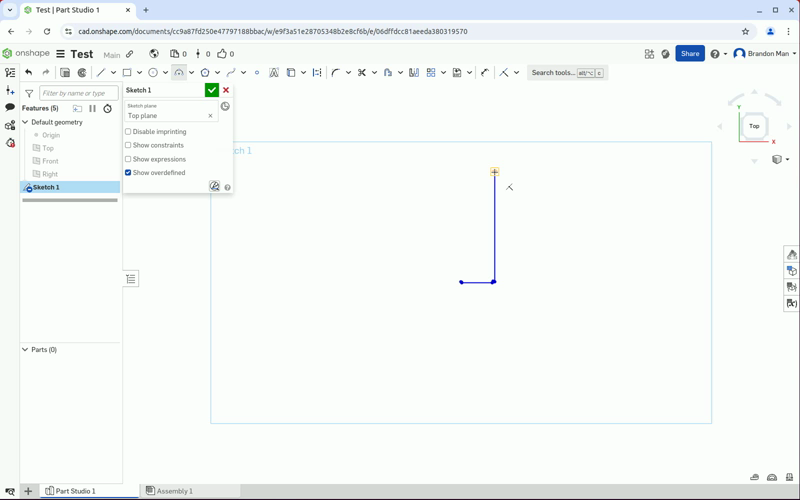
click(494, 171)
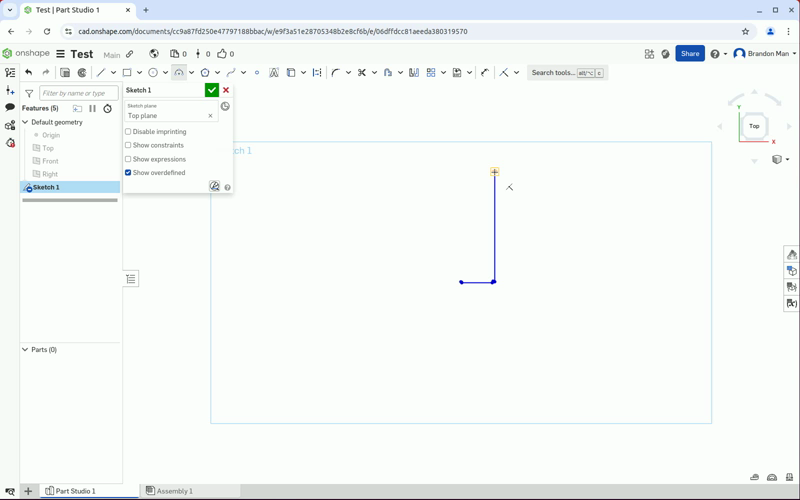
key_down(shift)
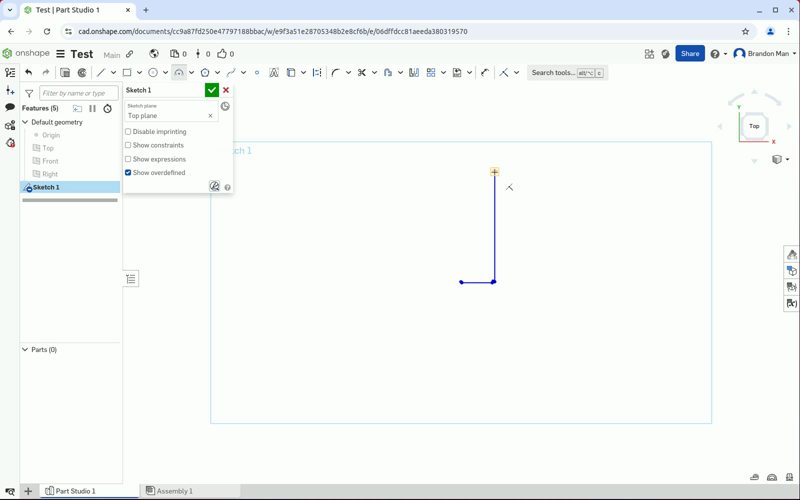
mouse_move(492, 170)
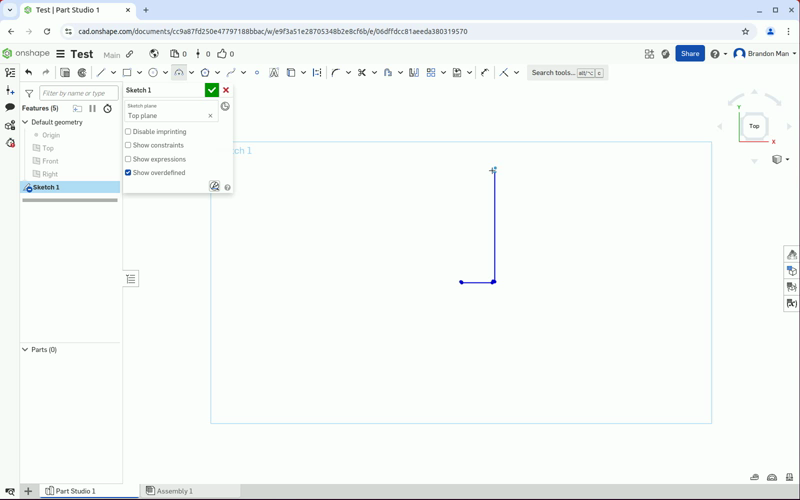
scroll(6)
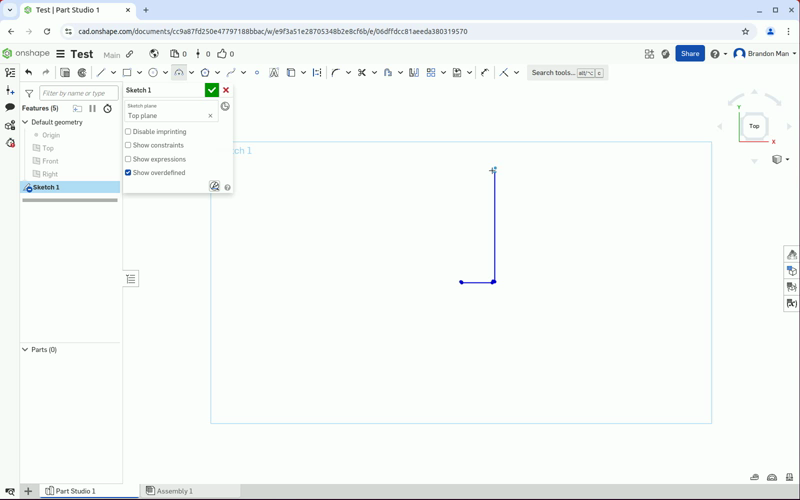
scroll(6)
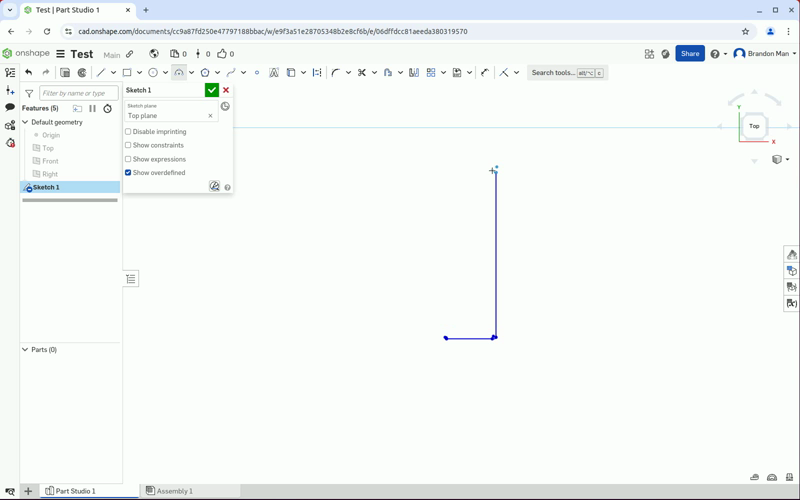
scroll(6)
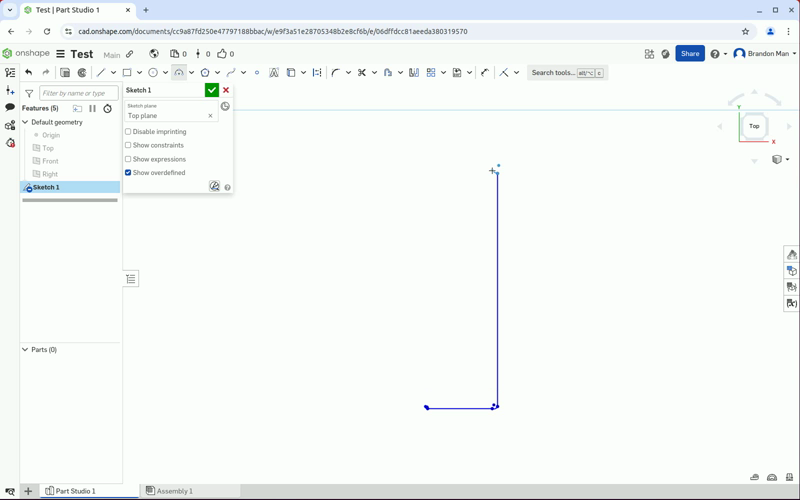
scroll(6)
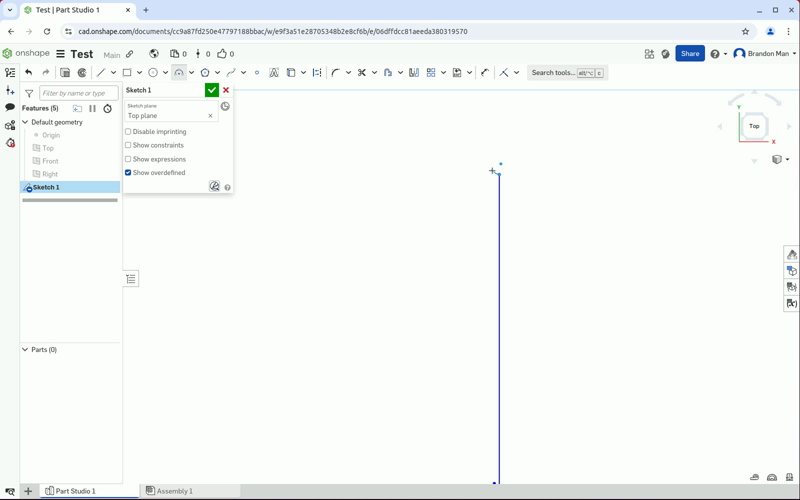
scroll(6)
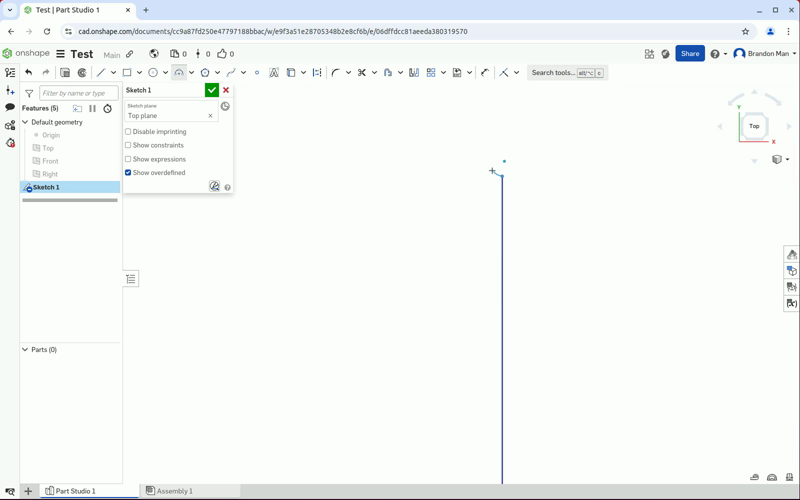
scroll(6)
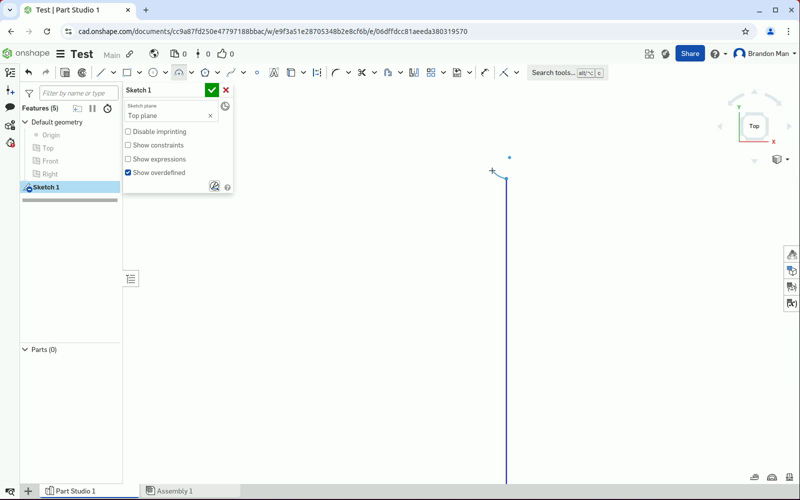
scroll(6)
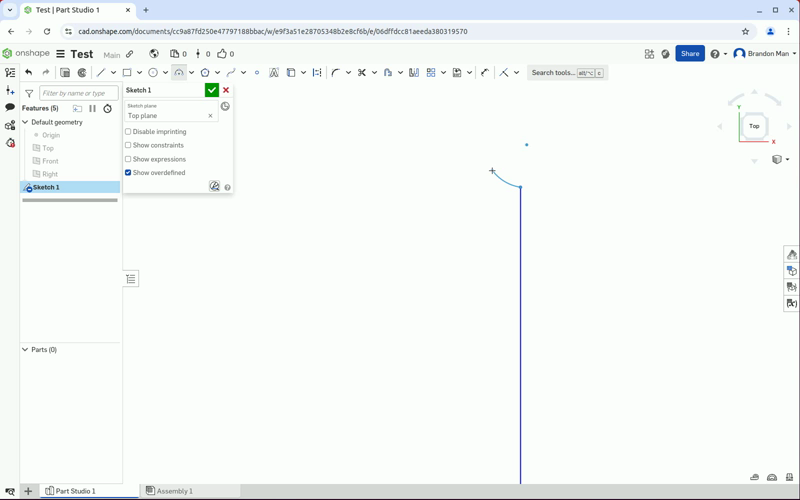
click(492, 170)
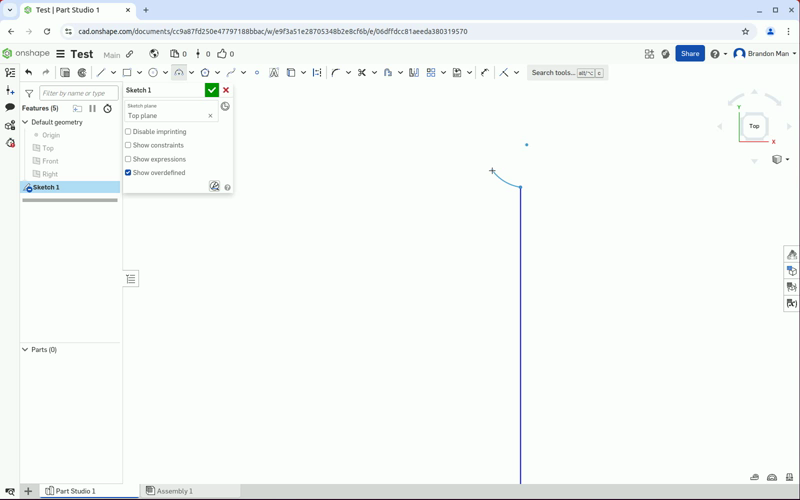
scroll(-6)
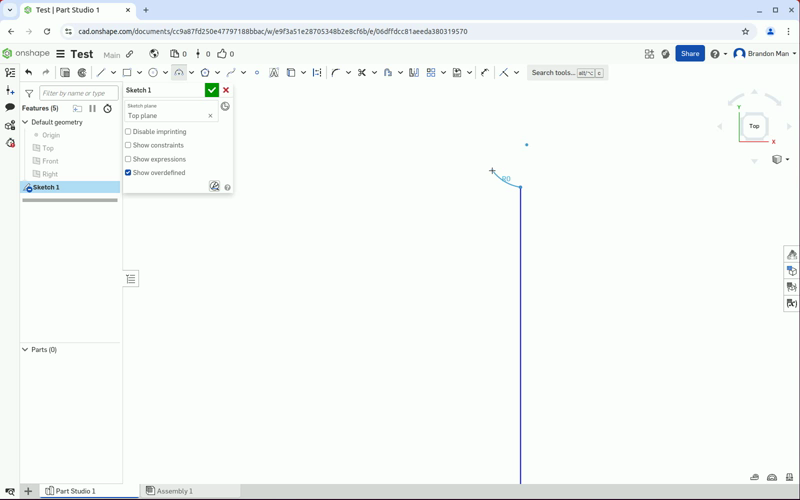
scroll(-6)
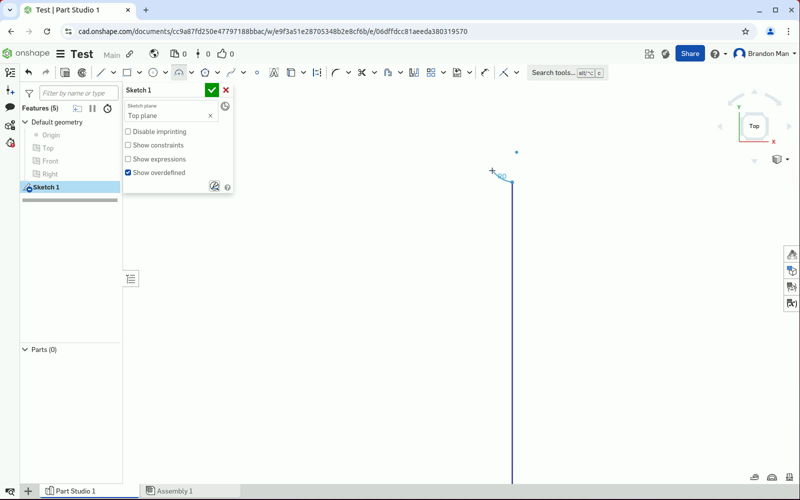
scroll(-6)
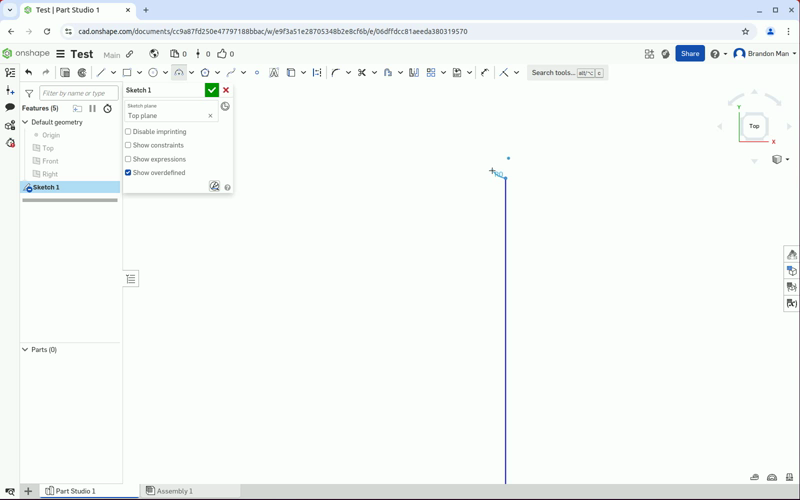
scroll(-6)
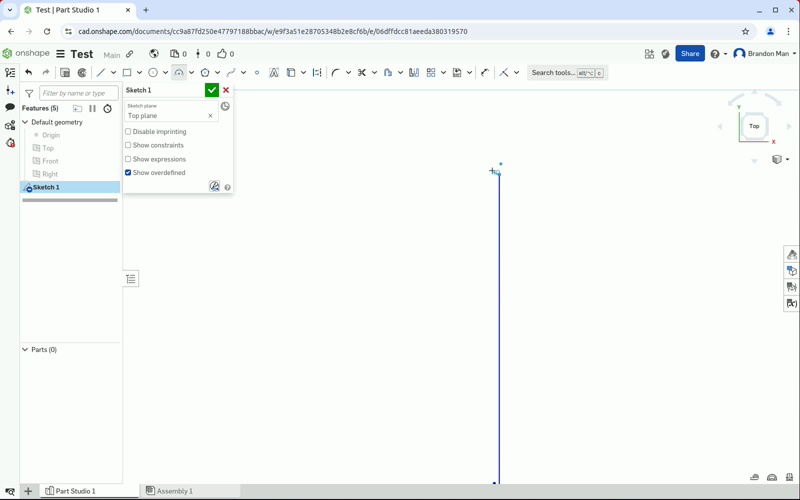
scroll(-6)
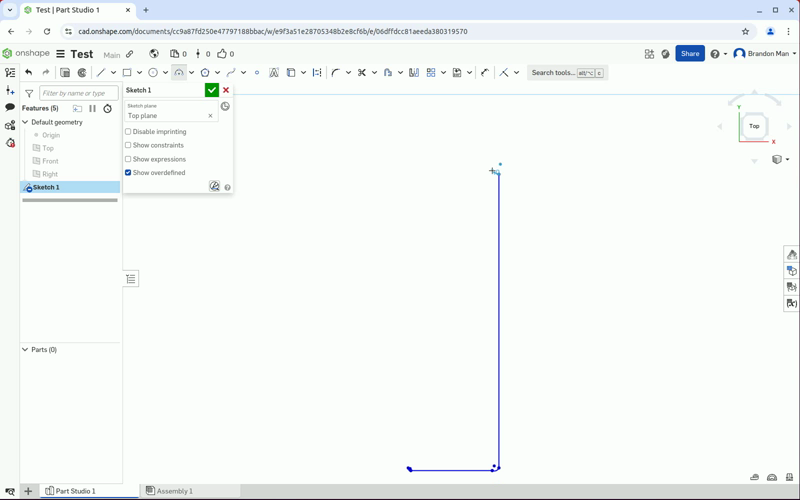
scroll(-6)
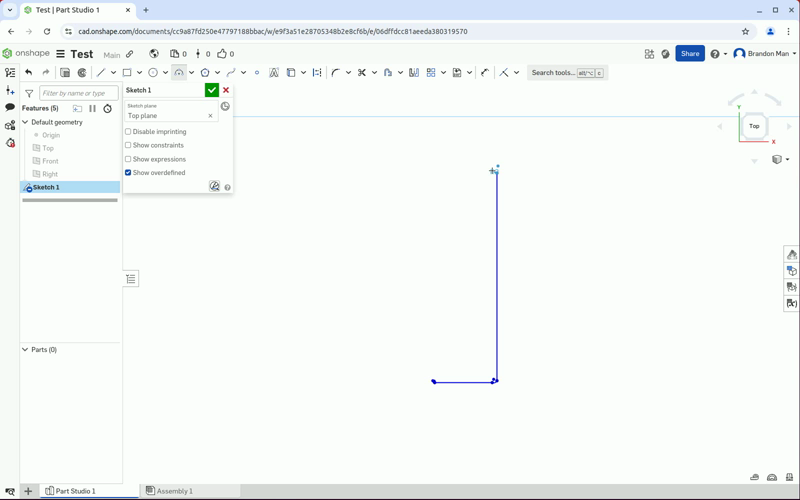
scroll(-6)
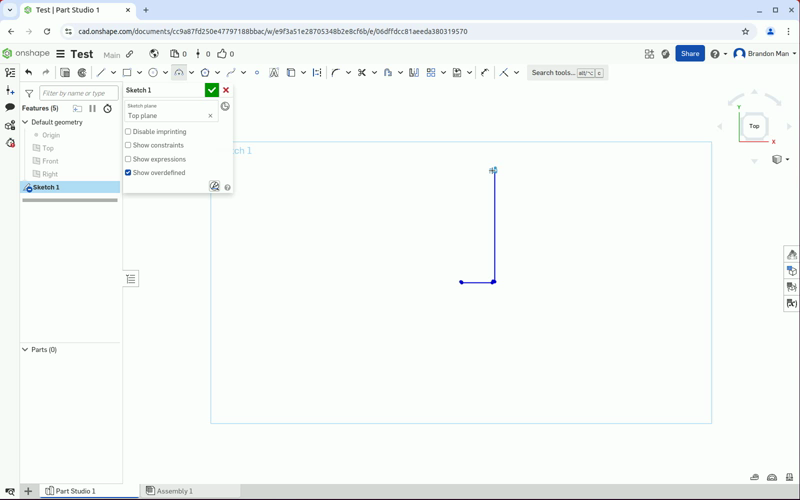
mouse_move(493, 170)
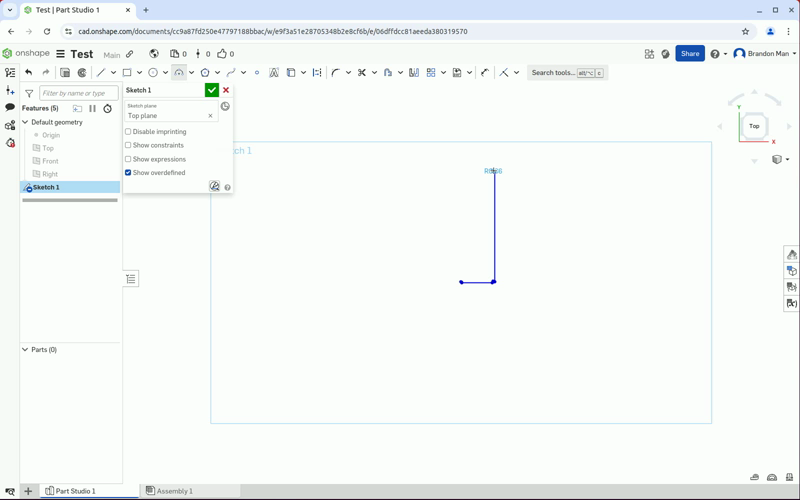
scroll(6)
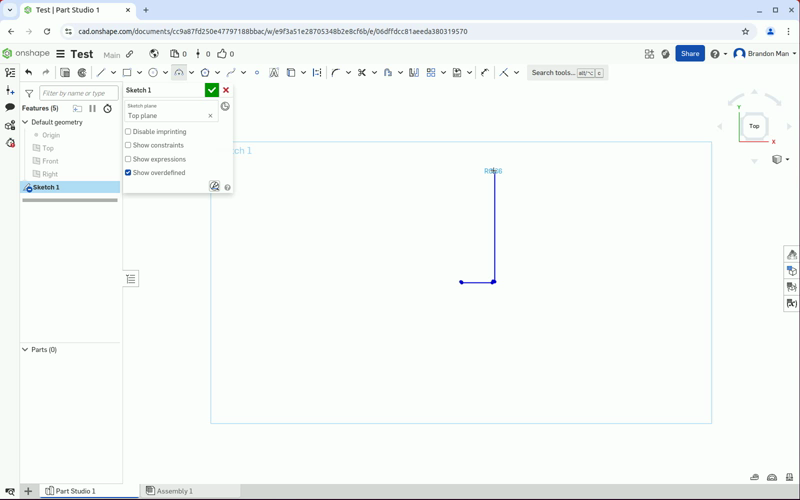
scroll(6)
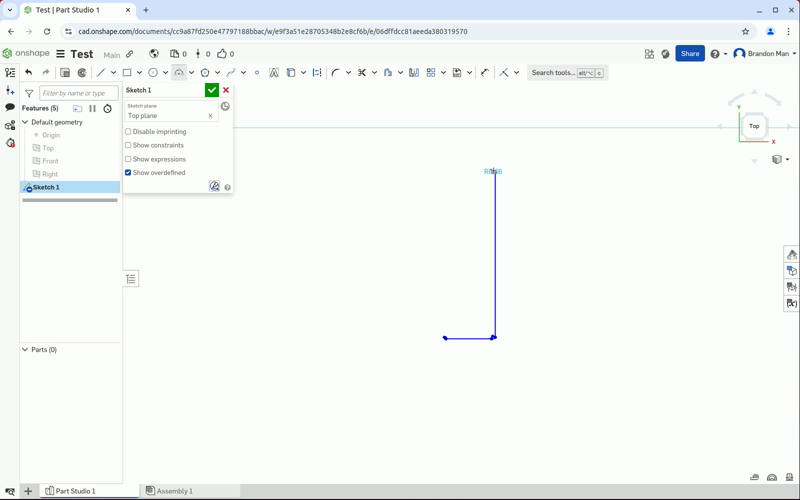
scroll(6)
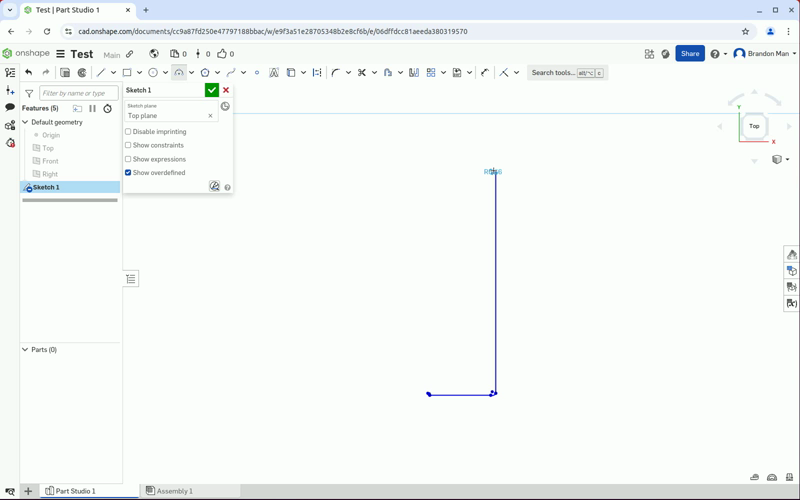
scroll(6)
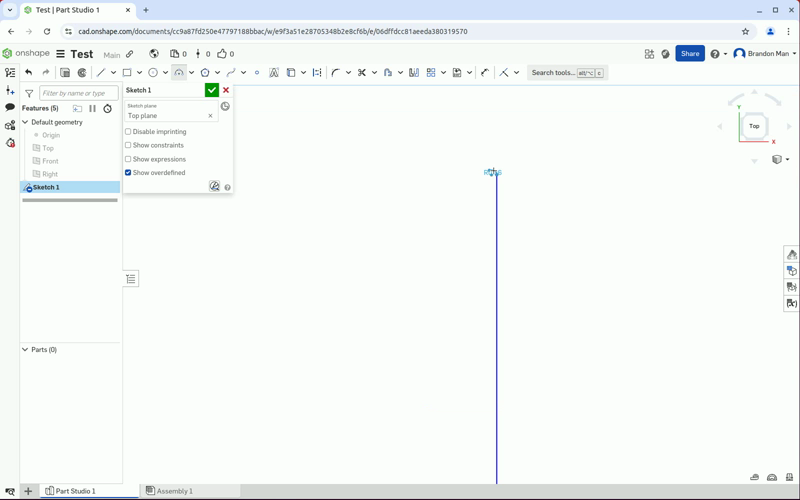
scroll(6)
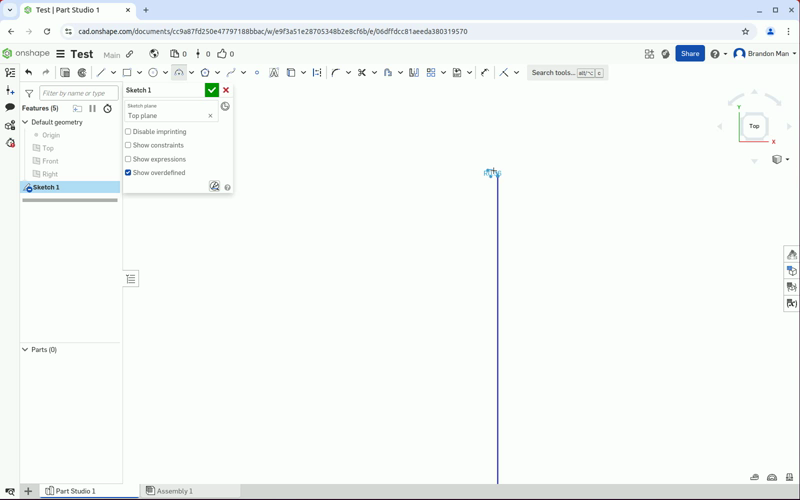
scroll(6)
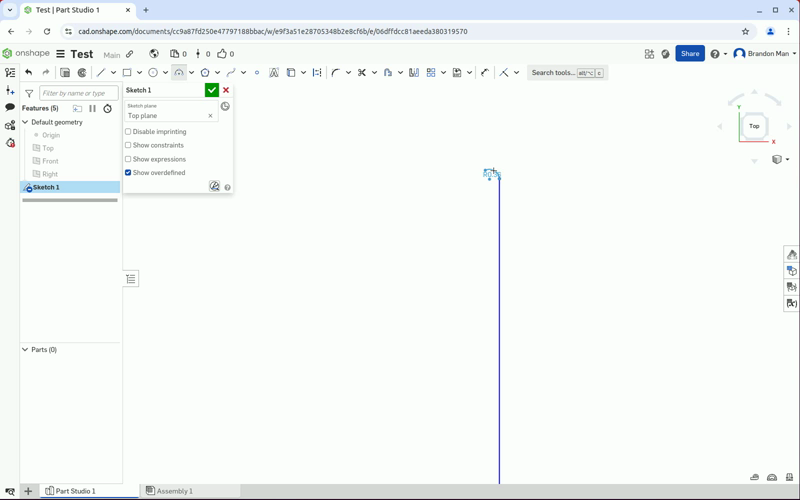
scroll(6)
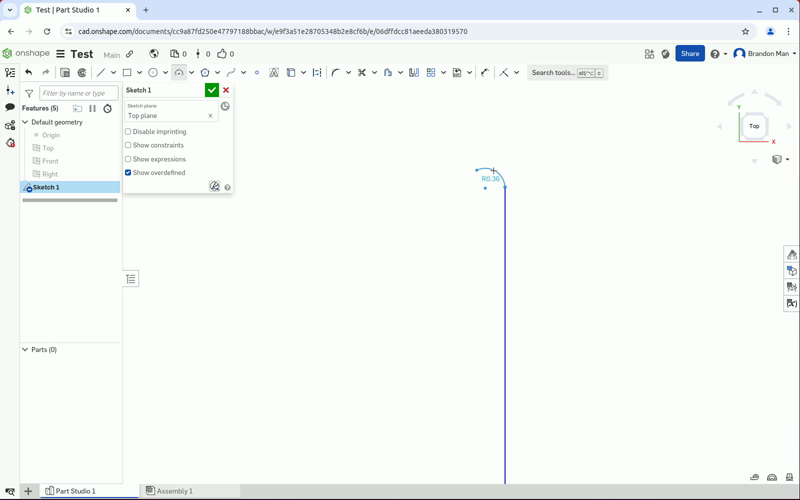
click(493, 170)
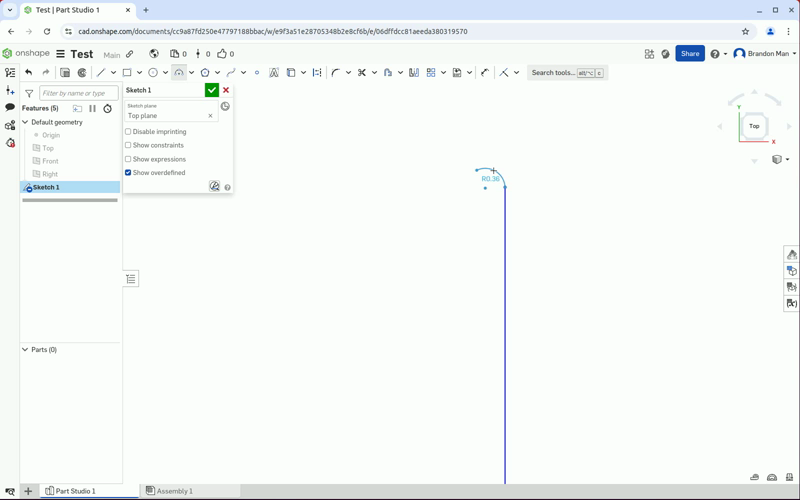
scroll(-6)
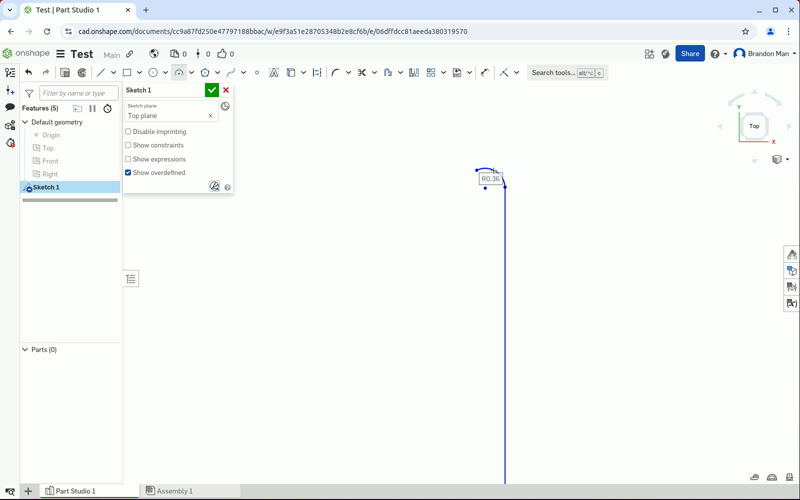
scroll(-6)
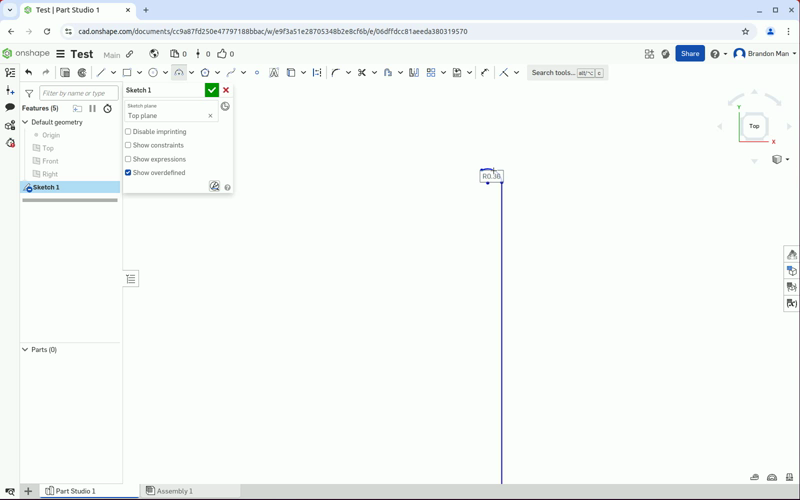
scroll(-6)
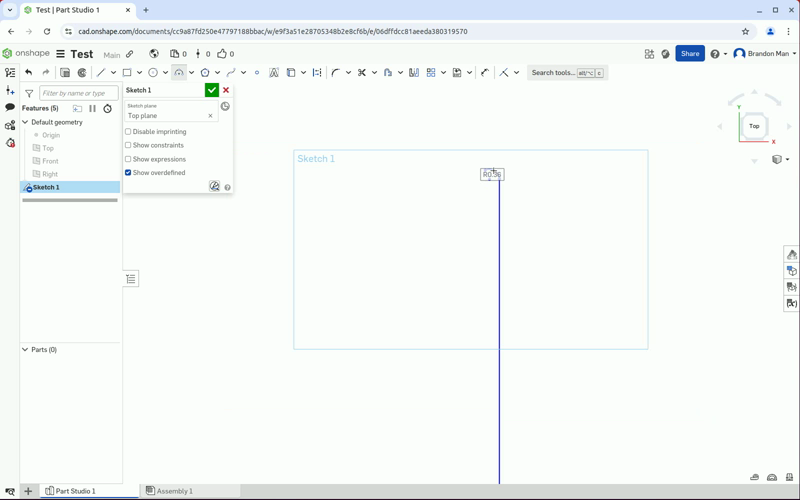
scroll(-6)
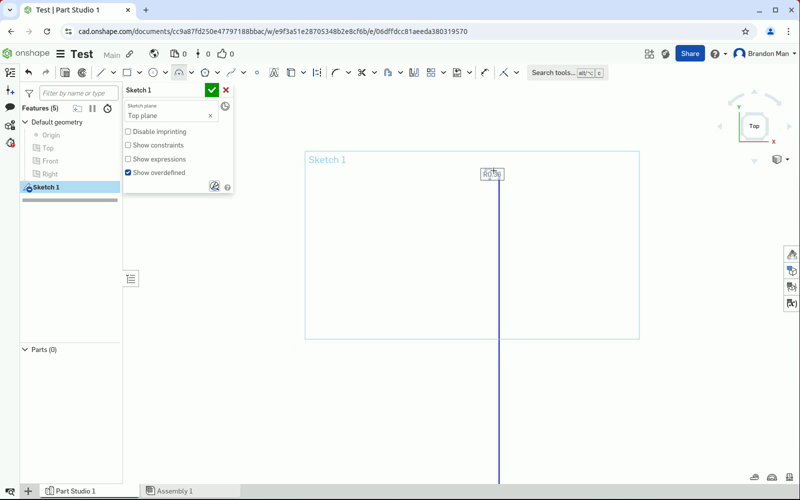
scroll(-6)
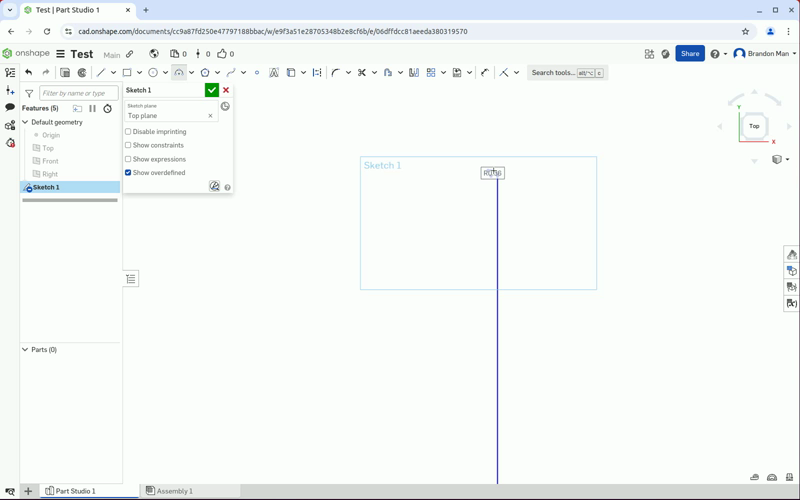
scroll(-6)
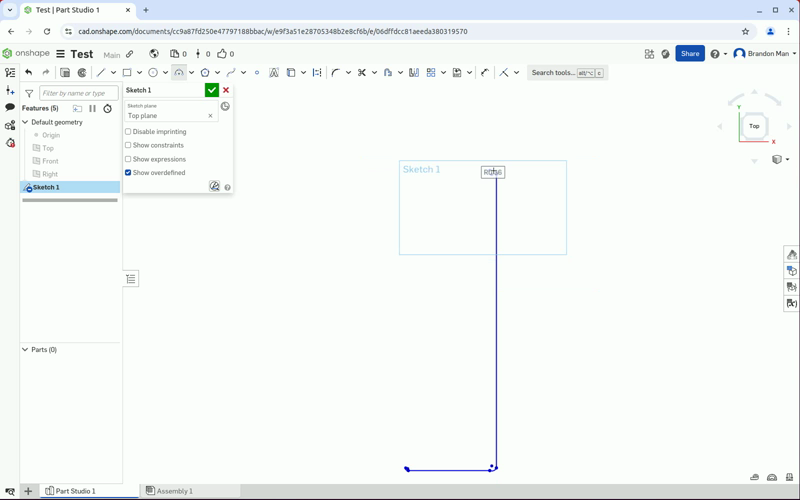
scroll(-6)
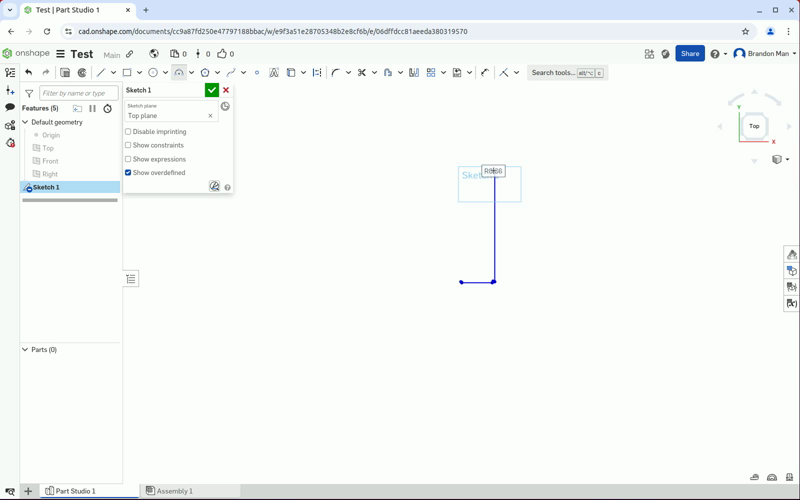
key_up(shift)
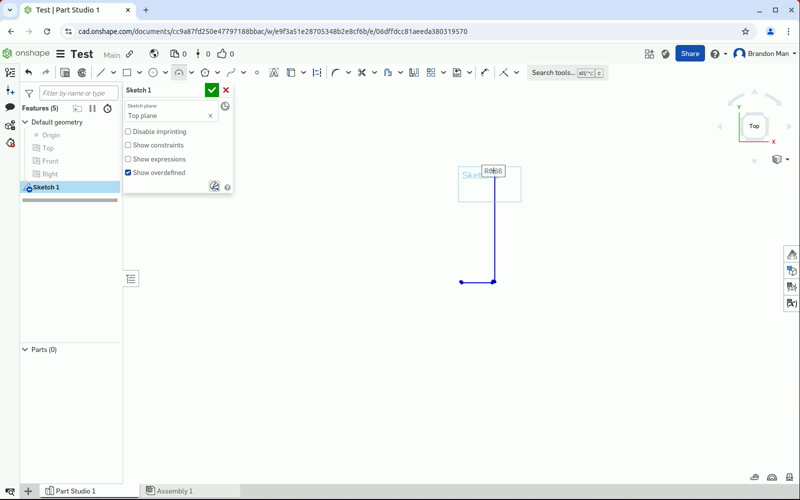
key(esc)
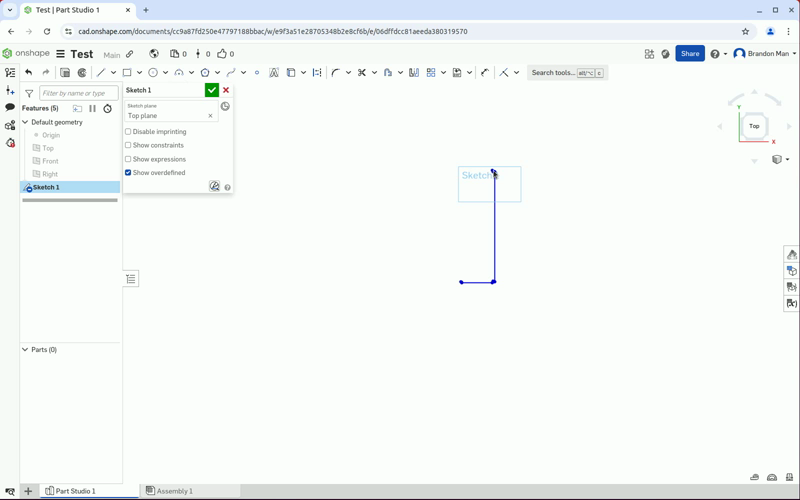
key(l)
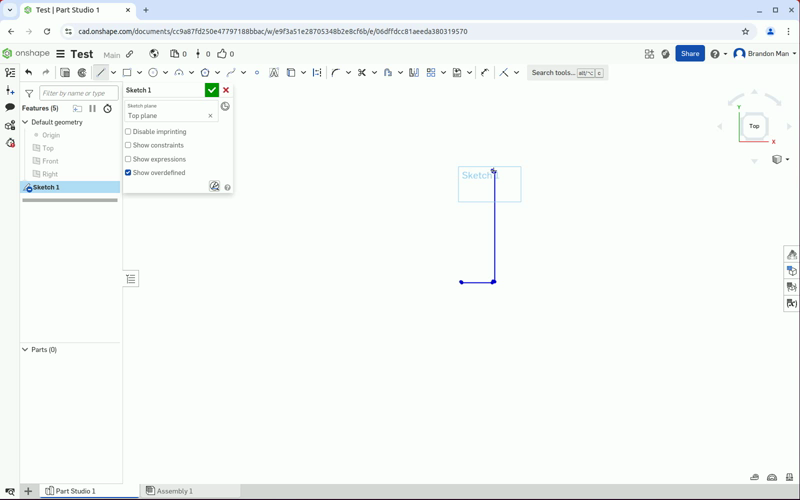
mouse_move(492, 170)
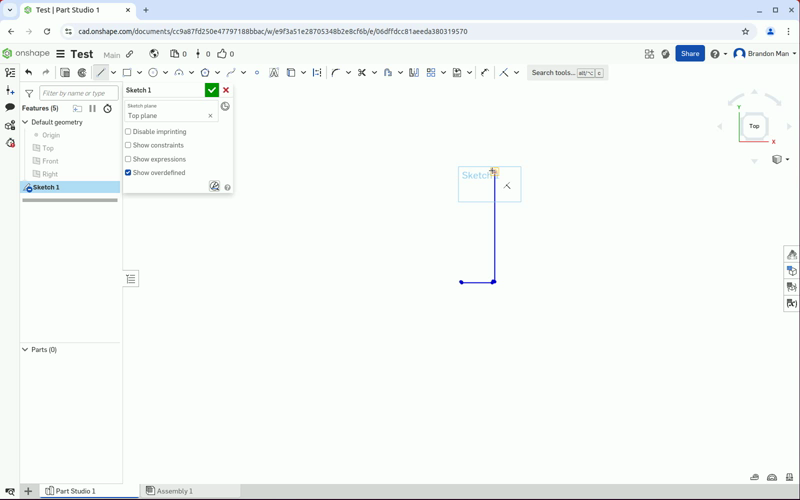
scroll(6)
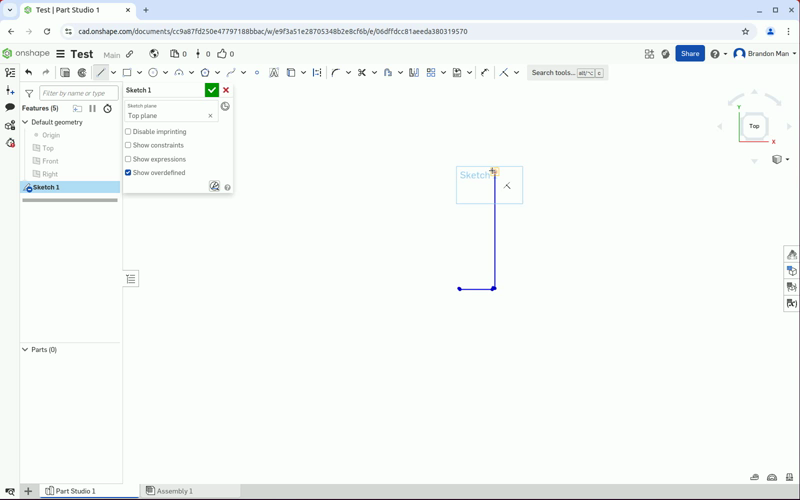
scroll(6)
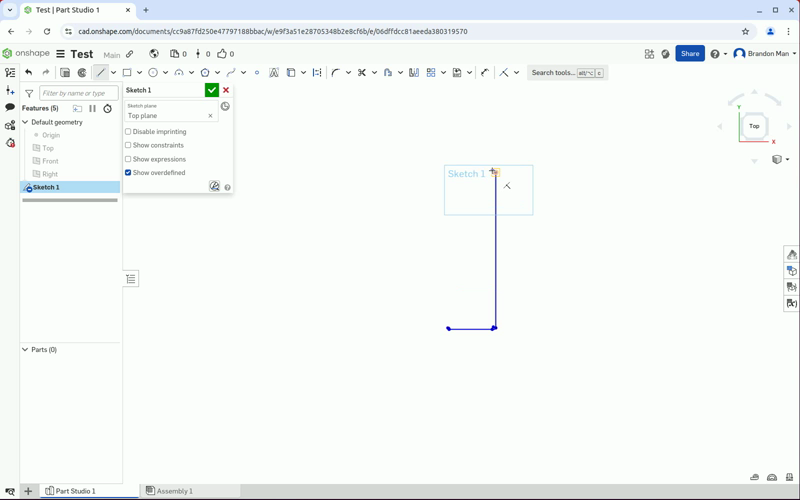
scroll(6)
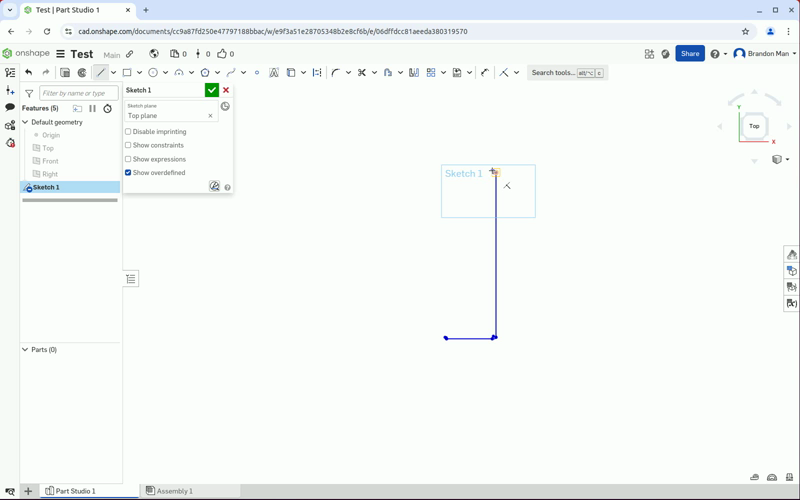
scroll(6)
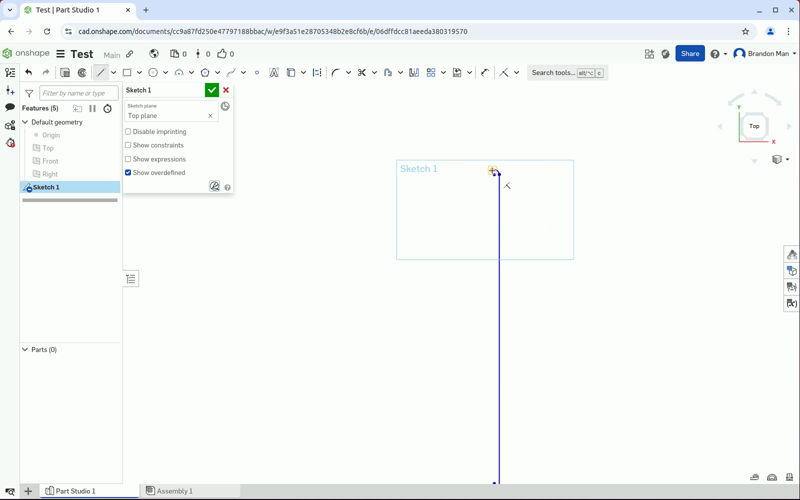
scroll(6)
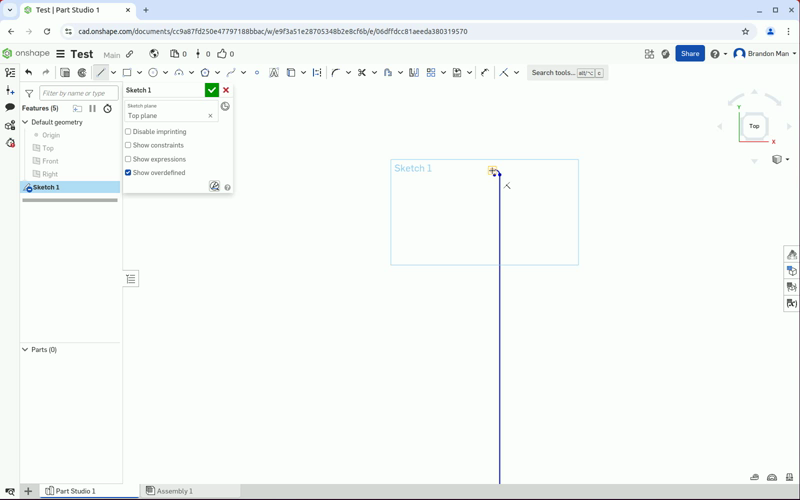
scroll(6)
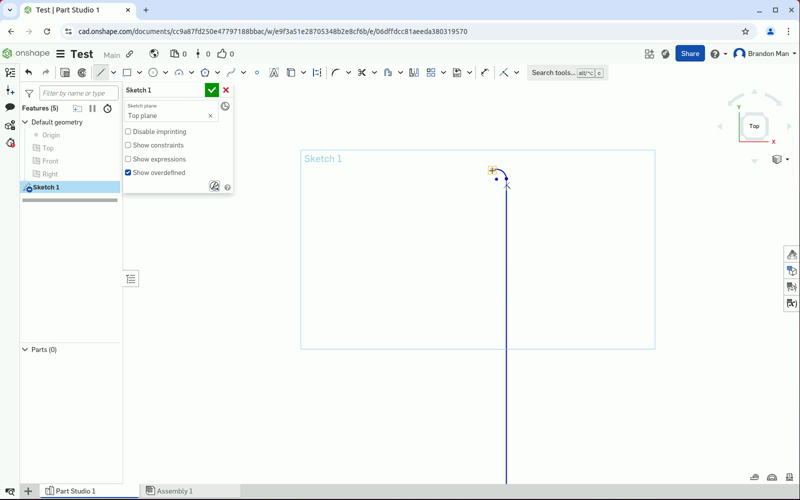
scroll(6)
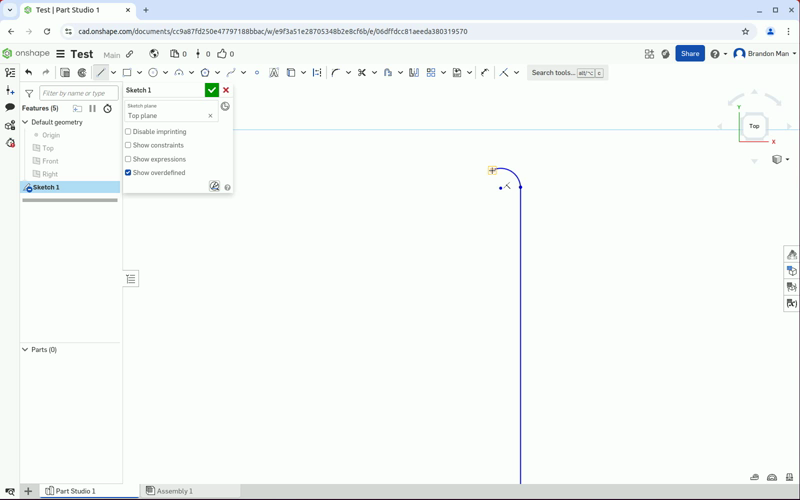
click(492, 170)
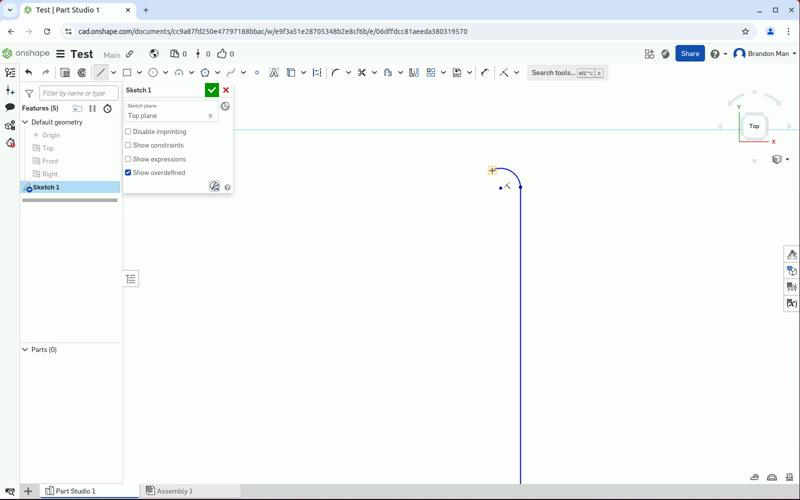
scroll(-6)
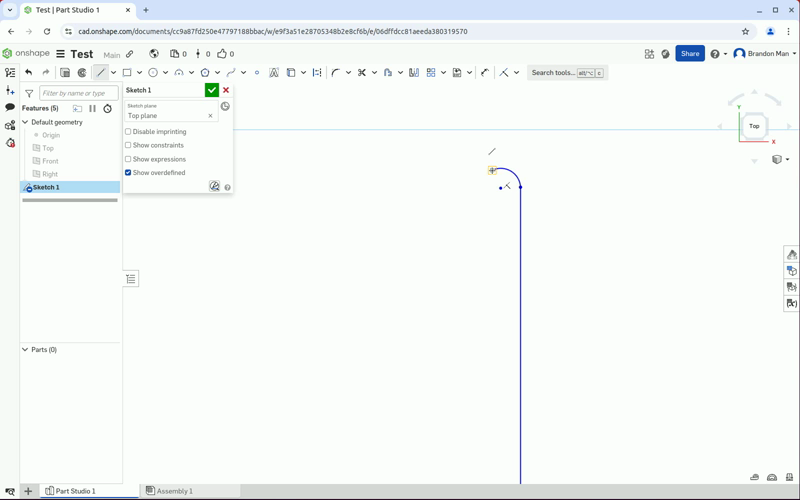
scroll(-6)
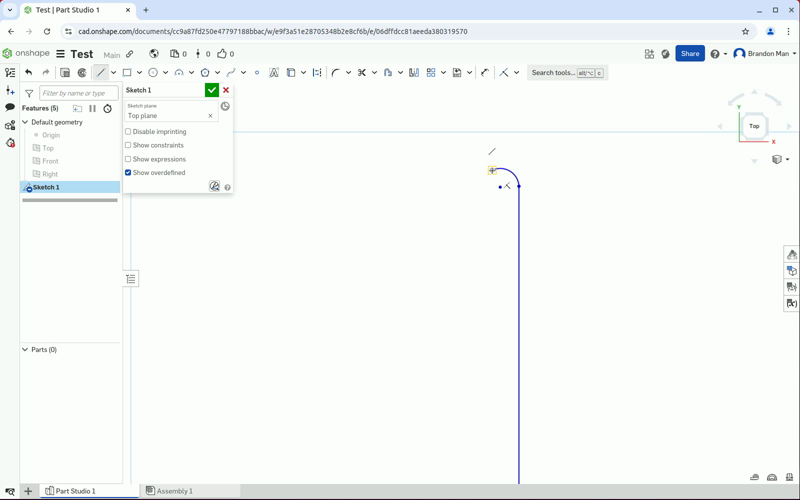
scroll(-6)
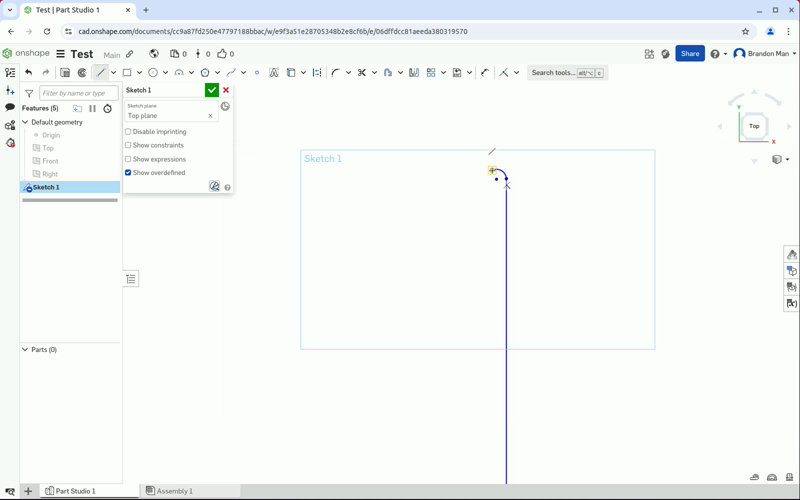
scroll(-6)
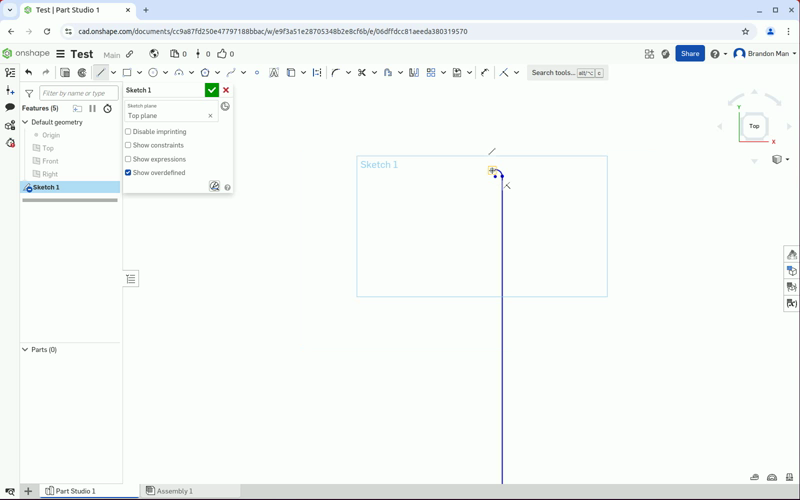
scroll(-6)
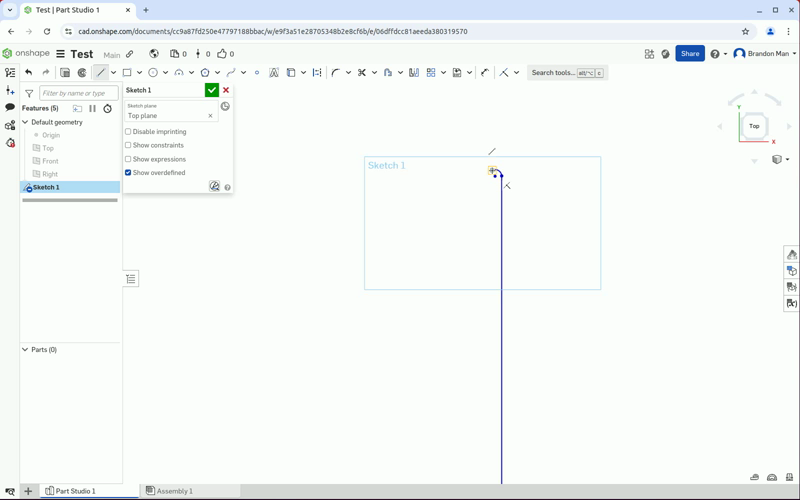
scroll(-6)
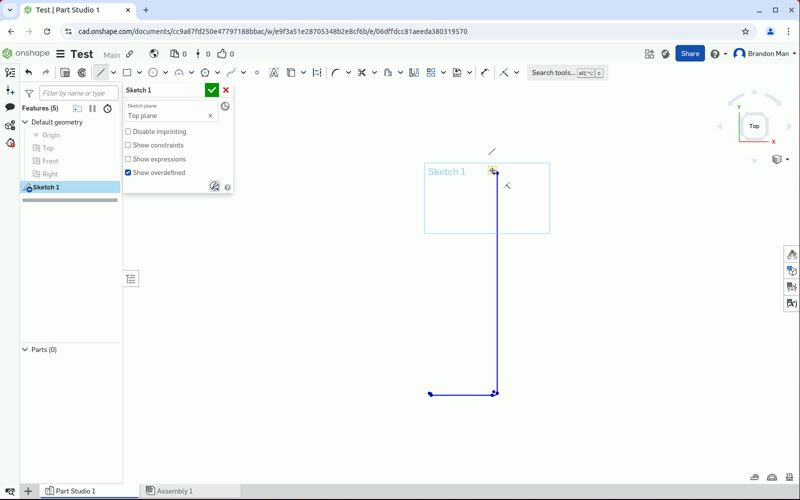
scroll(-6)
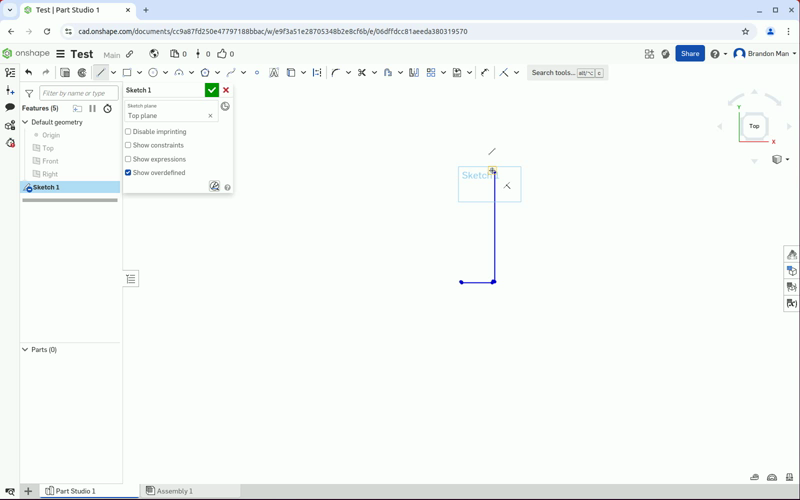
key_down(shift)
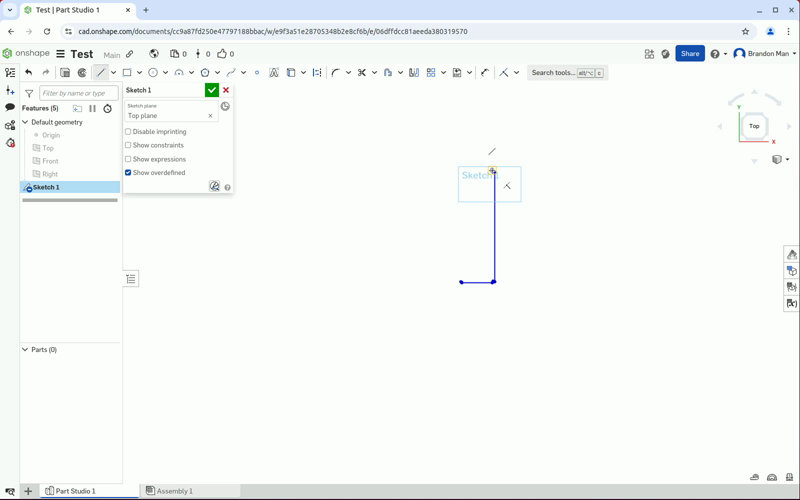
mouse_move(522, 170)
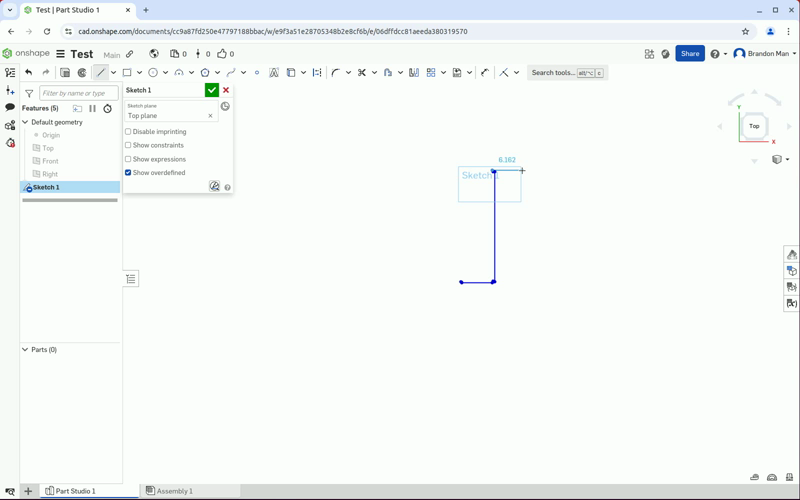
mouse_move(481, 170)
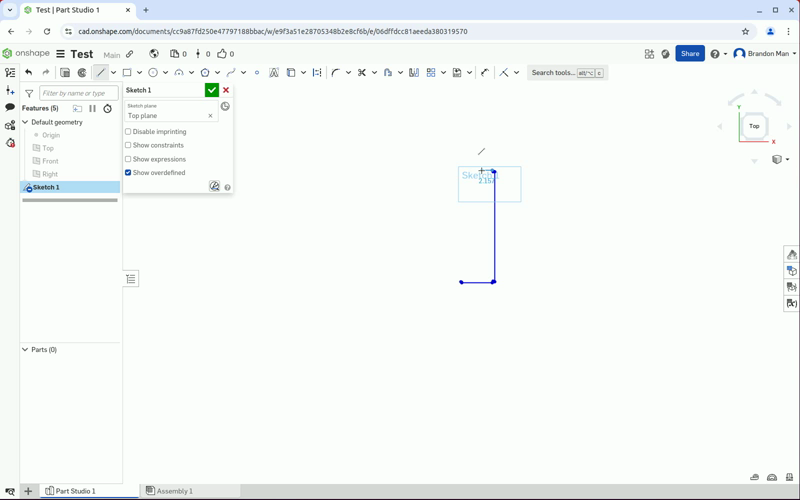
click(481, 170)
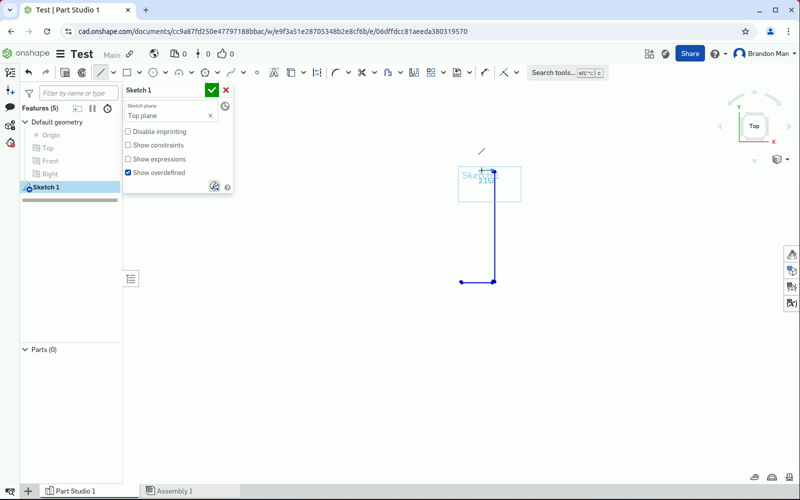
key_up(shift)
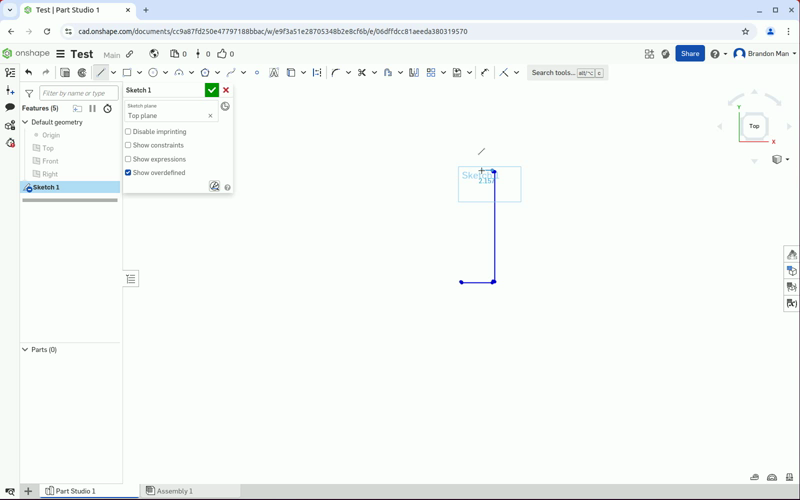
key(esc)
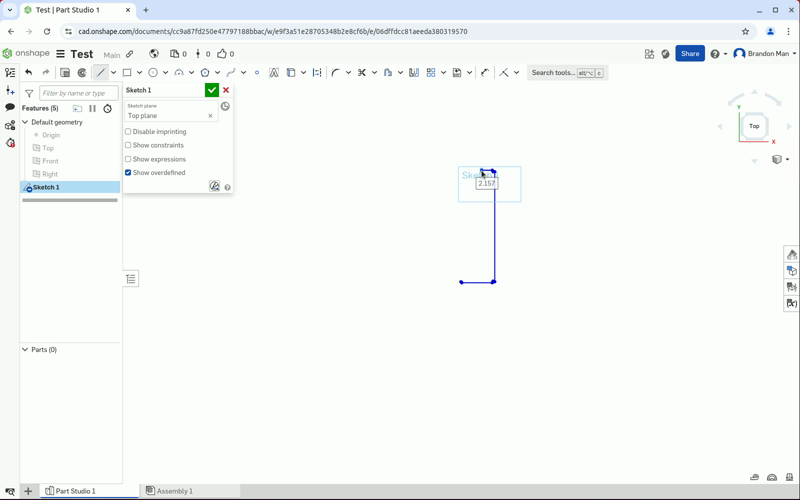
key(a)
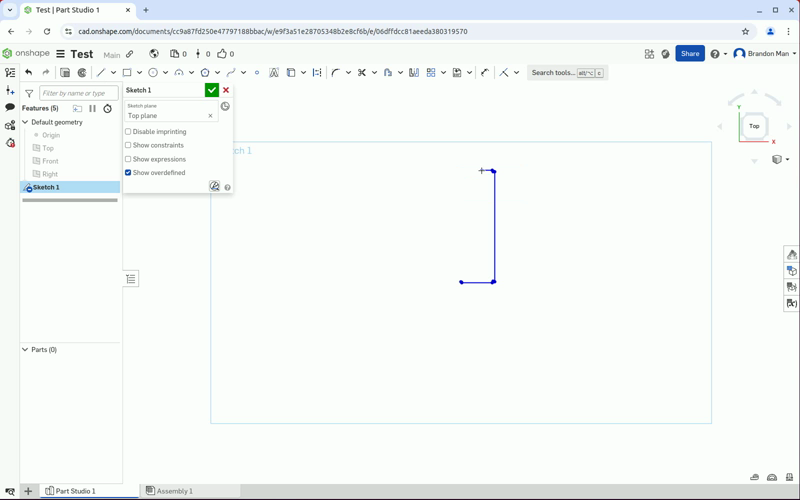
mouse_move(481, 170)
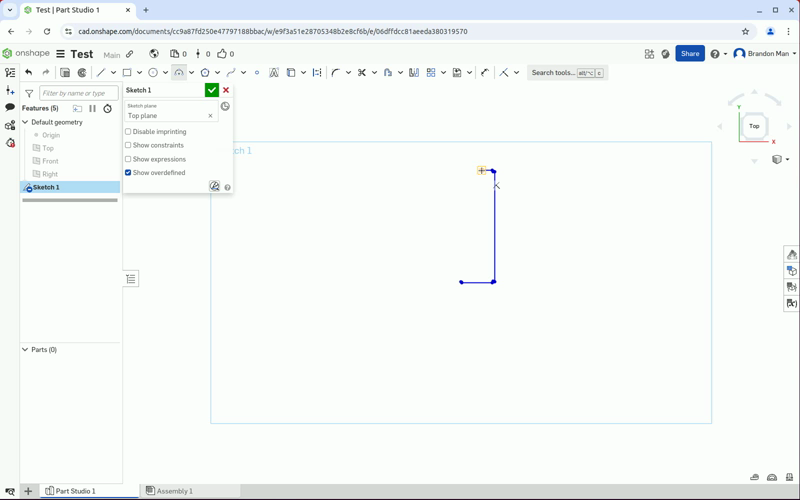
click(481, 170)
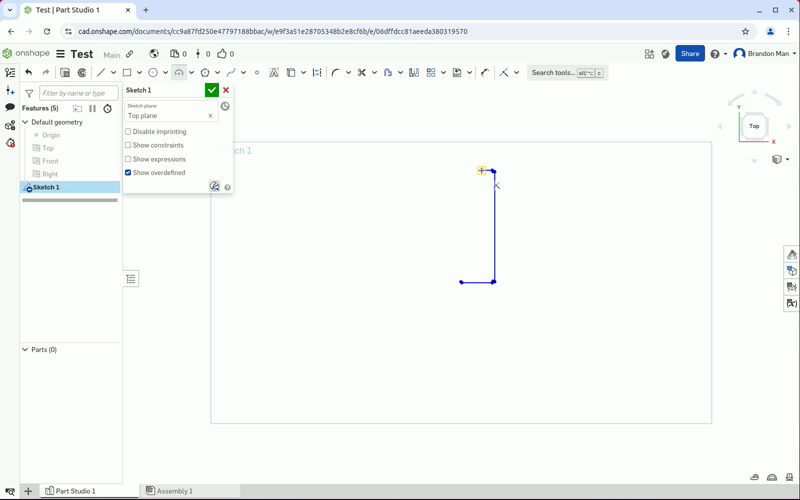
key_down(shift)
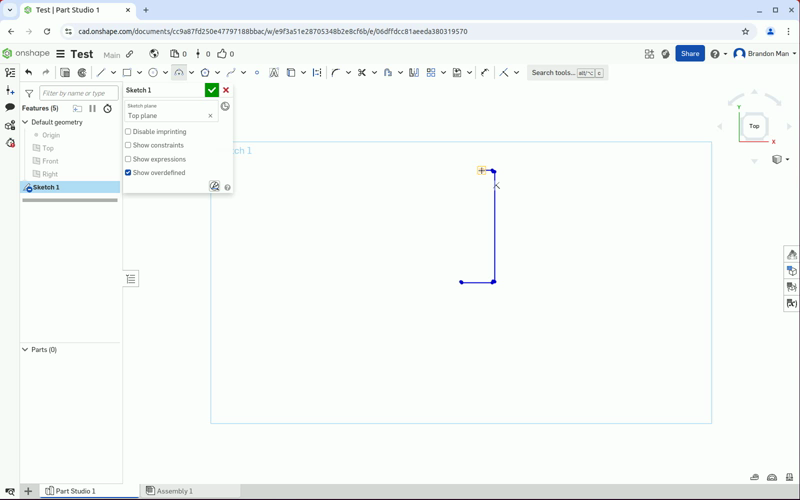
mouse_move(479, 171)
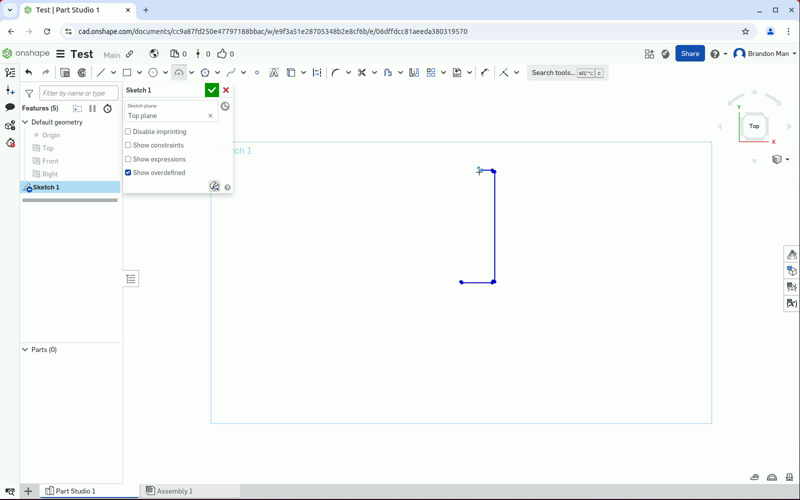
scroll(6)
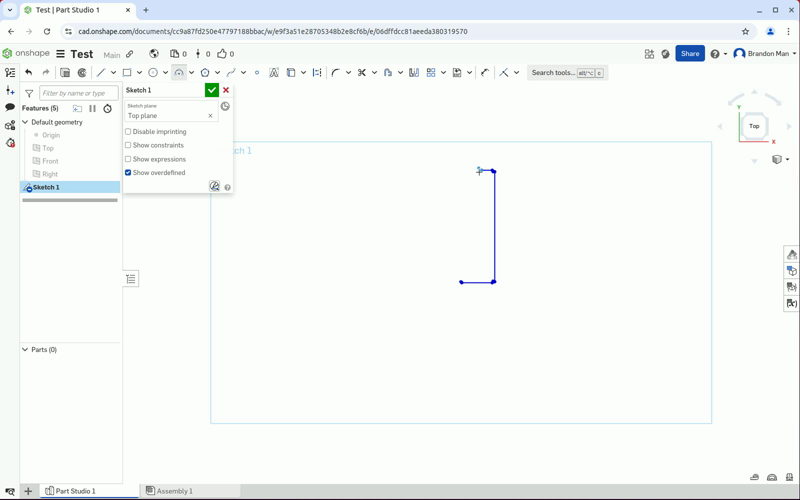
scroll(6)
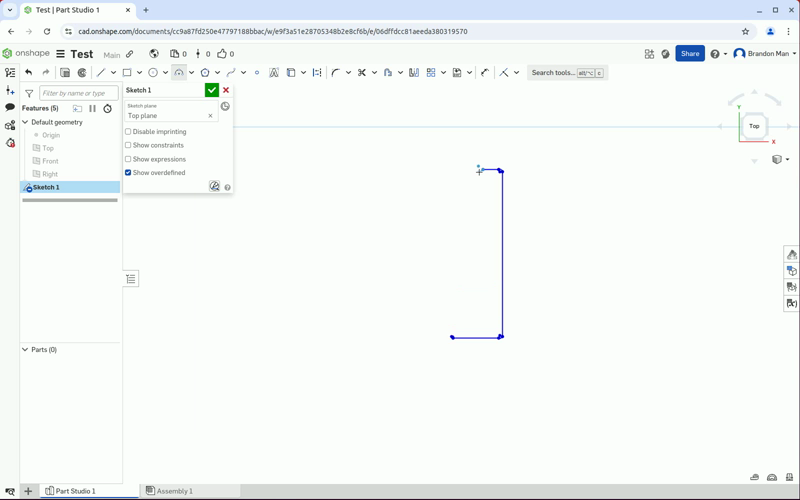
scroll(6)
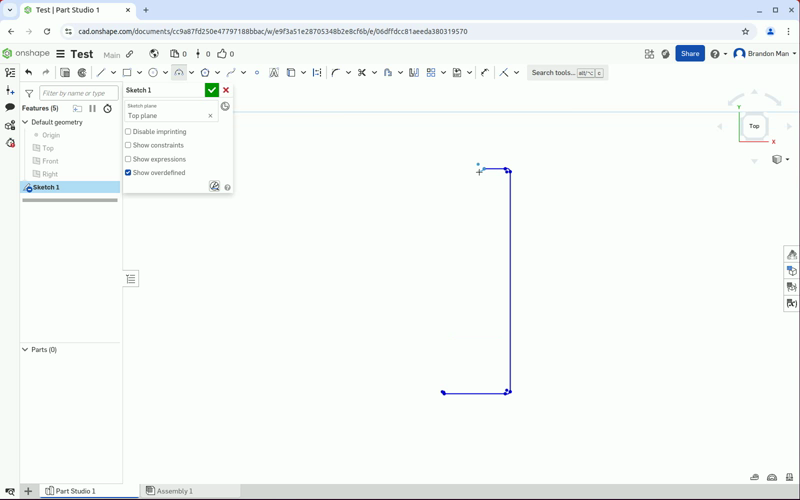
scroll(6)
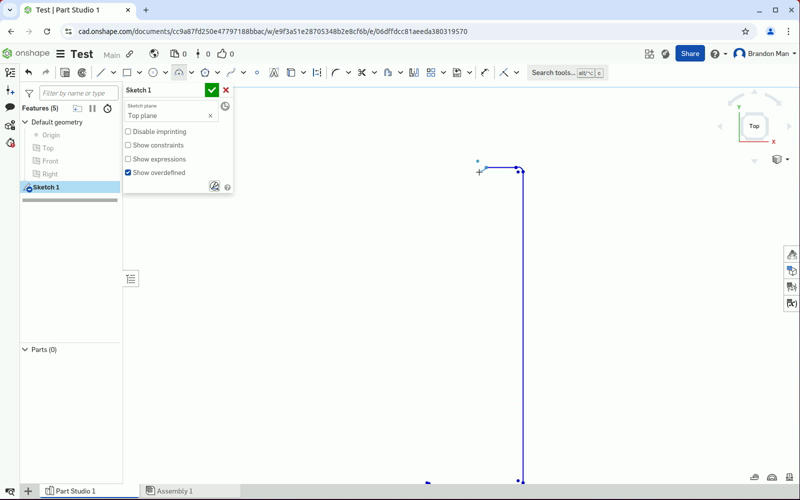
scroll(6)
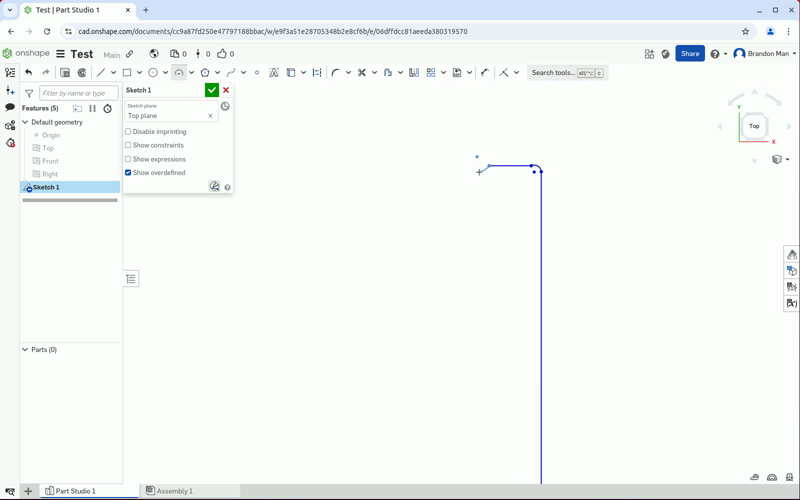
scroll(6)
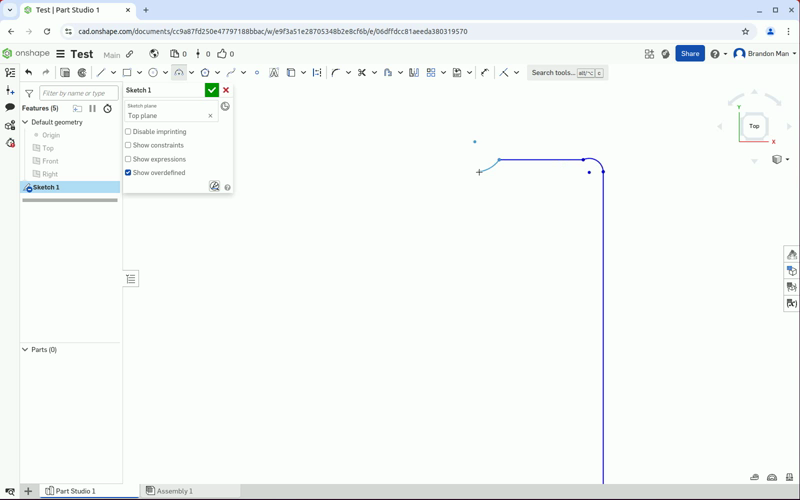
scroll(6)
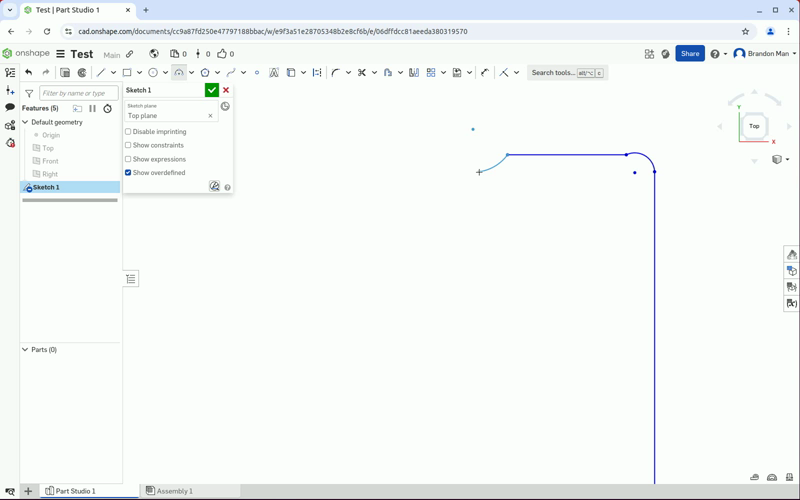
click(479, 171)
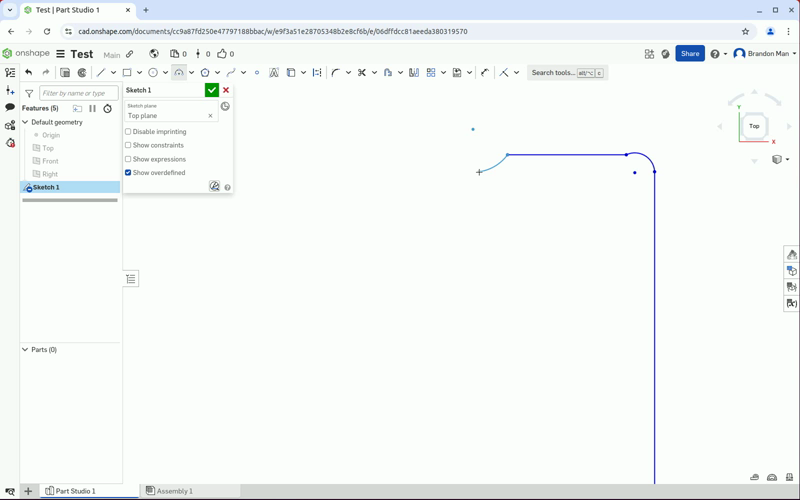
scroll(-6)
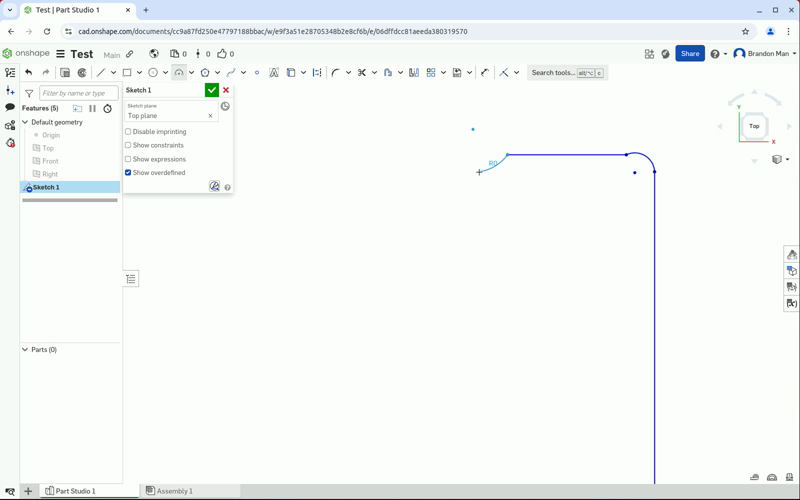
scroll(-6)
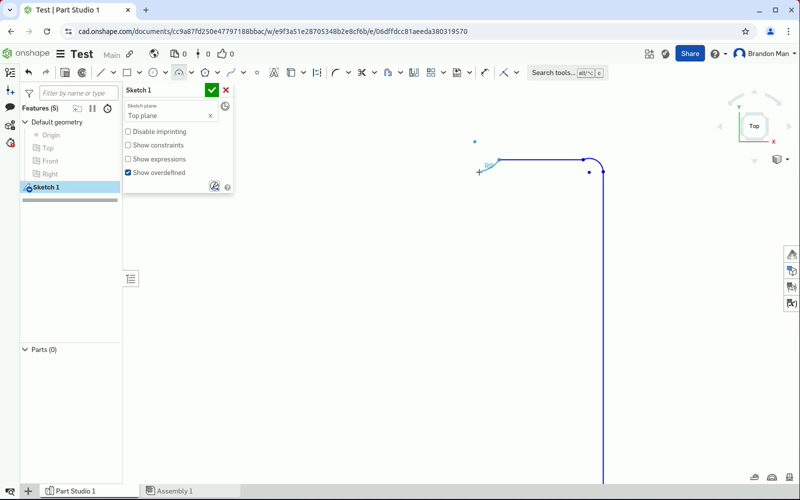
scroll(-6)
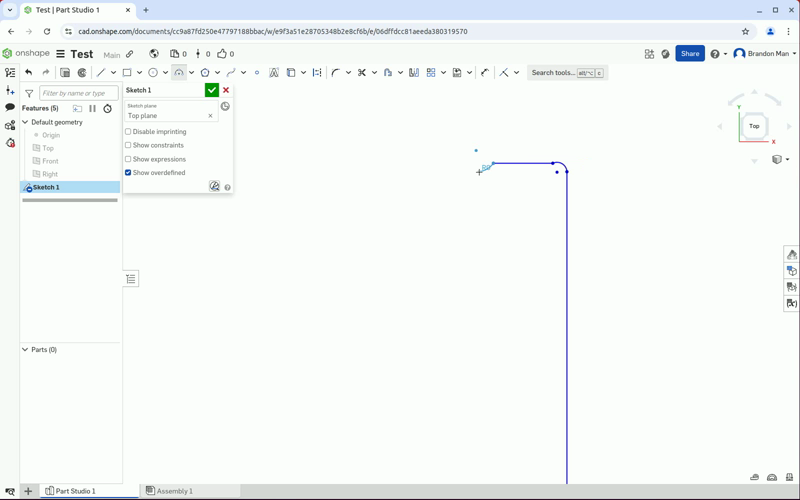
scroll(-6)
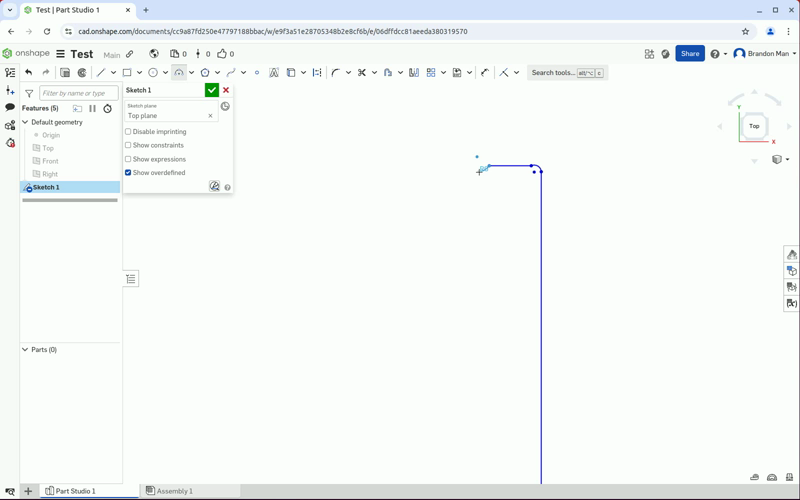
scroll(-6)
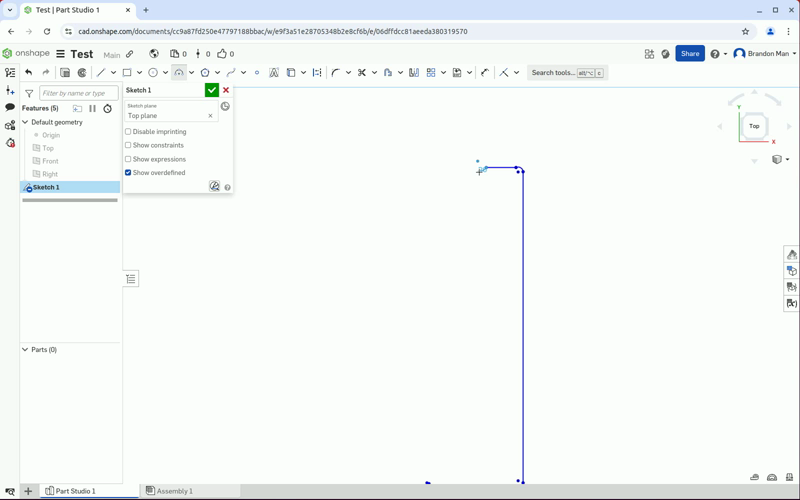
scroll(-6)
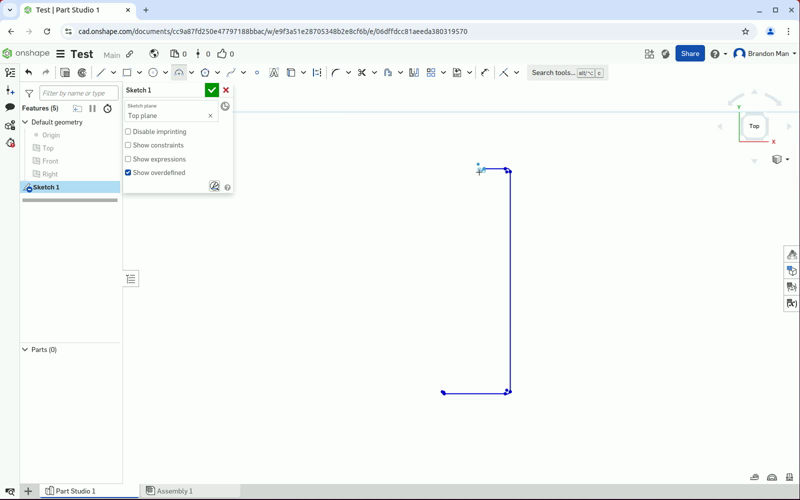
scroll(-6)
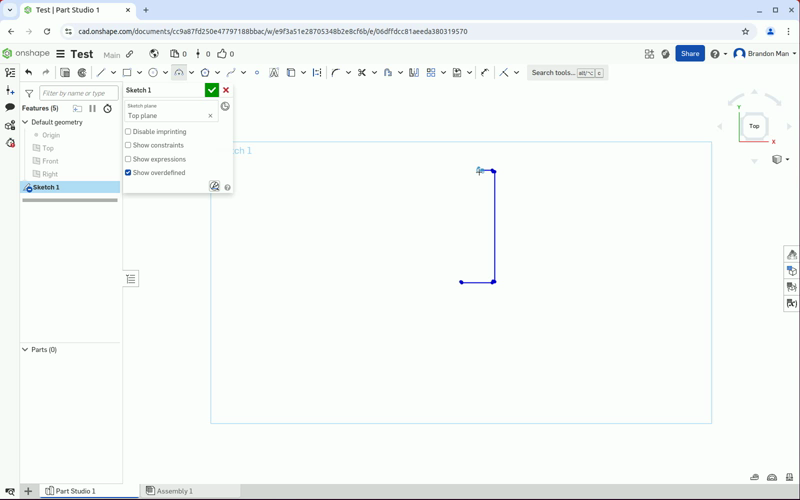
mouse_move(480, 170)
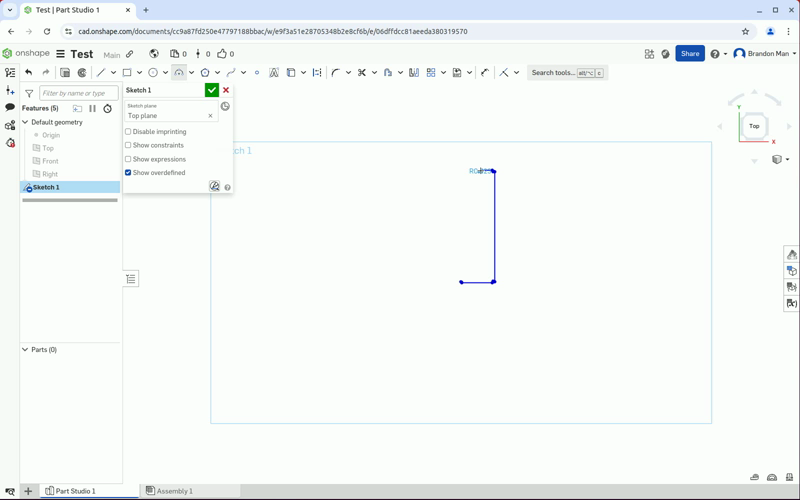
scroll(6)
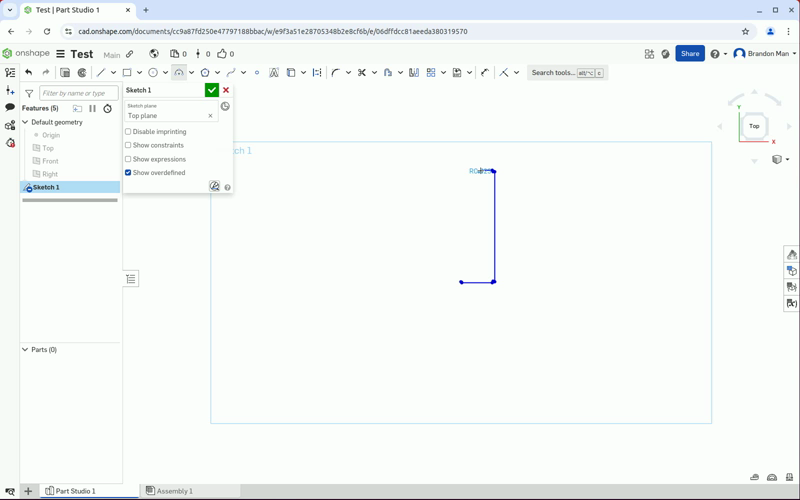
scroll(6)
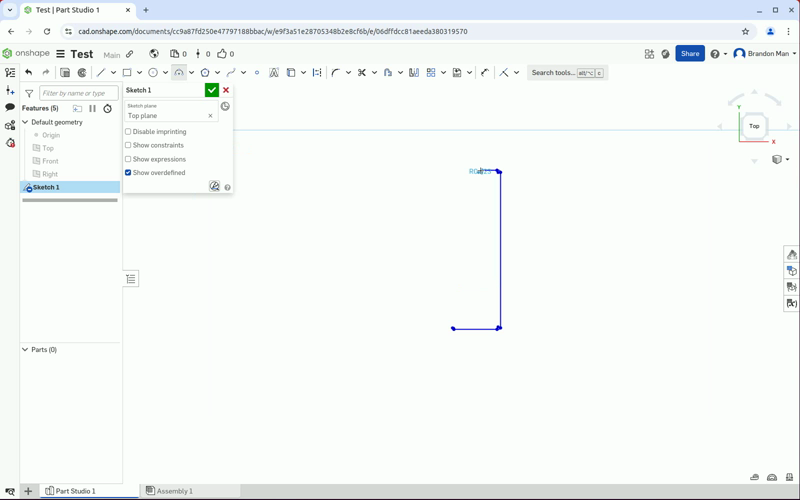
scroll(6)
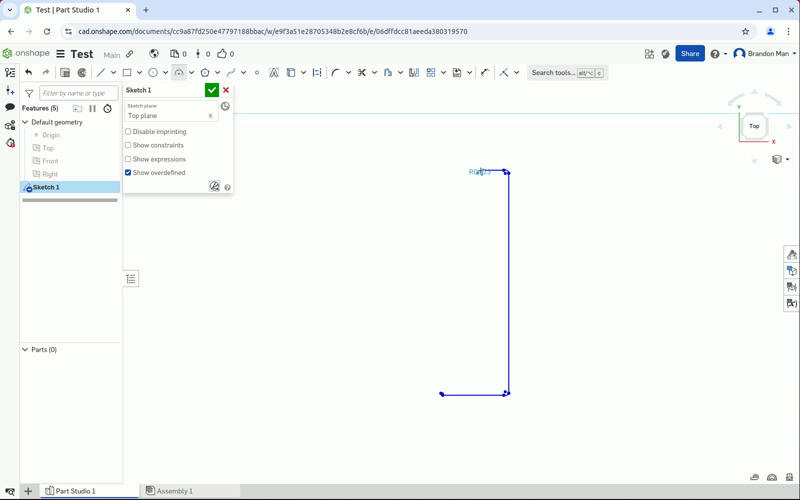
scroll(6)
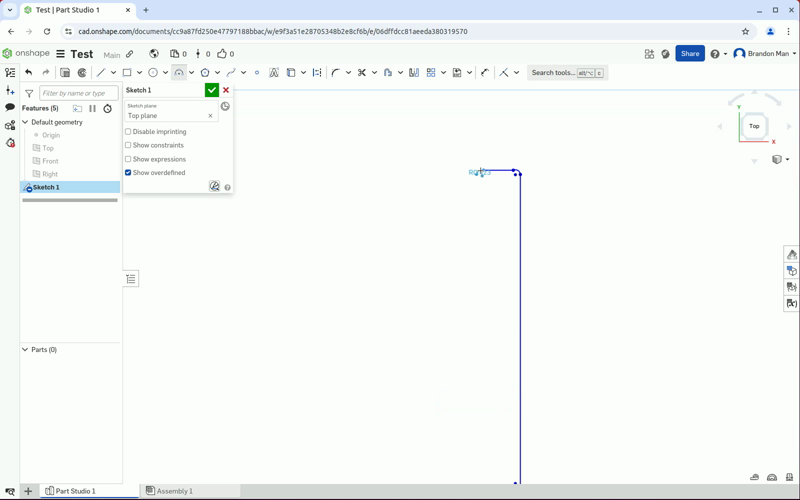
scroll(6)
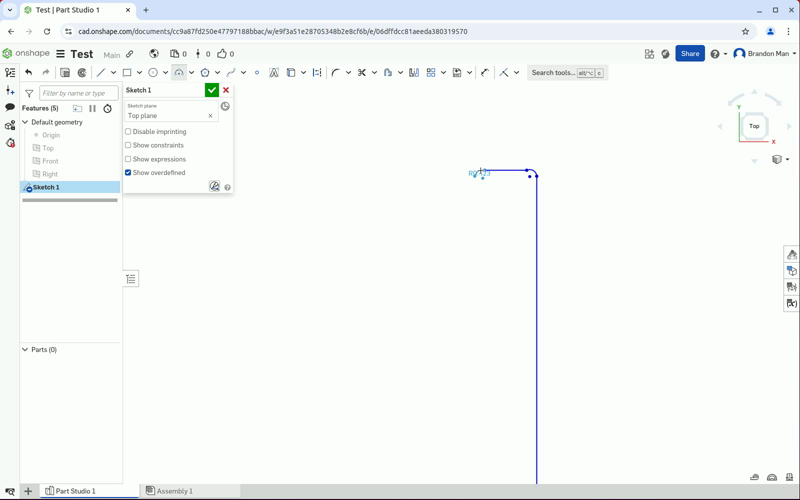
scroll(6)
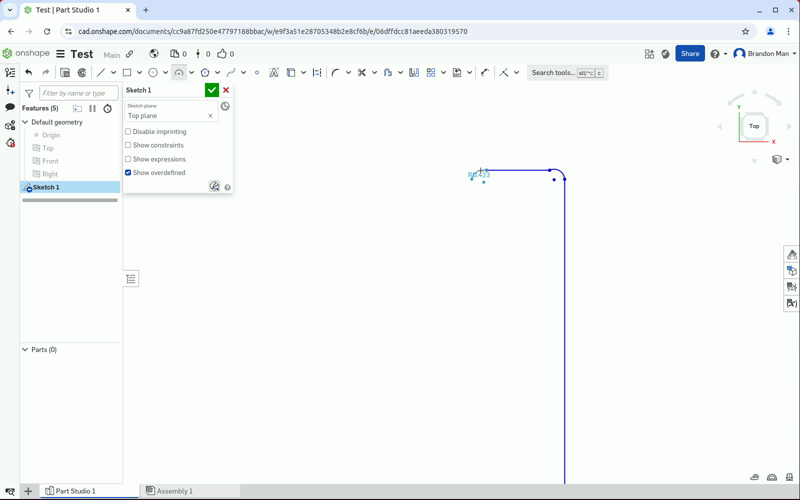
scroll(6)
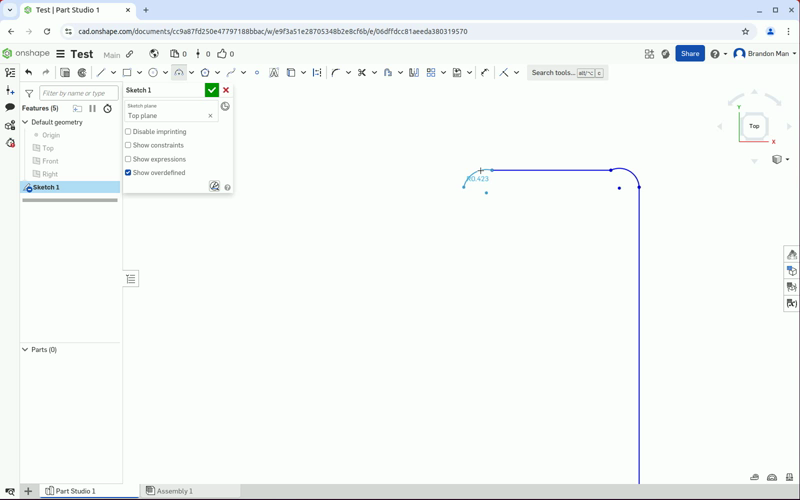
click(480, 170)
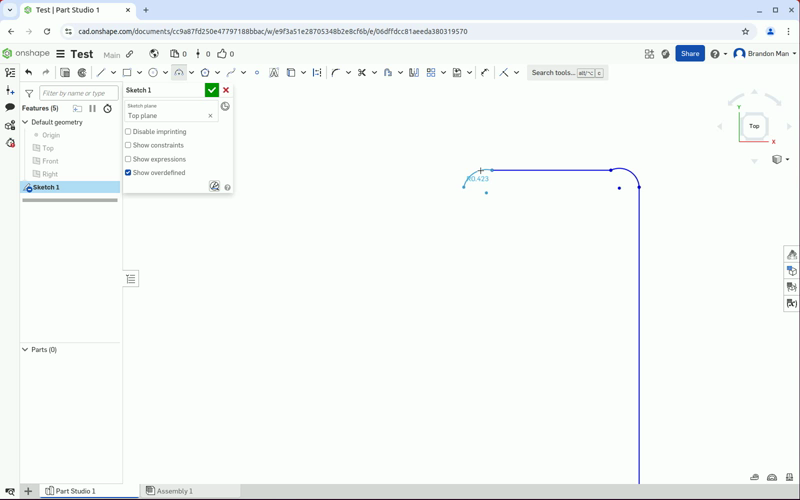
scroll(-6)
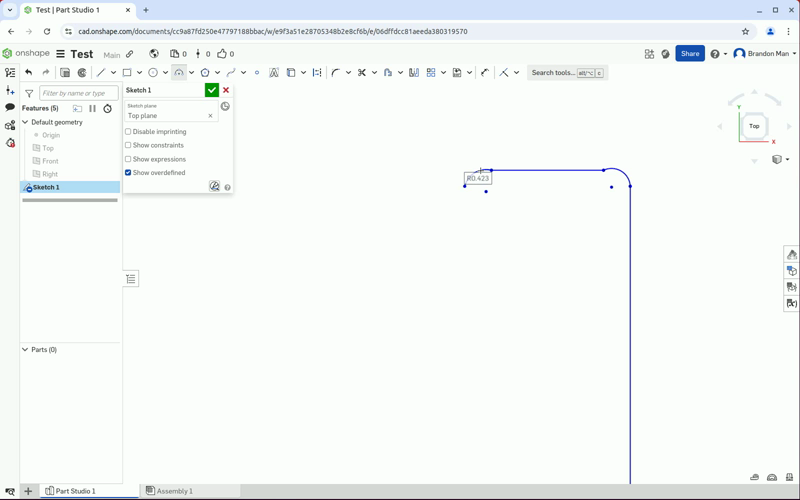
scroll(-6)
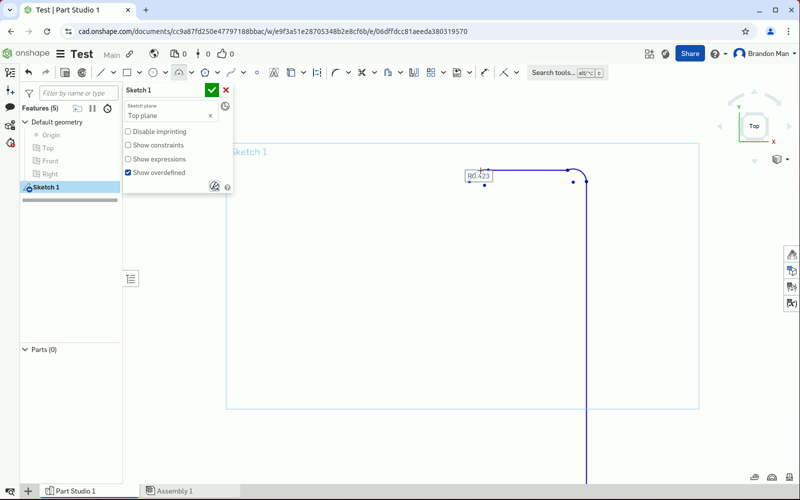
scroll(-6)
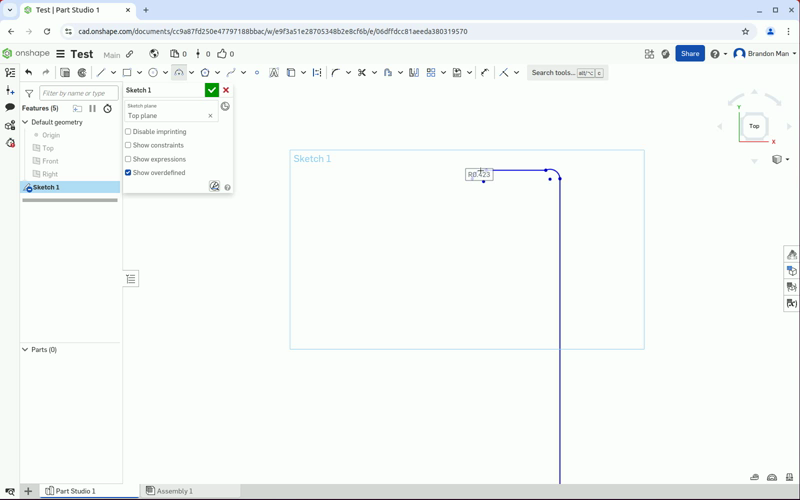
scroll(-6)
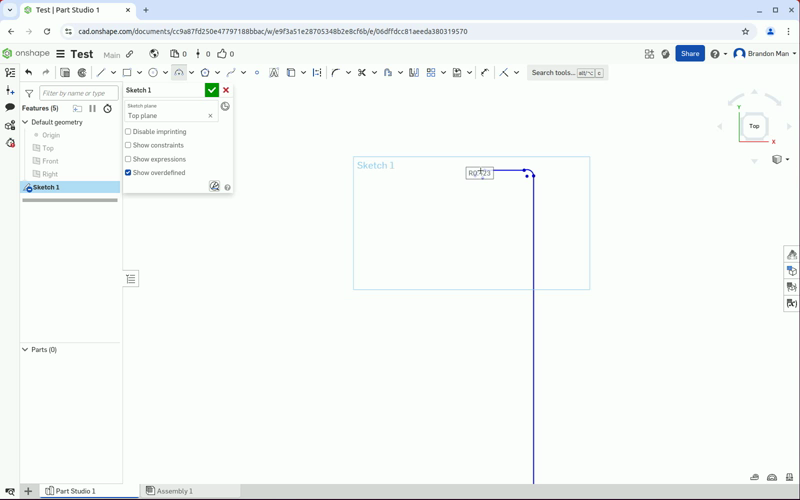
scroll(-6)
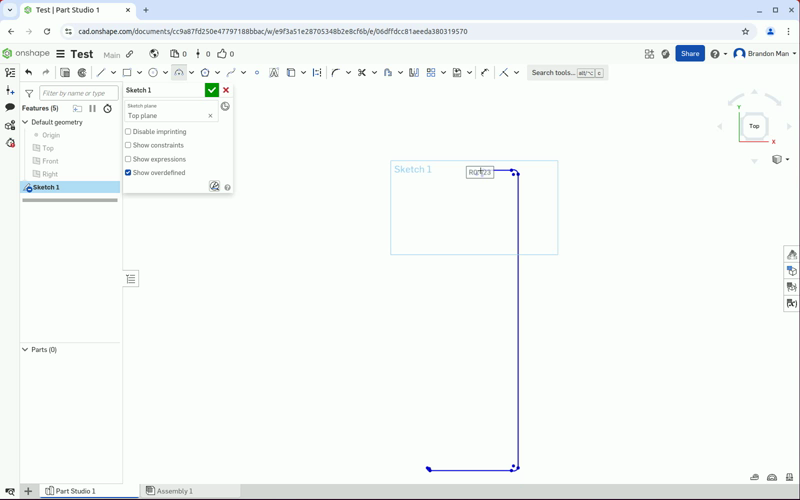
scroll(-6)
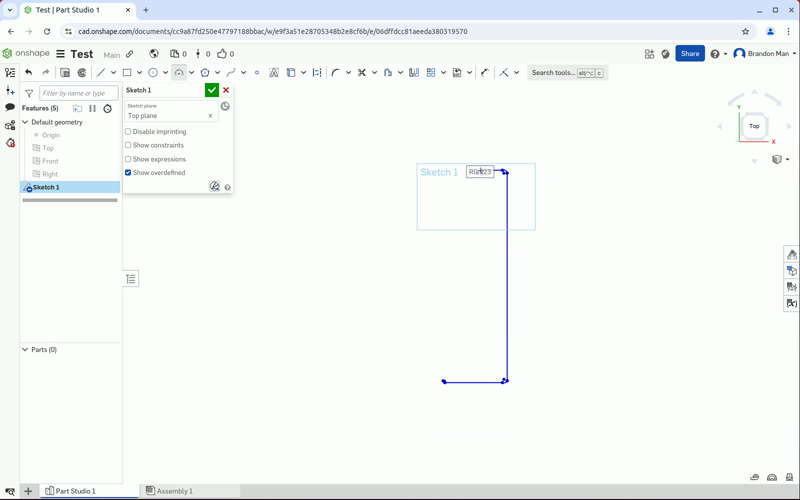
scroll(-6)
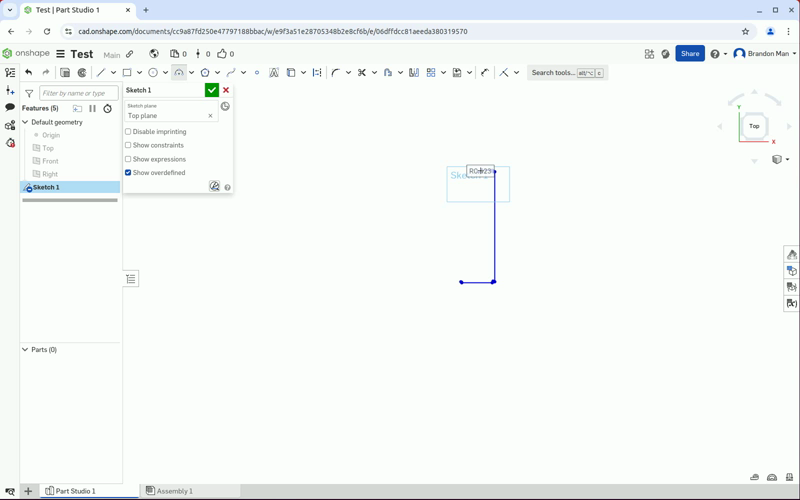
key_up(shift)
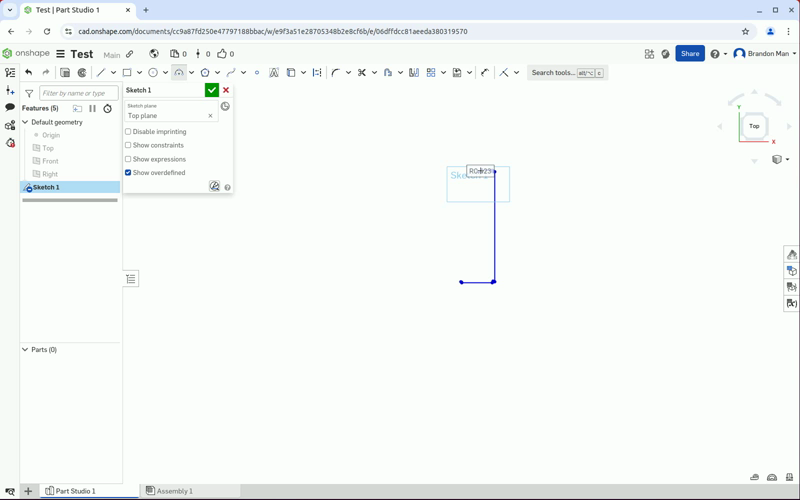
key(esc)
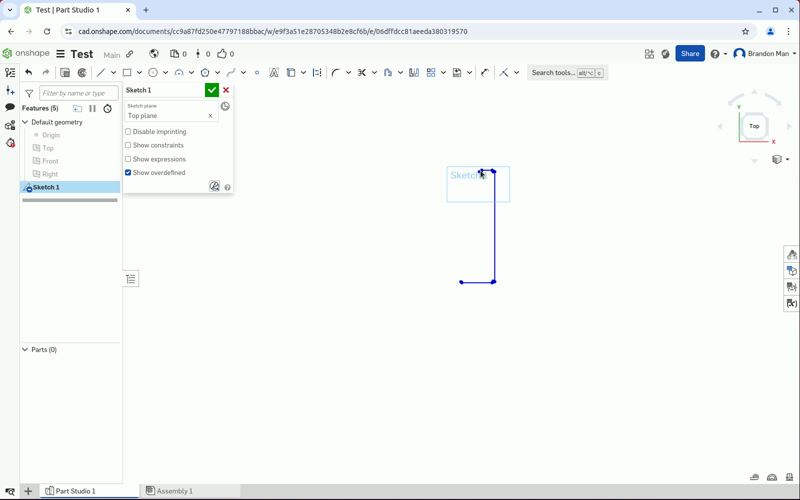
key(l)
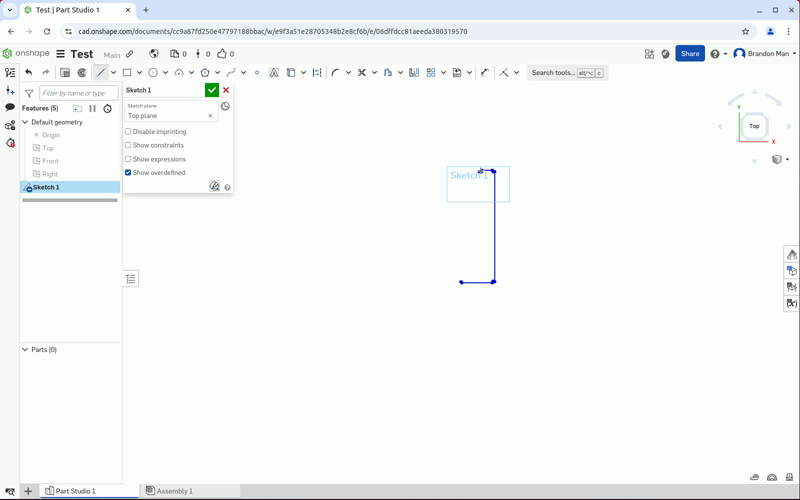
mouse_move(479, 171)
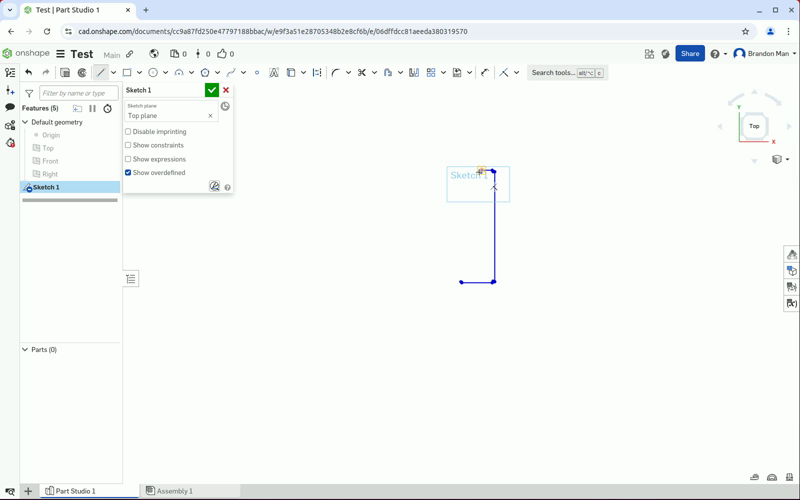
scroll(6)
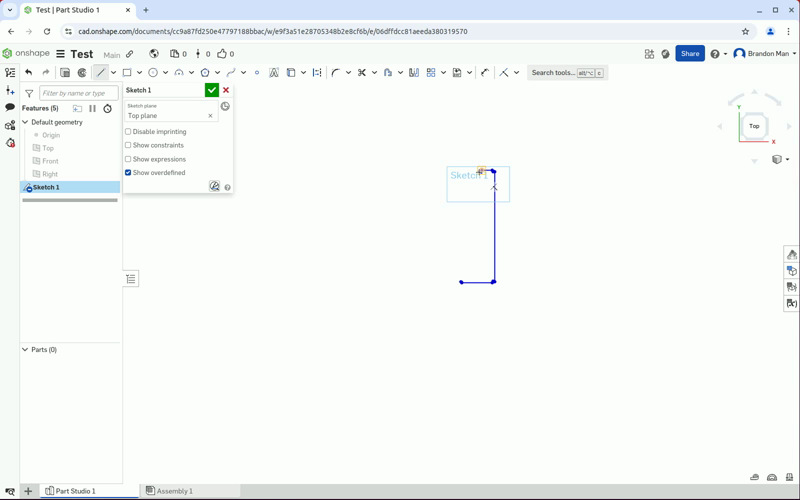
scroll(6)
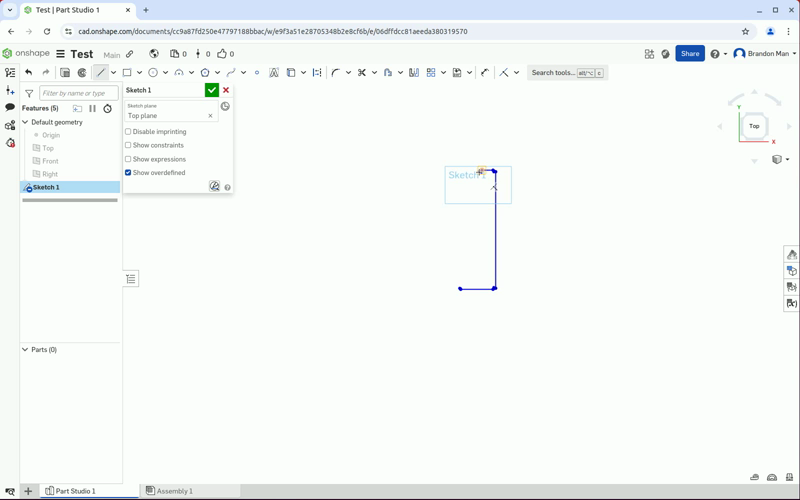
scroll(6)
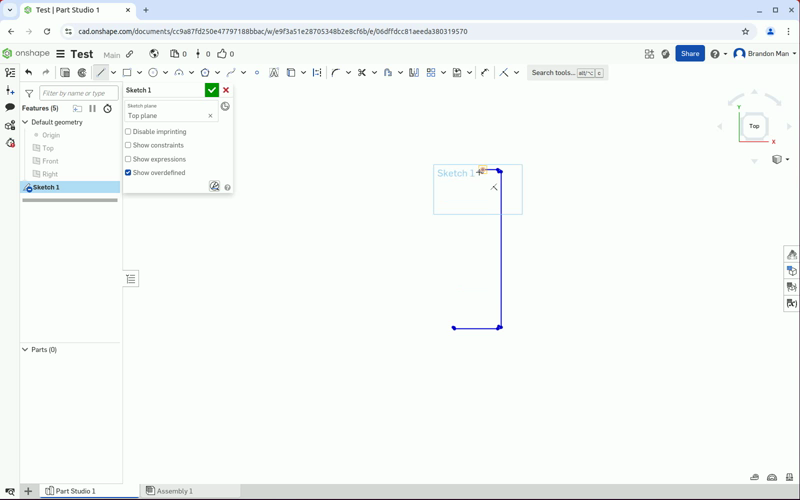
scroll(6)
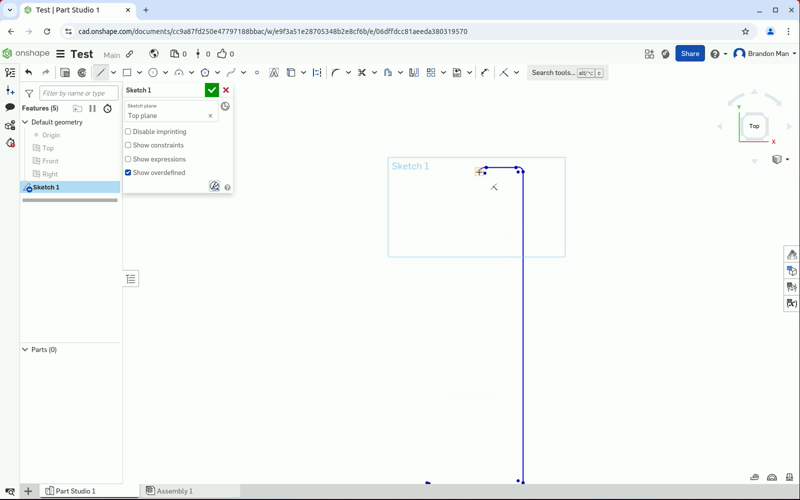
scroll(6)
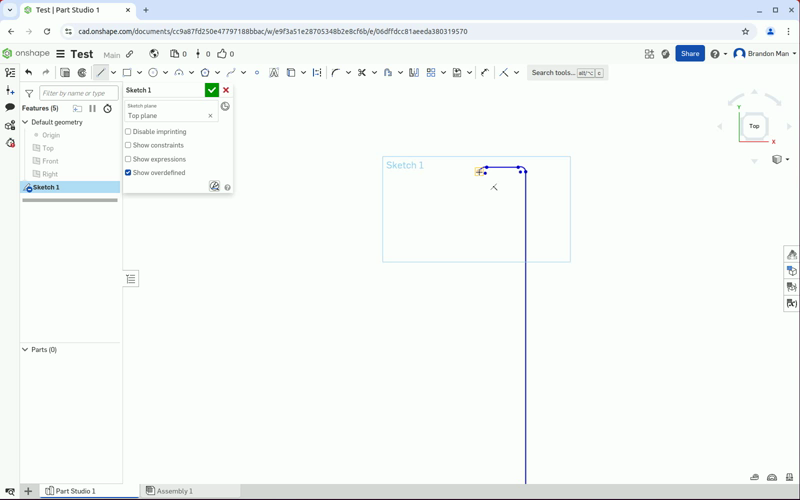
scroll(6)
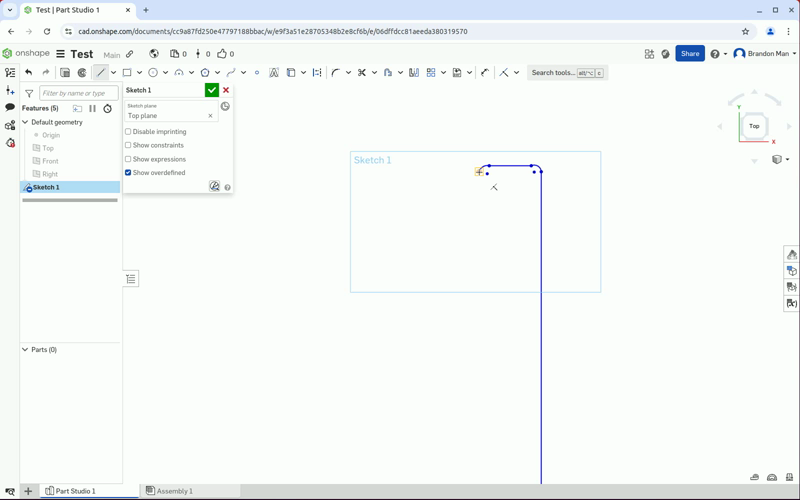
scroll(6)
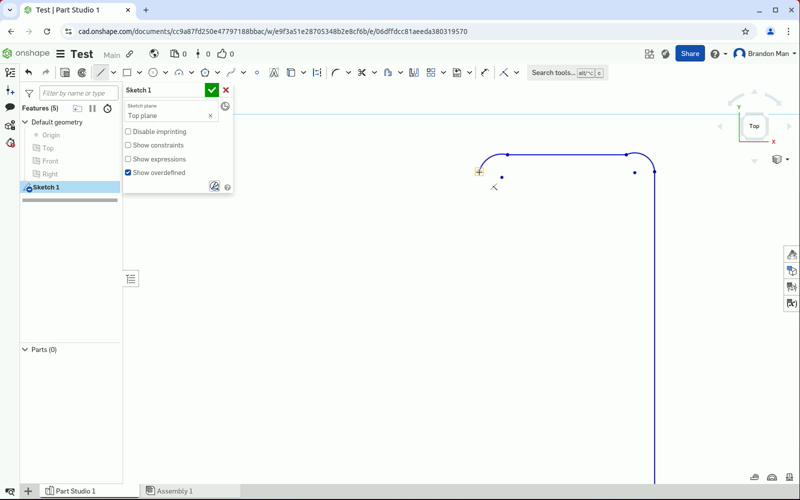
click(479, 171)
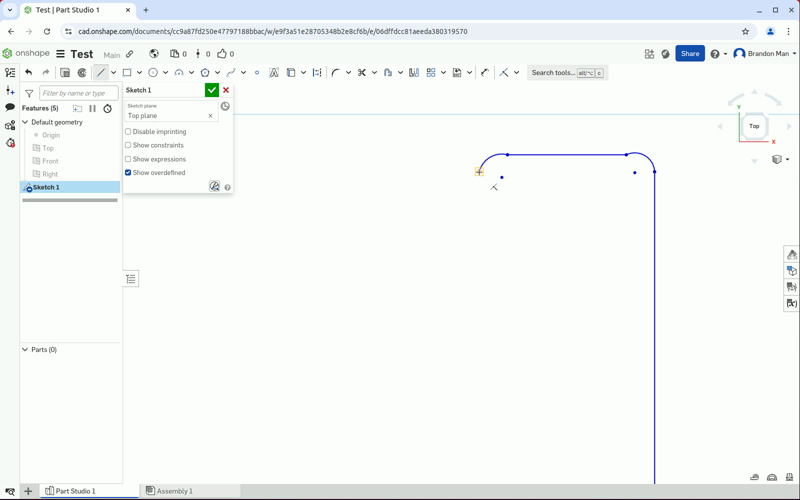
scroll(-6)
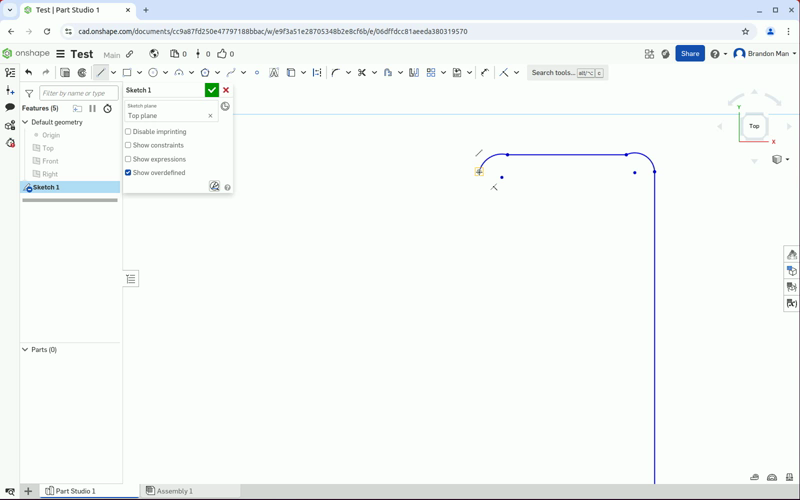
scroll(-6)
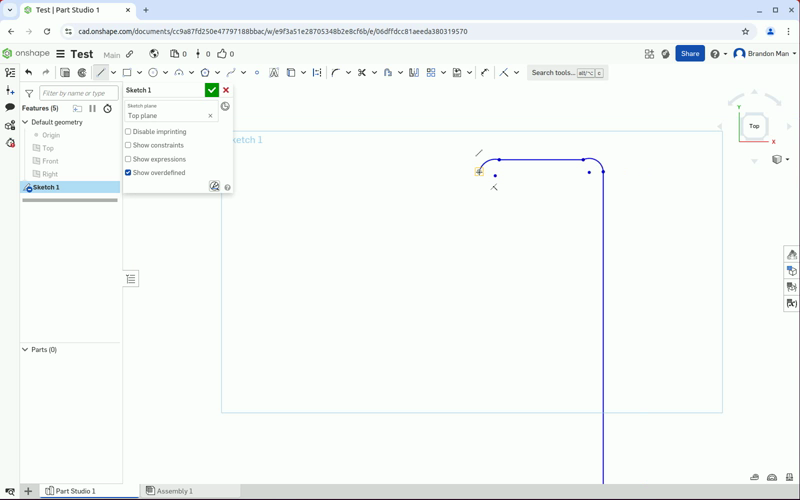
scroll(-6)
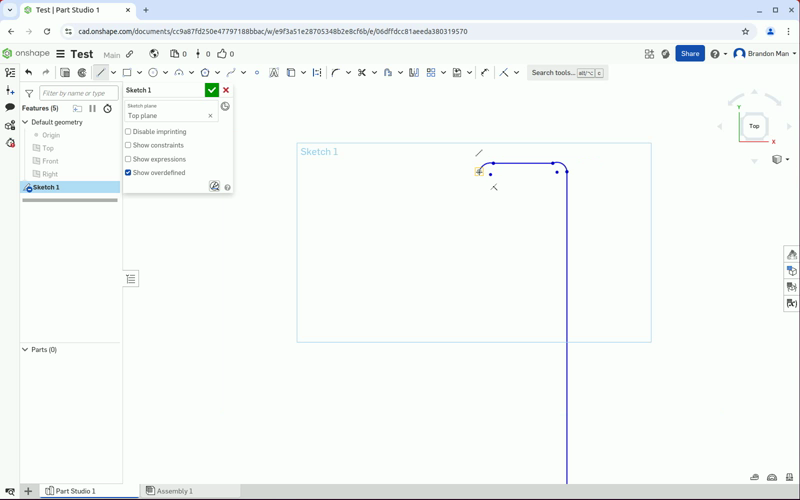
scroll(-6)
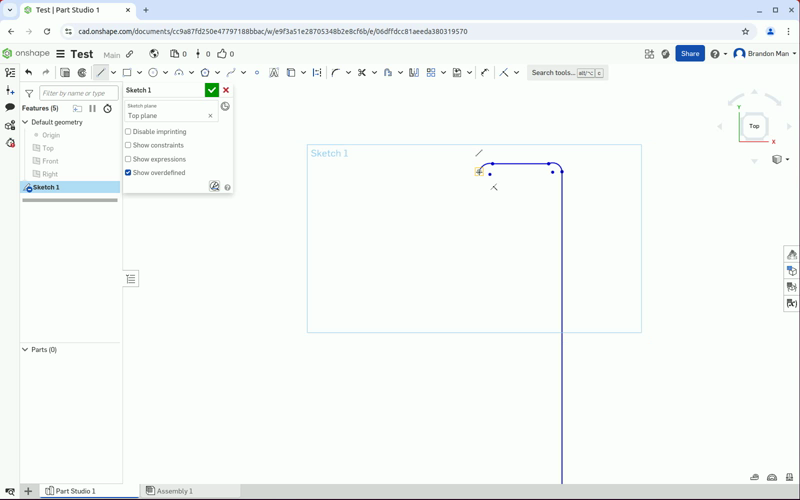
scroll(-6)
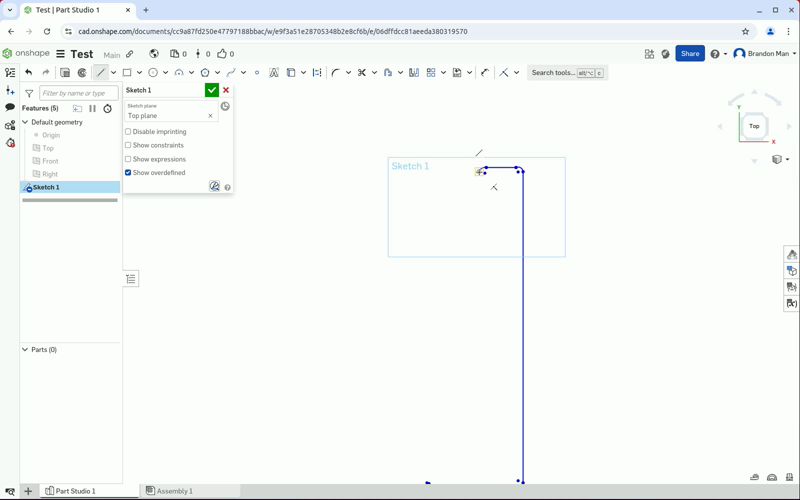
scroll(-6)
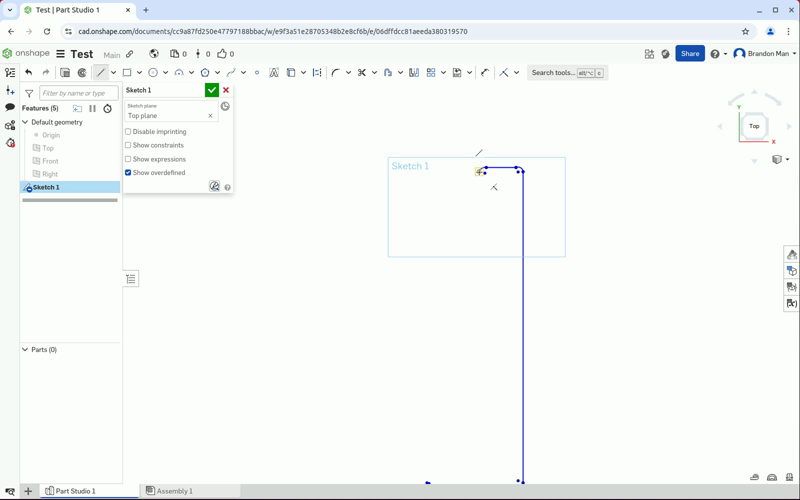
scroll(-6)
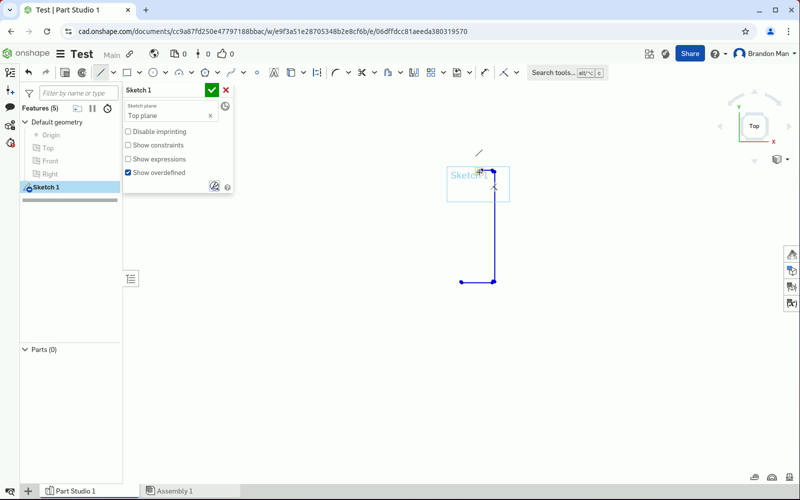
key_down(shift)
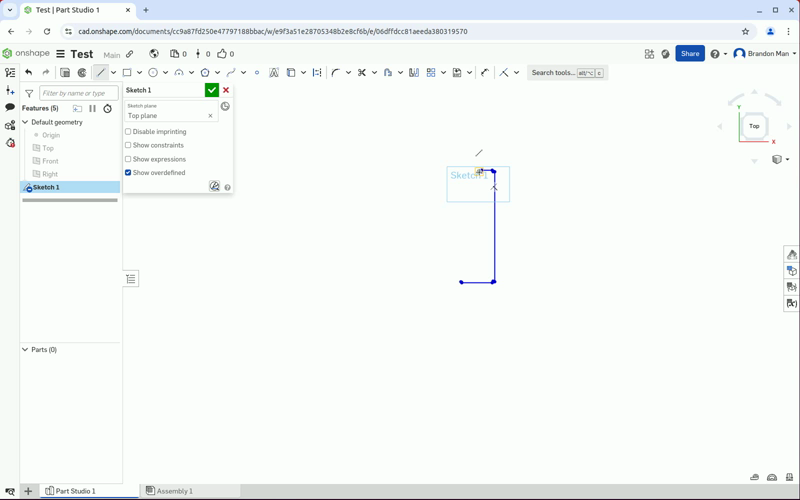
mouse_move(479, 268)
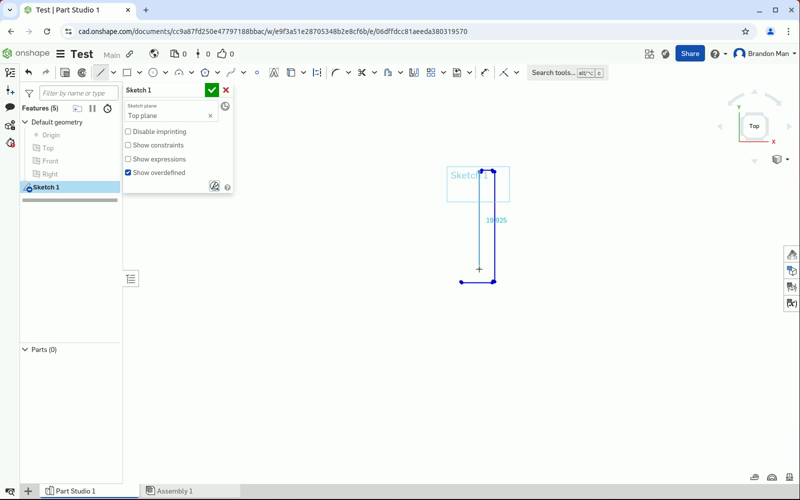
click(479, 268)
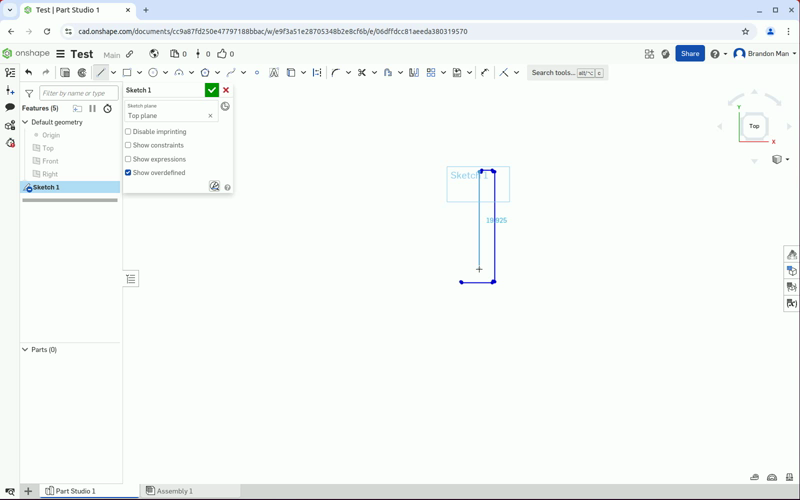
key_up(shift)
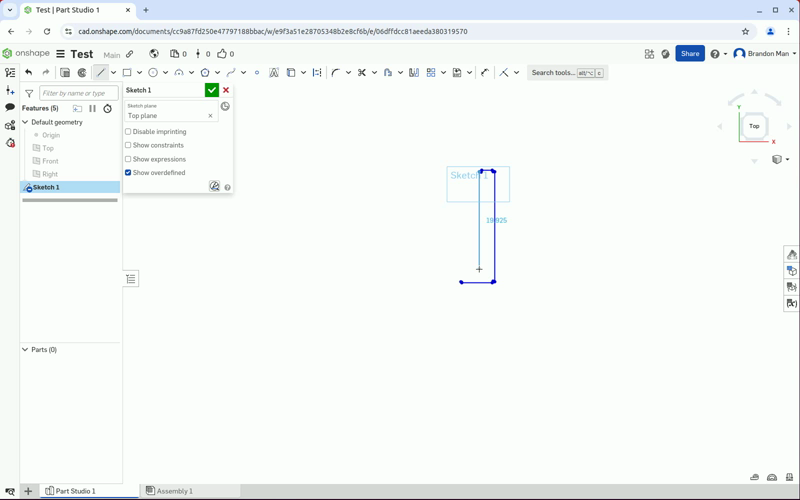
key_down(shift)
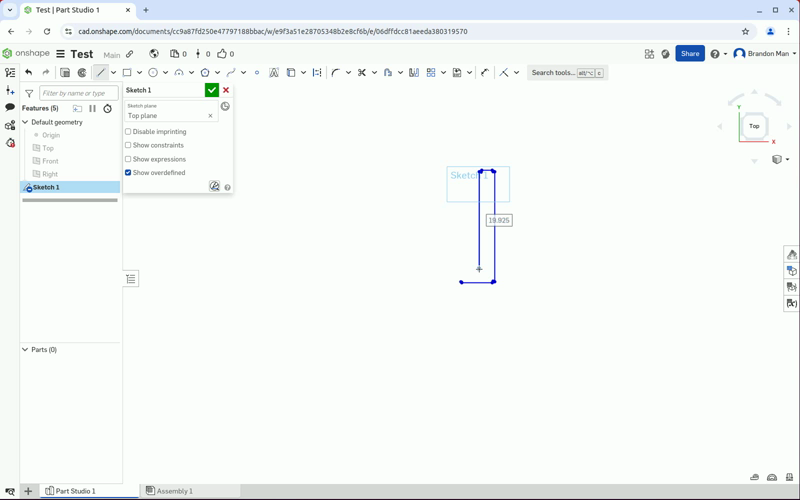
mouse_move(509, 268)
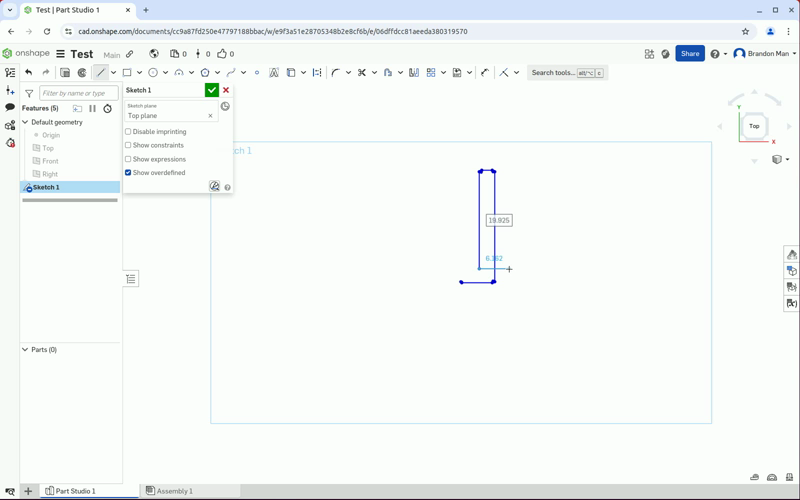
mouse_move(476, 268)
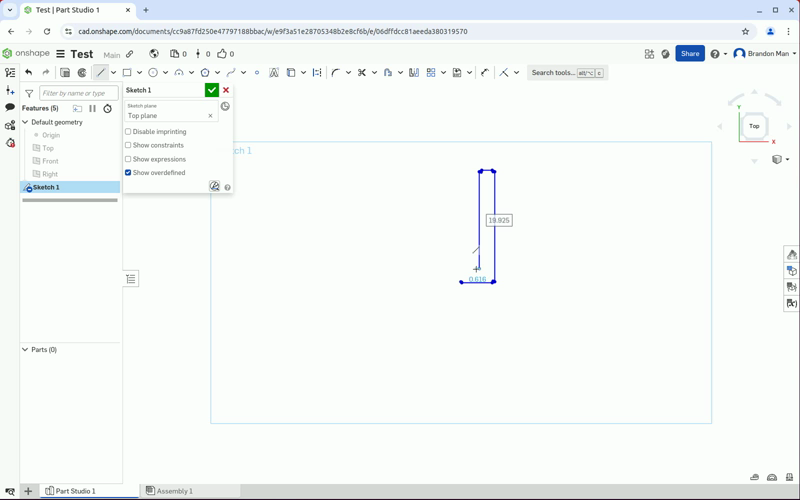
scroll(6)
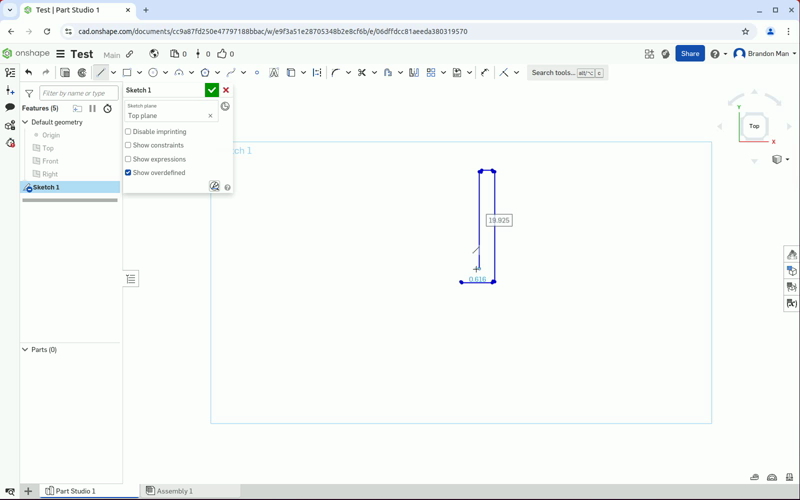
scroll(6)
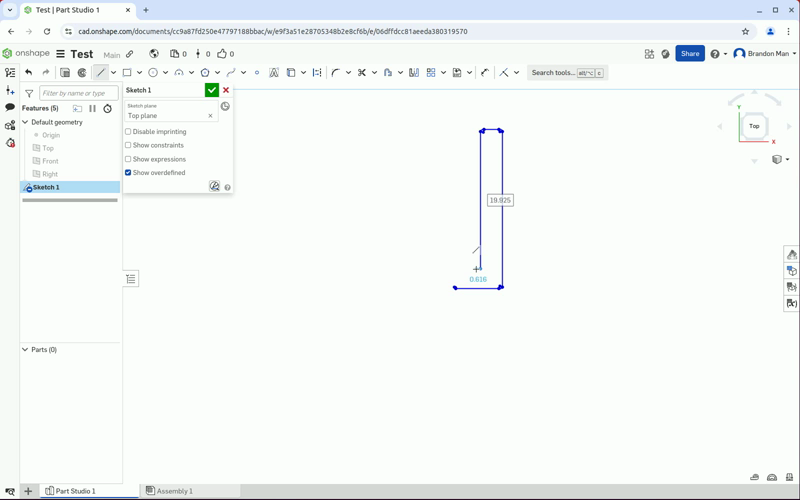
scroll(6)
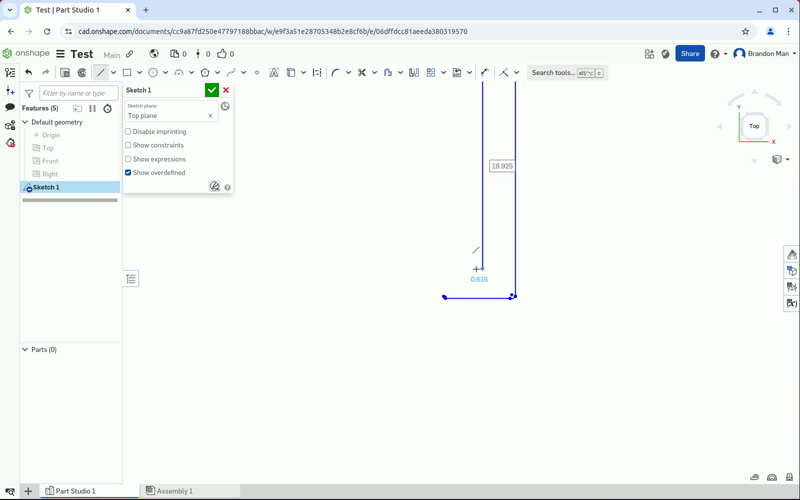
scroll(6)
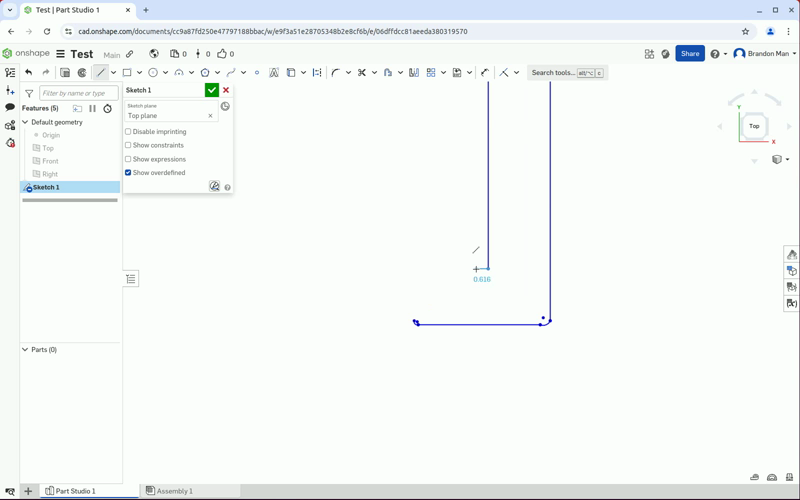
scroll(6)
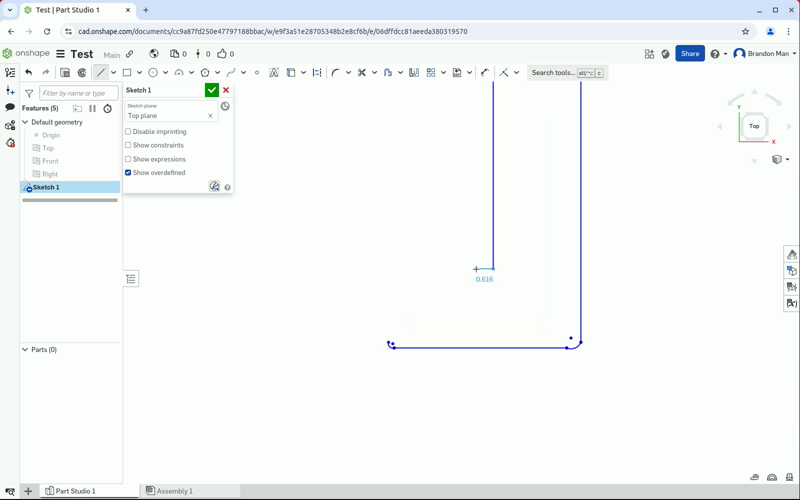
scroll(6)
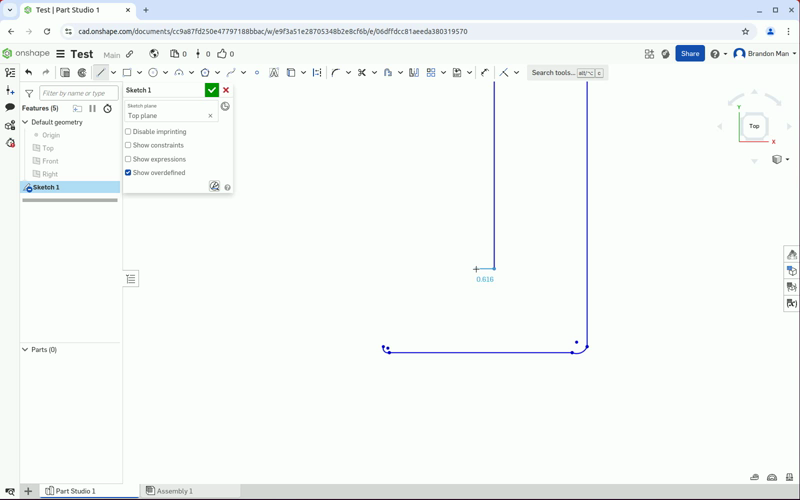
scroll(6)
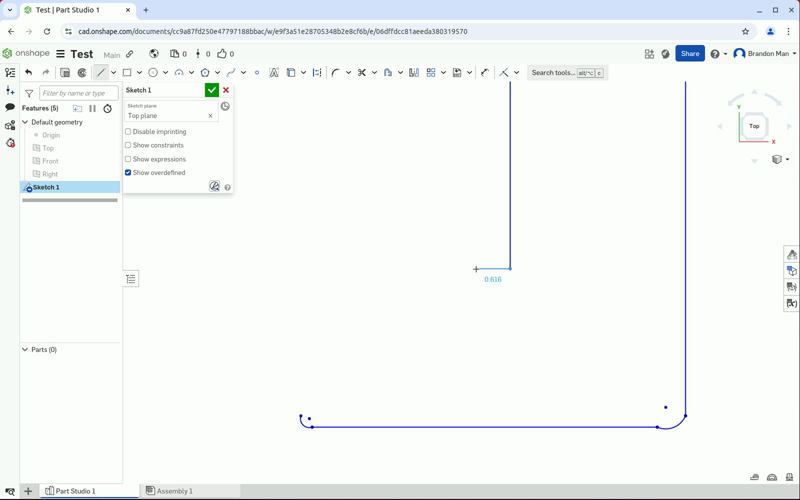
click(476, 268)
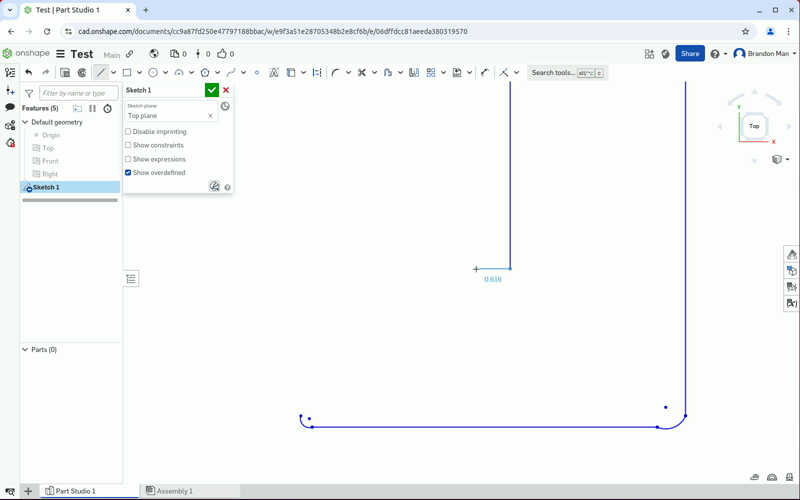
scroll(-6)
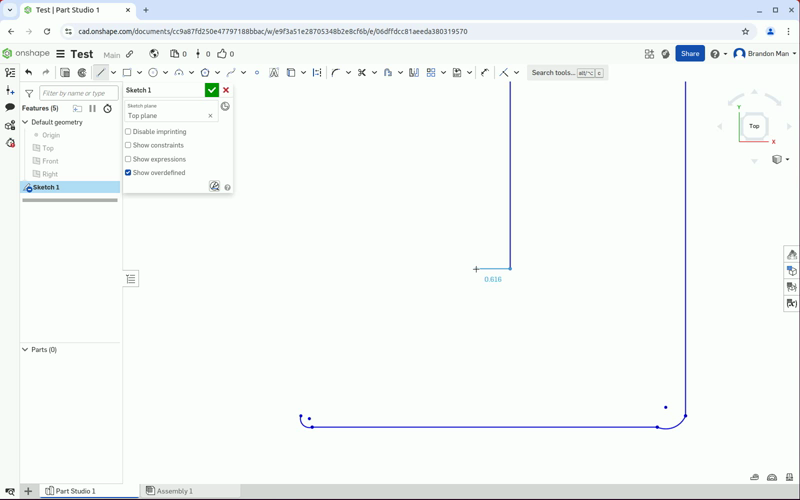
scroll(-6)
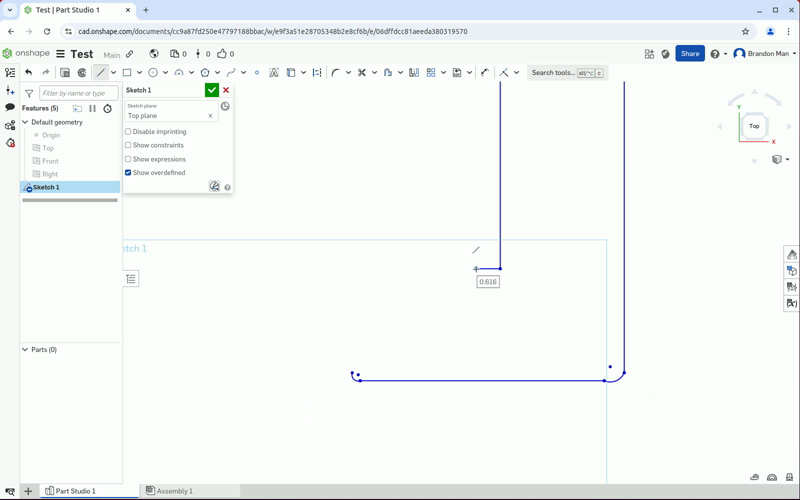
scroll(-6)
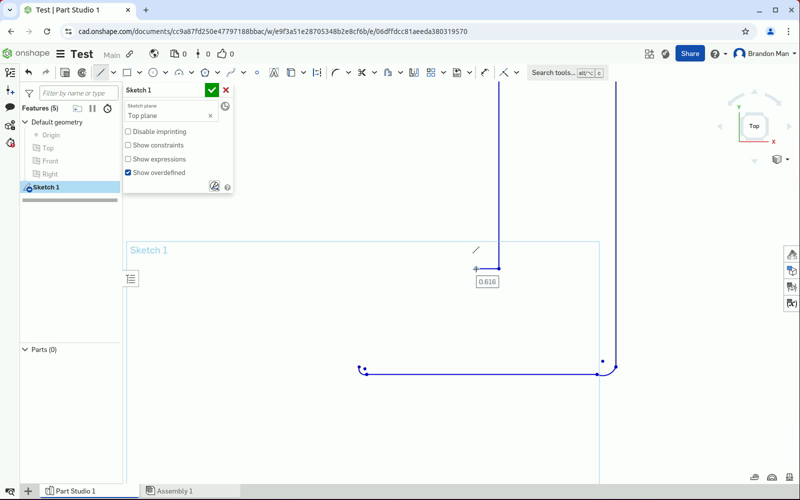
scroll(-6)
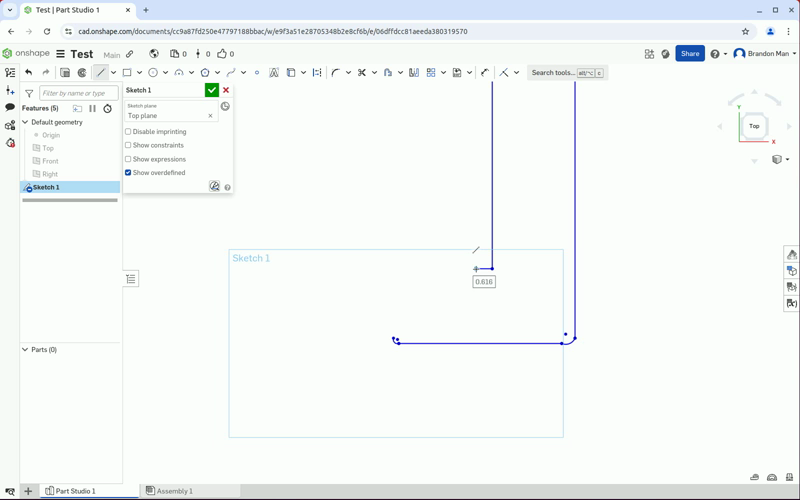
scroll(-6)
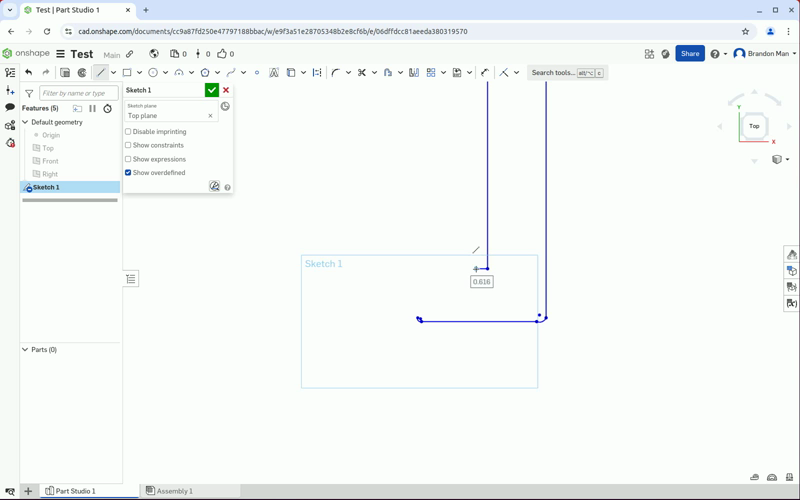
scroll(-6)
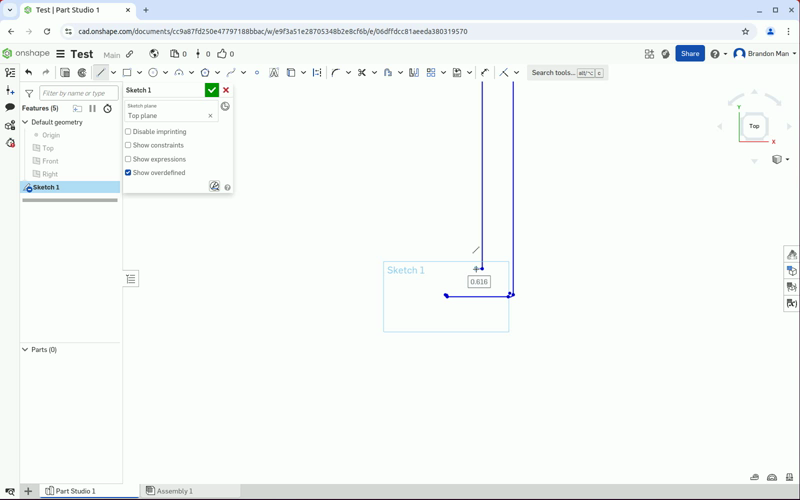
scroll(-6)
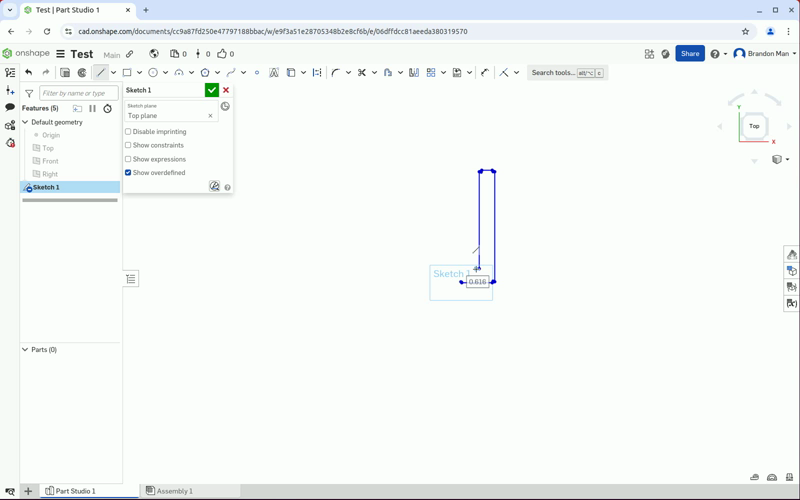
key_up(shift)
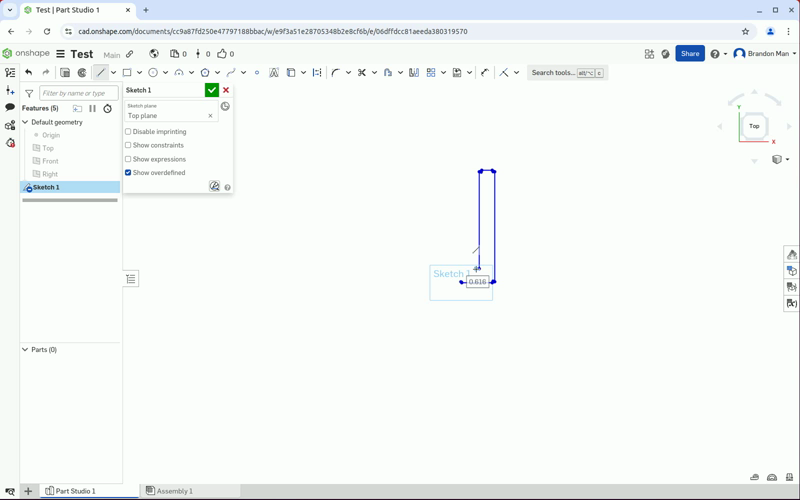
key_down(shift)
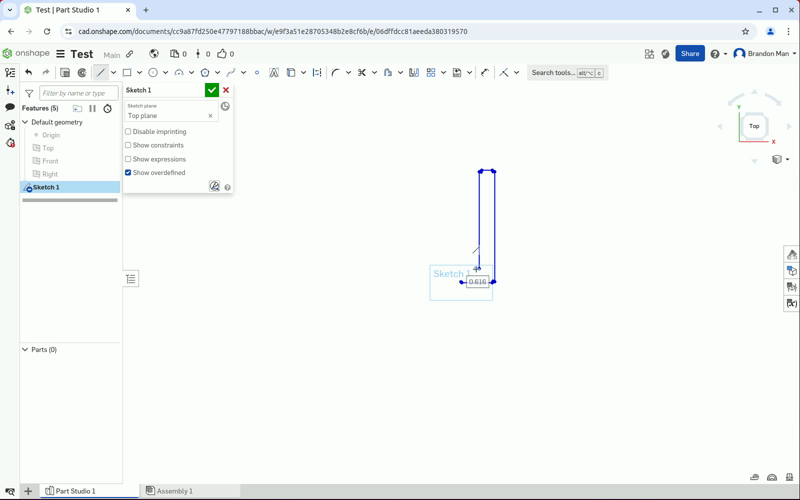
mouse_move(476, 171)
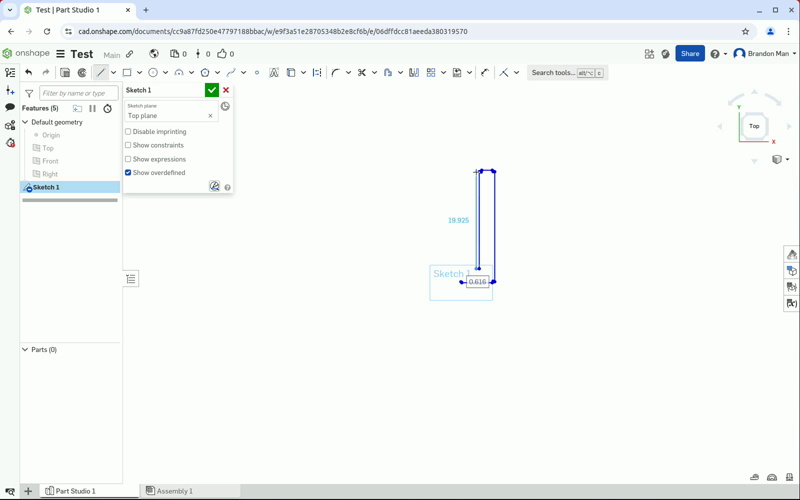
scroll(6)
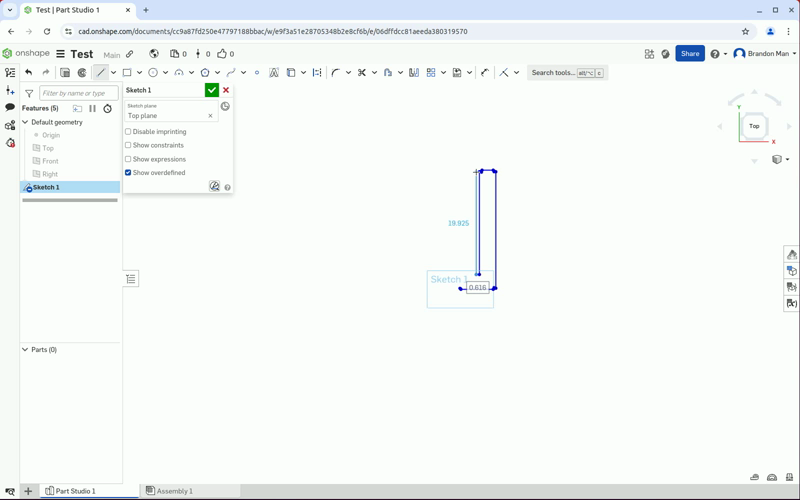
scroll(6)
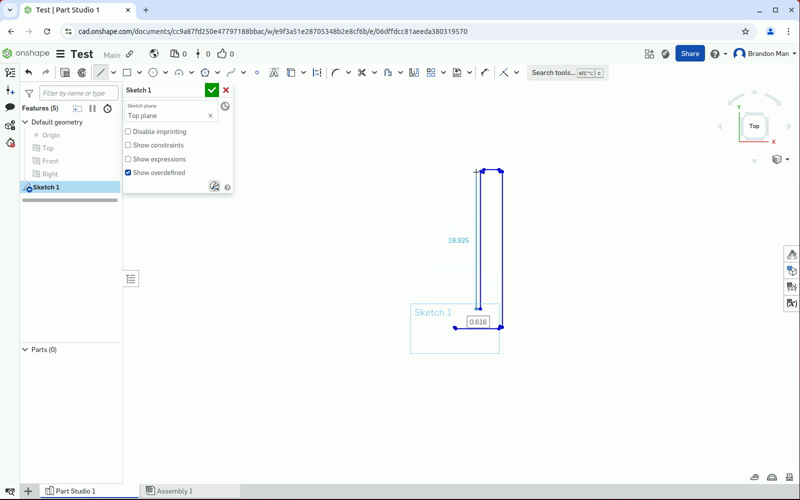
scroll(6)
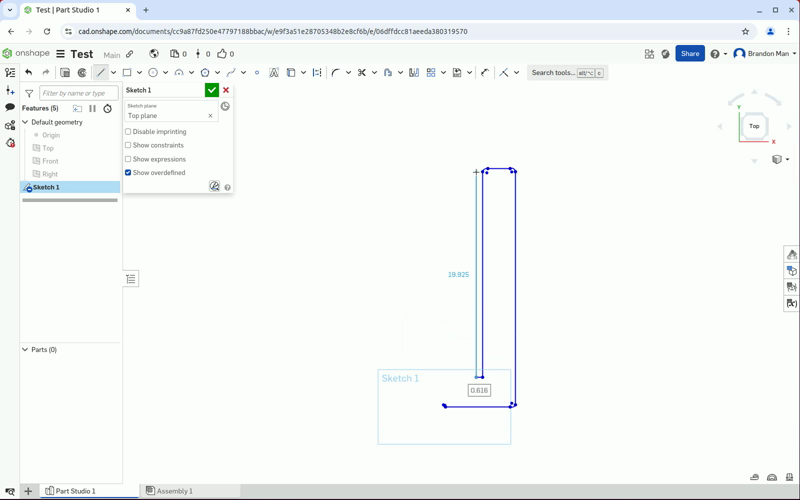
scroll(6)
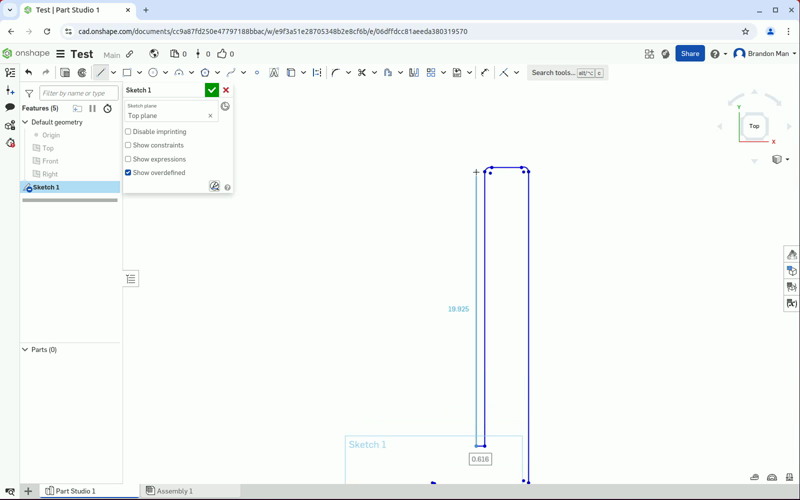
scroll(6)
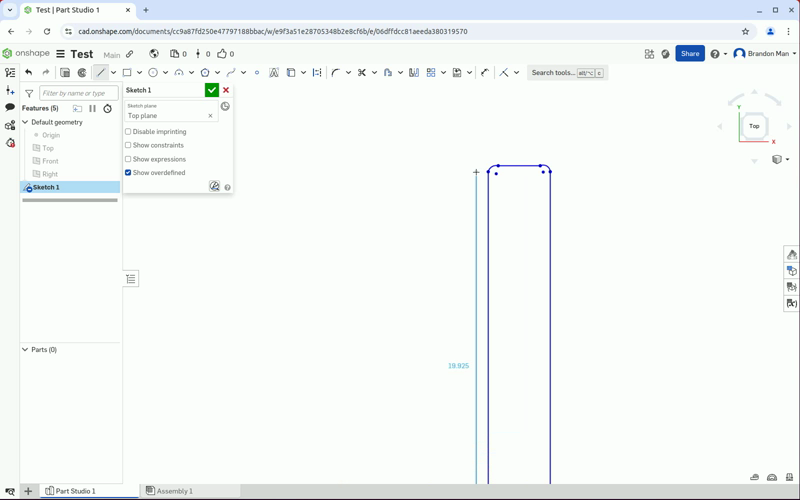
scroll(6)
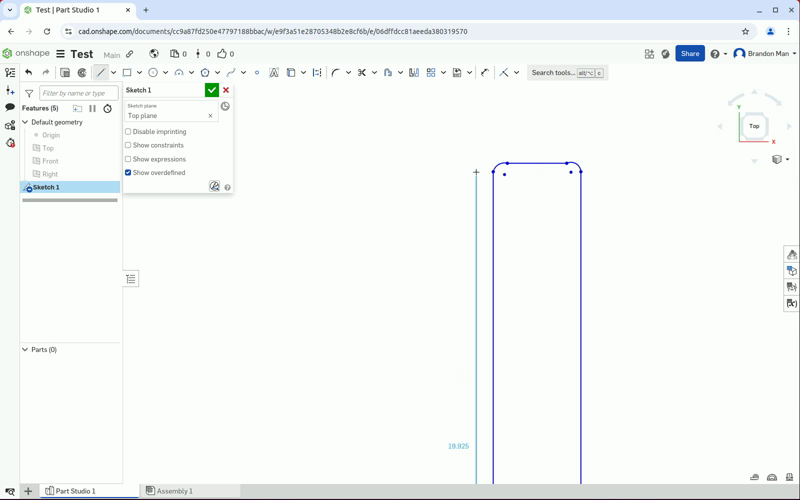
scroll(6)
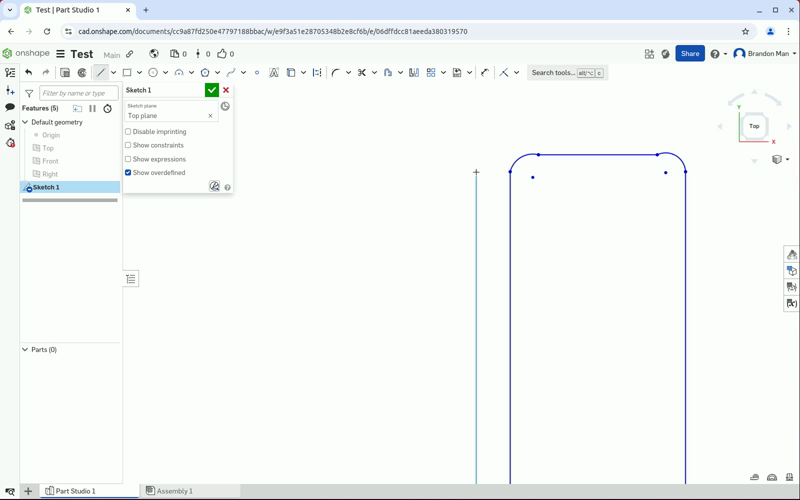
click(476, 171)
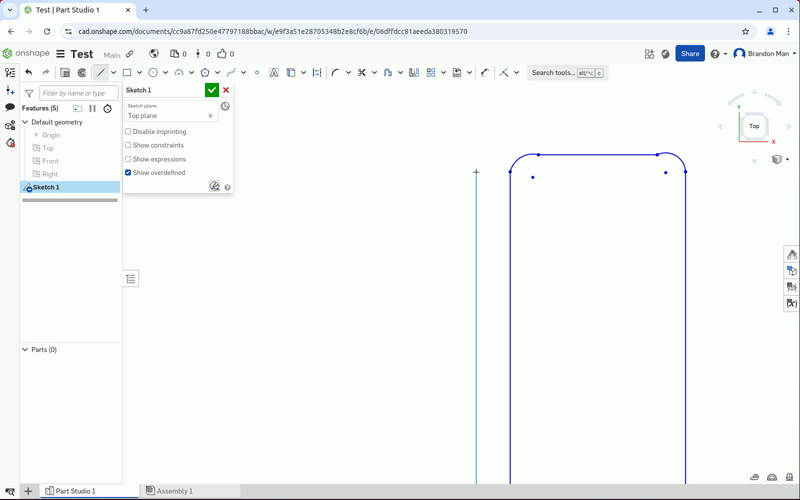
scroll(-6)
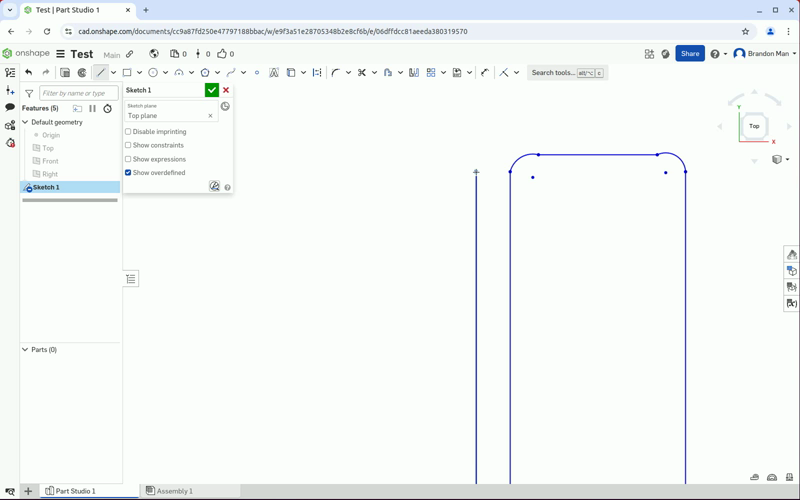
scroll(-6)
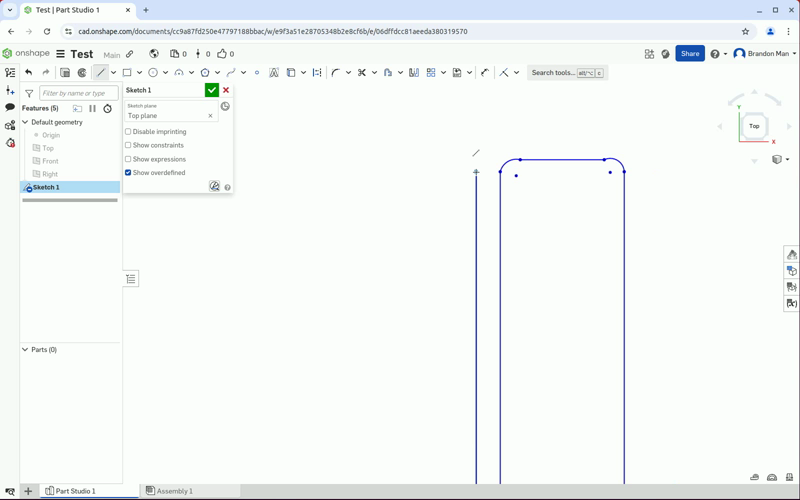
scroll(-6)
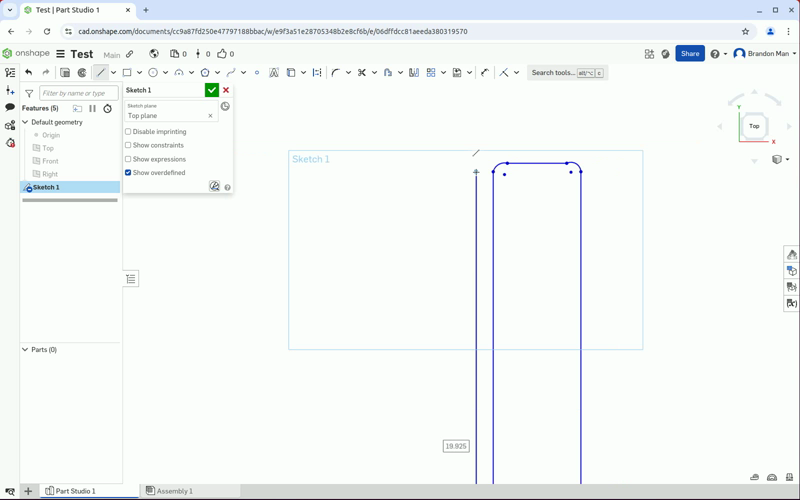
scroll(-6)
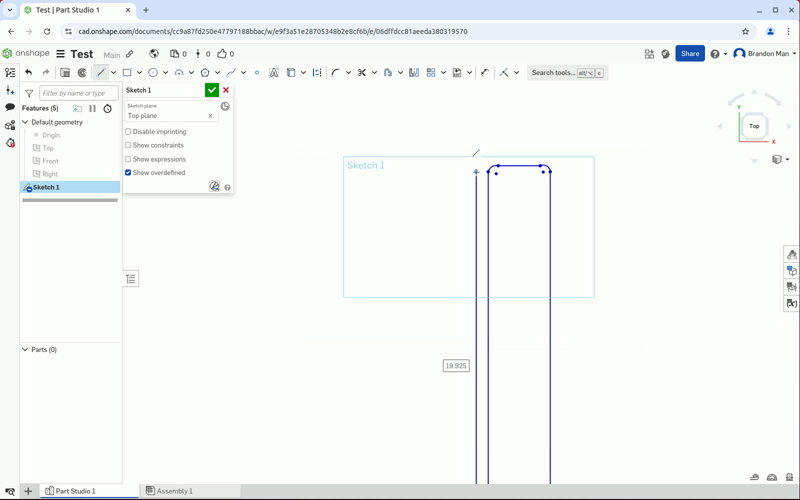
scroll(-6)
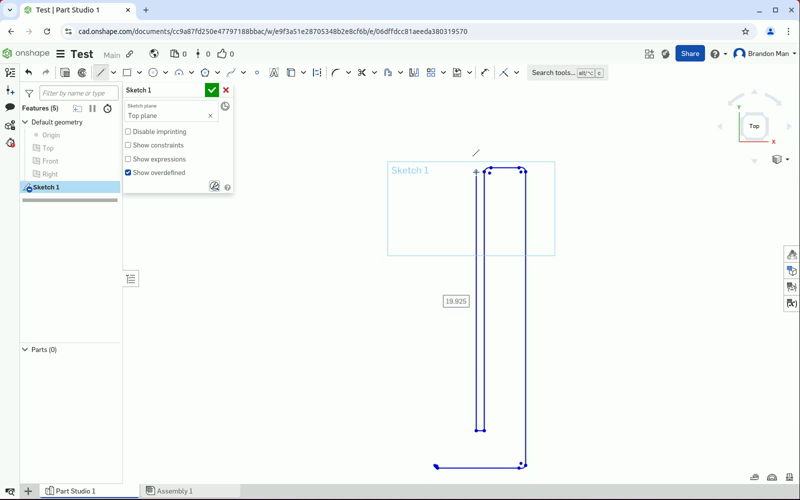
scroll(-6)
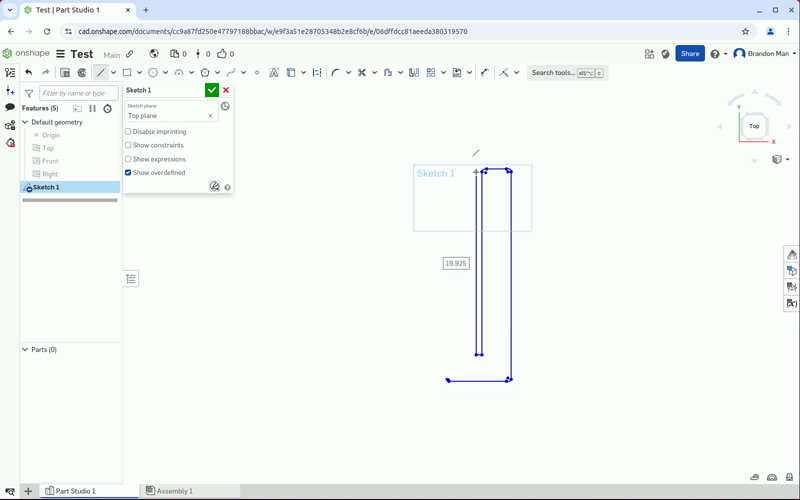
scroll(-6)
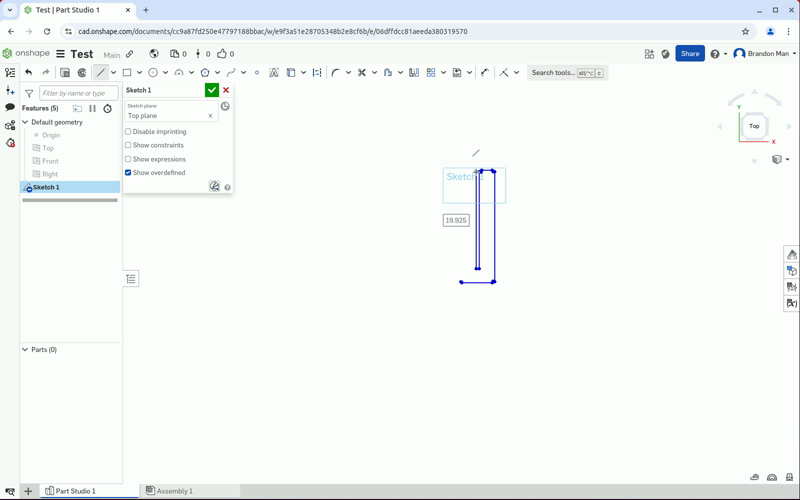
key_up(shift)
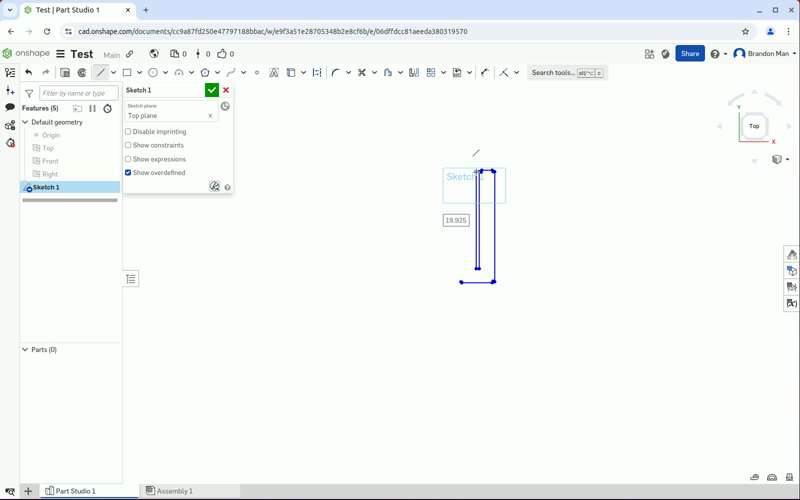
key(esc)
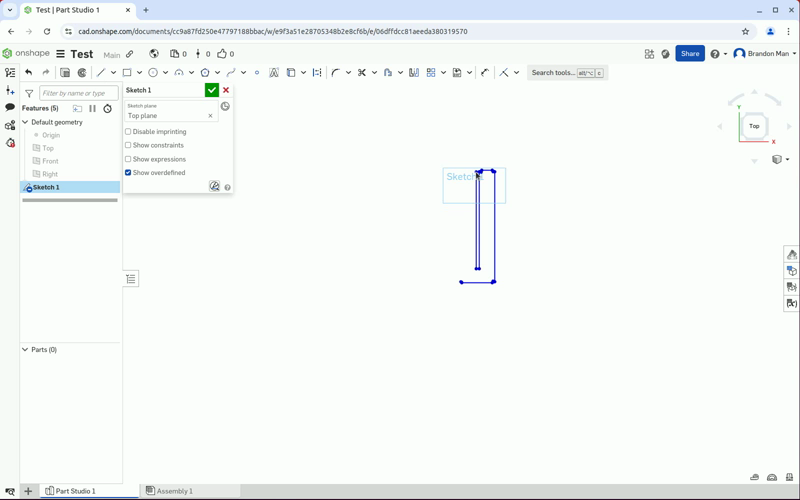
key(a)
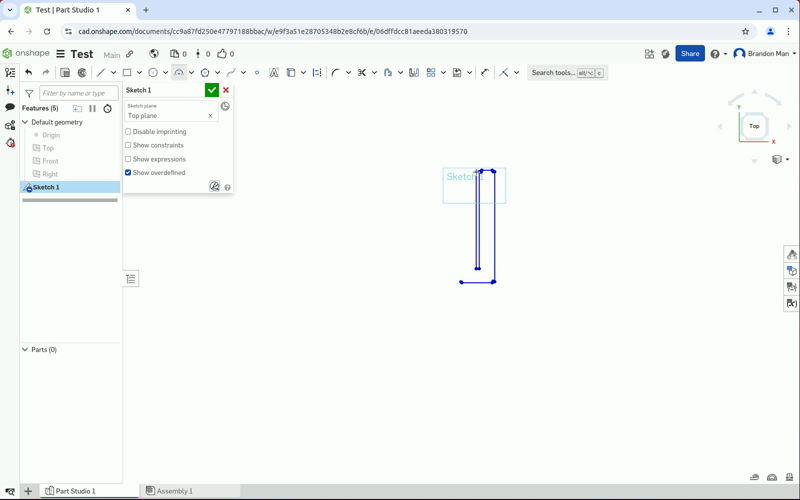
mouse_move(476, 171)
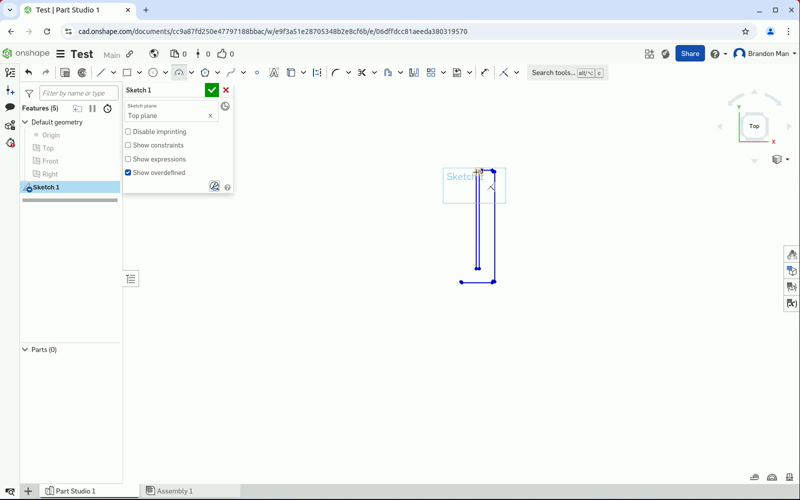
scroll(6)
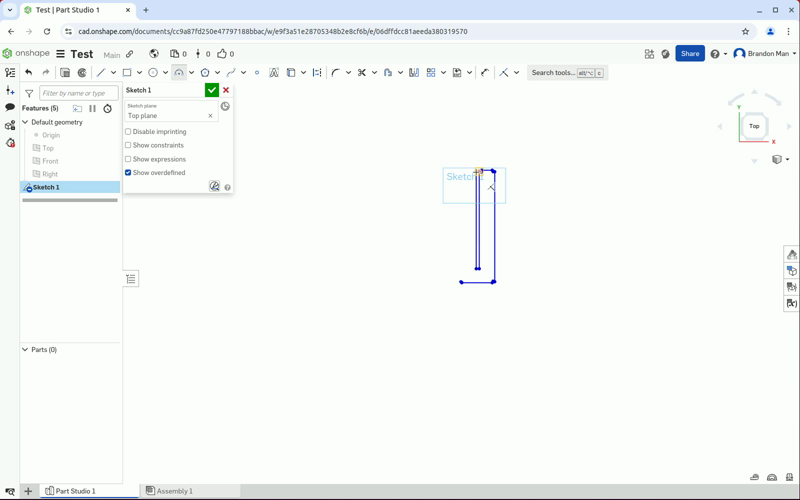
scroll(6)
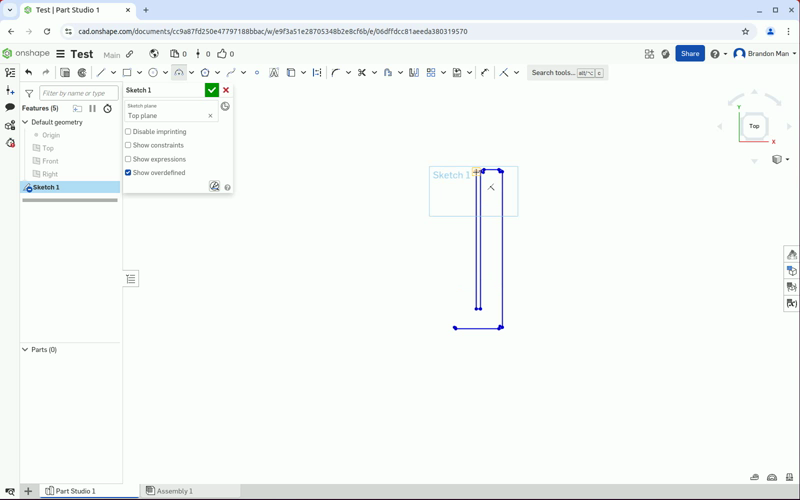
scroll(6)
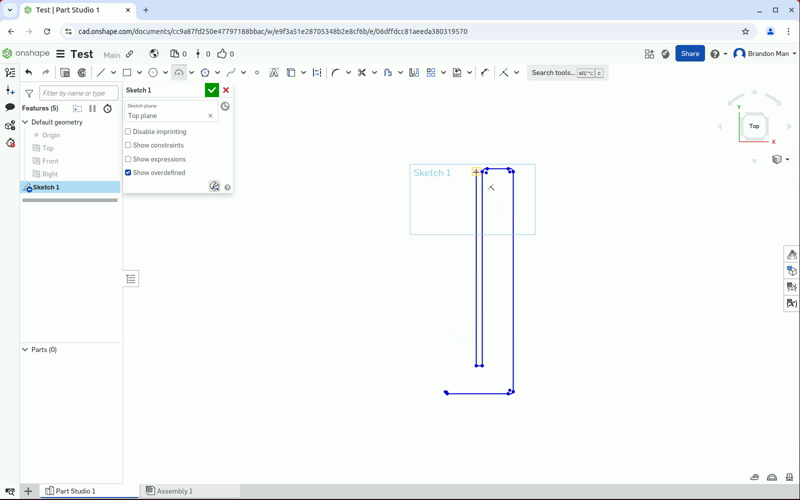
scroll(6)
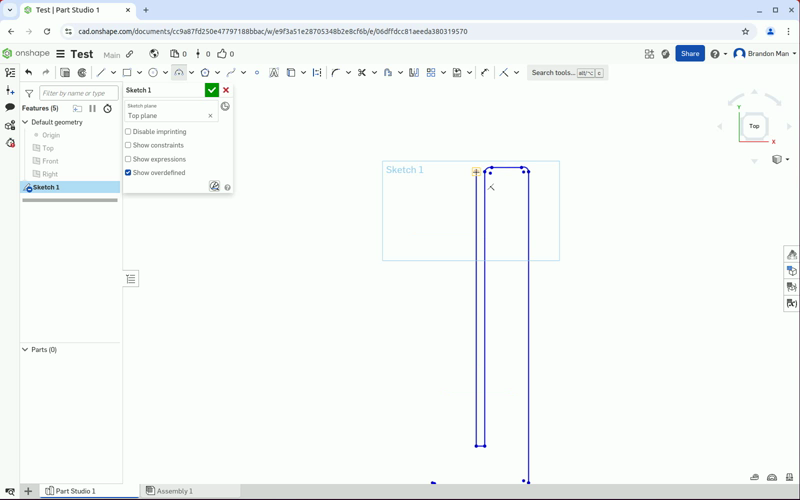
scroll(6)
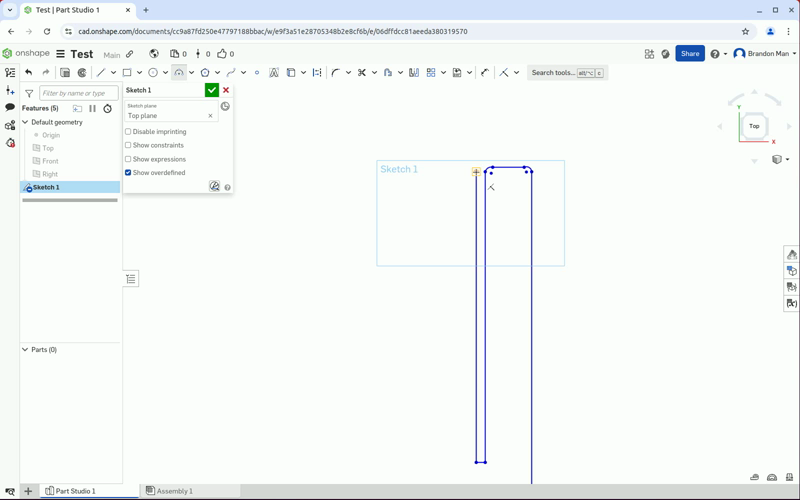
scroll(6)
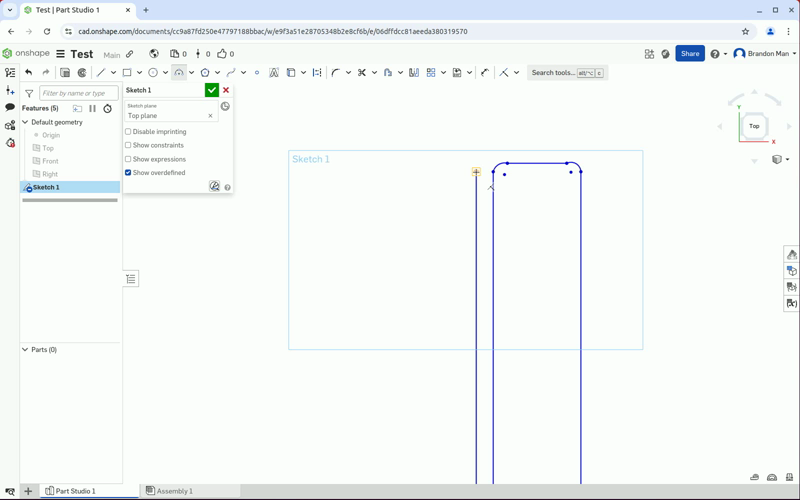
scroll(6)
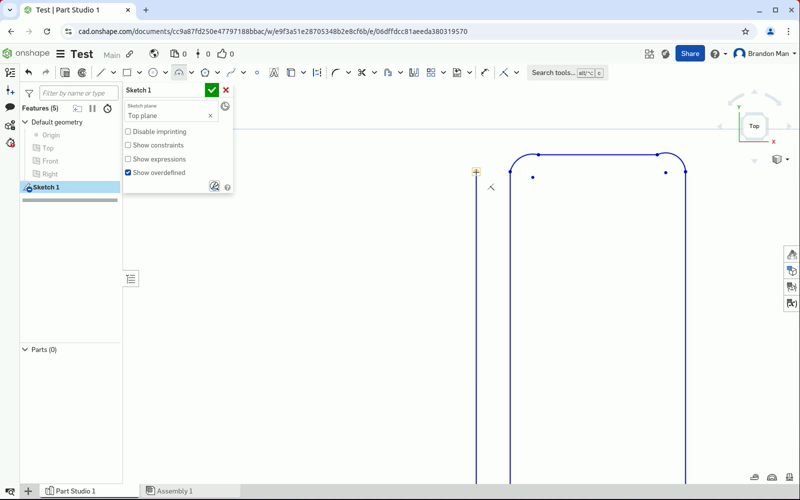
click(476, 171)
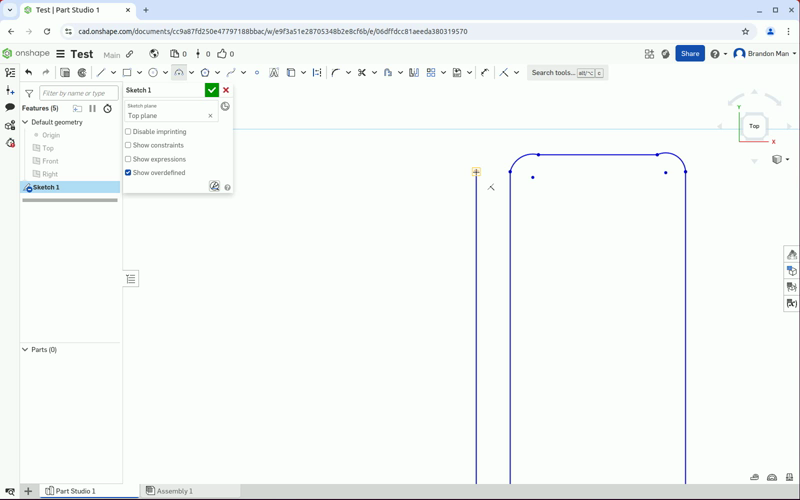
scroll(-6)
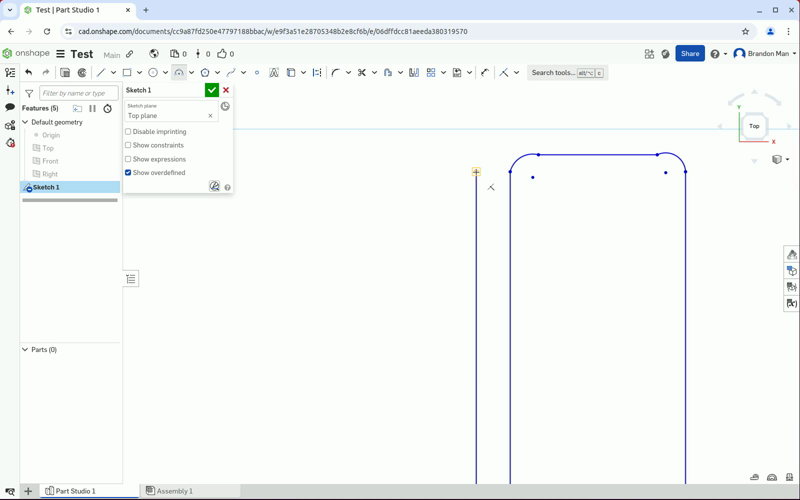
scroll(-6)
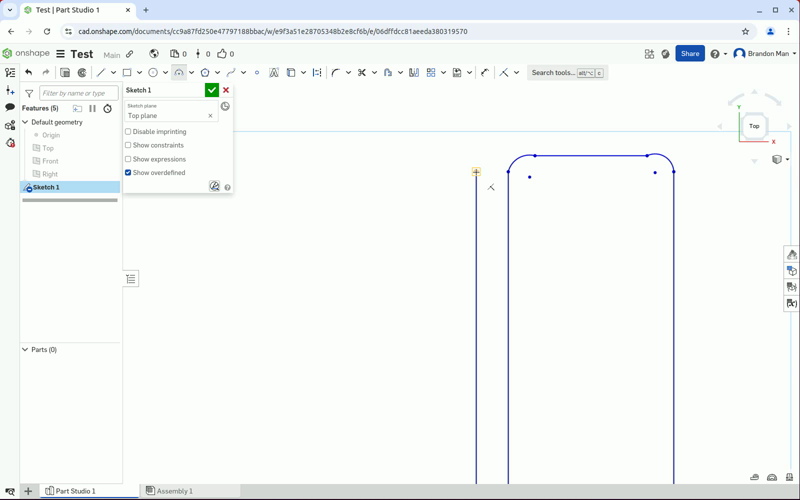
scroll(-6)
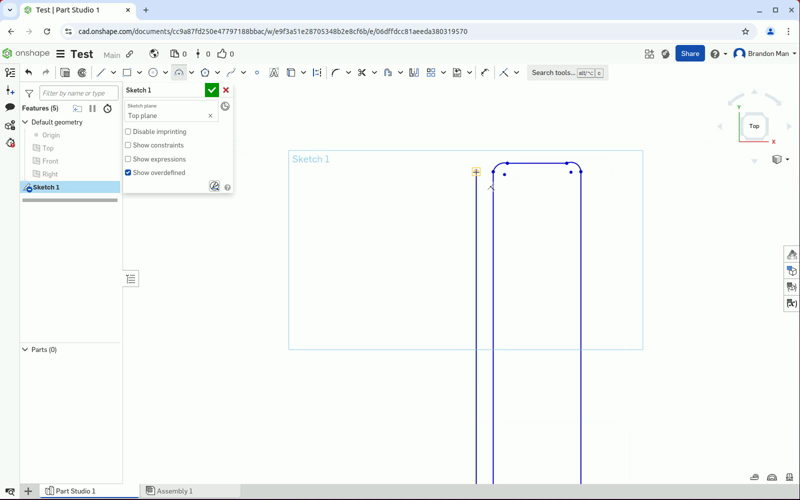
scroll(-6)
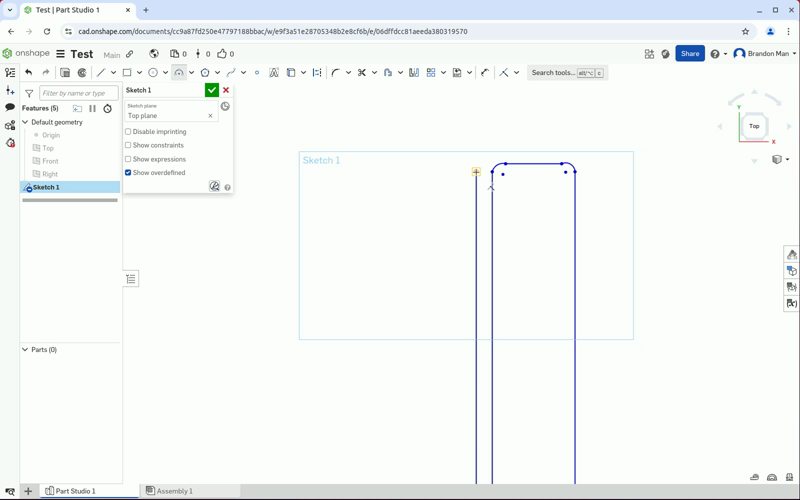
scroll(-6)
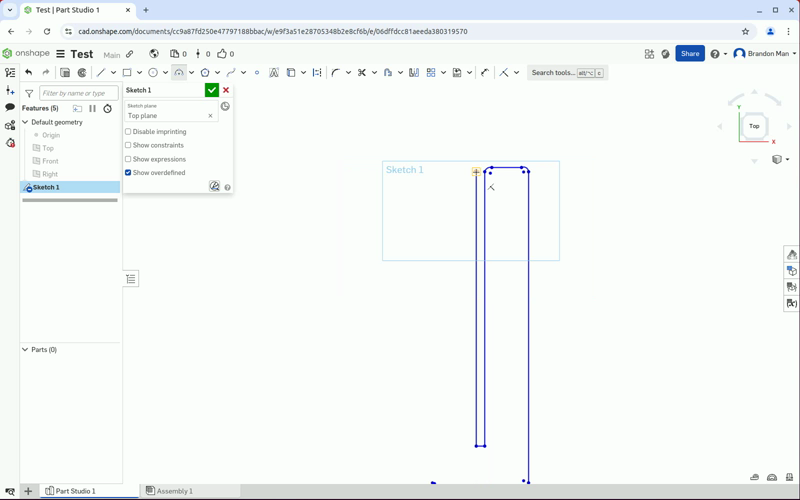
scroll(-6)
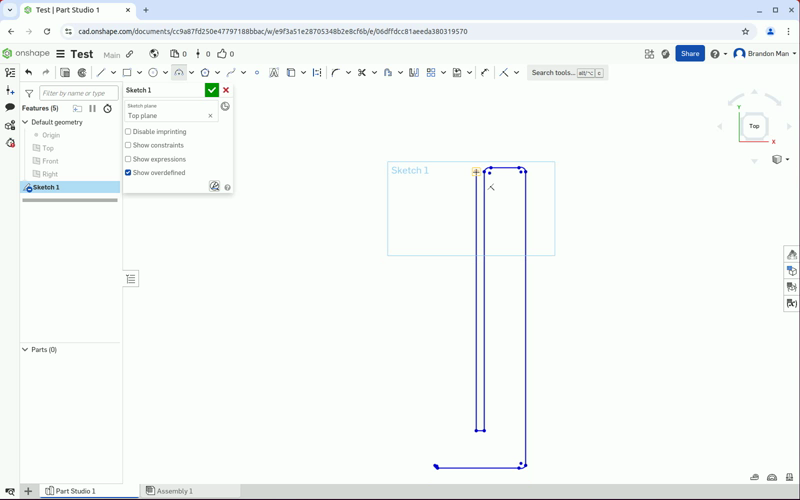
scroll(-6)
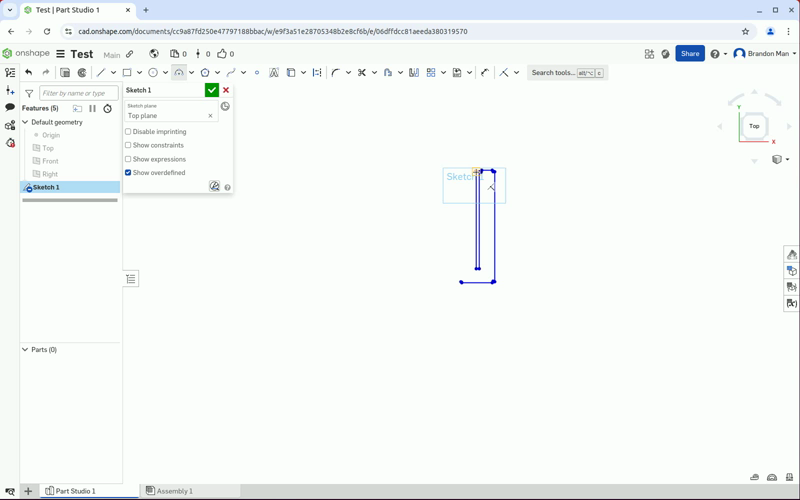
key_down(shift)
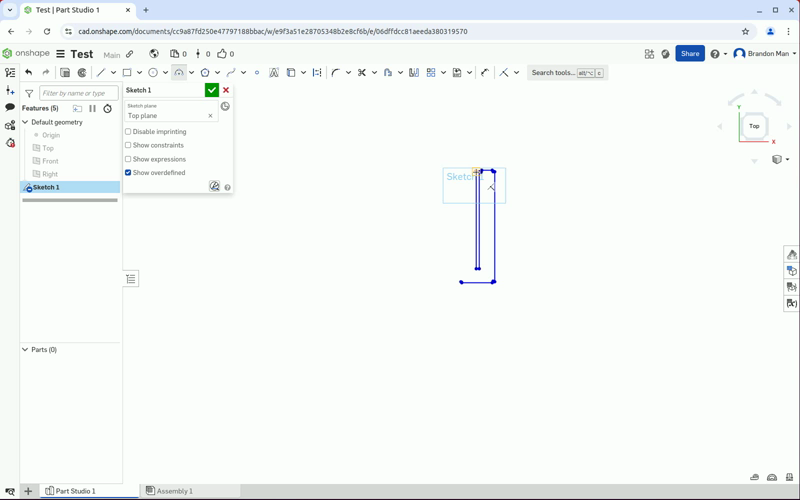
mouse_move(473, 170)
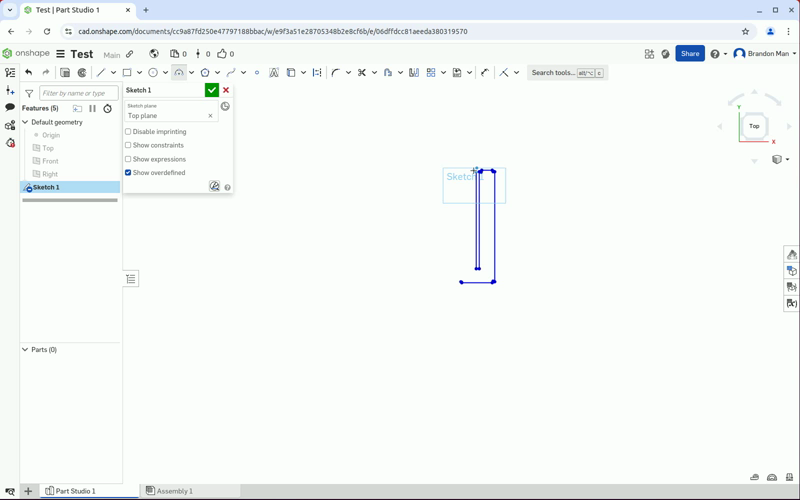
scroll(6)
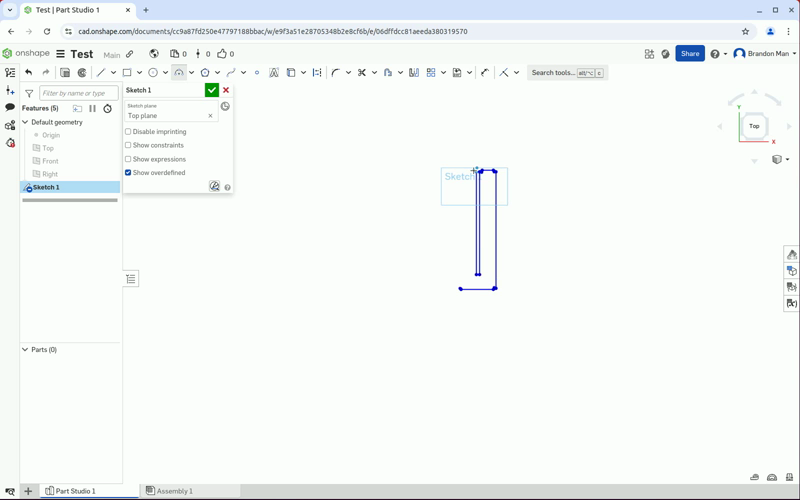
scroll(6)
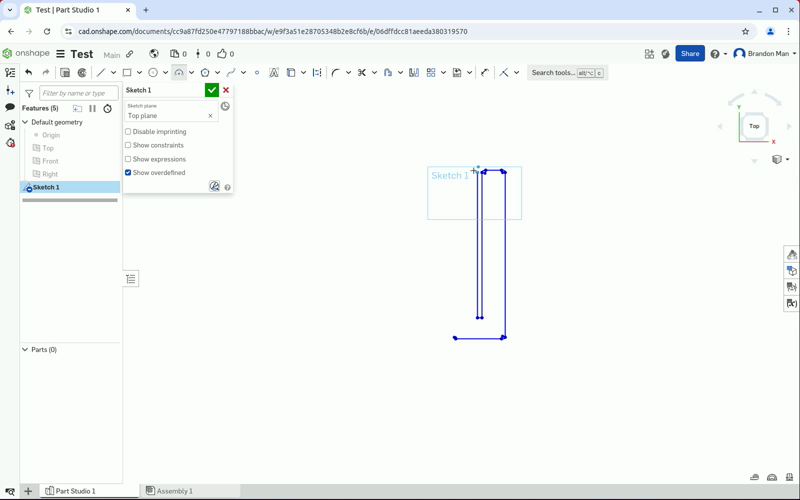
scroll(6)
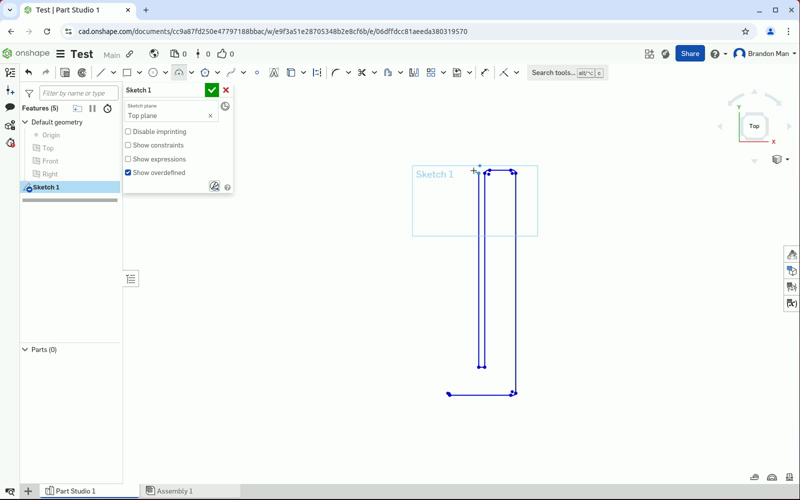
scroll(6)
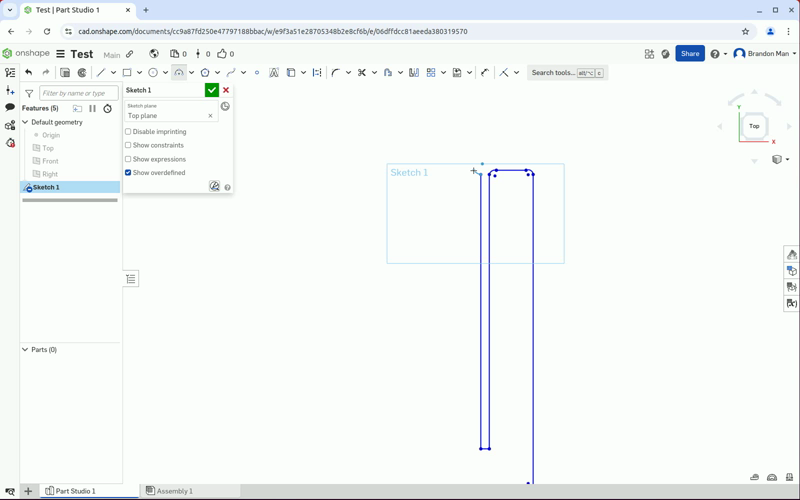
scroll(6)
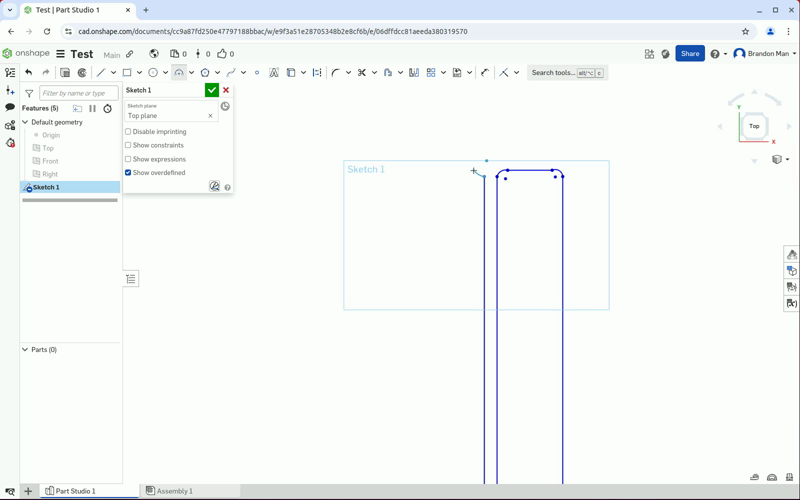
scroll(6)
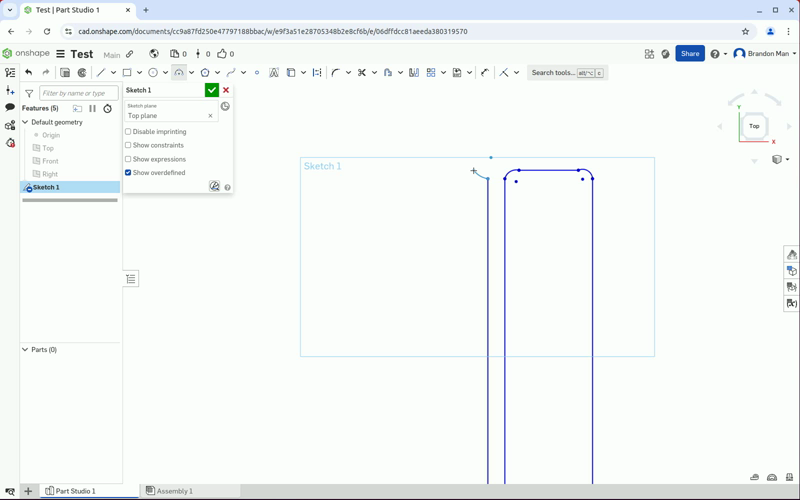
scroll(6)
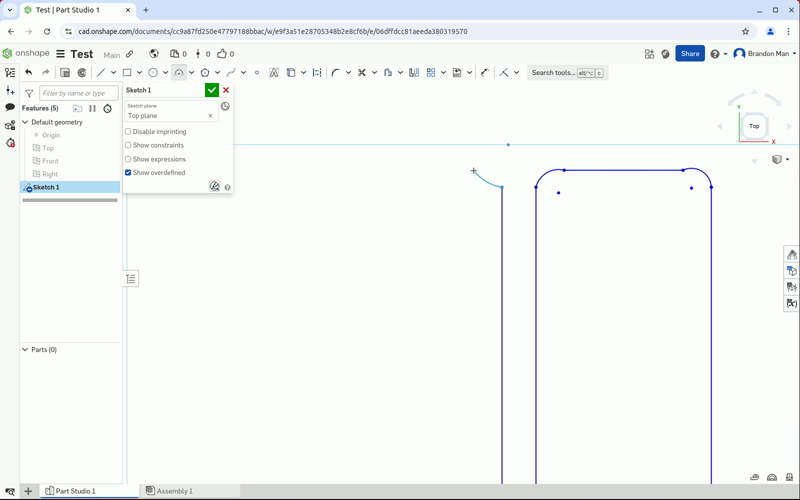
click(473, 170)
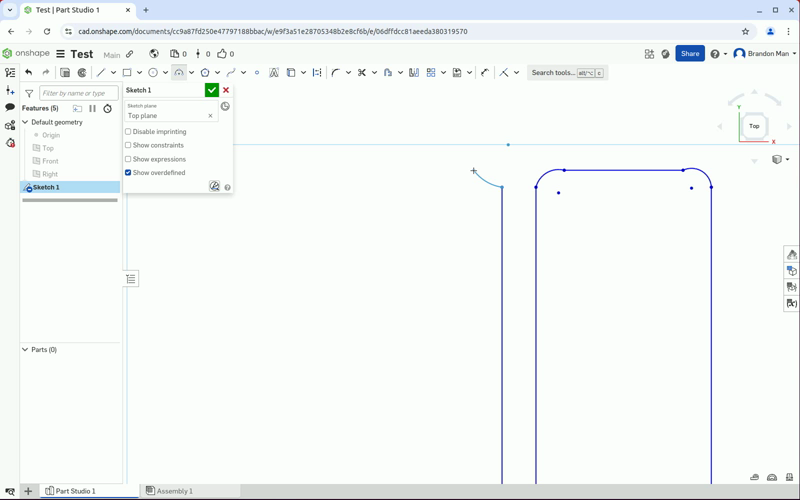
scroll(-6)
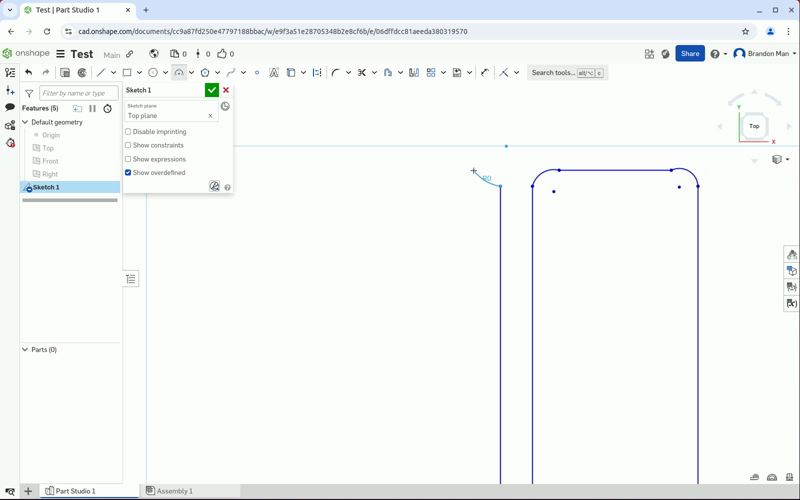
scroll(-6)
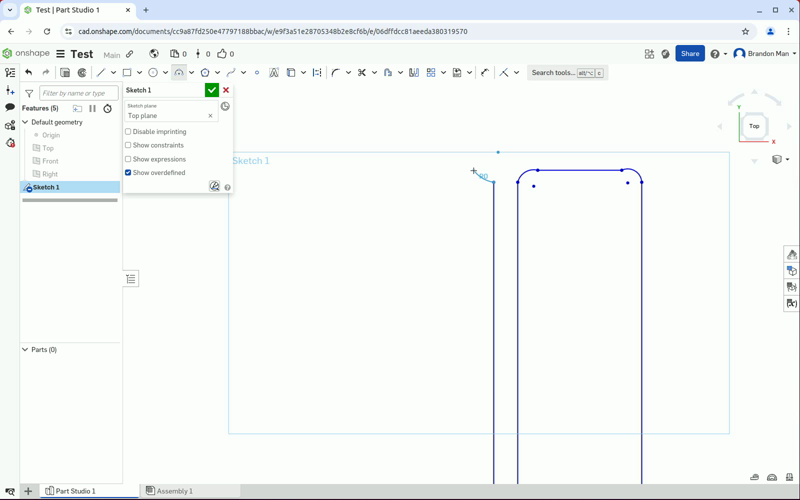
scroll(-6)
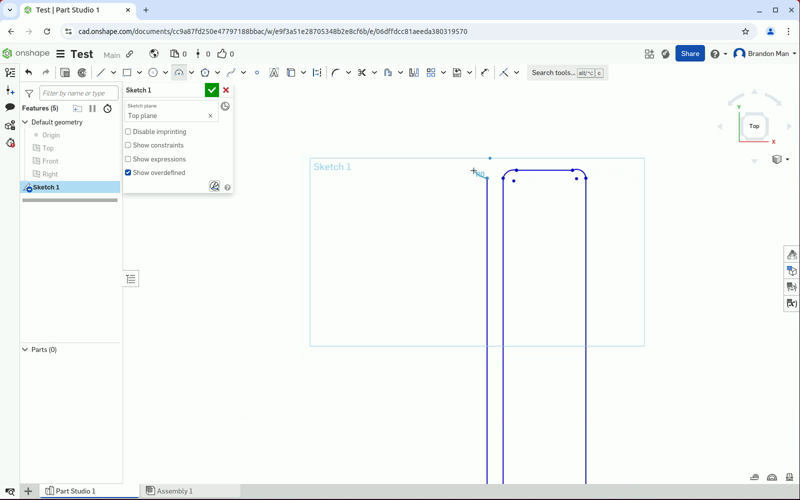
scroll(-6)
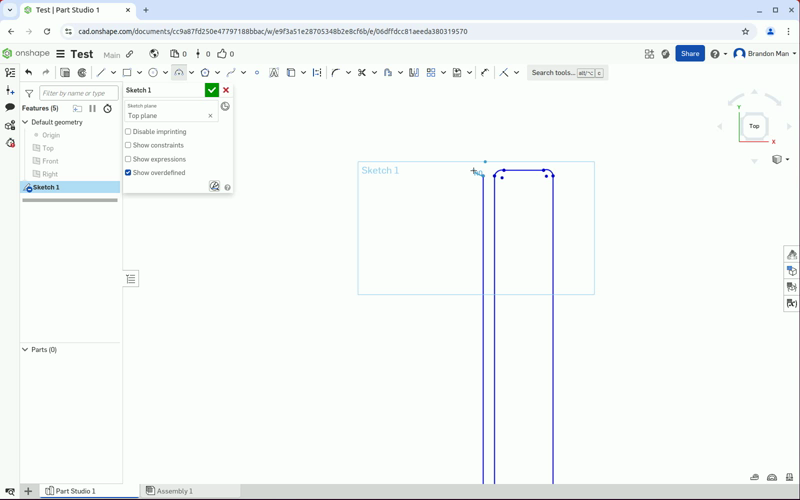
scroll(-6)
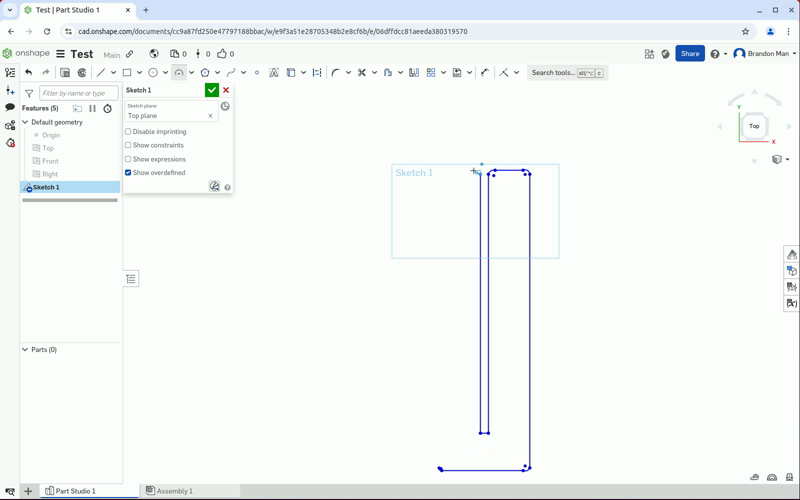
scroll(-6)
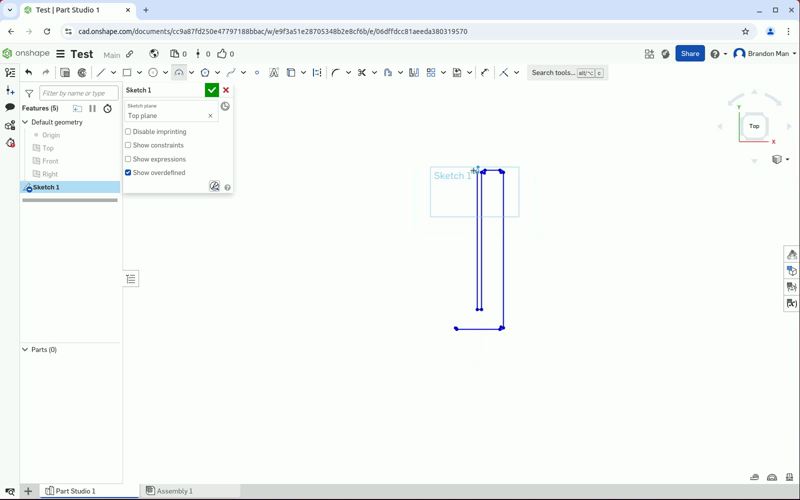
scroll(-6)
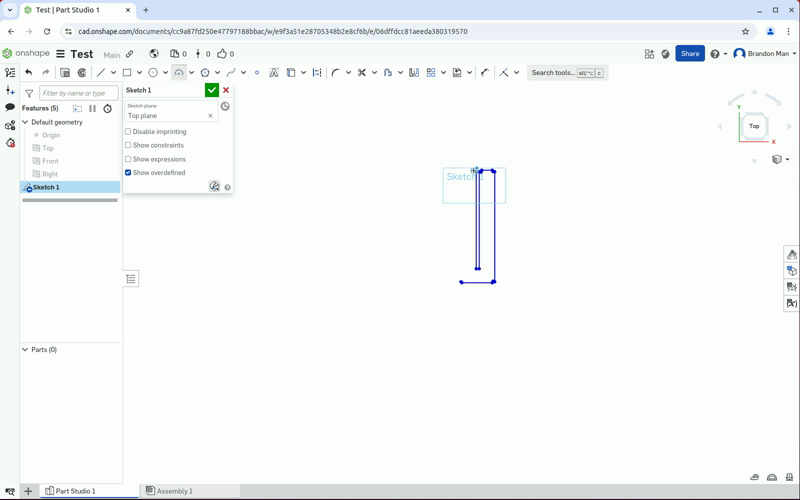
mouse_move(475, 170)
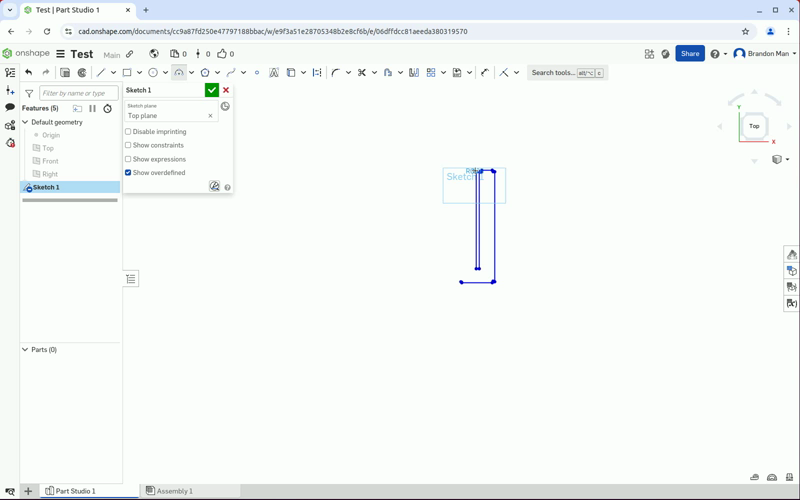
scroll(6)
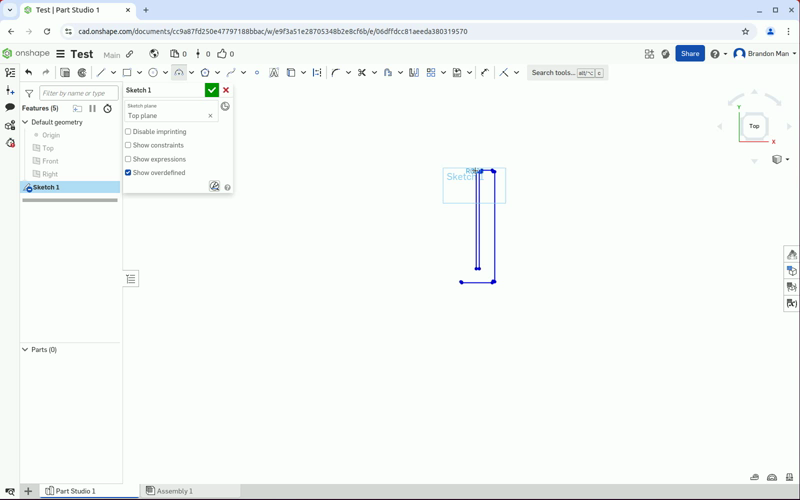
scroll(6)
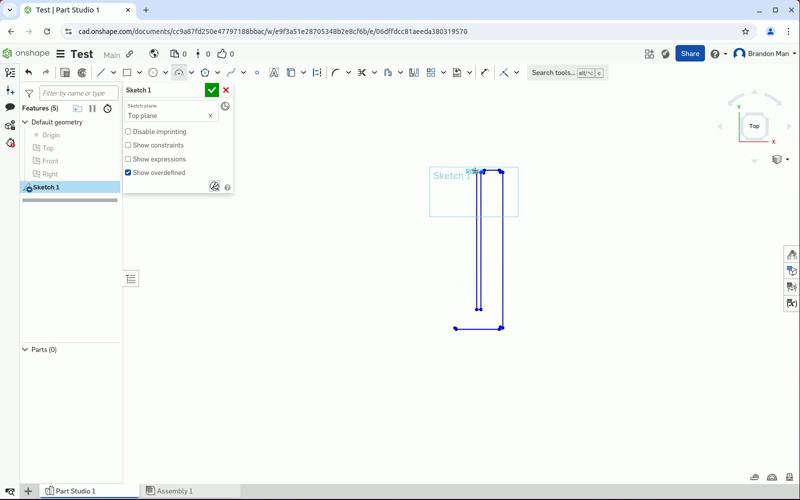
scroll(6)
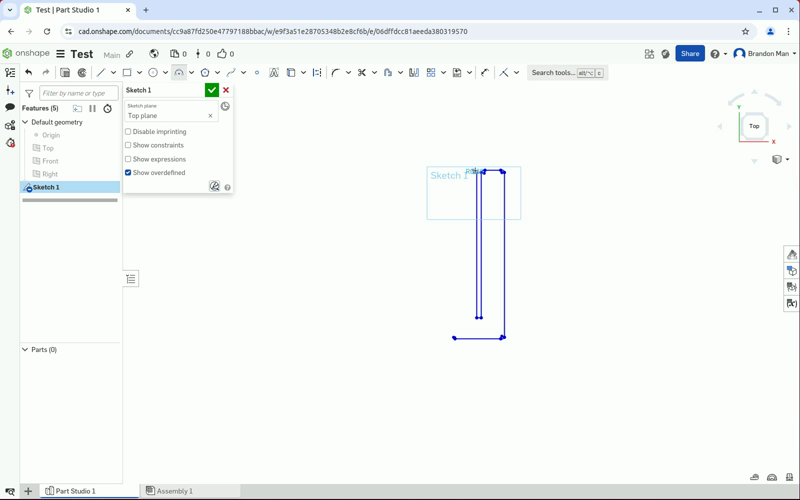
scroll(6)
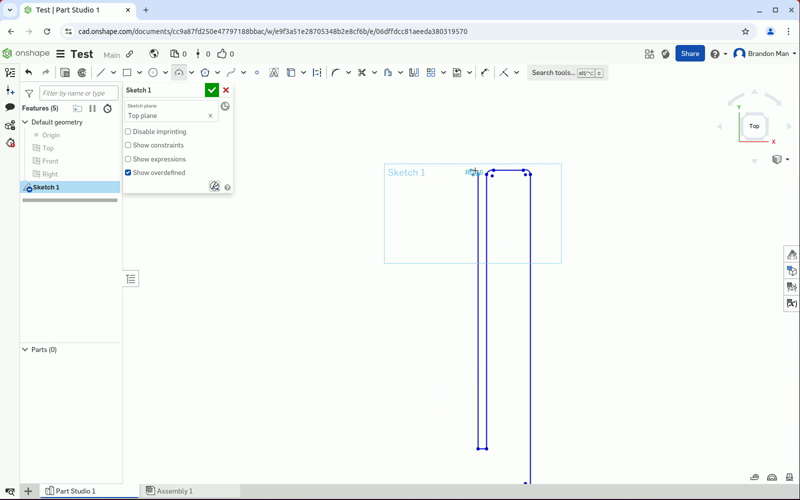
scroll(6)
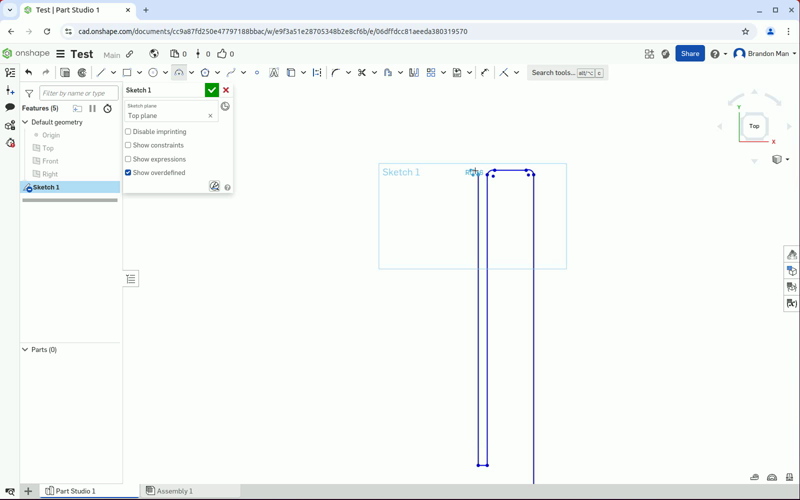
scroll(6)
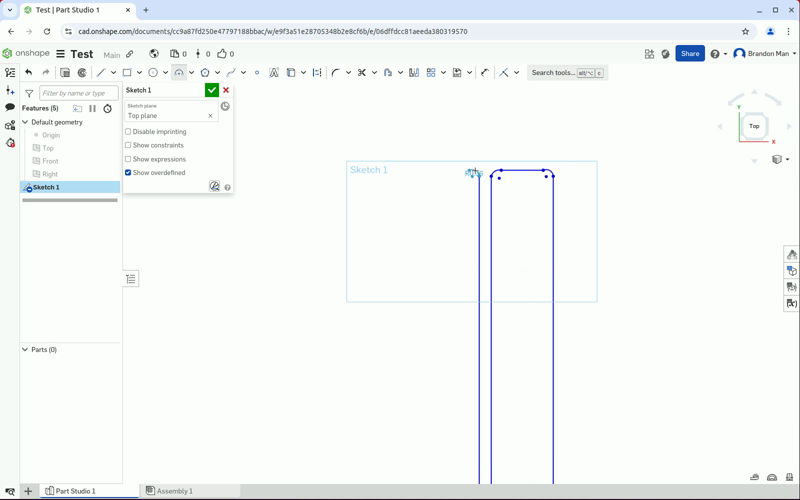
scroll(6)
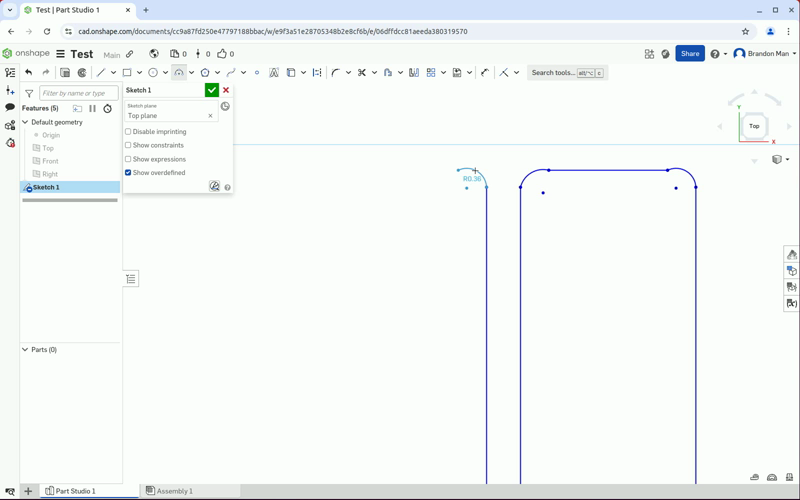
click(475, 170)
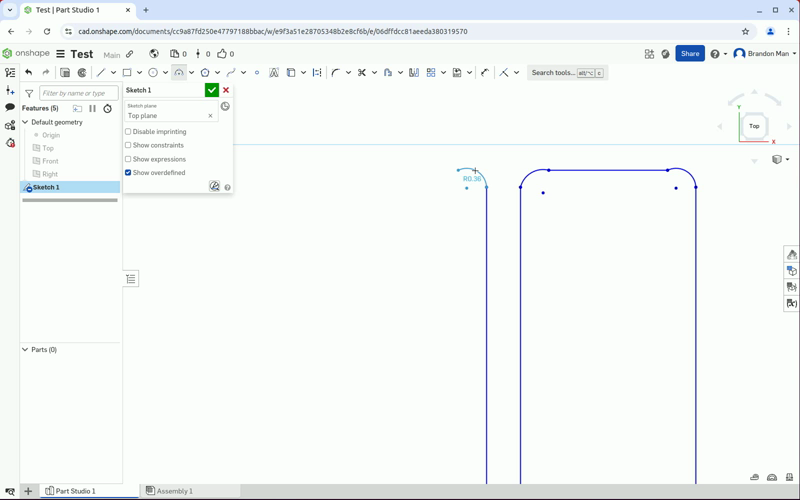
scroll(-6)
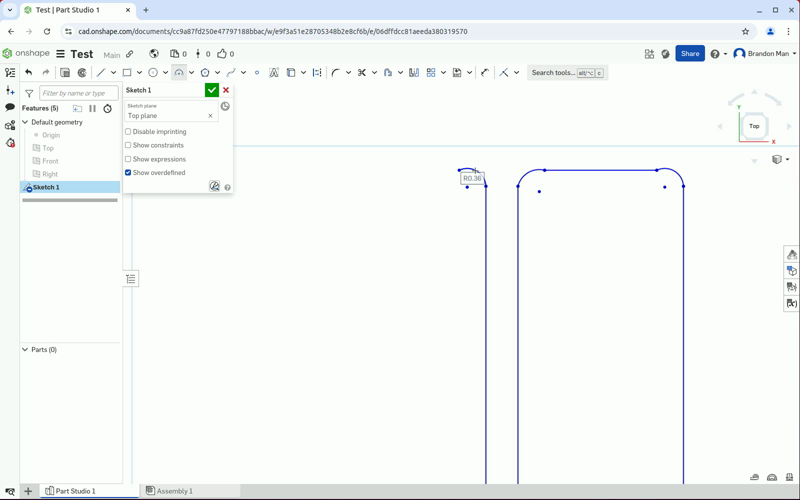
scroll(-6)
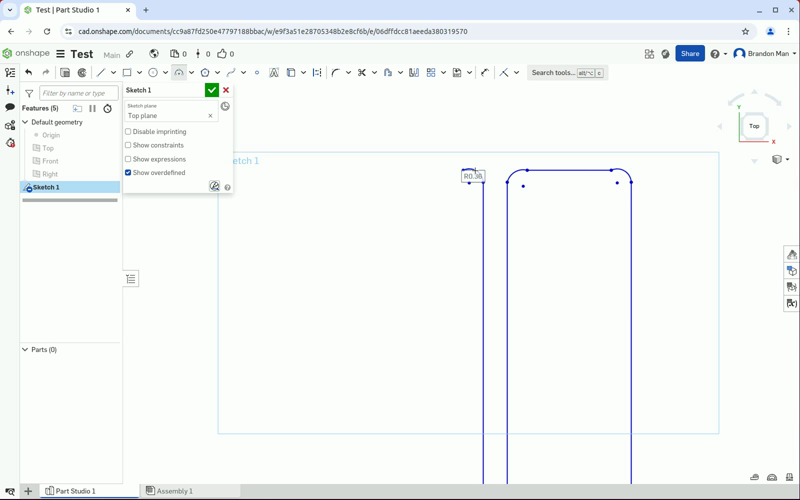
scroll(-6)
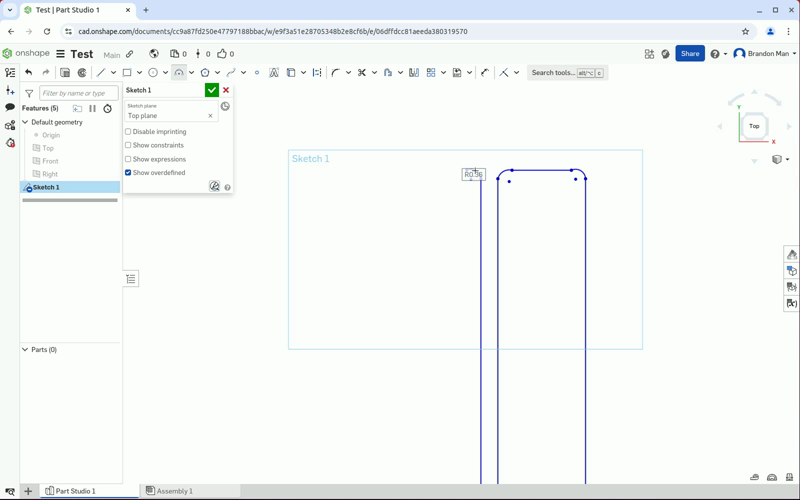
scroll(-6)
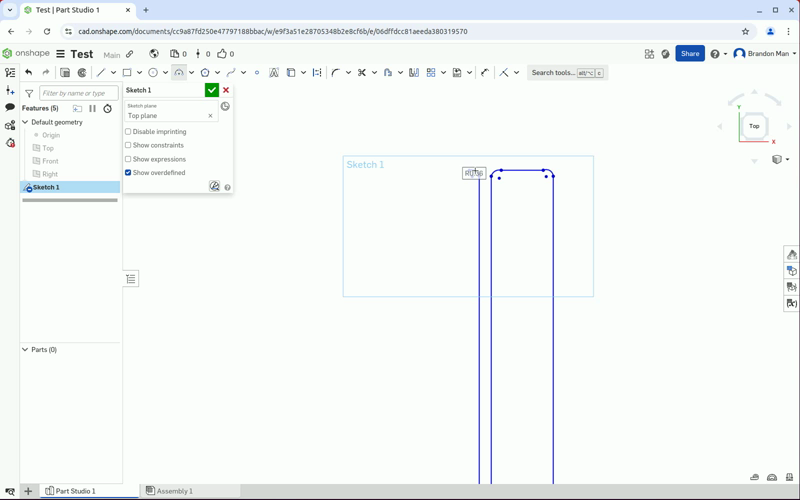
scroll(-6)
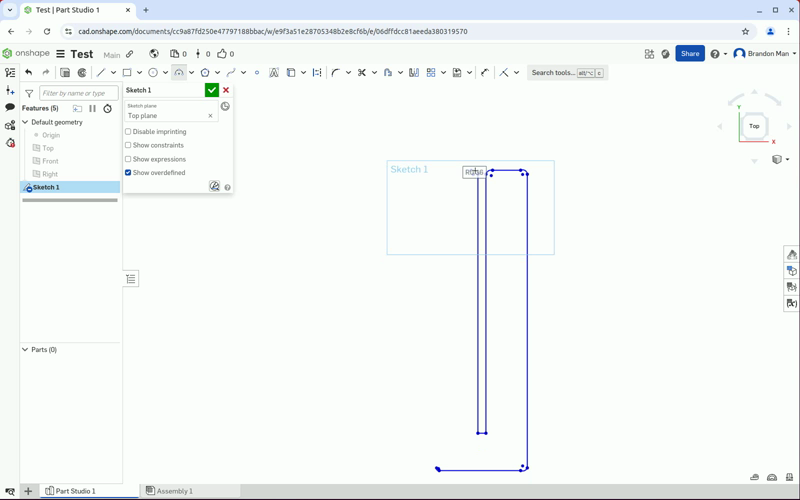
scroll(-6)
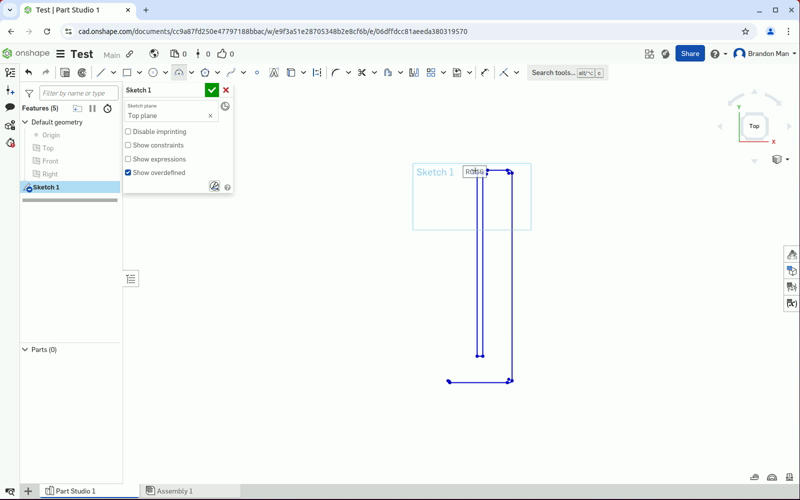
scroll(-6)
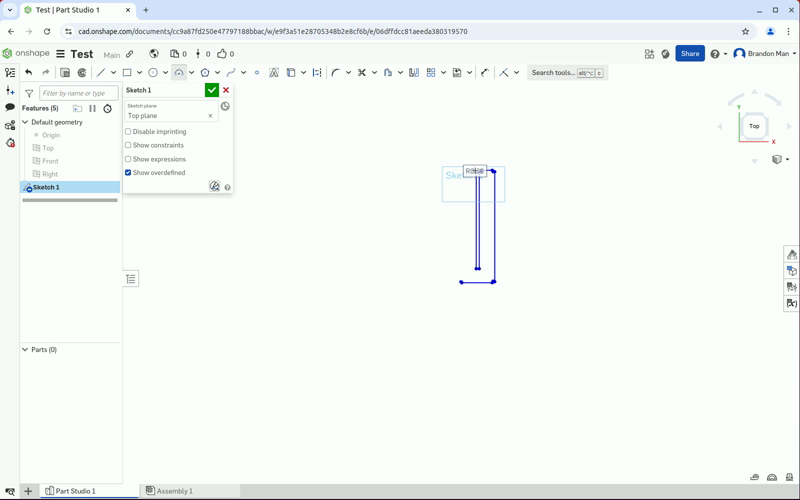
key_up(shift)
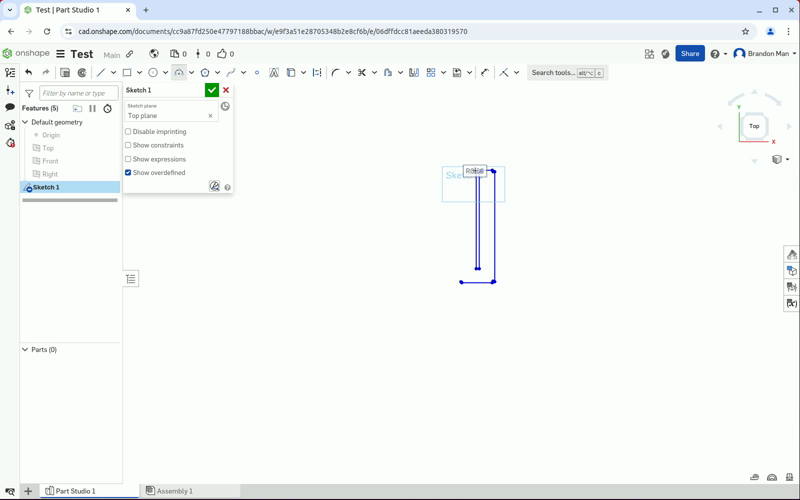
key(esc)
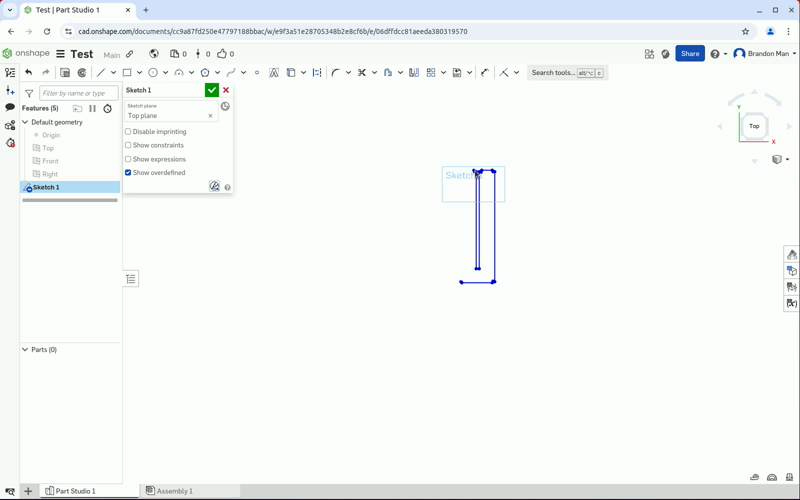
key(l)
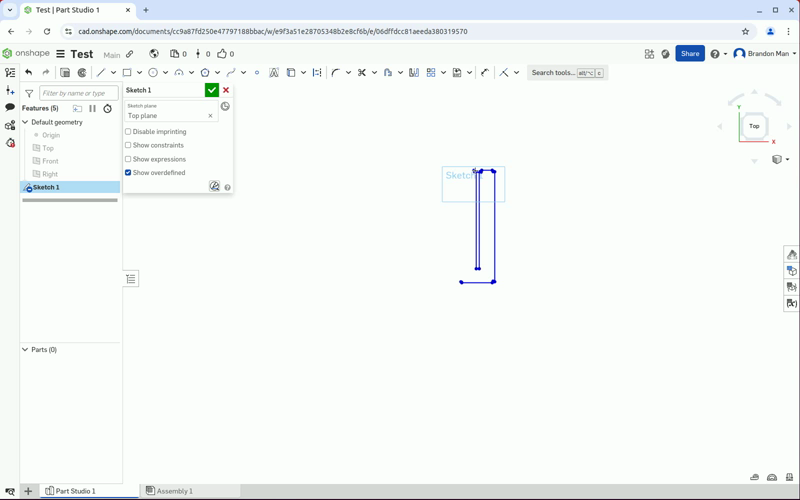
mouse_move(473, 170)
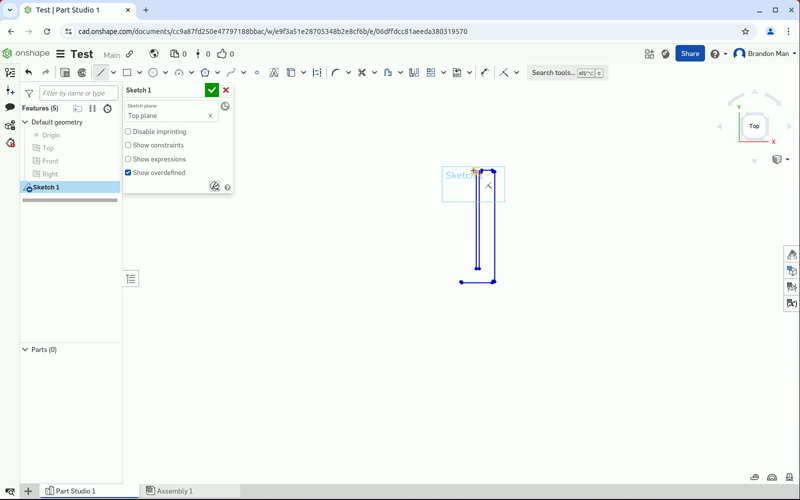
scroll(6)
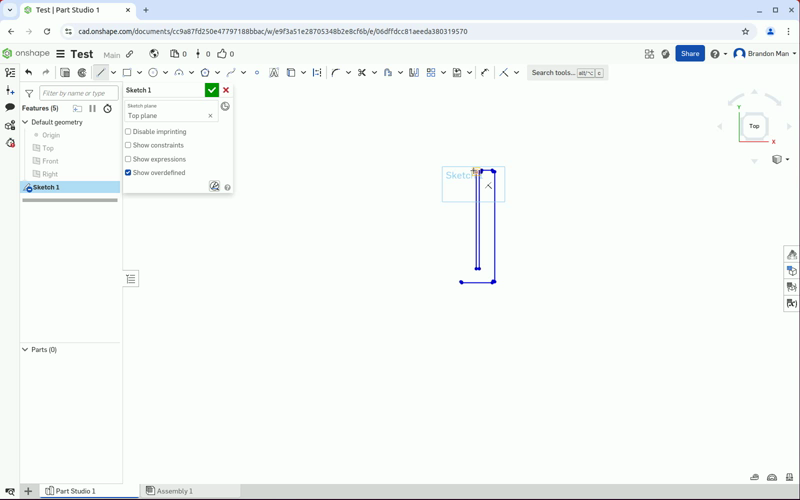
scroll(6)
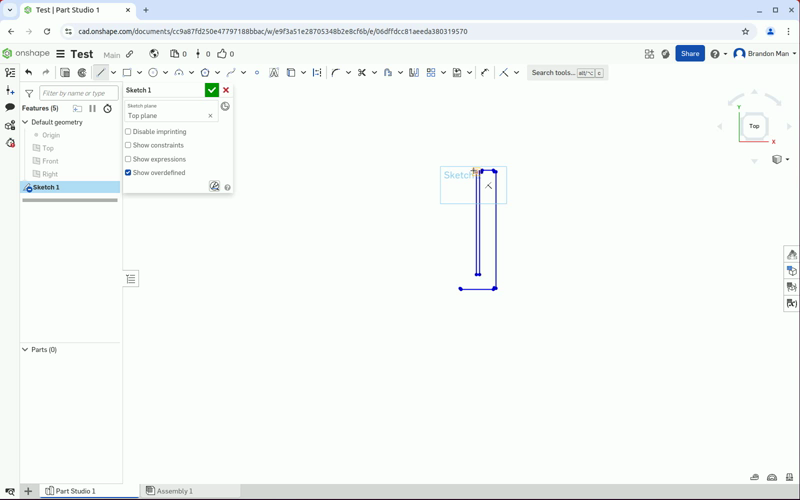
scroll(6)
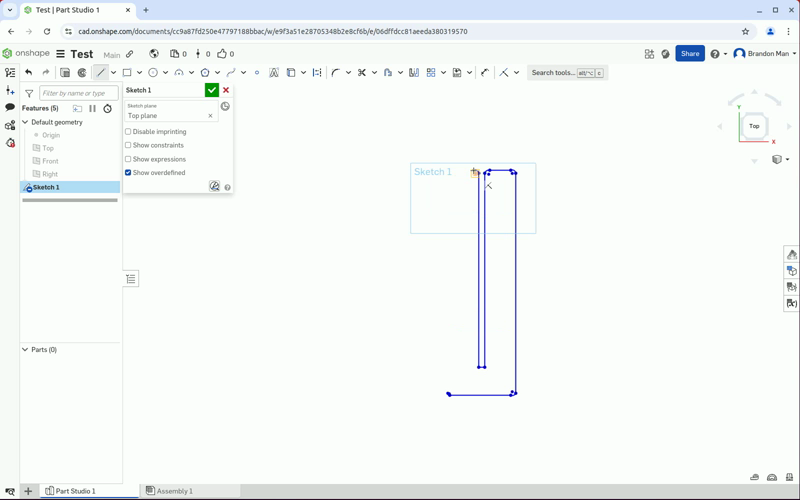
scroll(6)
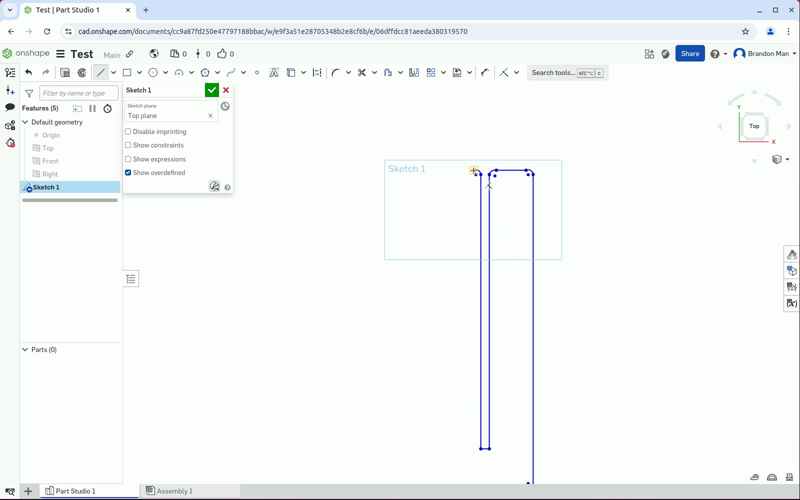
scroll(6)
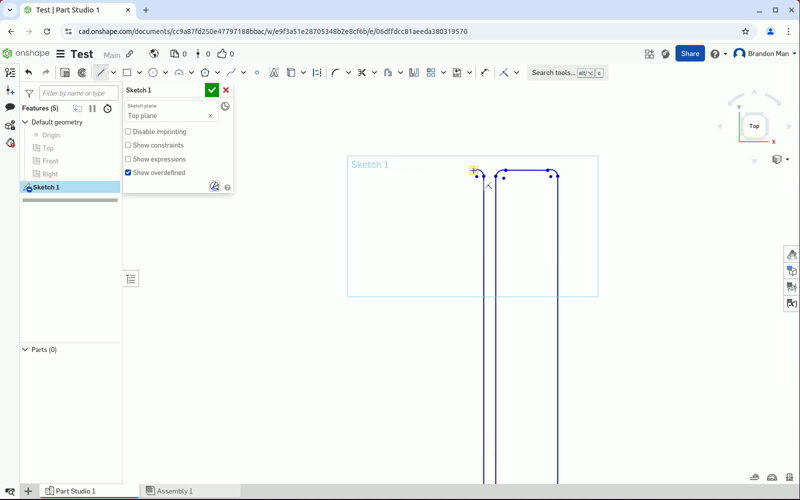
scroll(6)
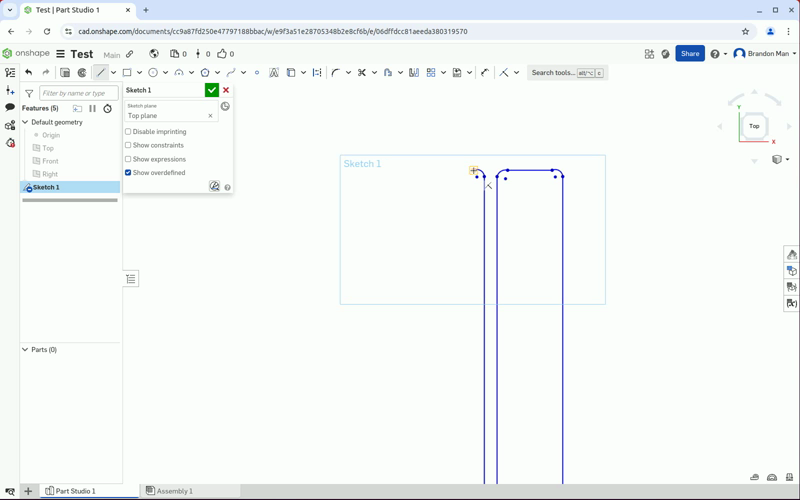
scroll(6)
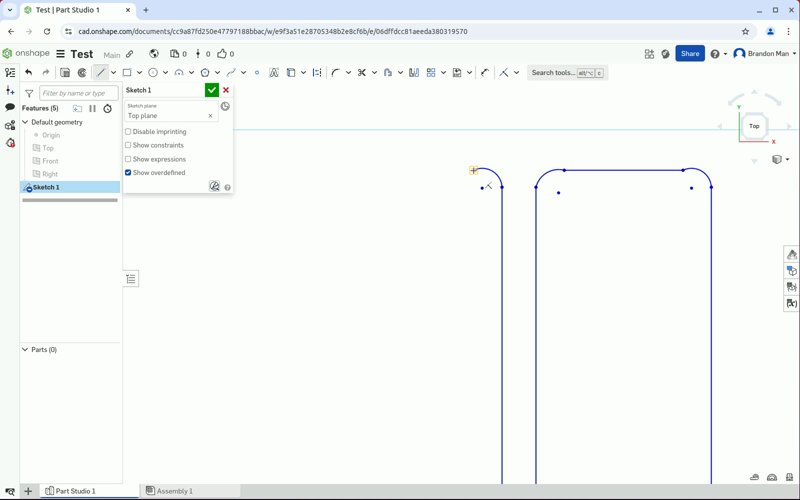
click(473, 170)
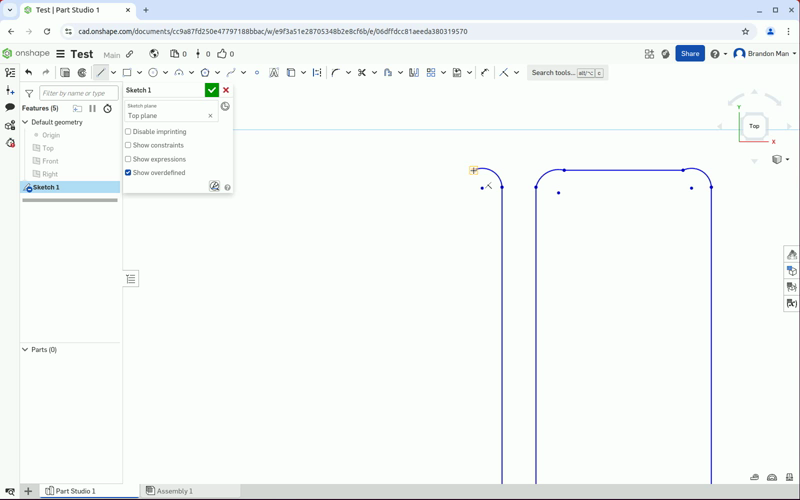
scroll(-6)
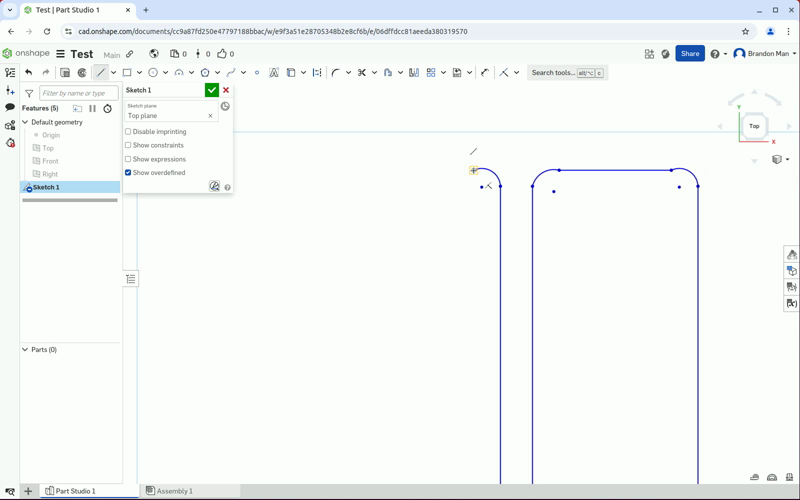
scroll(-6)
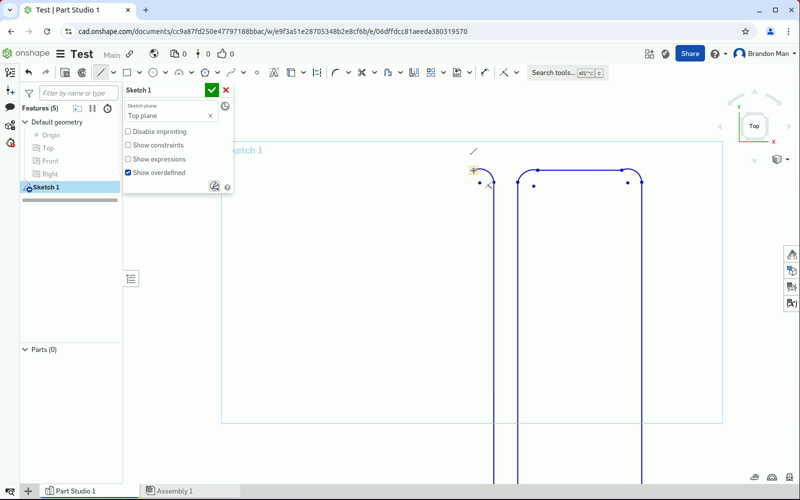
scroll(-6)
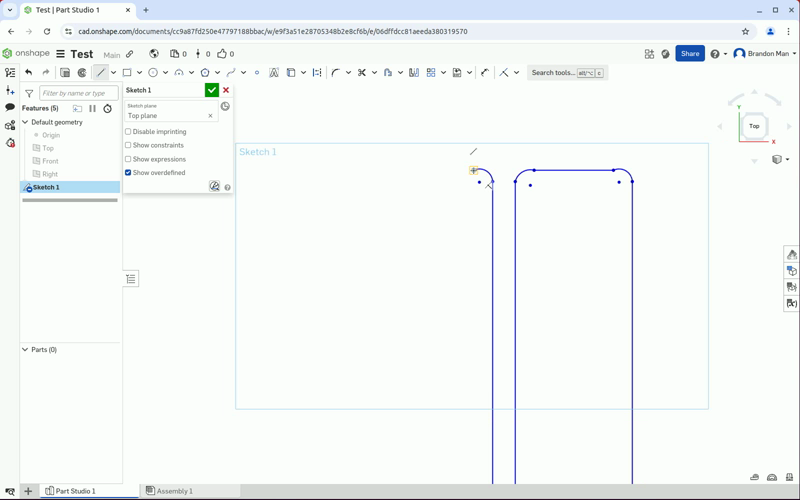
scroll(-6)
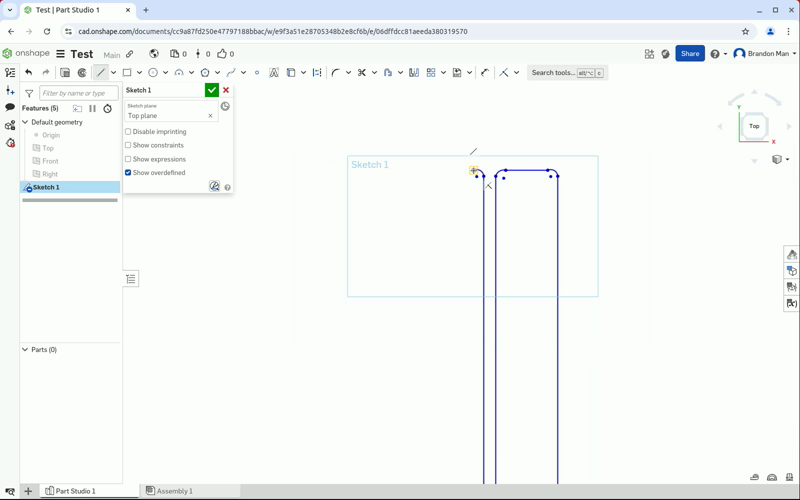
scroll(-6)
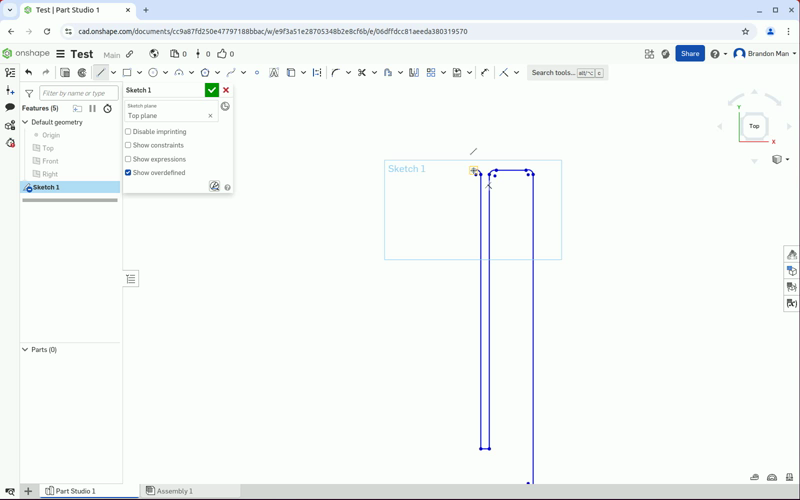
scroll(-6)
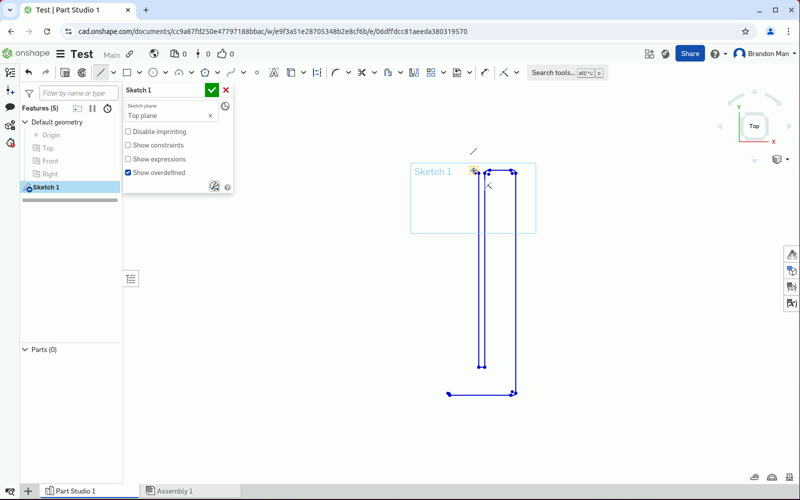
scroll(-6)
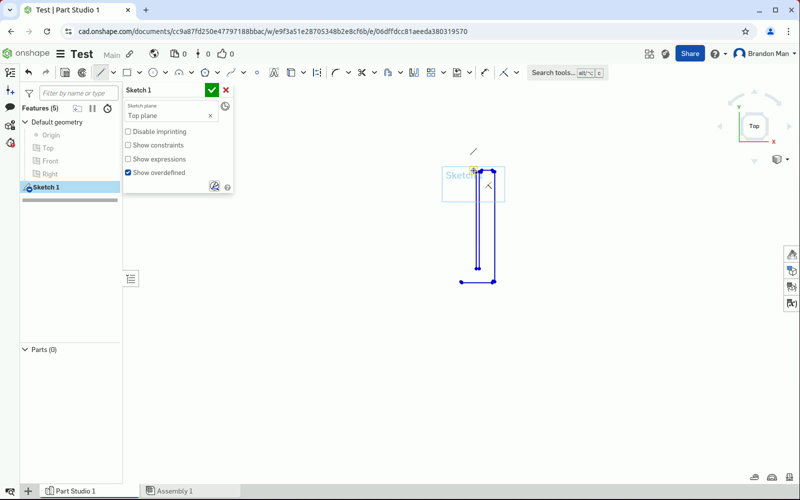
key_down(shift)
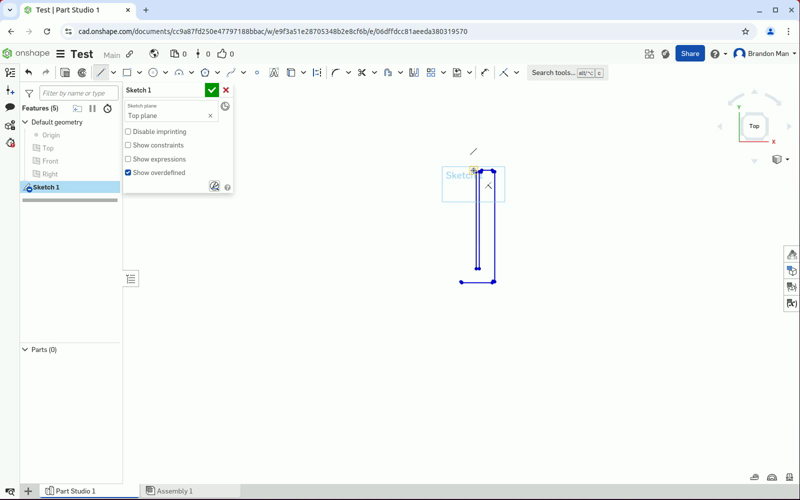
mouse_move(503, 170)
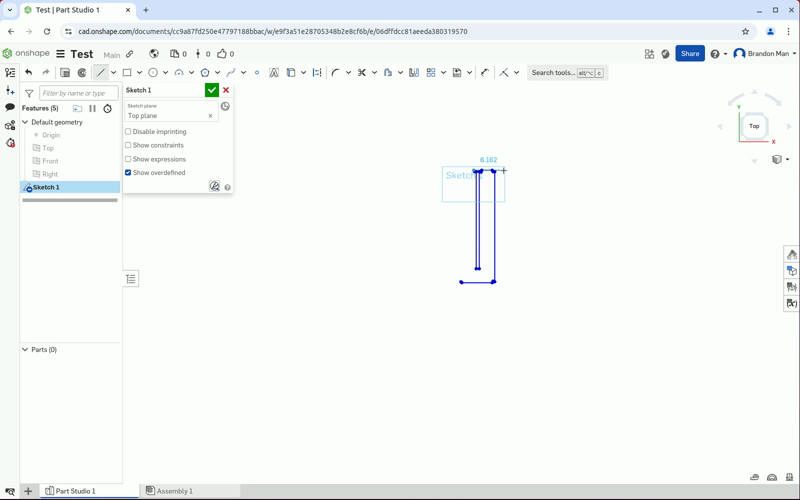
mouse_move(461, 170)
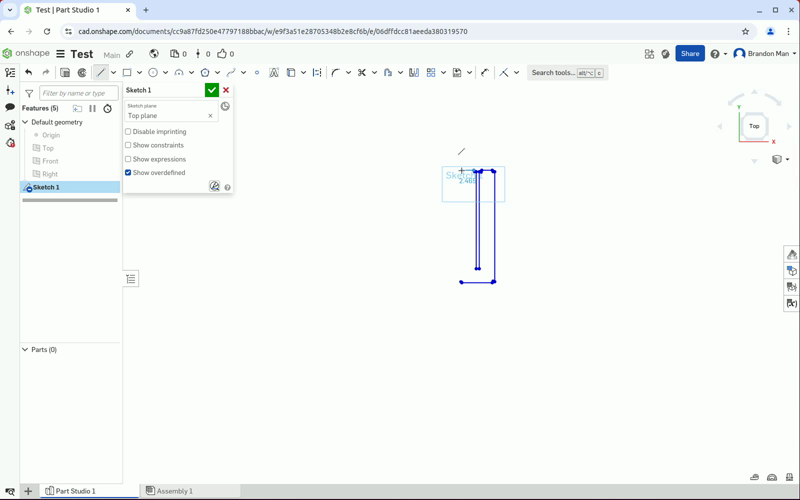
click(461, 170)
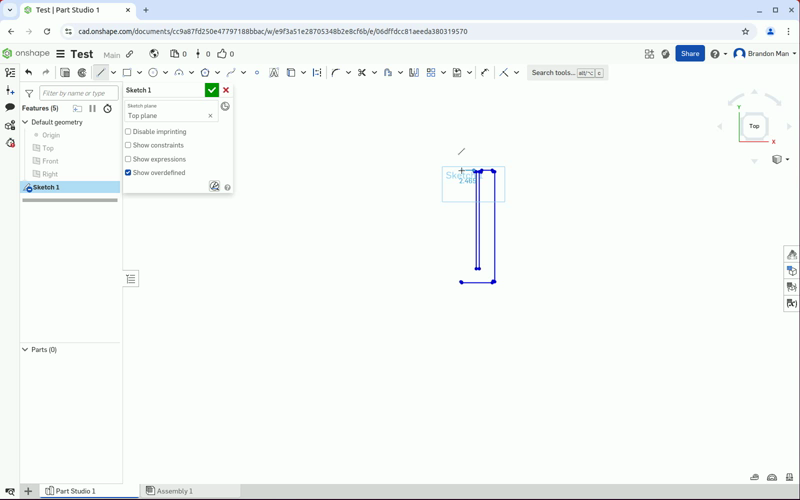
key_up(shift)
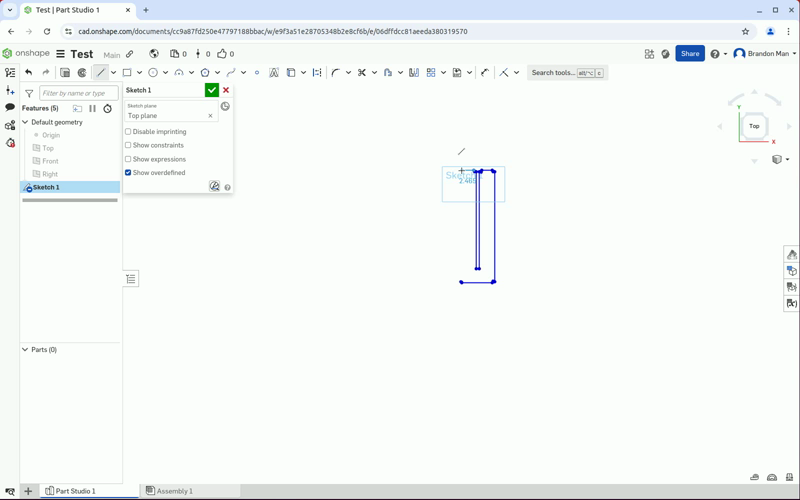
key(esc)
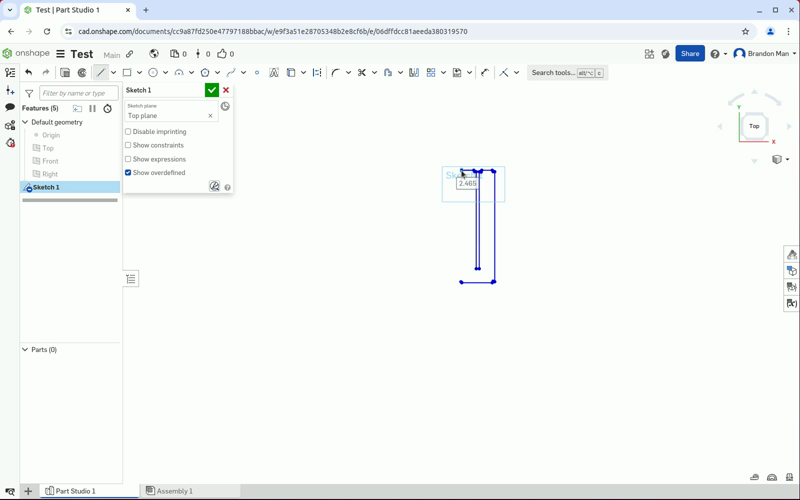
key(a)
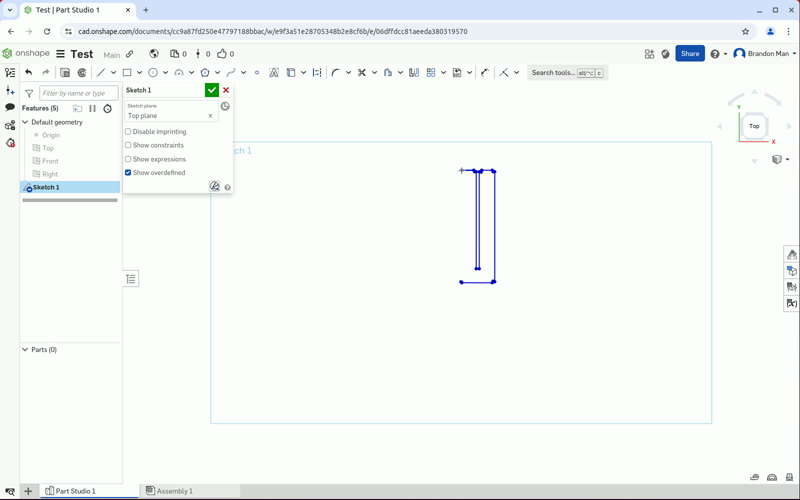
mouse_move(461, 170)
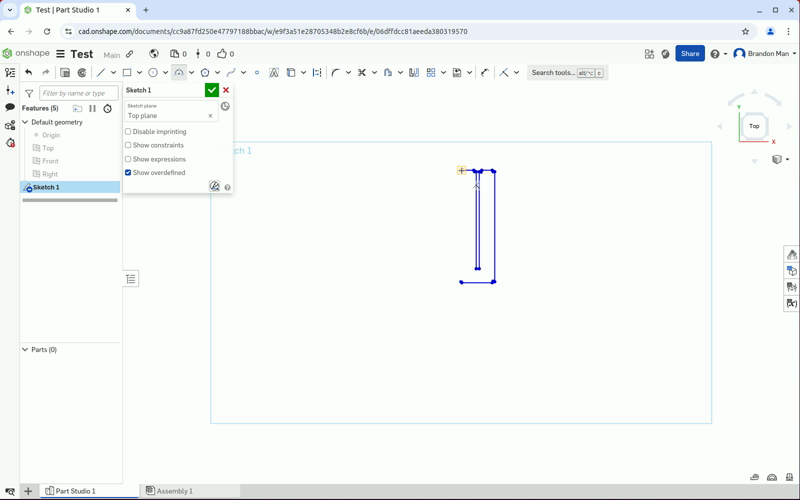
click(461, 170)
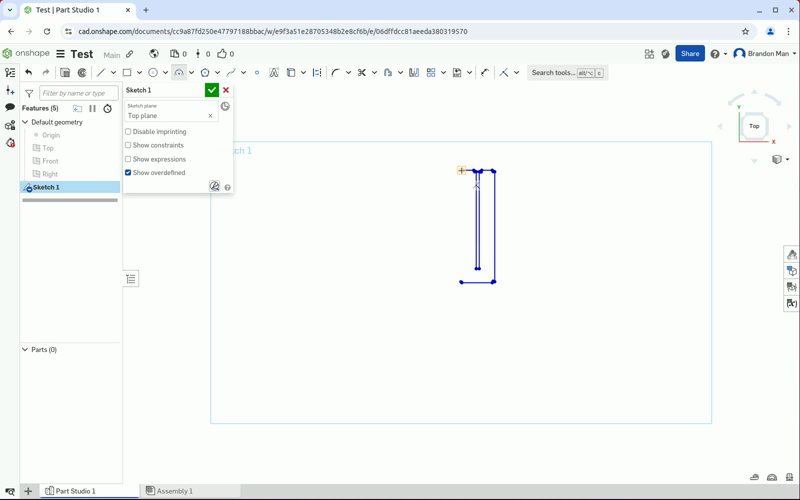
key_down(shift)
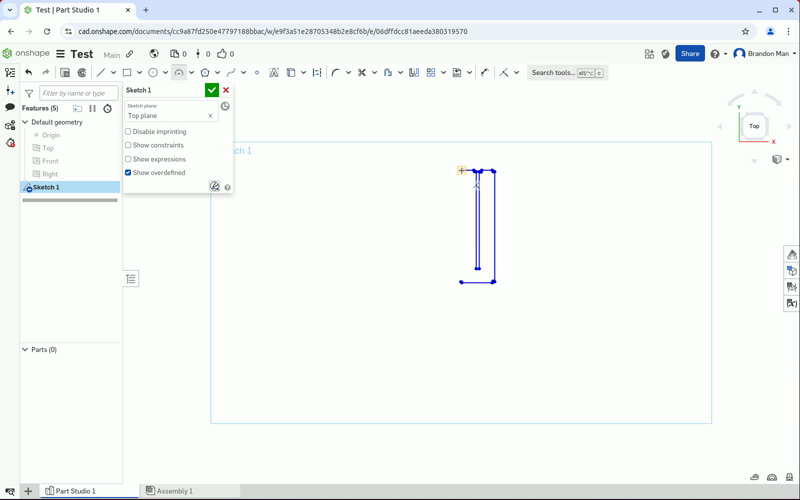
mouse_move(460, 171)
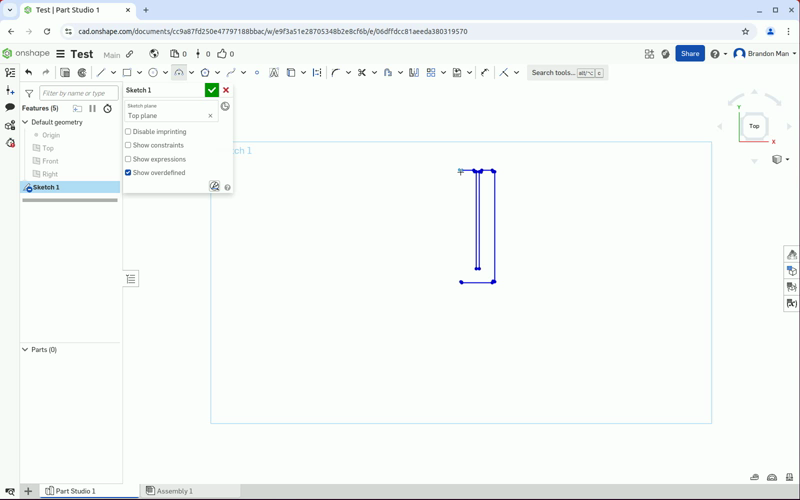
scroll(6)
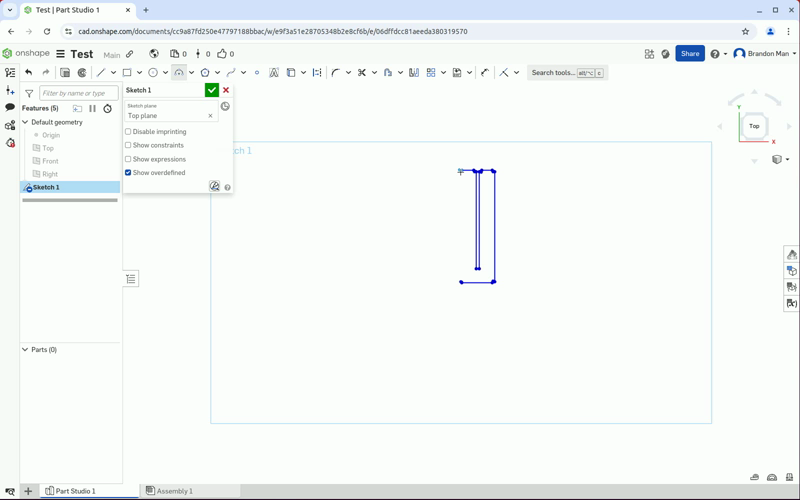
scroll(6)
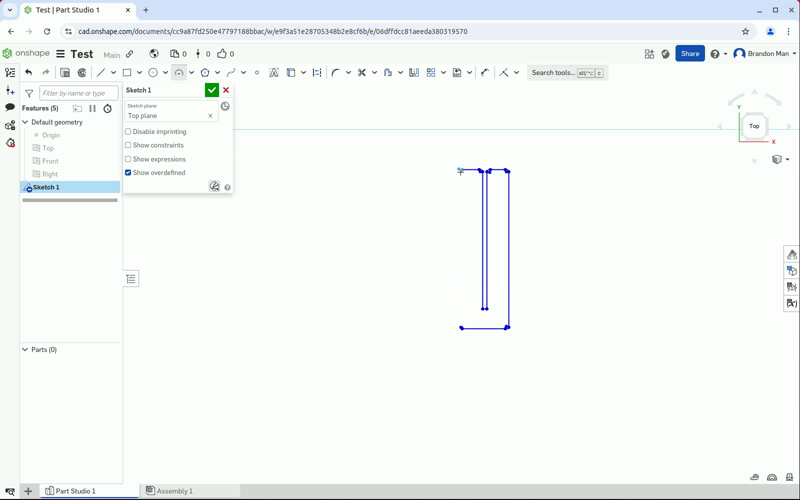
scroll(6)
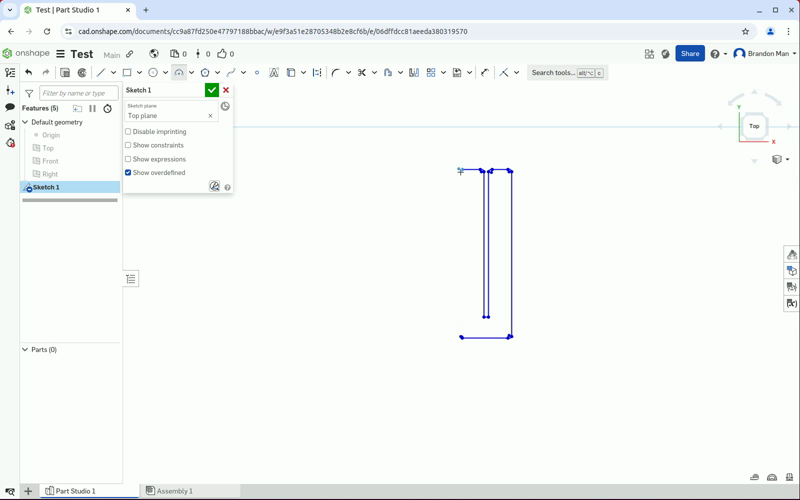
scroll(6)
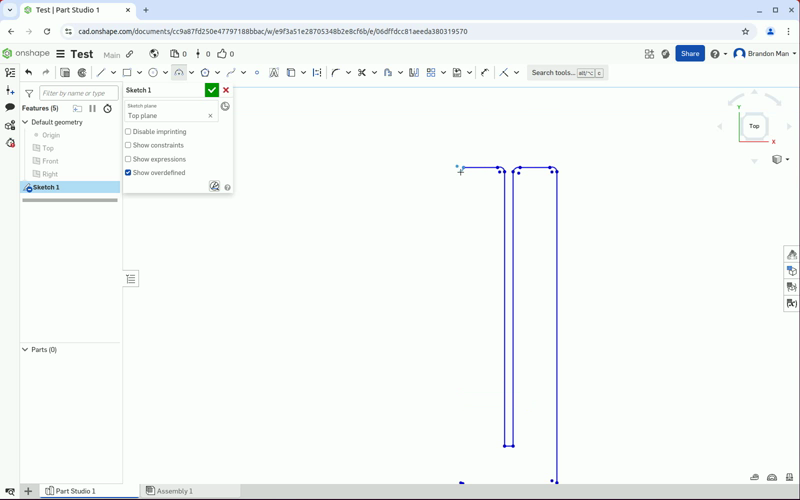
scroll(6)
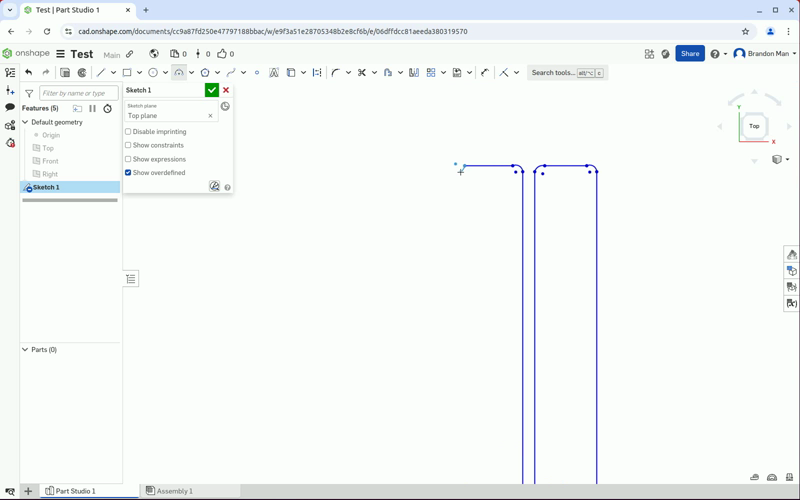
scroll(6)
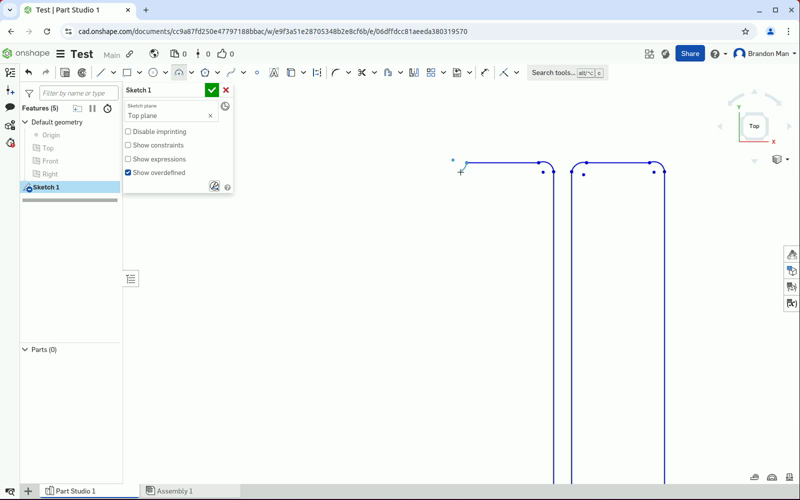
scroll(6)
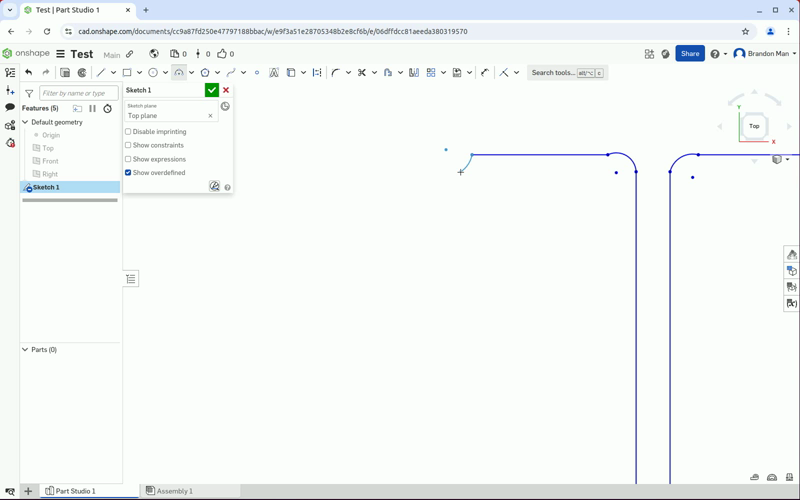
click(460, 171)
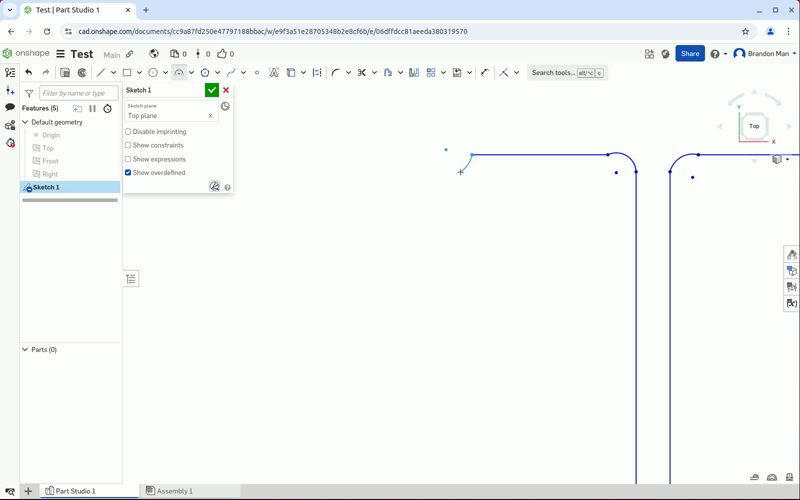
scroll(-6)
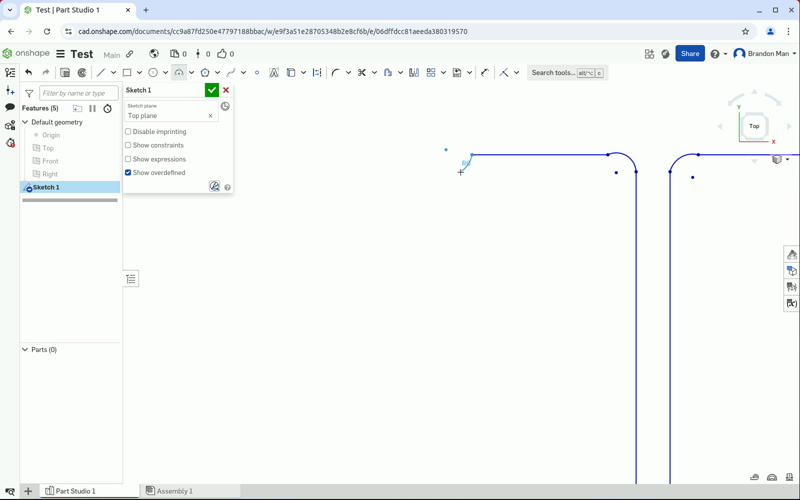
scroll(-6)
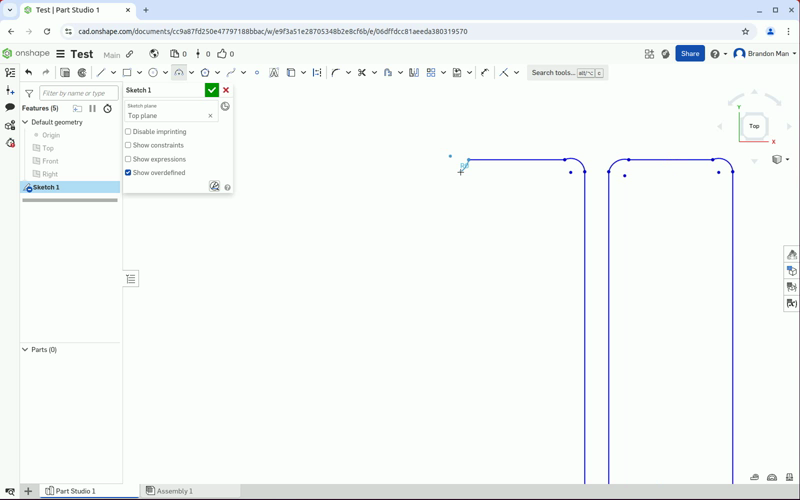
scroll(-6)
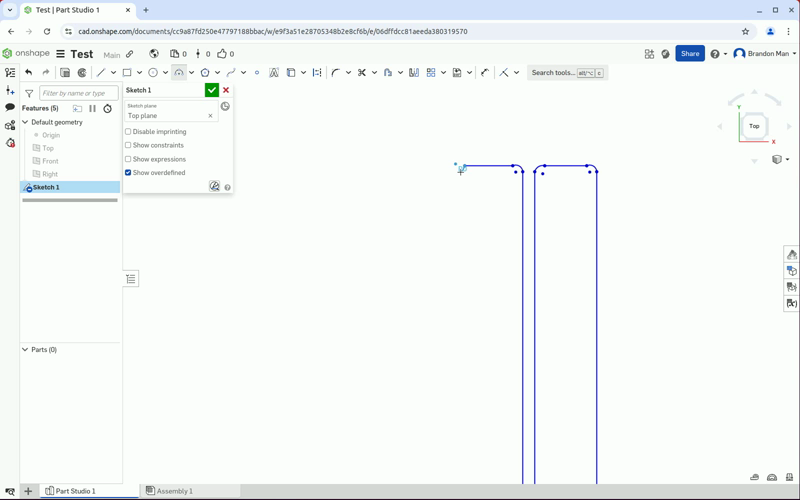
scroll(-6)
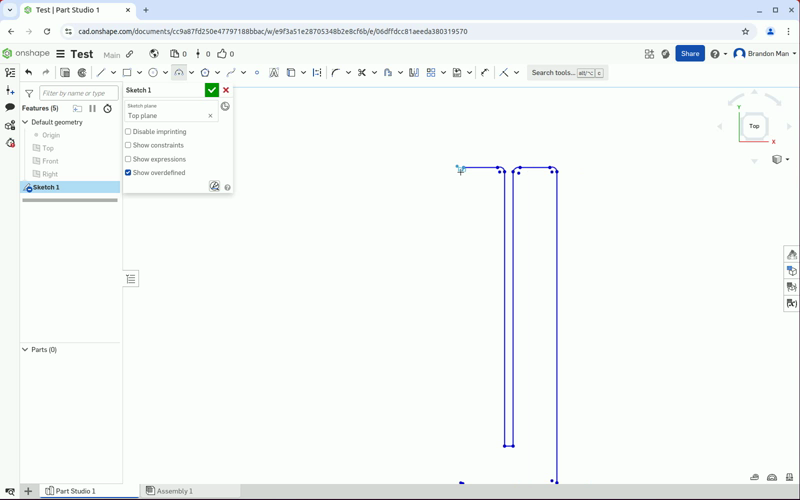
scroll(-6)
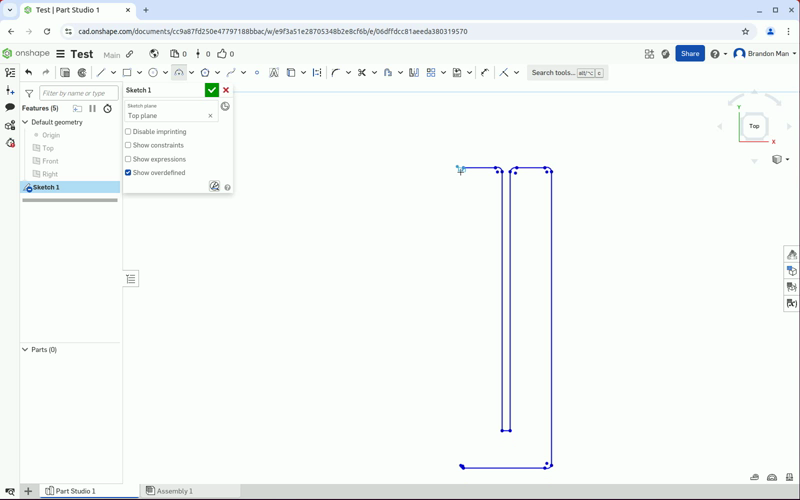
scroll(-6)
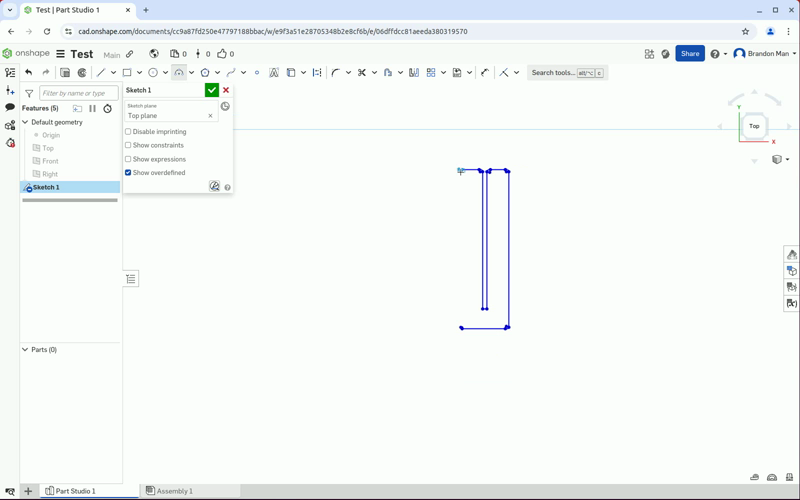
scroll(-6)
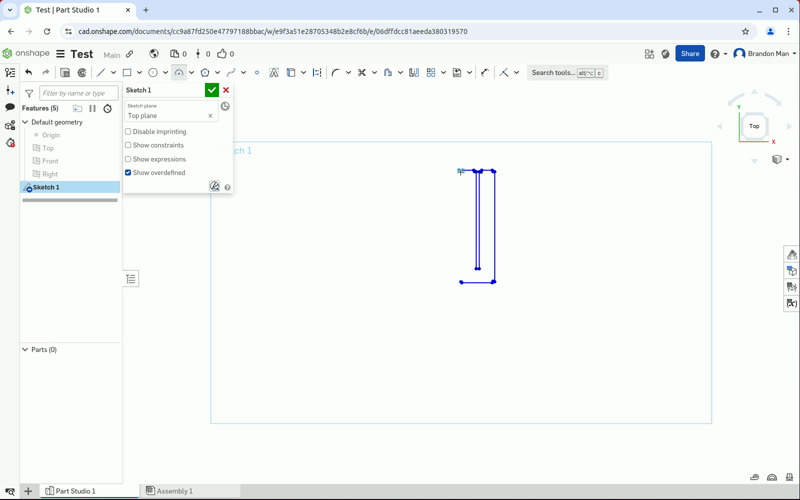
mouse_move(461, 170)
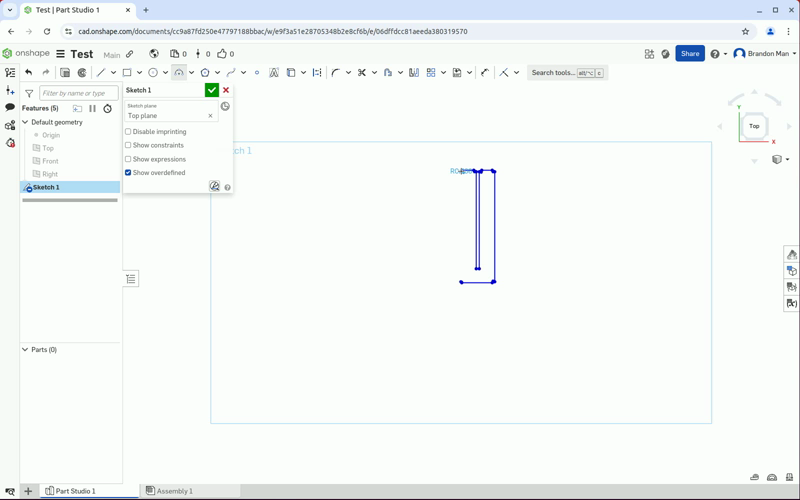
scroll(6)
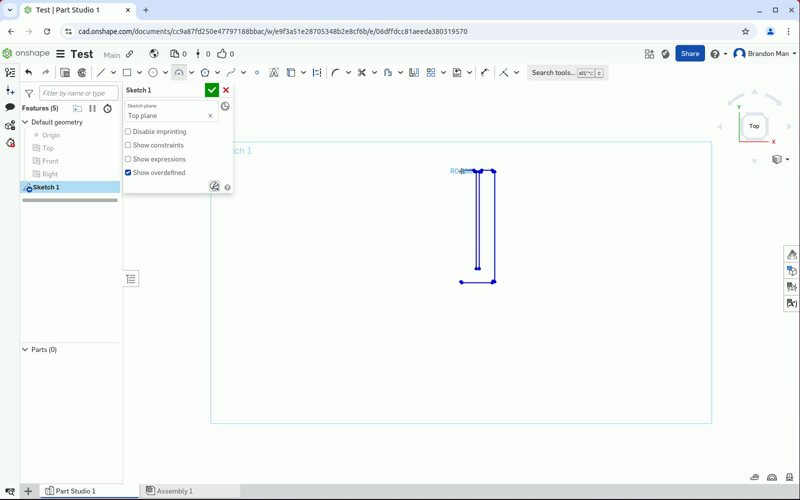
scroll(6)
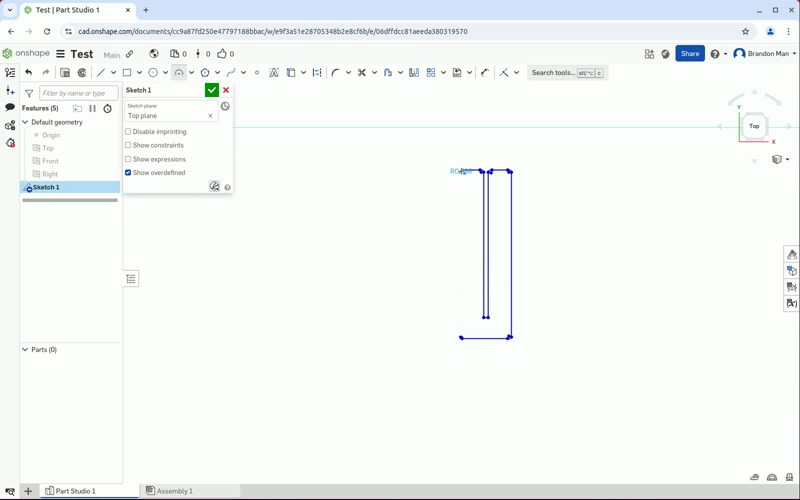
scroll(6)
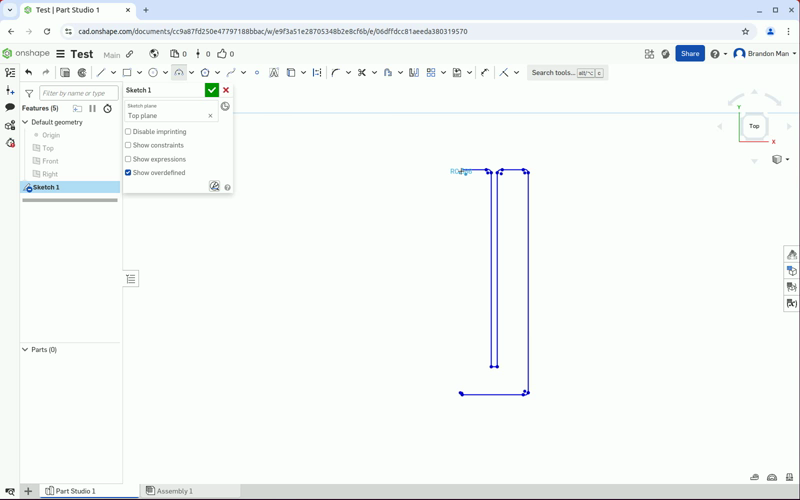
scroll(6)
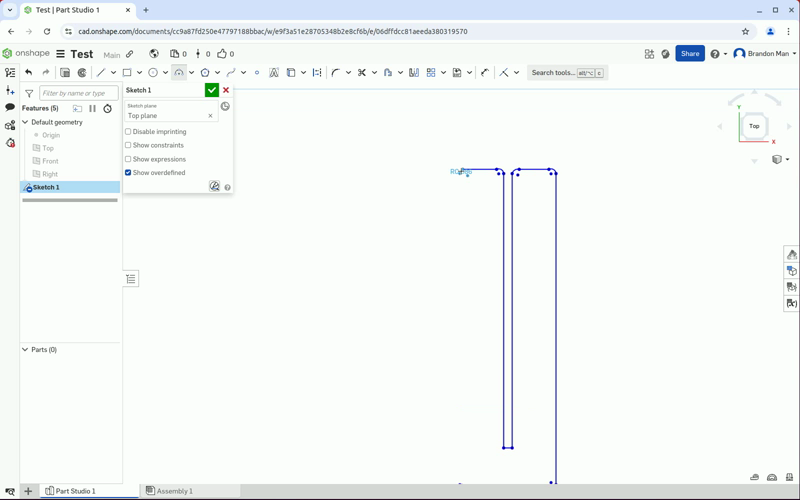
scroll(6)
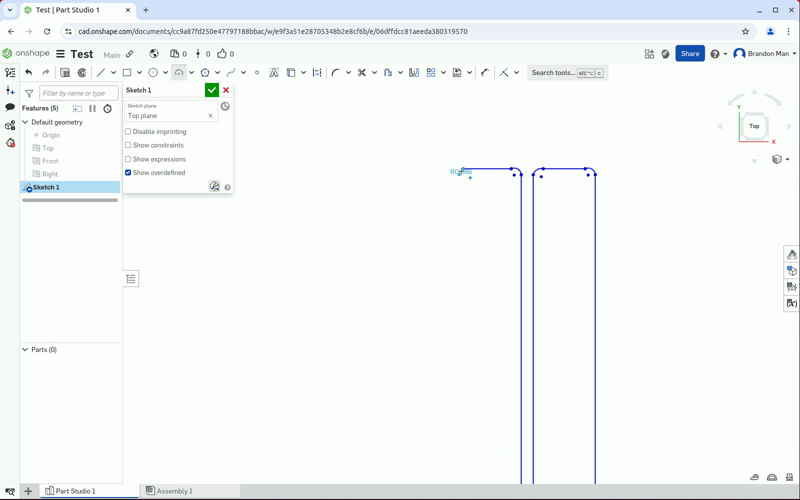
scroll(6)
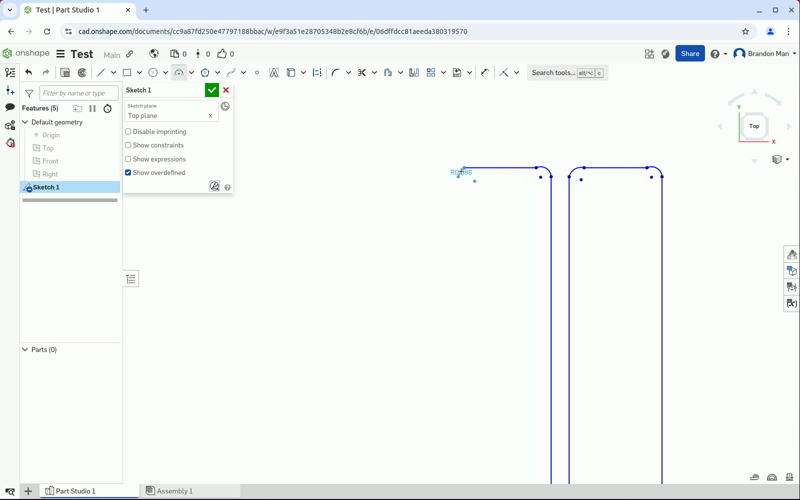
scroll(6)
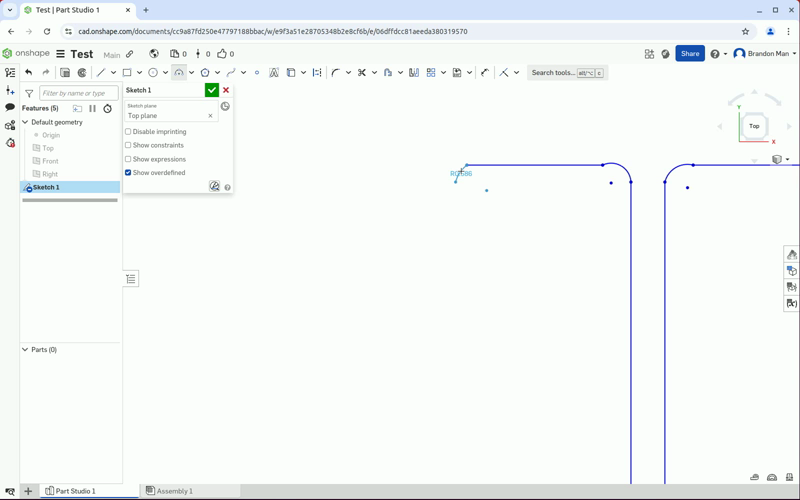
click(461, 170)
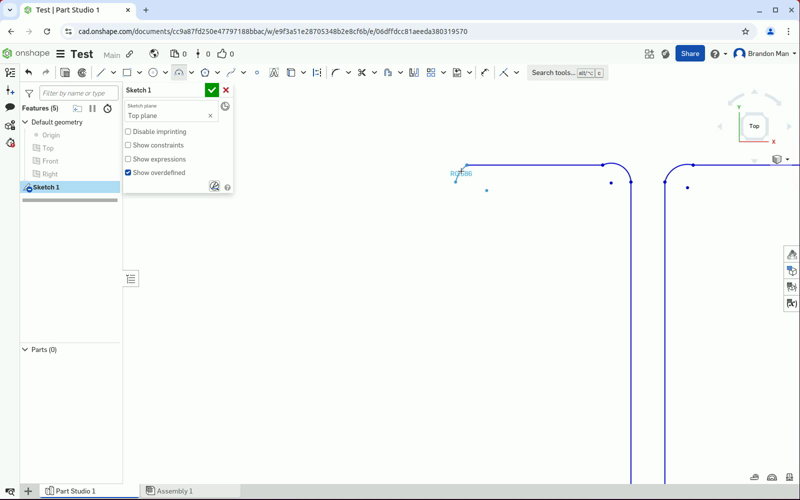
scroll(-6)
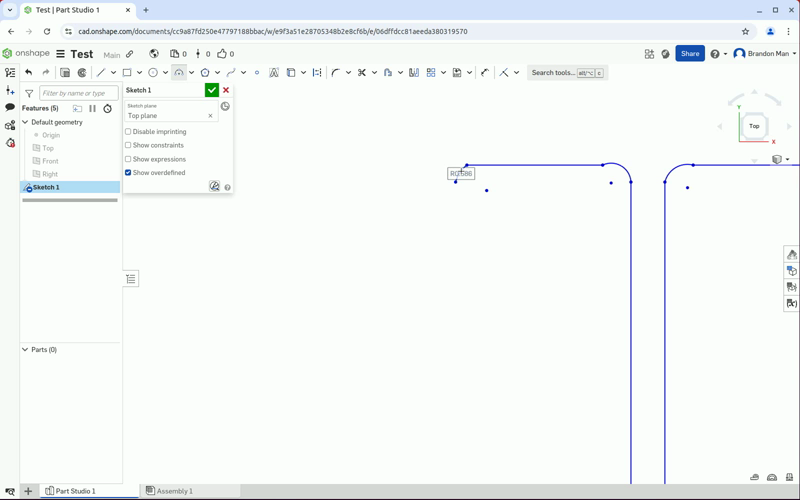
scroll(-6)
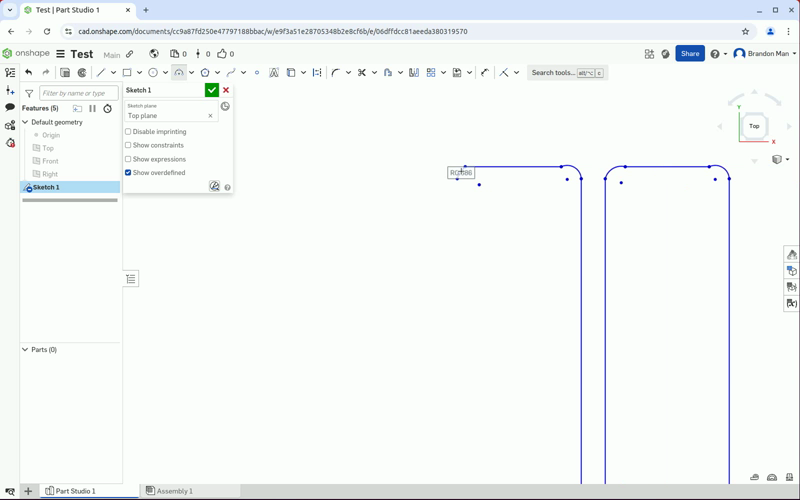
scroll(-6)
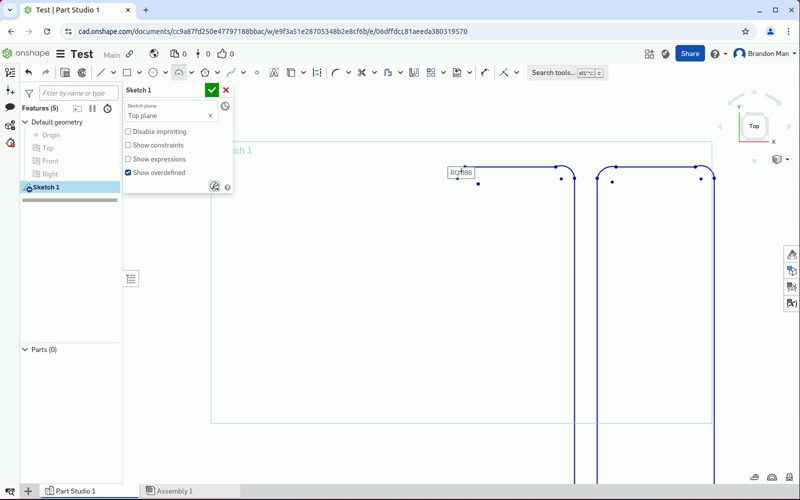
scroll(-6)
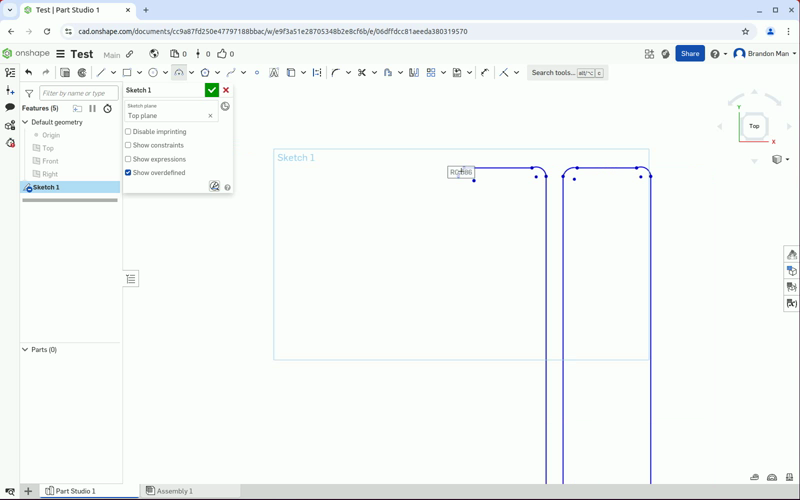
scroll(-6)
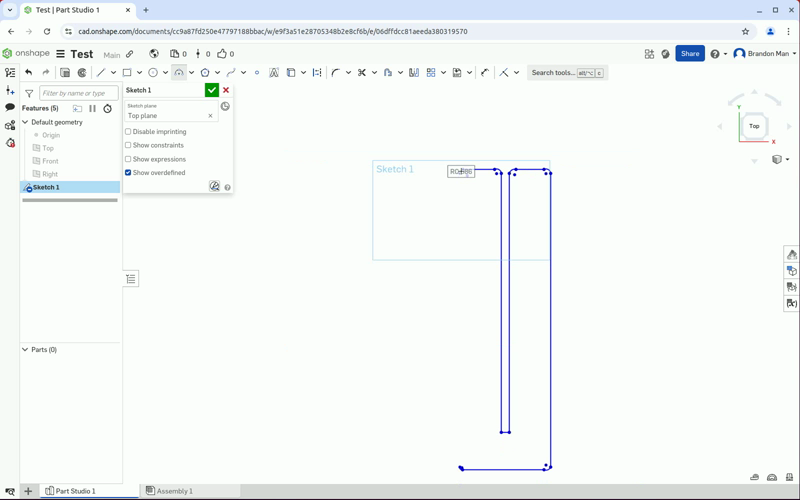
scroll(-6)
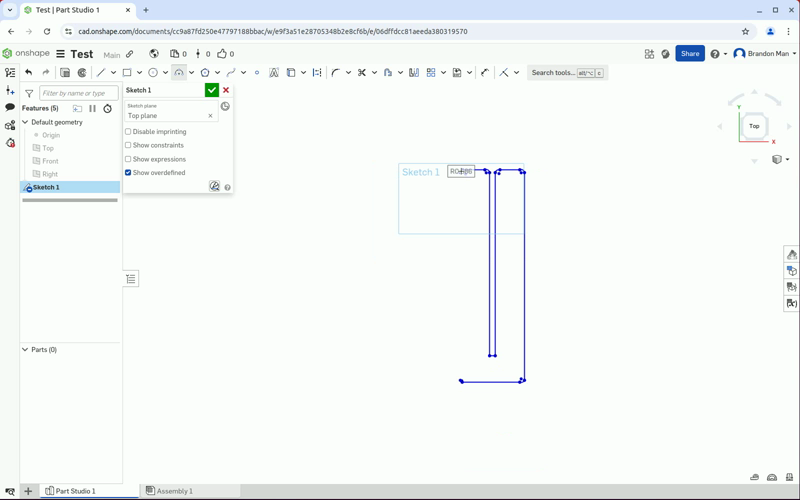
scroll(-6)
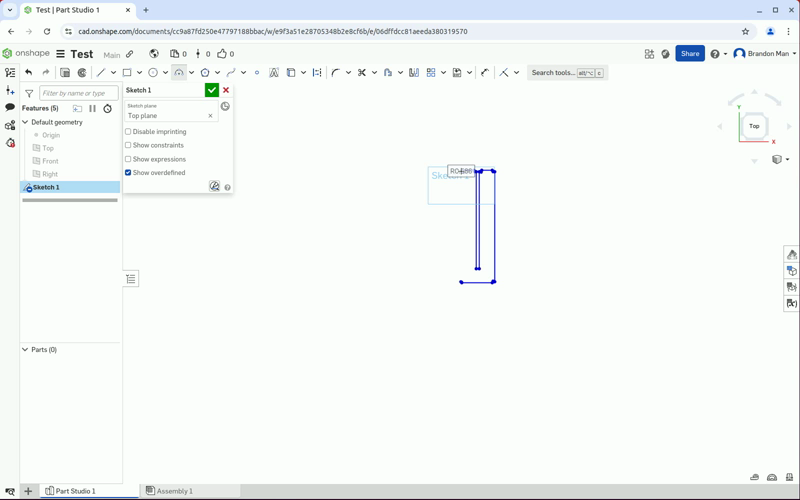
key_up(shift)
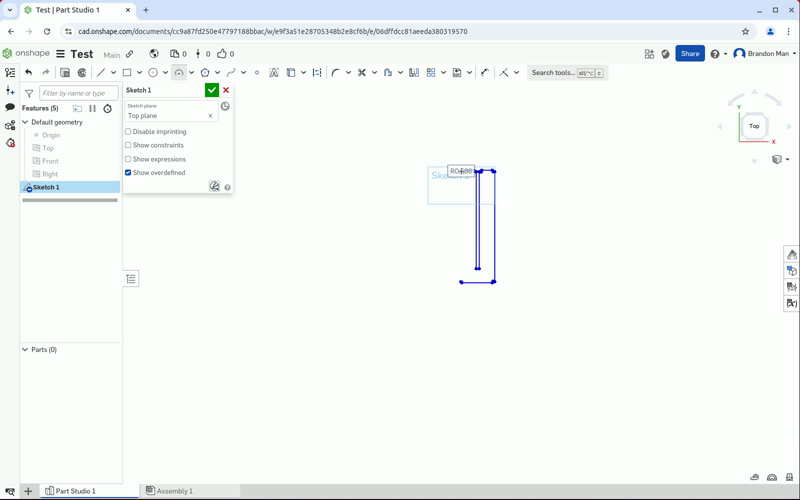
key(esc)
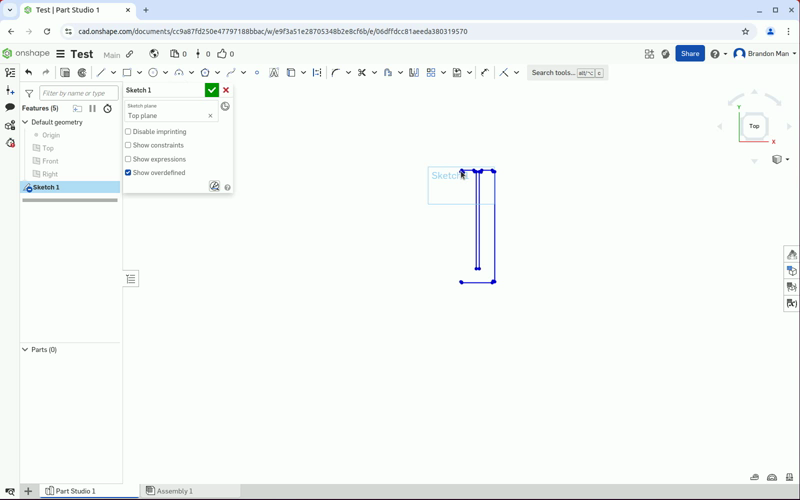
key(l)
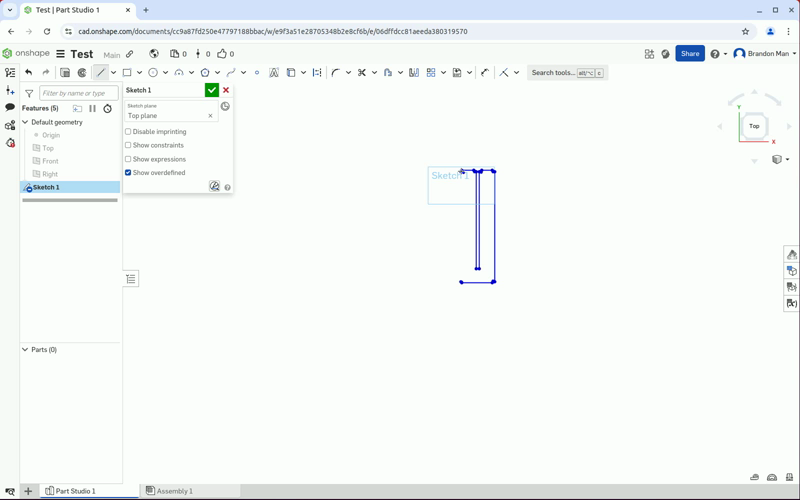
mouse_move(460, 171)
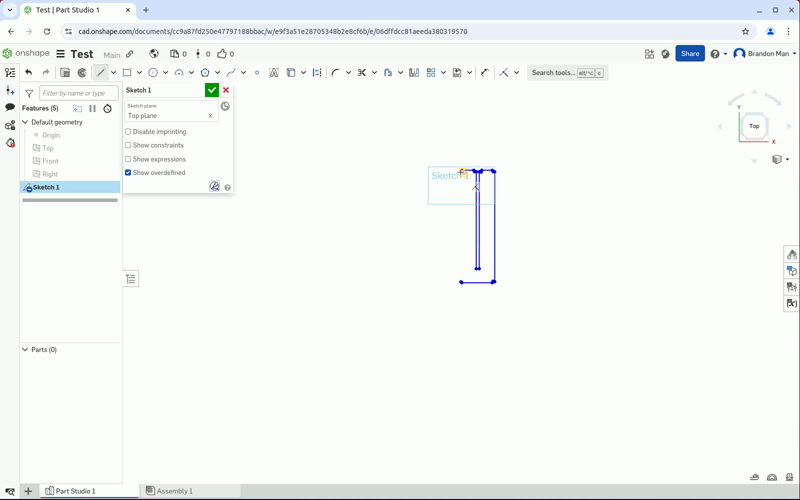
scroll(6)
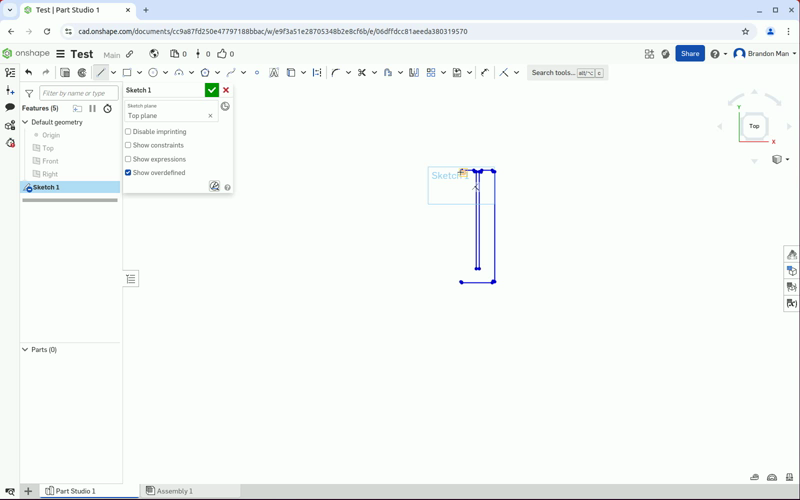
scroll(6)
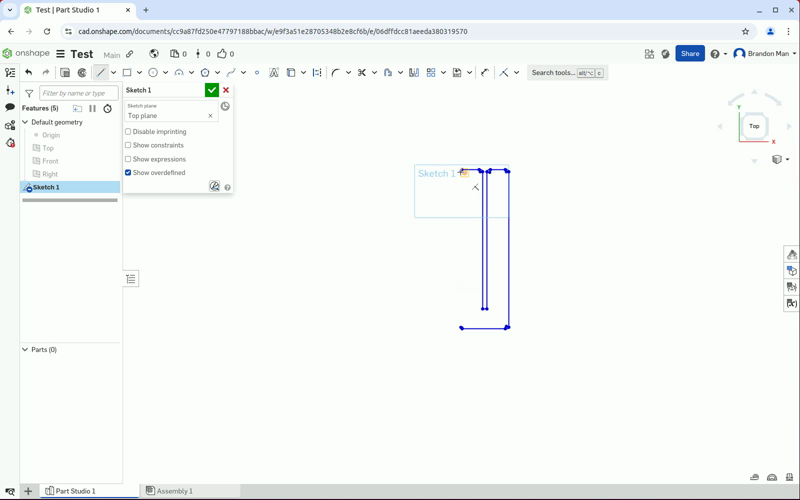
scroll(6)
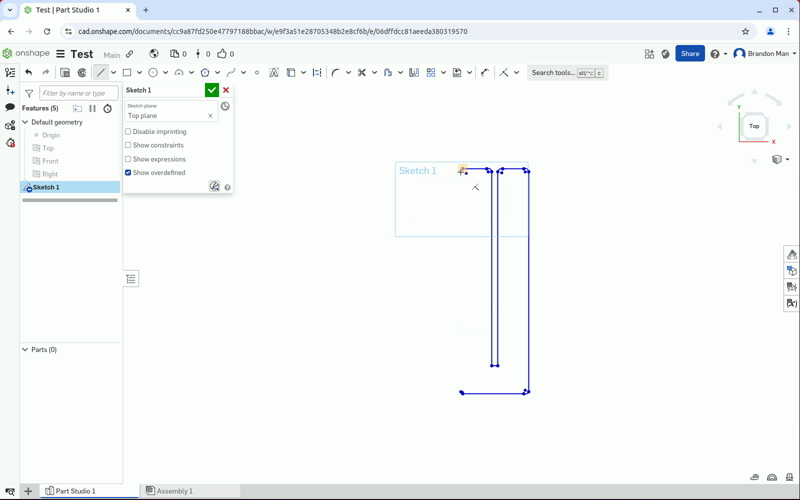
scroll(6)
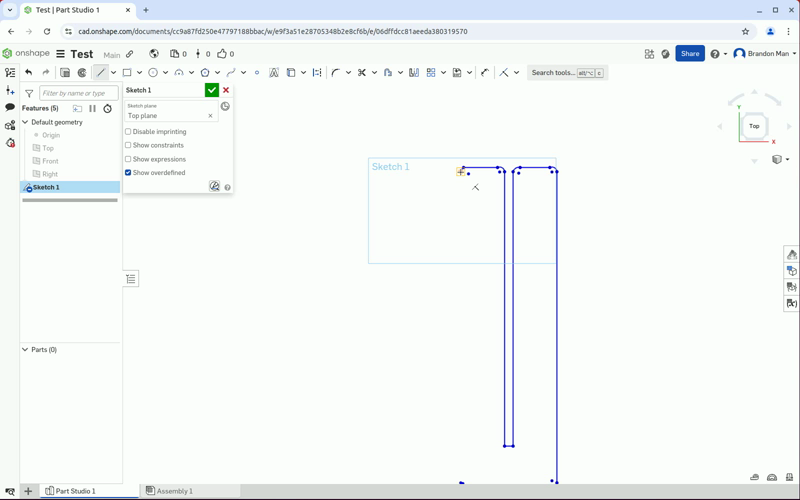
scroll(6)
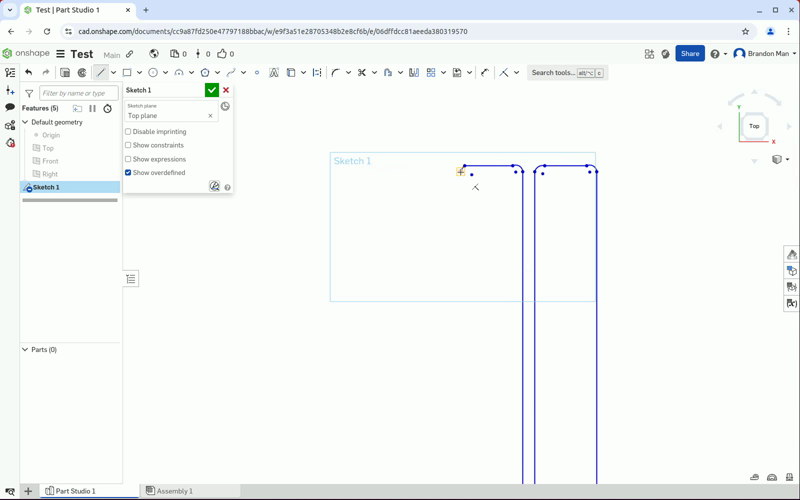
scroll(6)
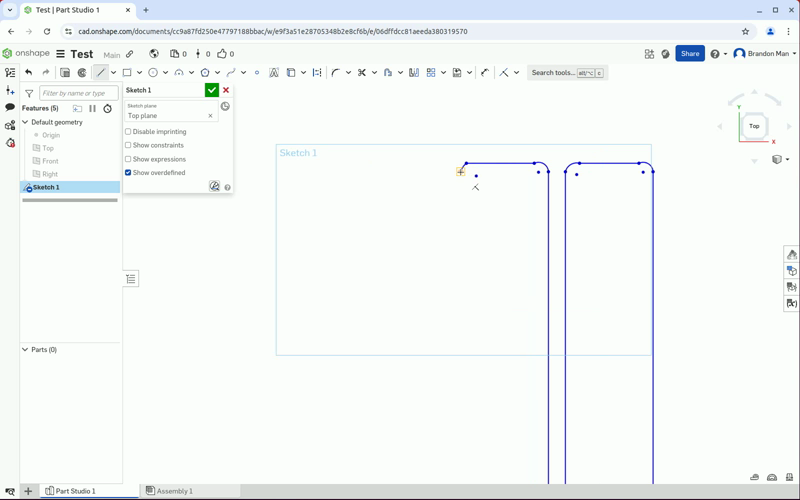
scroll(6)
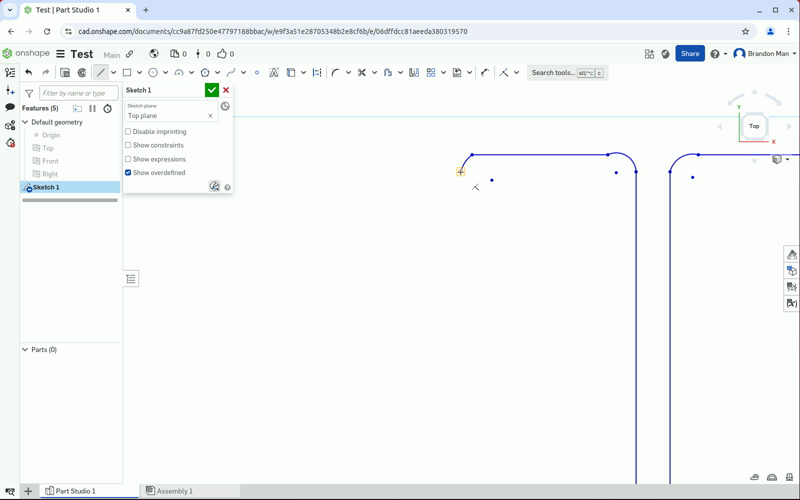
click(460, 171)
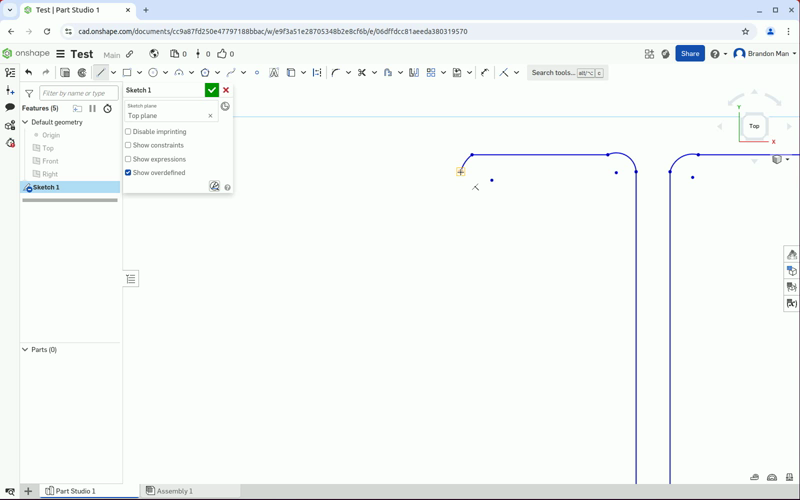
scroll(-6)
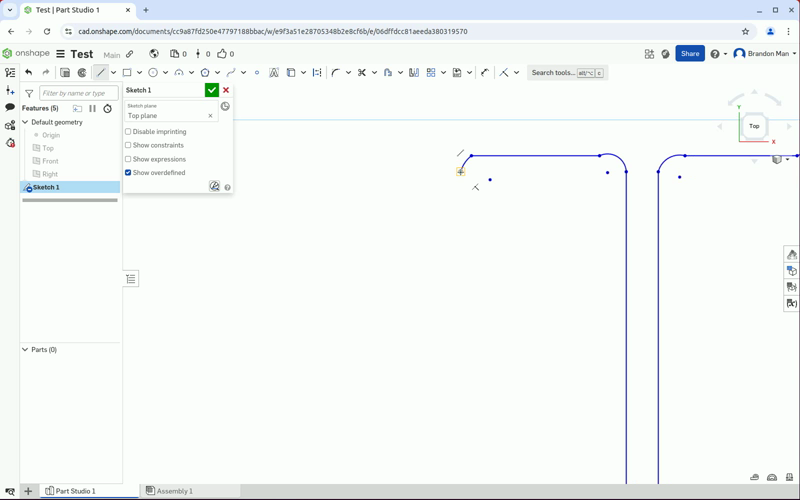
scroll(-6)
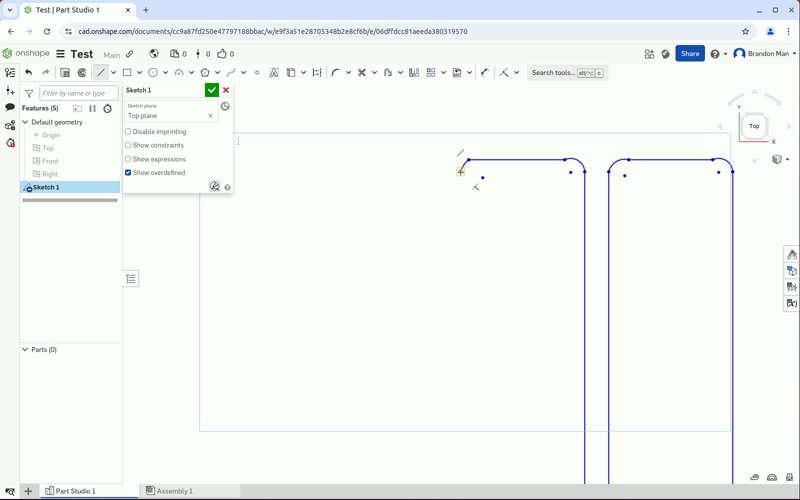
scroll(-6)
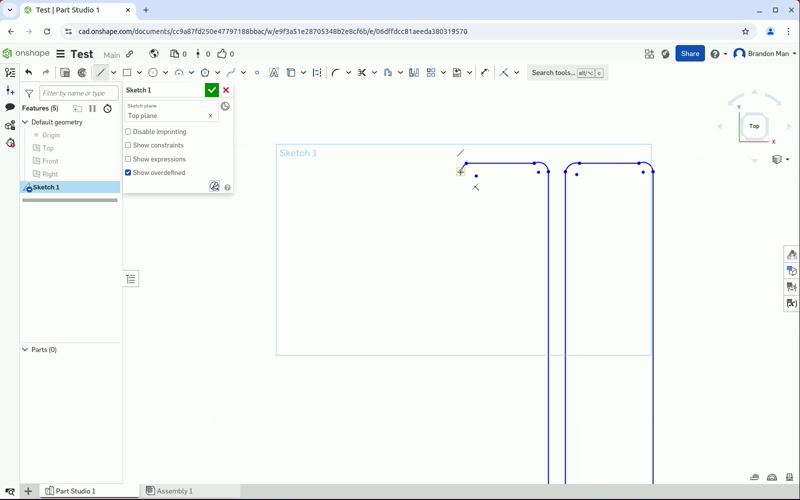
scroll(-6)
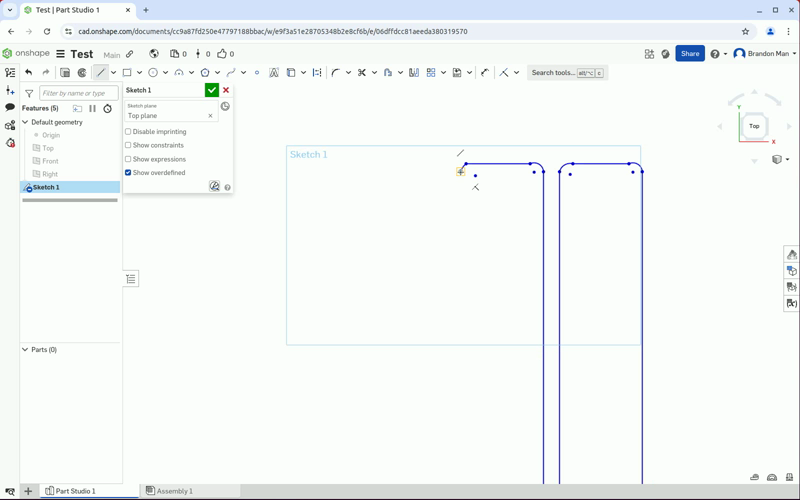
scroll(-6)
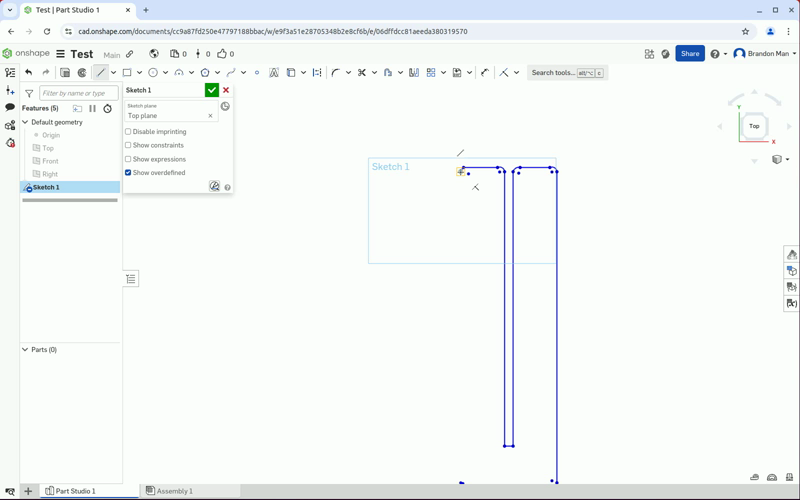
scroll(-6)
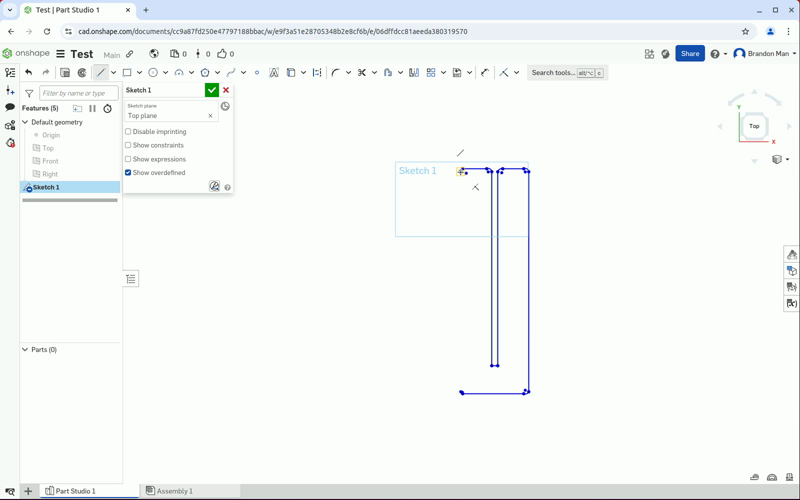
scroll(-6)
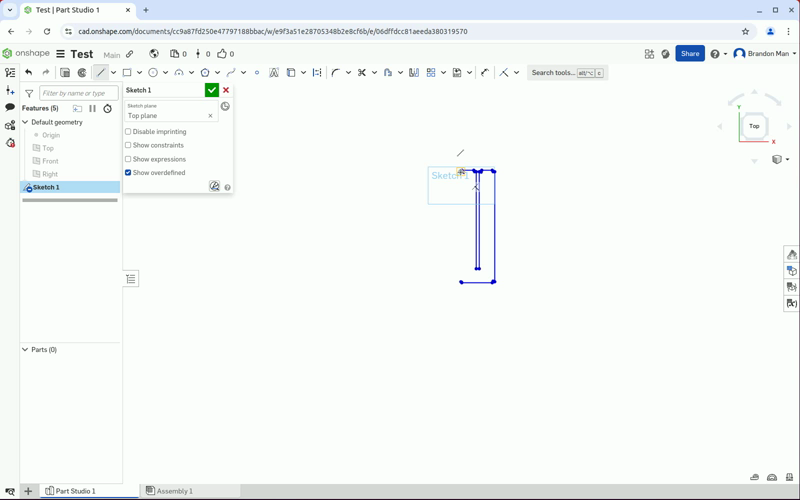
key_down(shift)
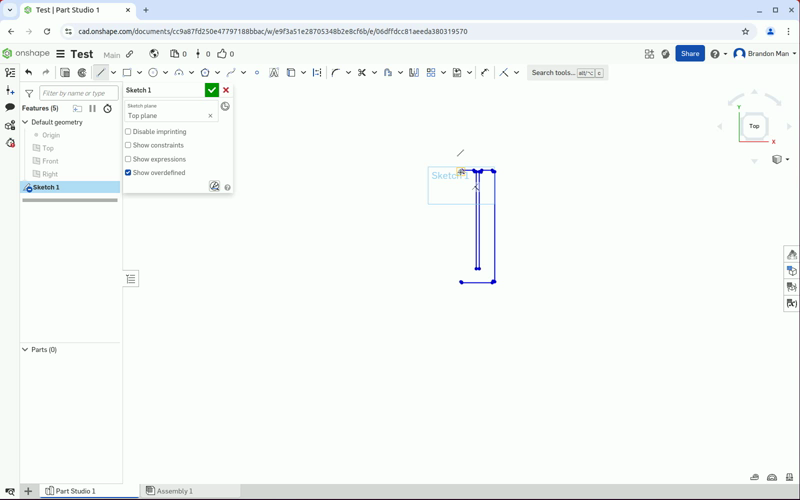
mouse_move(460, 281)
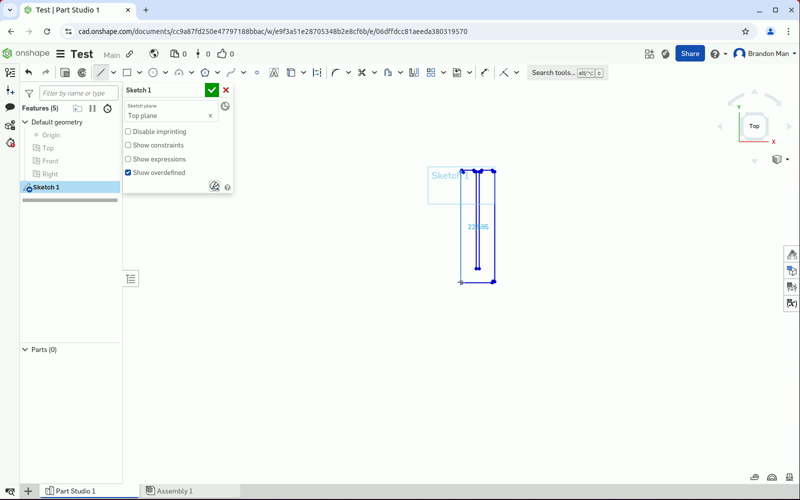
scroll(6)
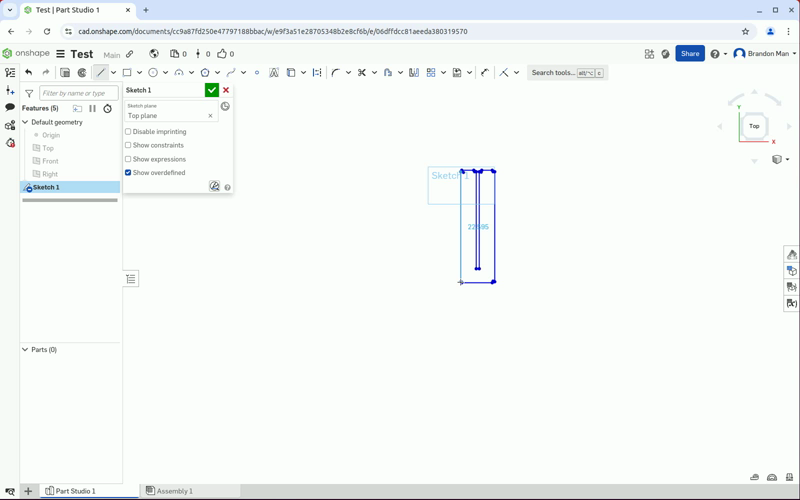
scroll(6)
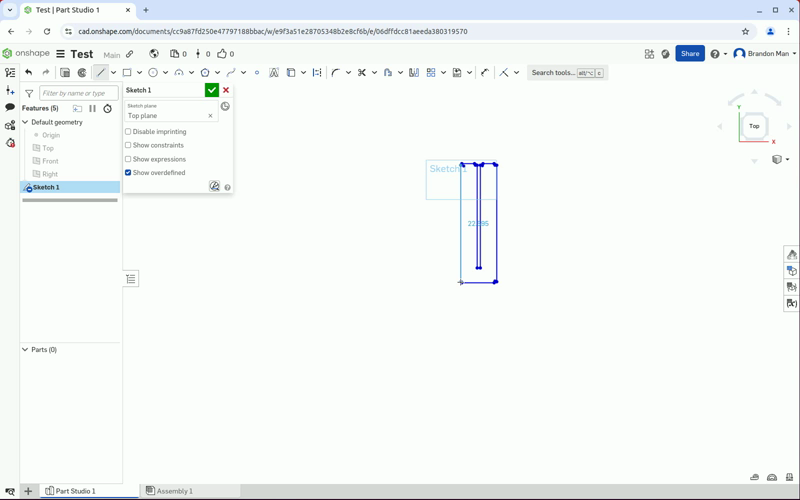
scroll(6)
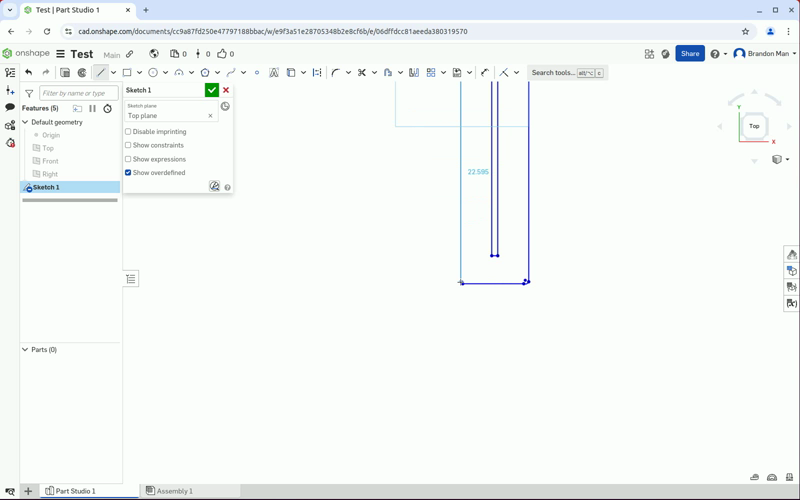
scroll(6)
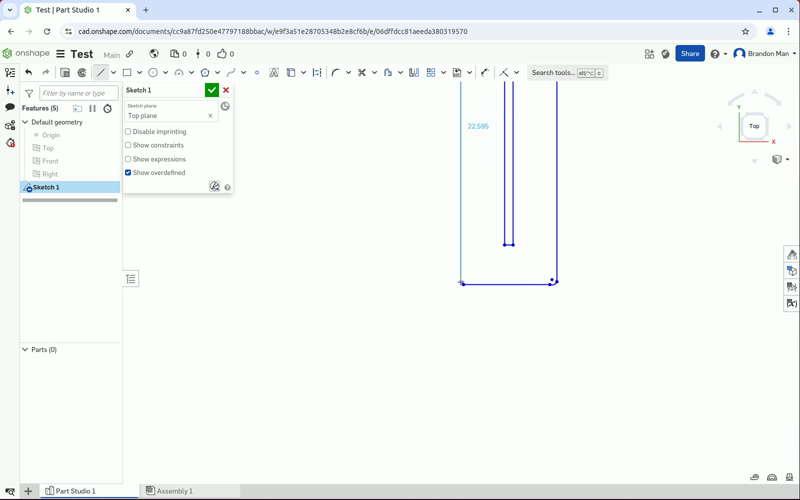
scroll(6)
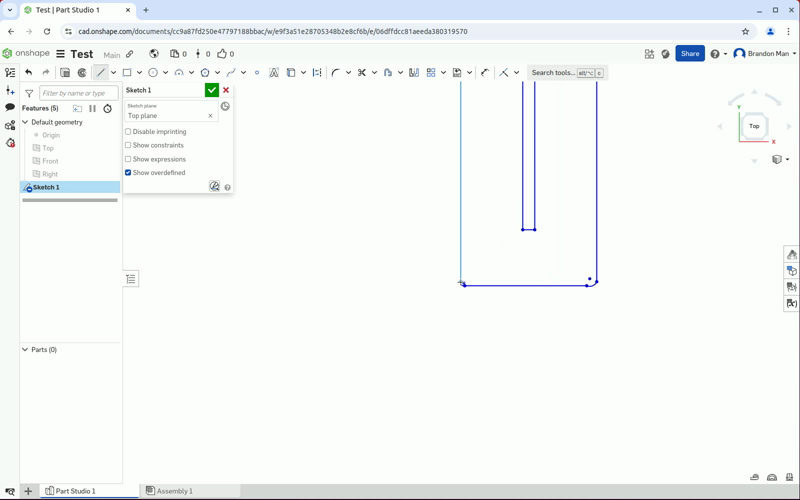
scroll(6)
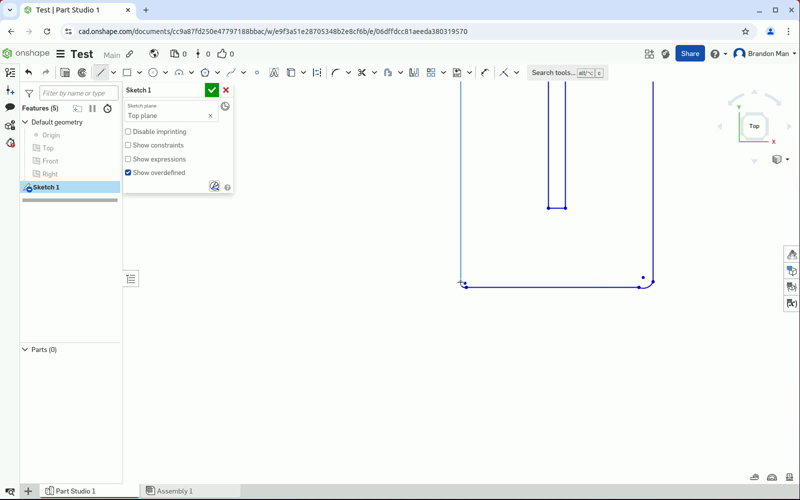
scroll(6)
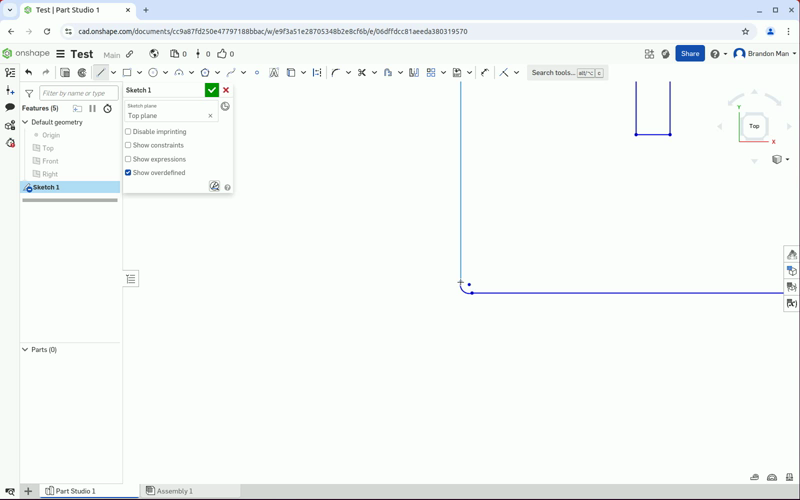
key_up(shift)
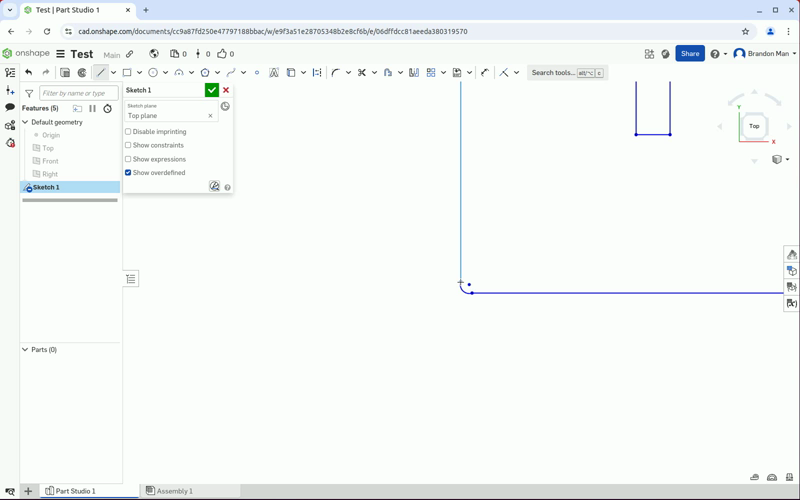
click(460, 281)
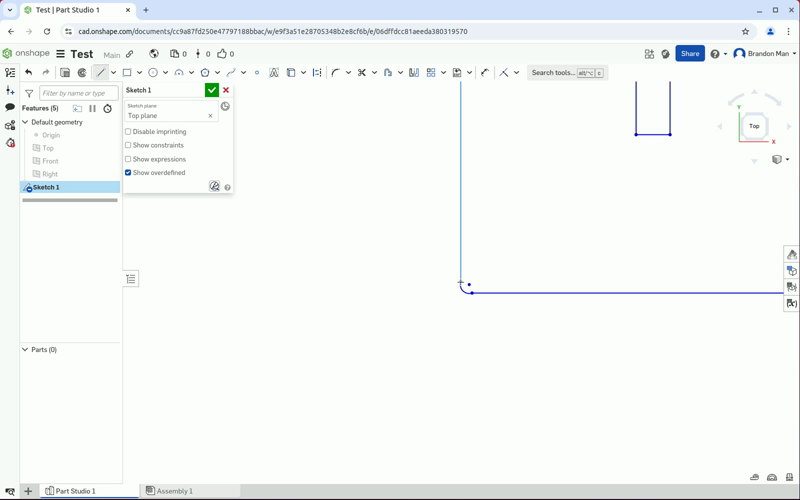
scroll(-6)
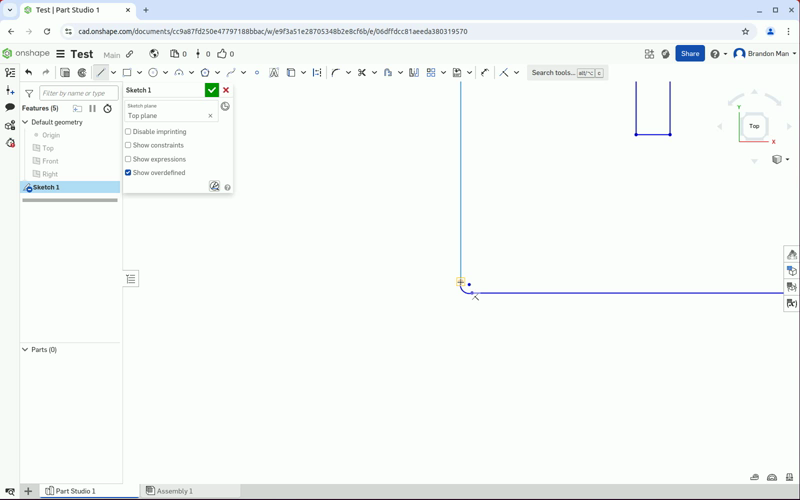
scroll(-6)
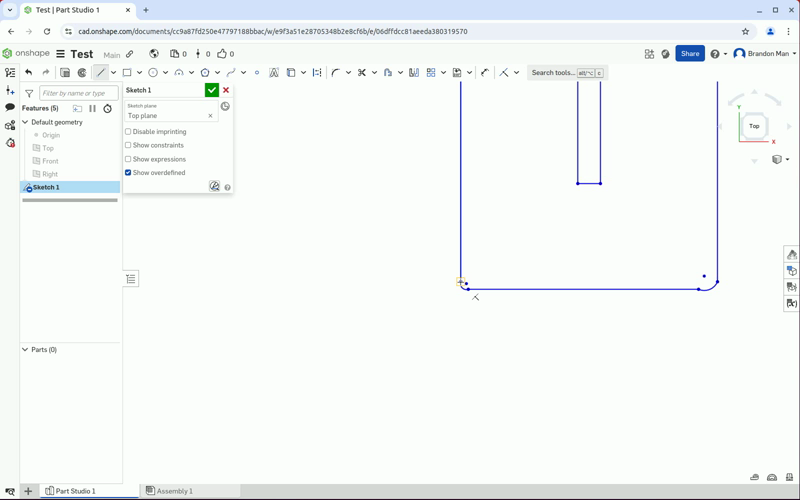
scroll(-6)
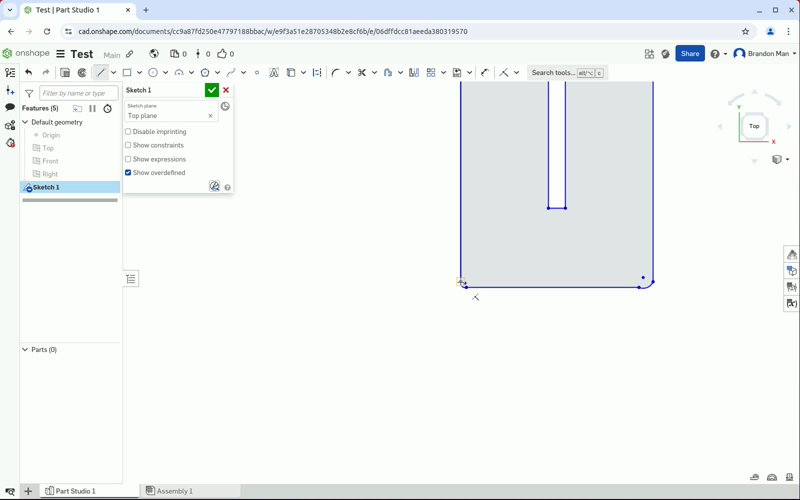
scroll(-6)
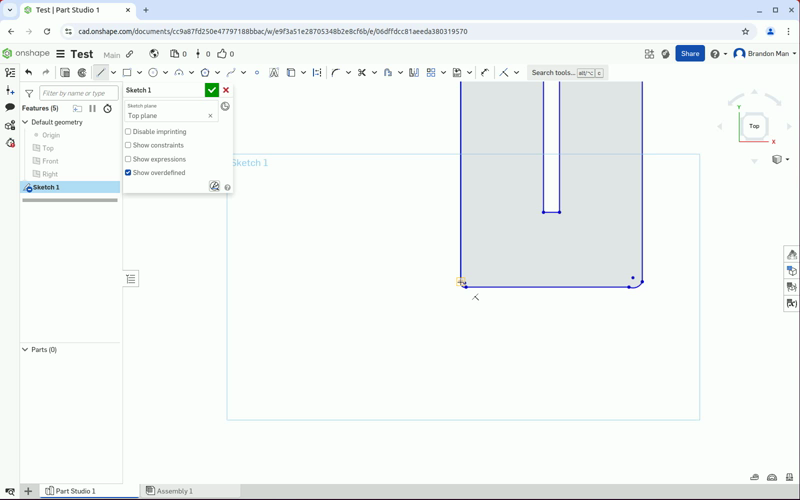
scroll(-6)
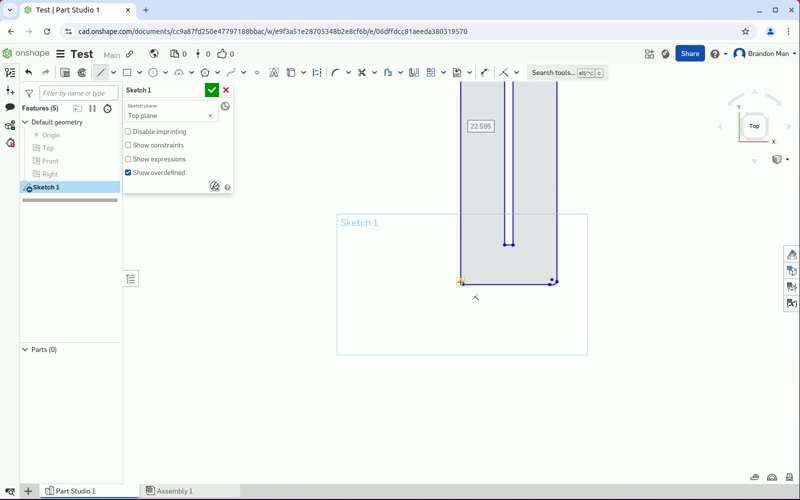
scroll(-6)
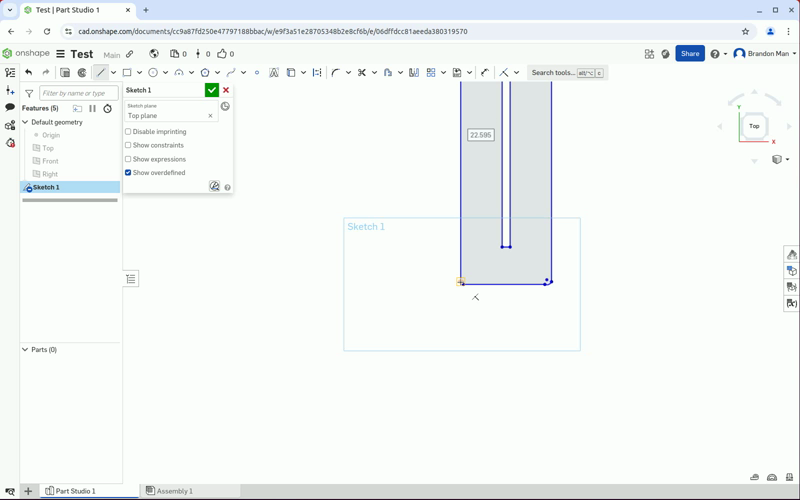
scroll(-6)
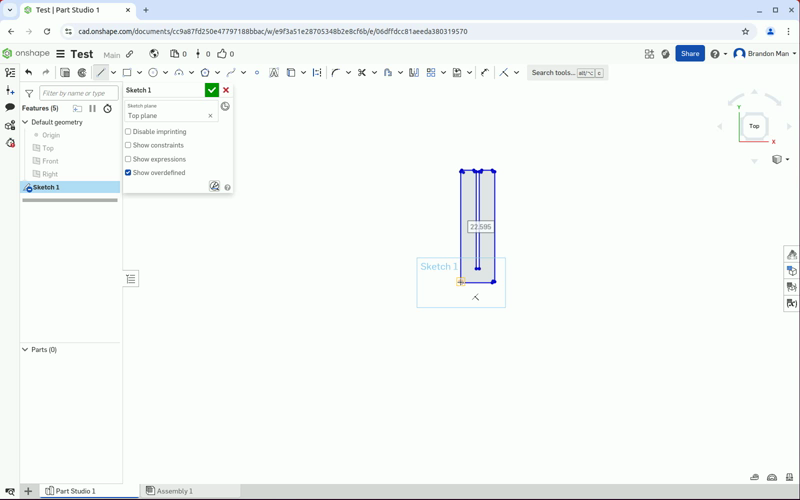
key(esc)
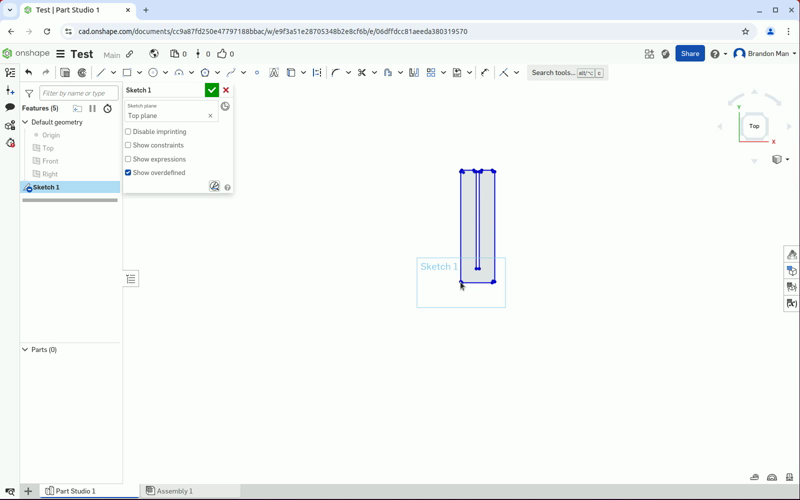
mouse_move(491, 248)
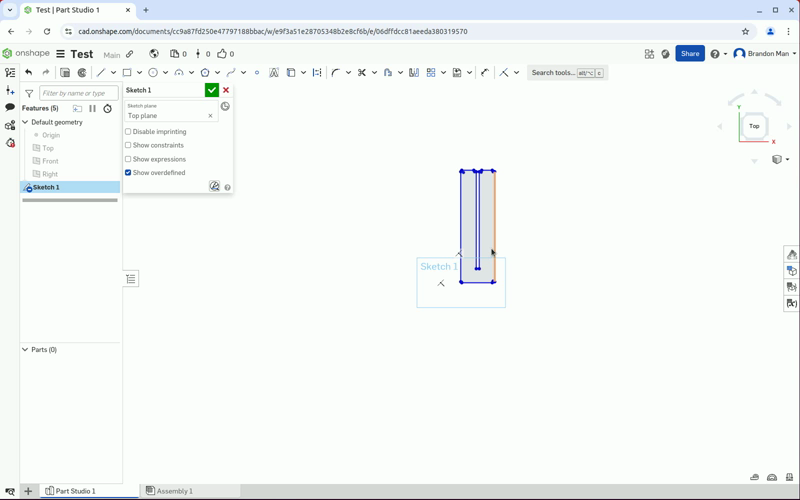
click(491, 248)
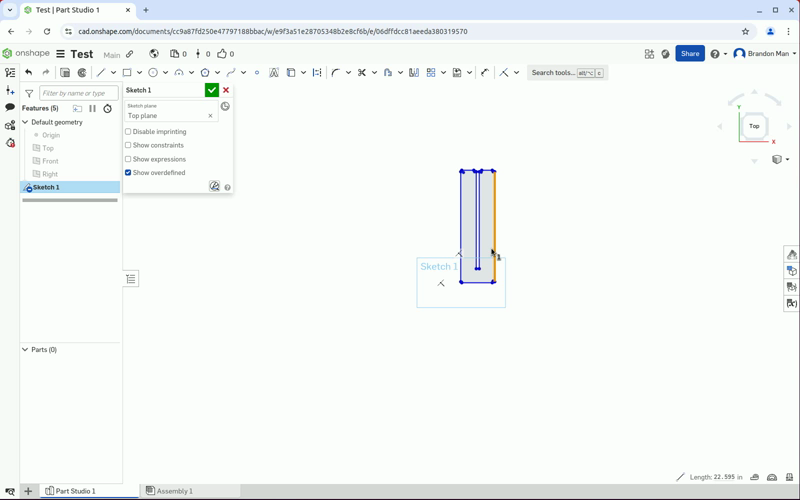
mouse_move(73, 352)
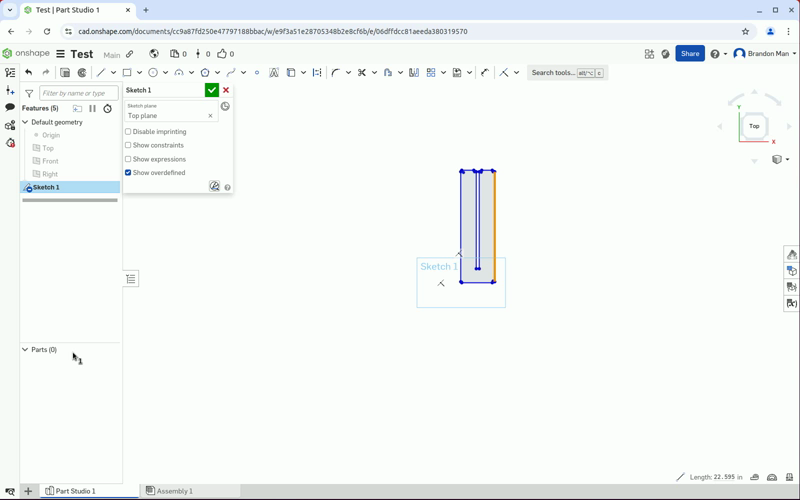
key(shift+y)
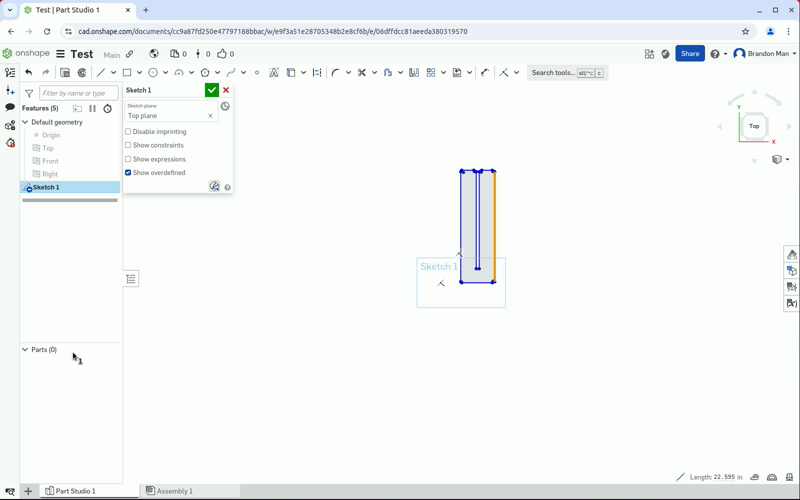
key(shift+e)
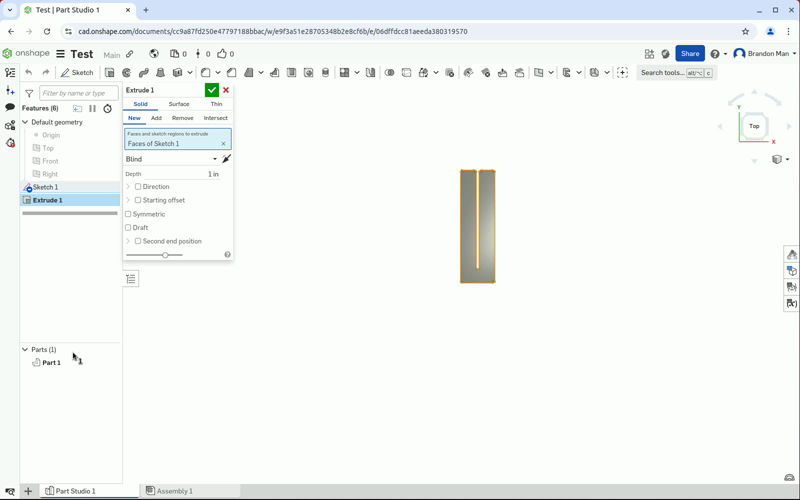
mouse_move(143, 106)
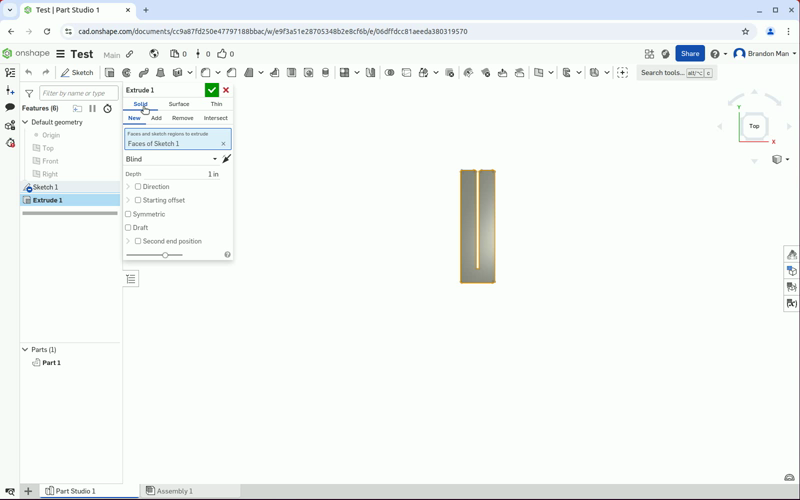
click(143, 106)
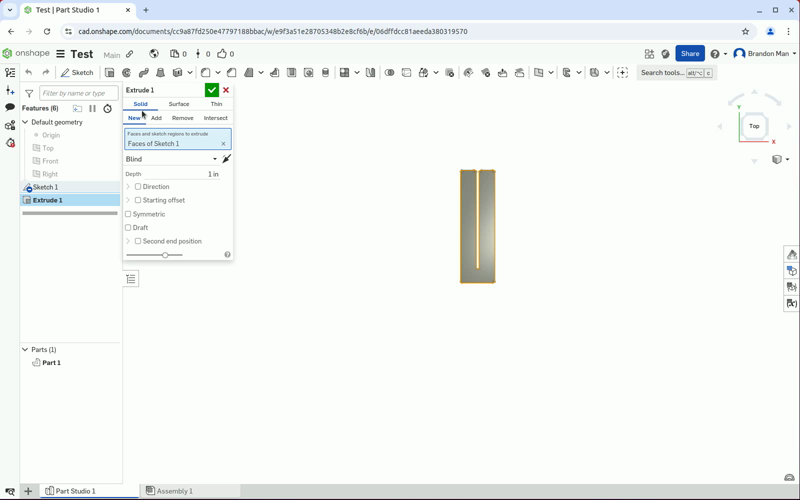
mouse_move(137, 120)
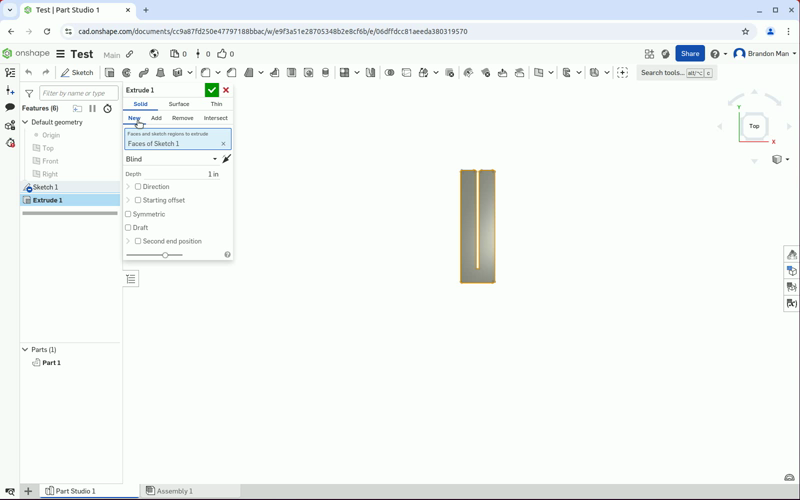
click(137, 120)
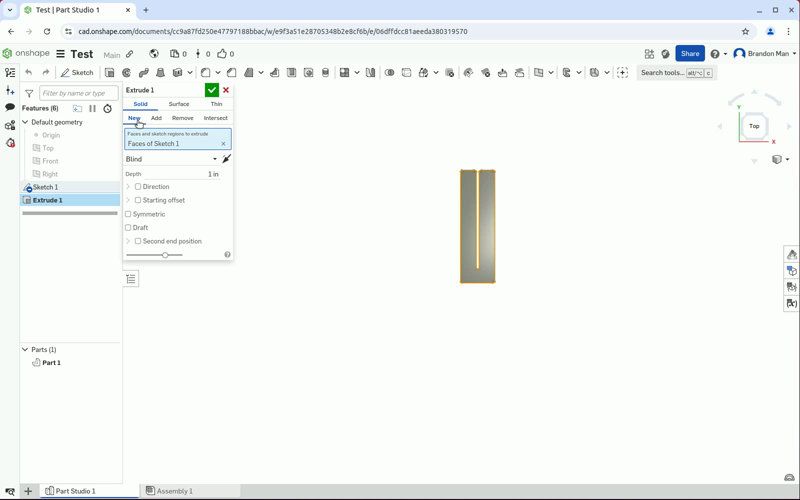
key(tab, 4)
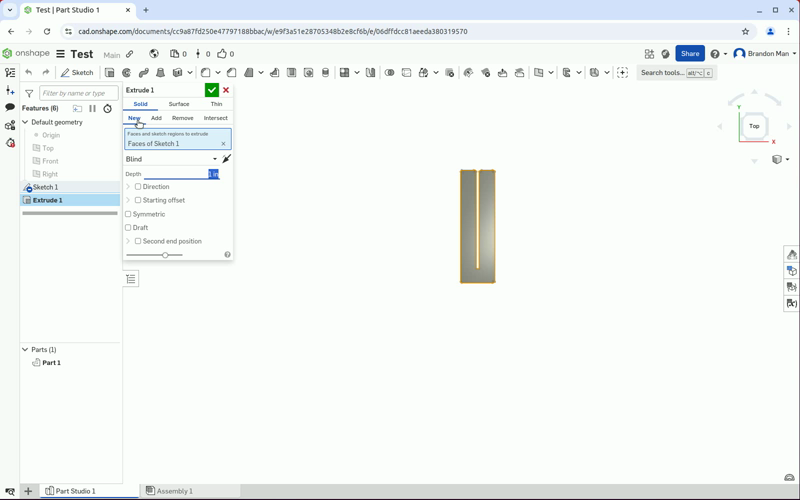
text(2.407)
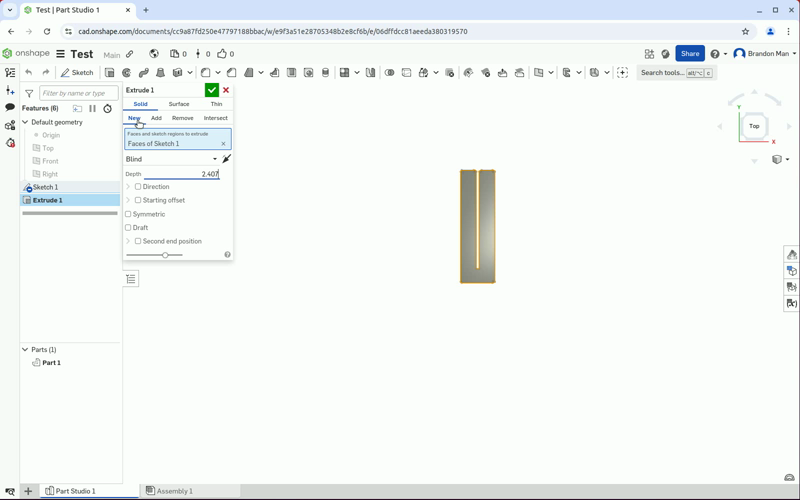
key(enter)
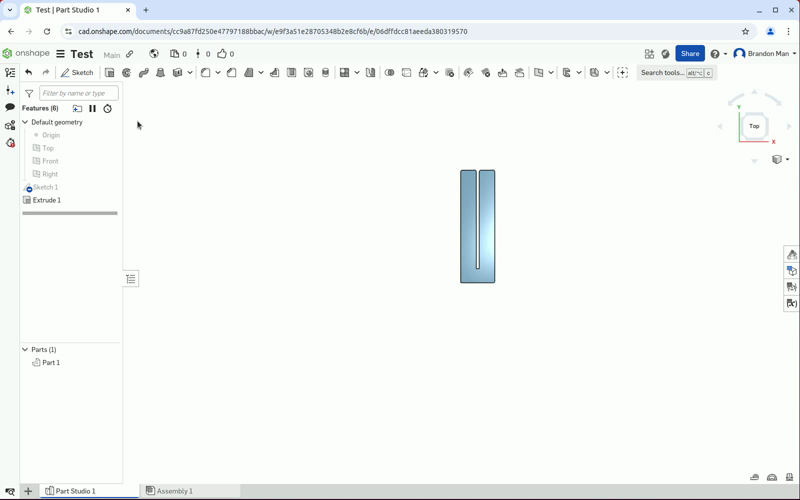
key(shift+h)
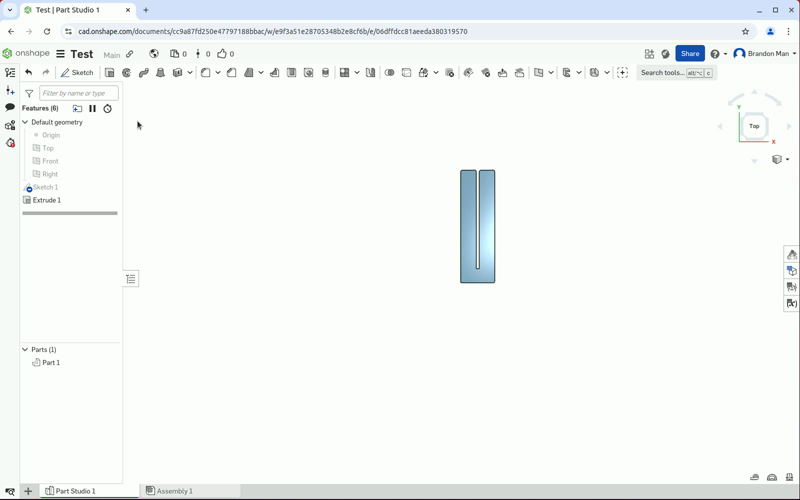
key(shift+h)
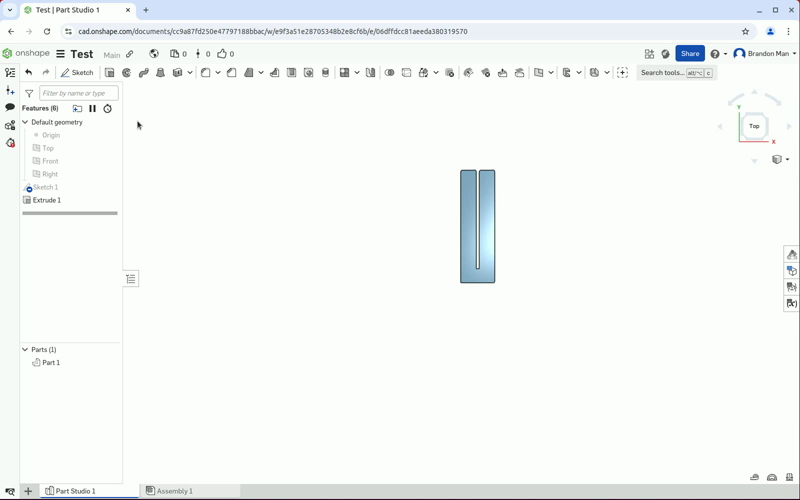
mouse_move(73, 189)
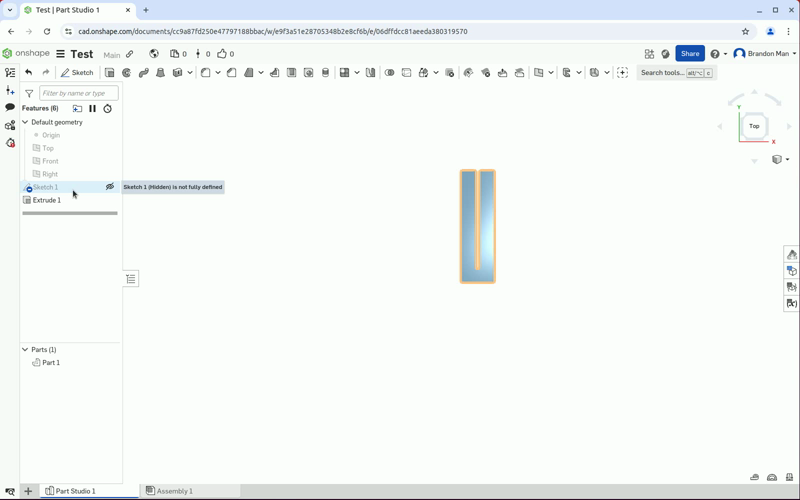
click(73, 189)
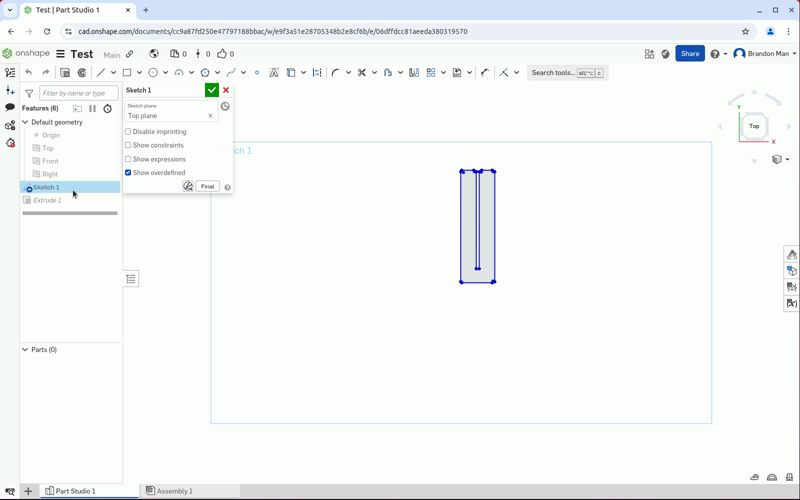
mouse_move(229, 92)
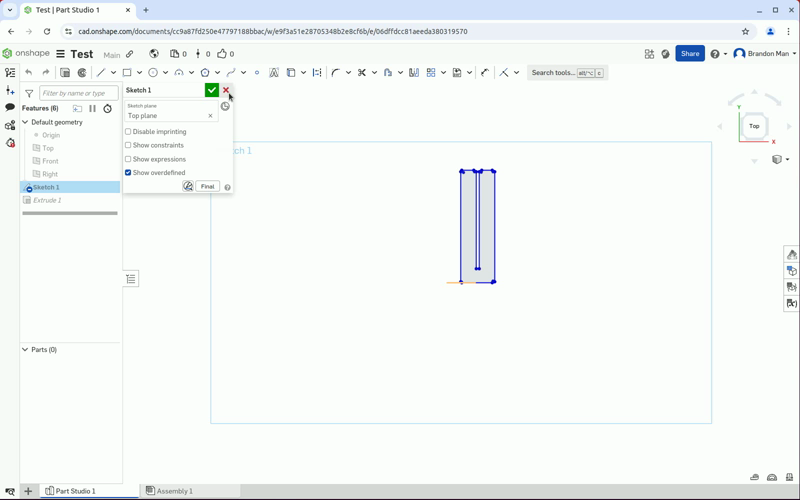
click(229, 92)
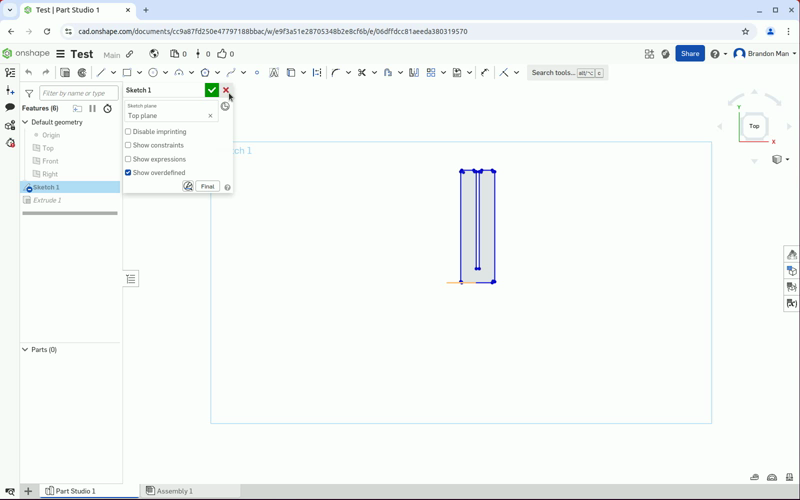
key(shift+s)
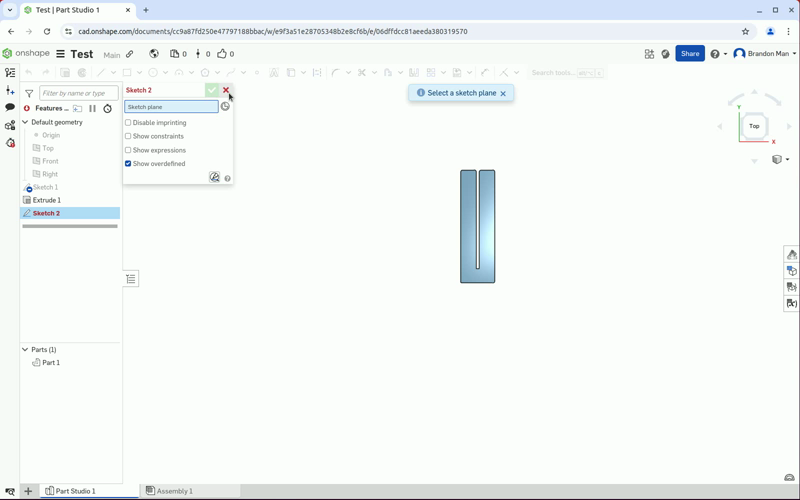
mouse_move(73, 150)
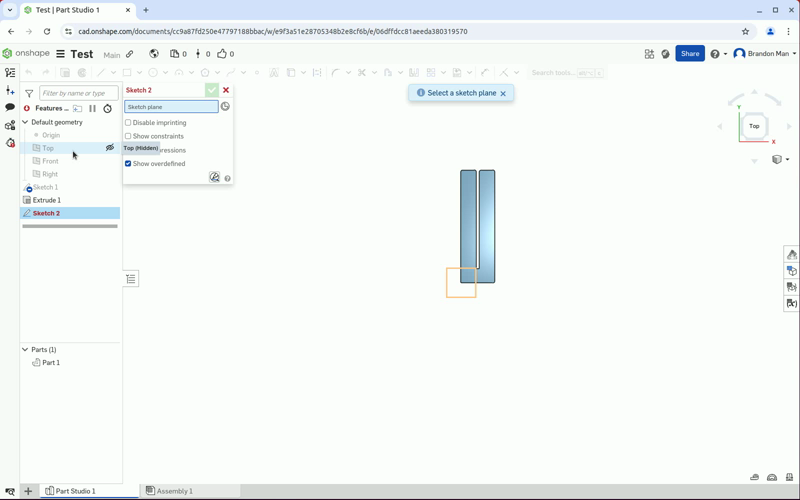
click(73, 150)
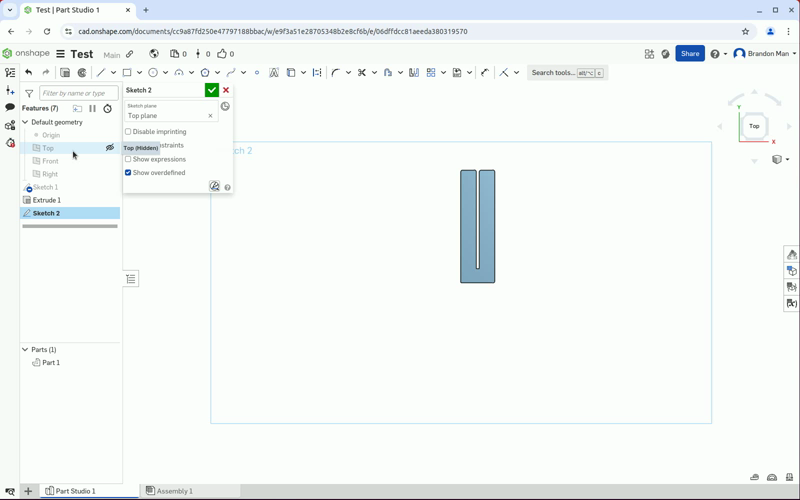
mouse_move(73, 352)
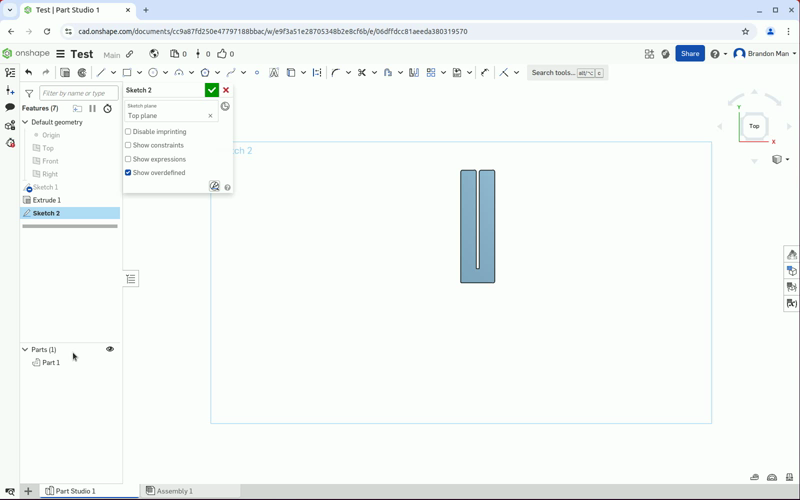
key(y)
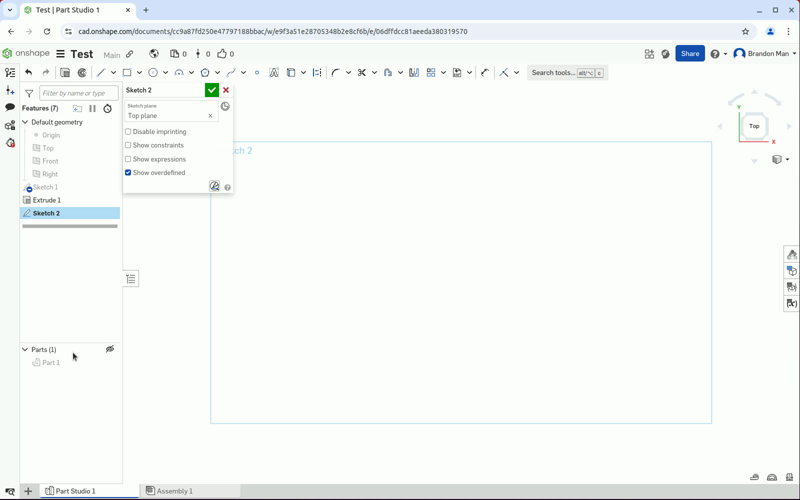
key(c)
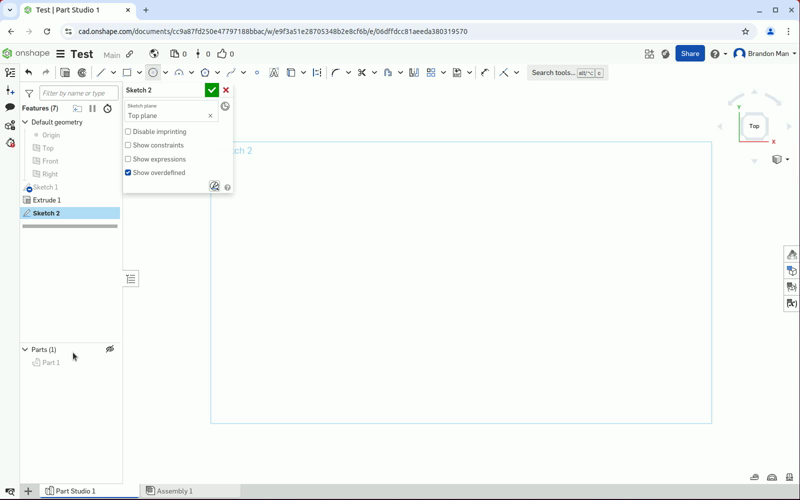
key_down(shift)
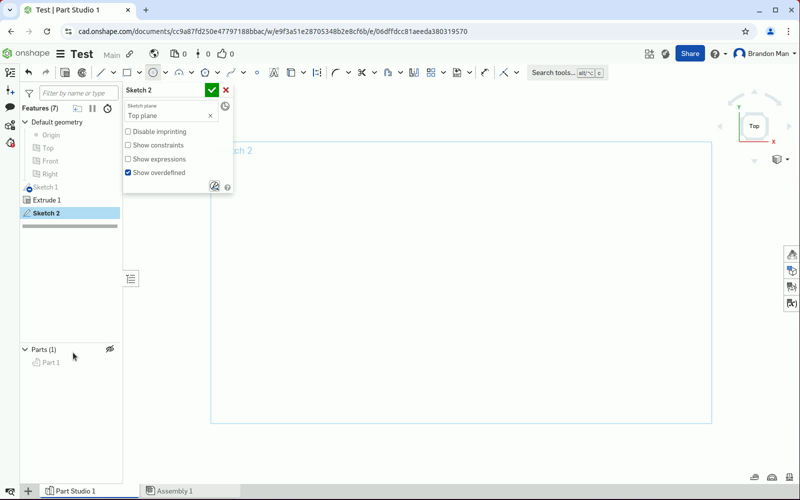
mouse_move(460, 282)
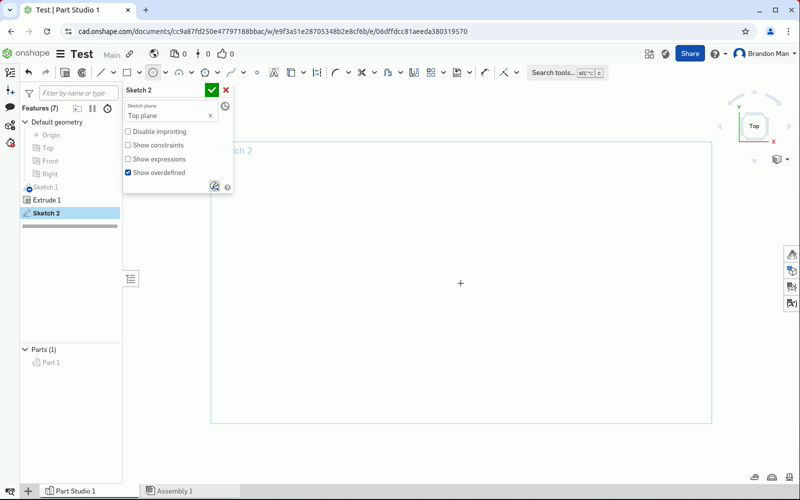
click(460, 282)
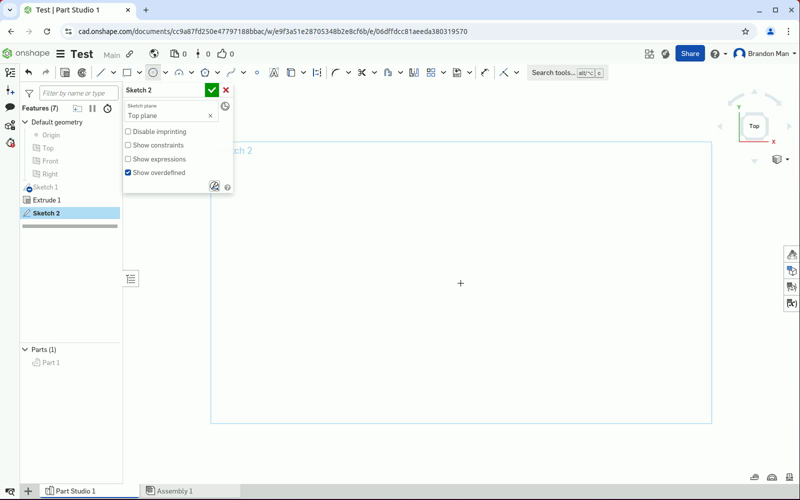
key_up(shift)
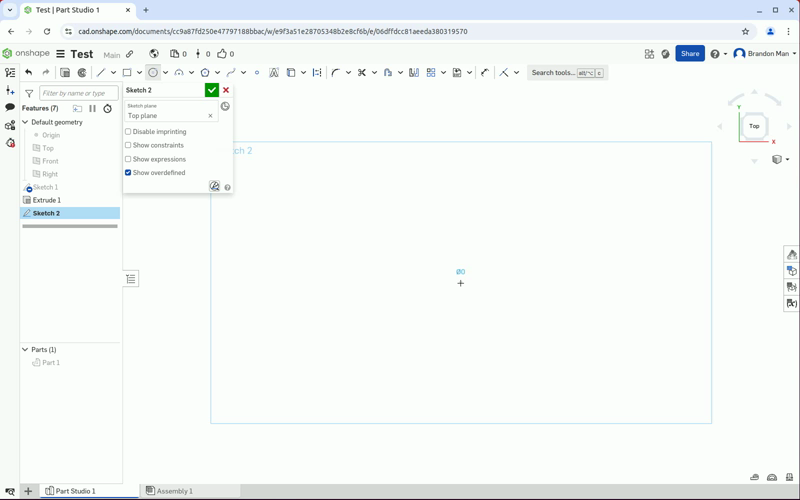
mouse_move(472, 282)
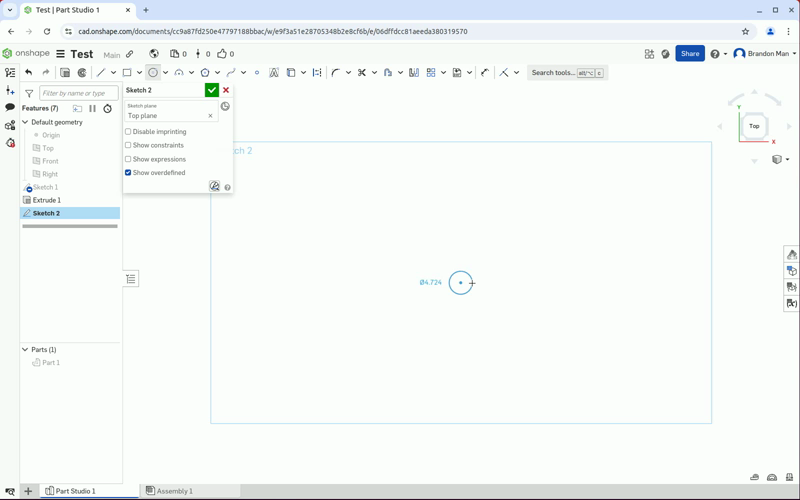
click(472, 282)
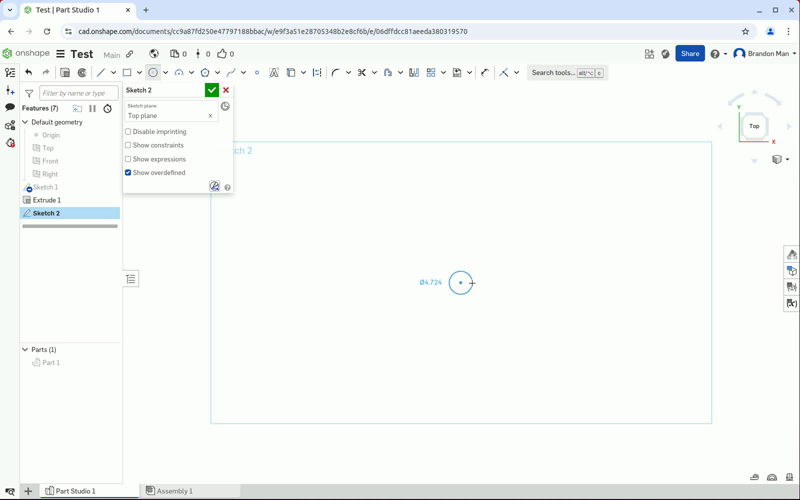
key(esc)
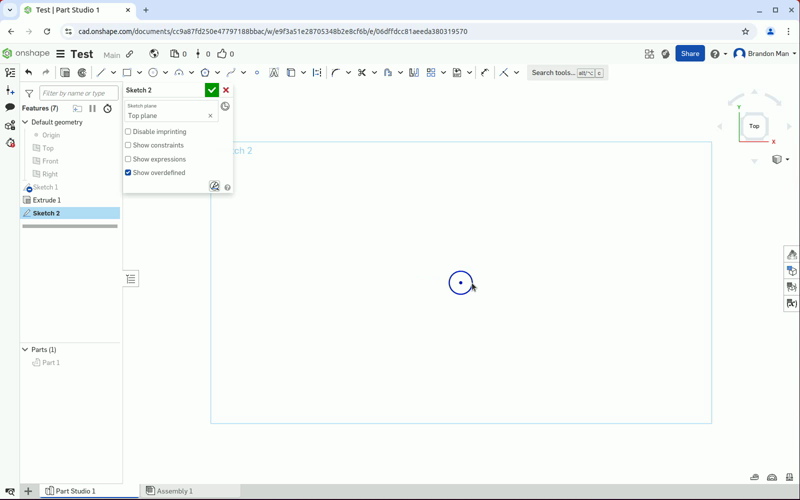
key(c)
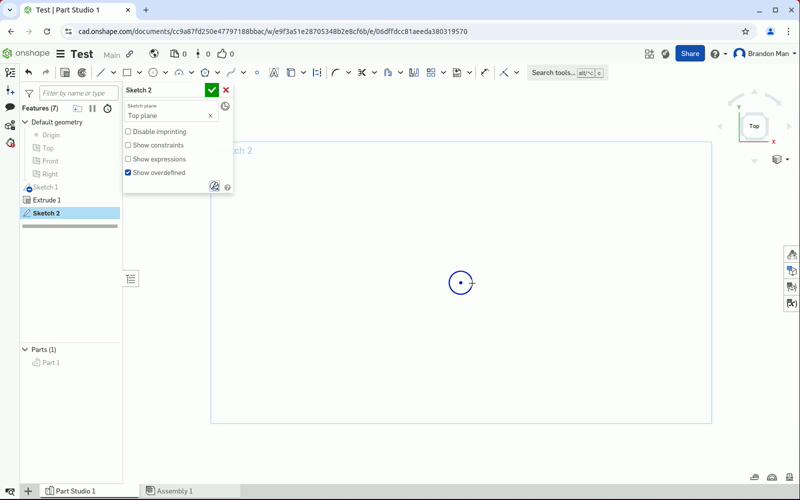
key_down(shift)
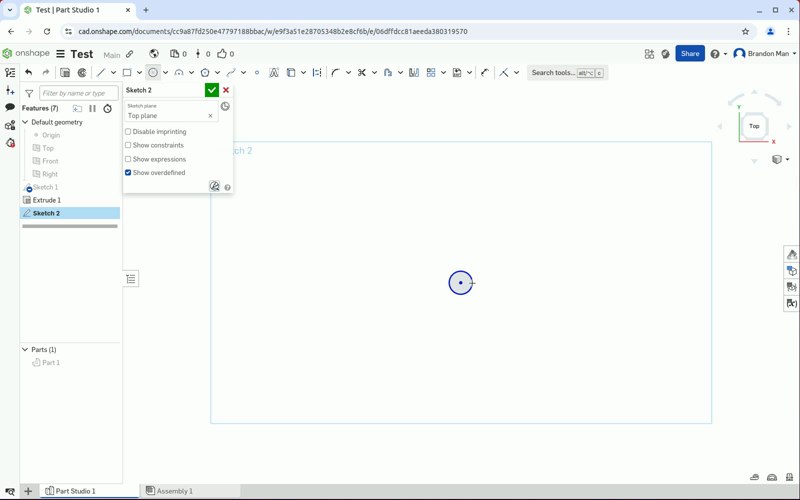
mouse_move(460, 282)
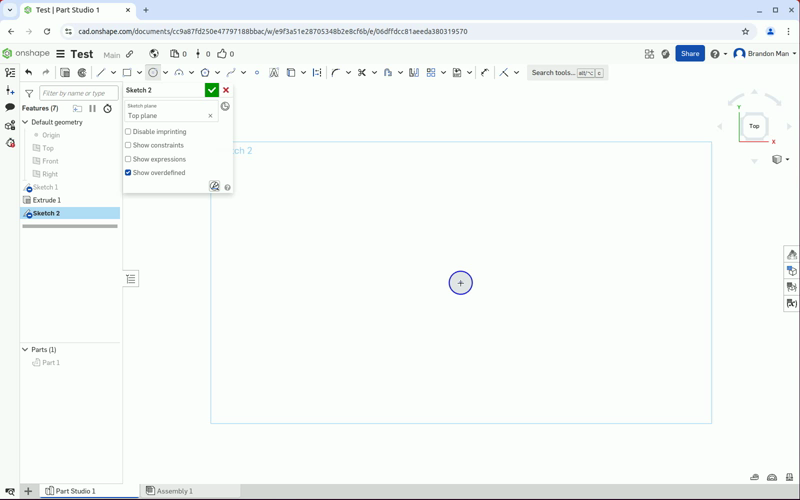
click(460, 282)
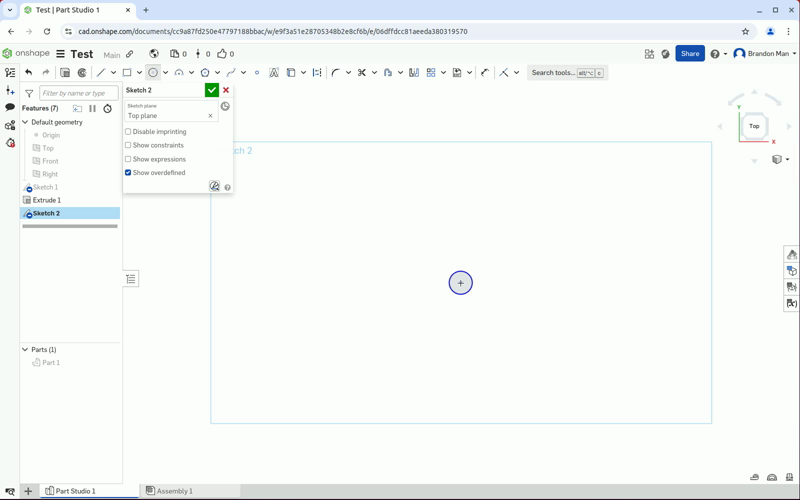
key_up(shift)
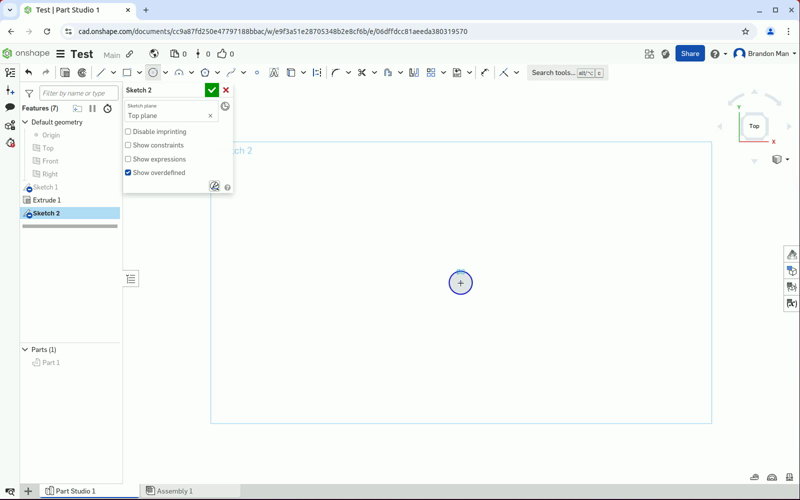
mouse_move(468, 282)
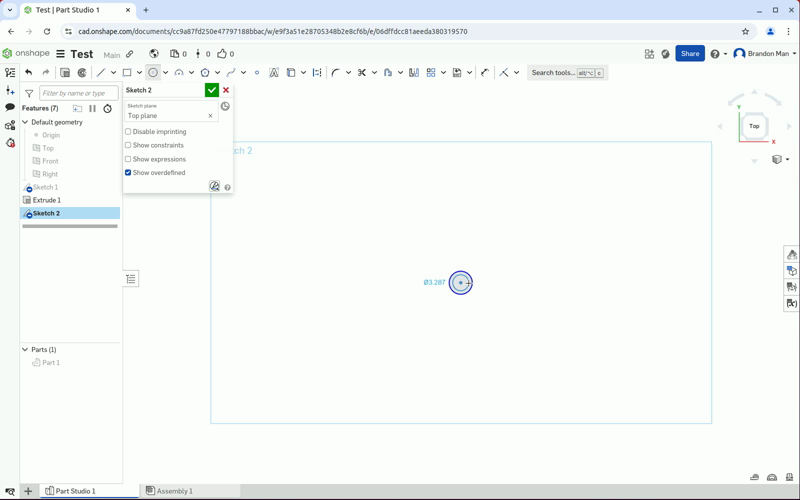
scroll(6)
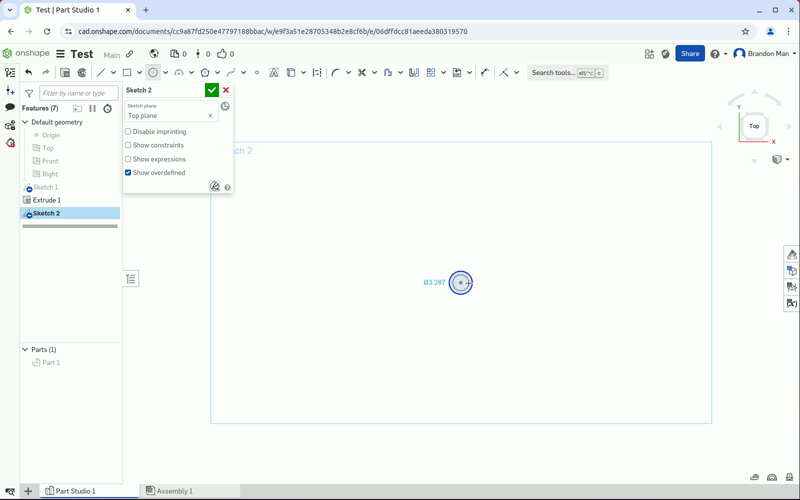
scroll(6)
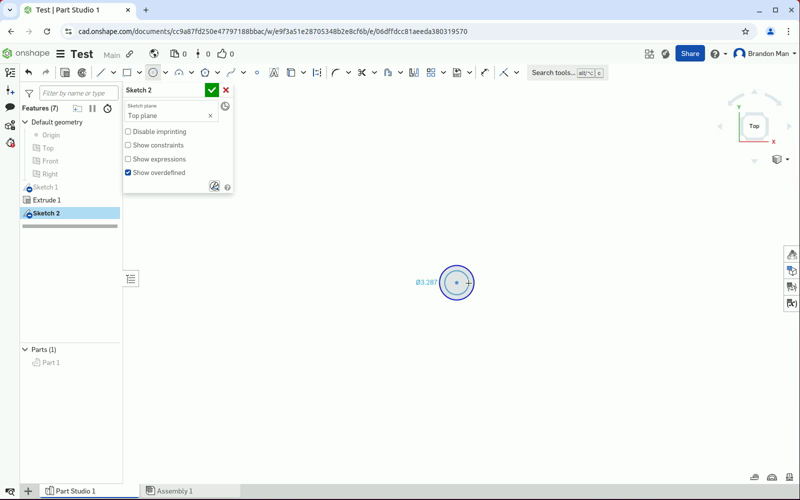
scroll(6)
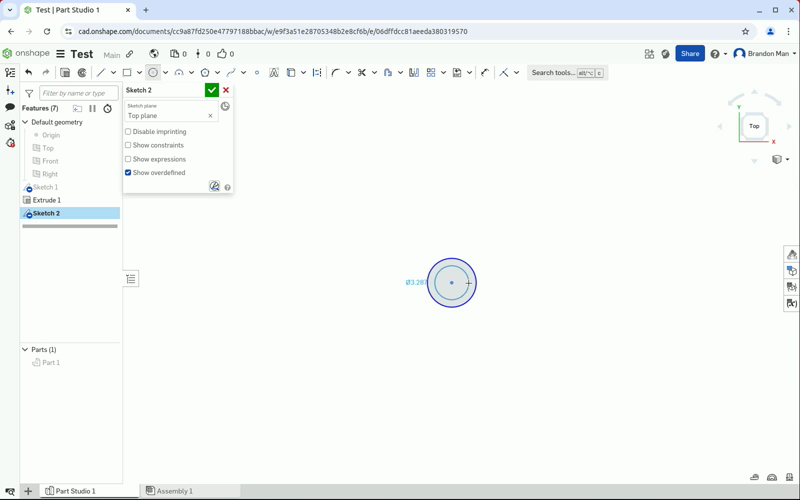
scroll(6)
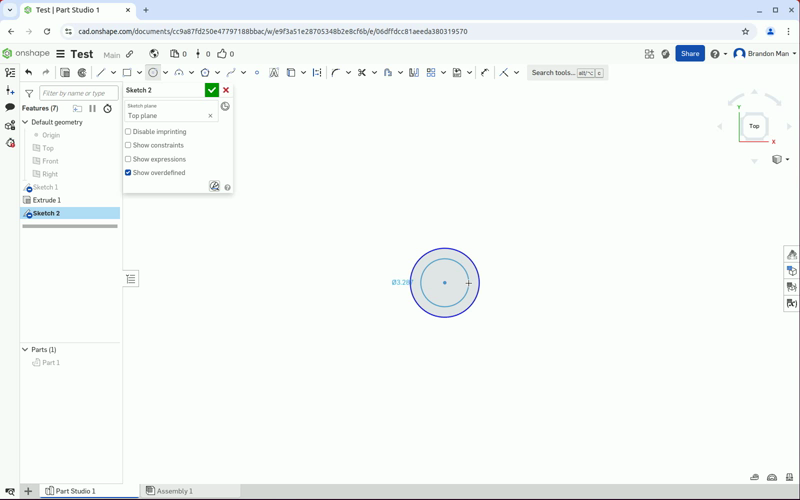
scroll(6)
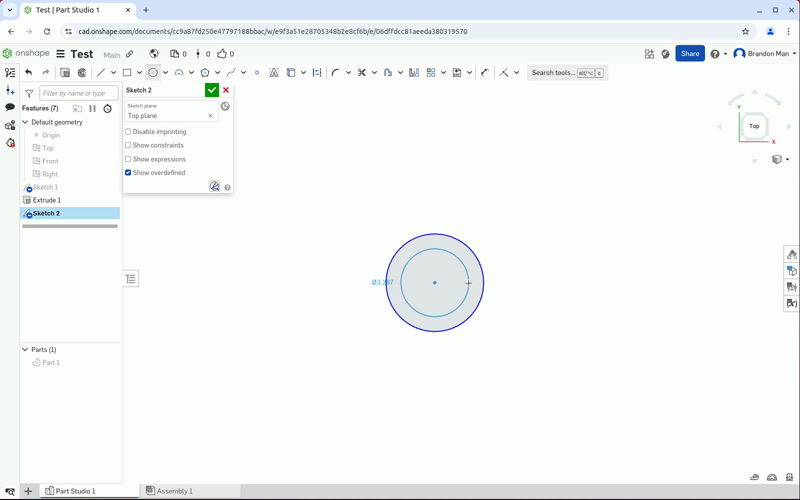
scroll(6)
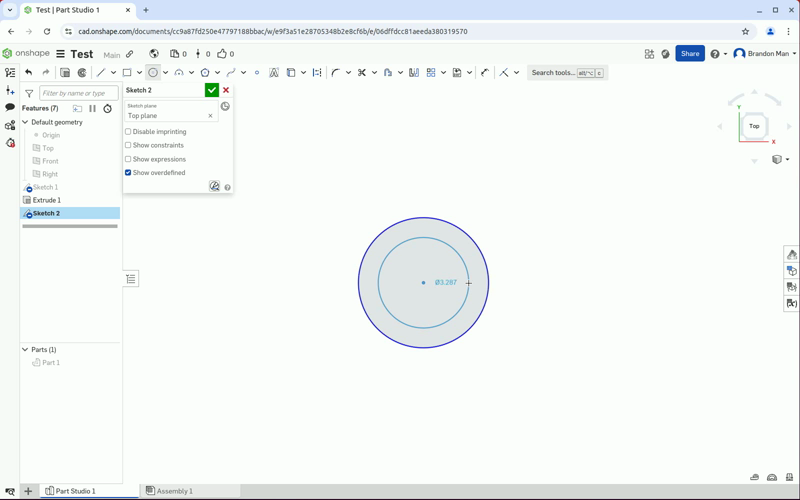
scroll(6)
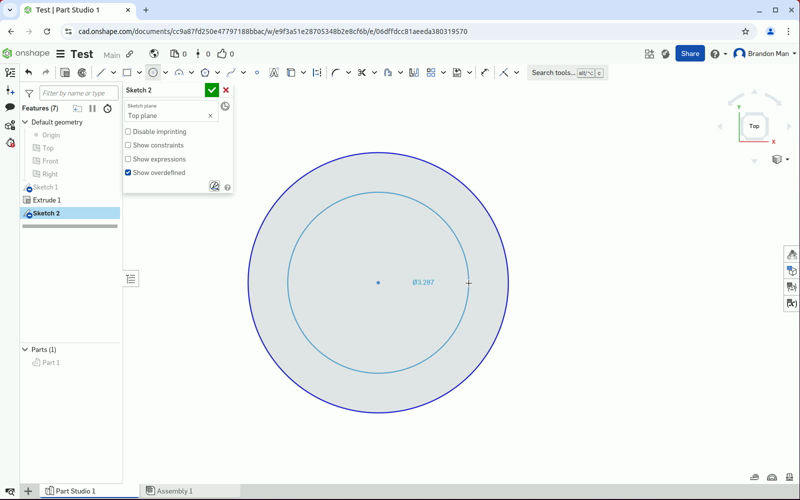
click(468, 282)
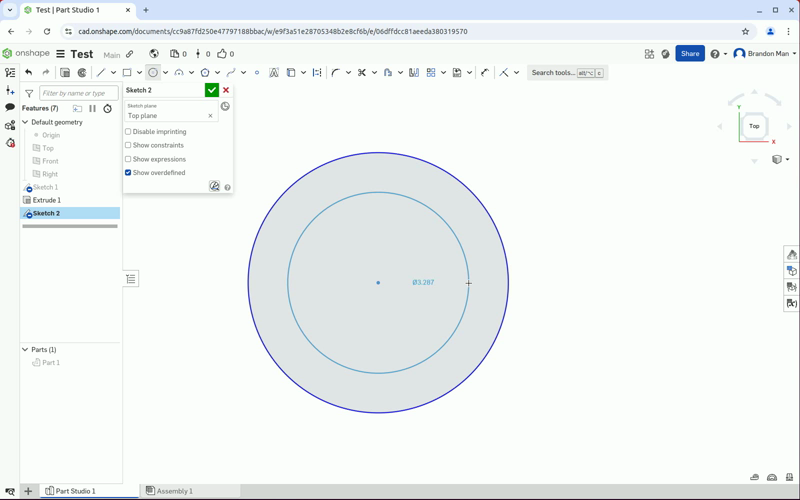
scroll(-6)
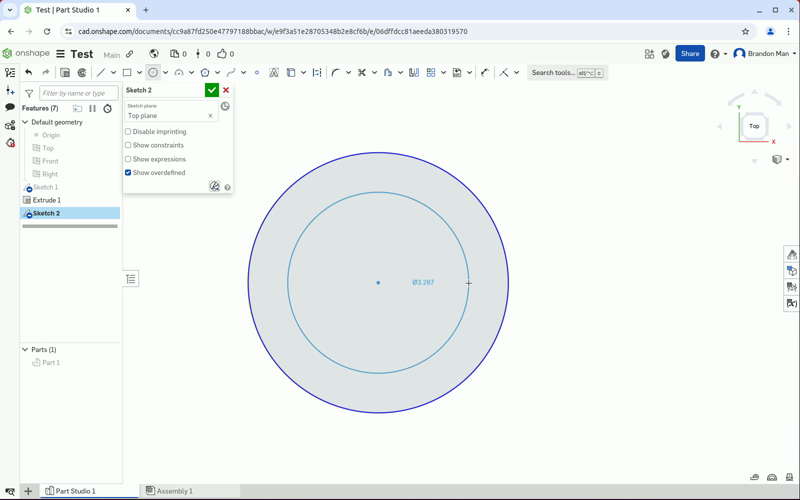
scroll(-6)
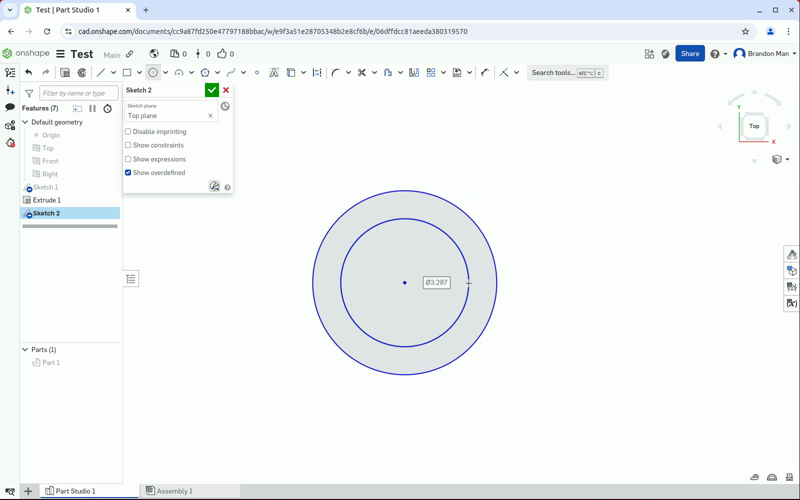
scroll(-6)
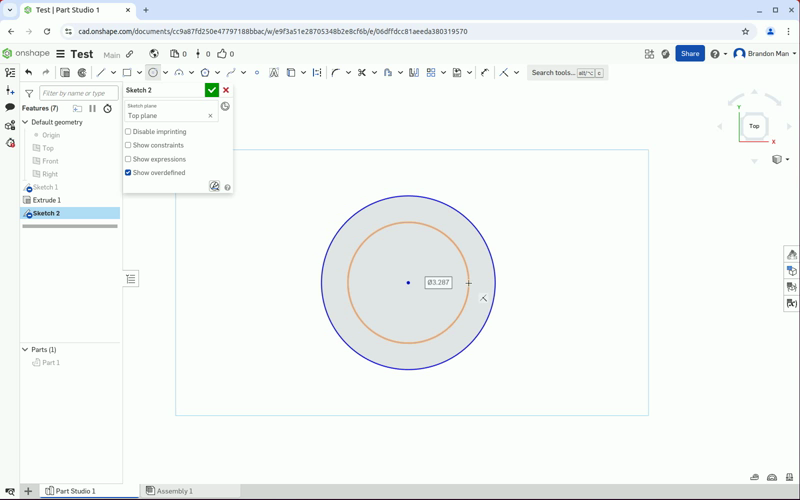
scroll(-6)
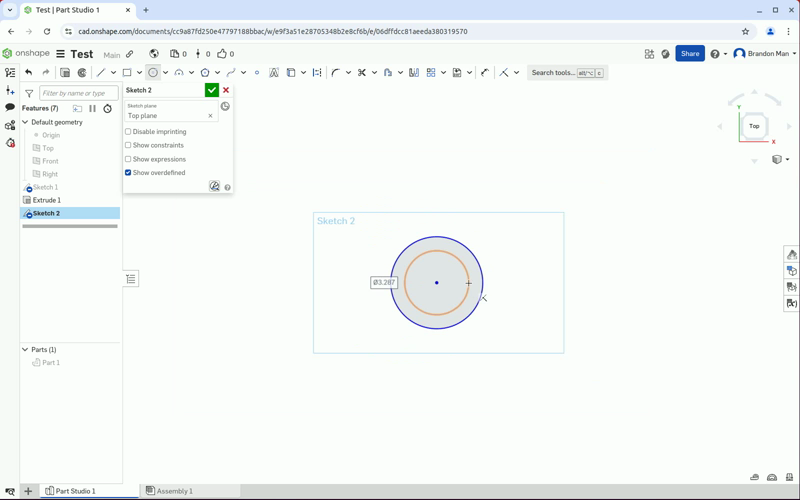
scroll(-6)
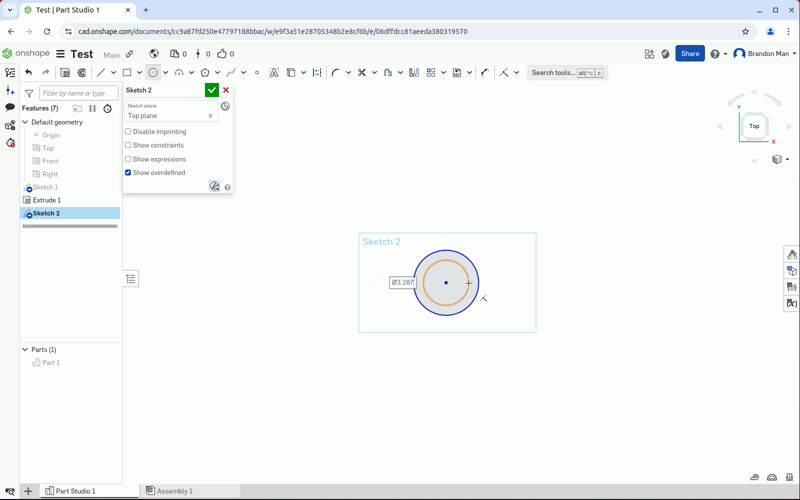
scroll(-6)
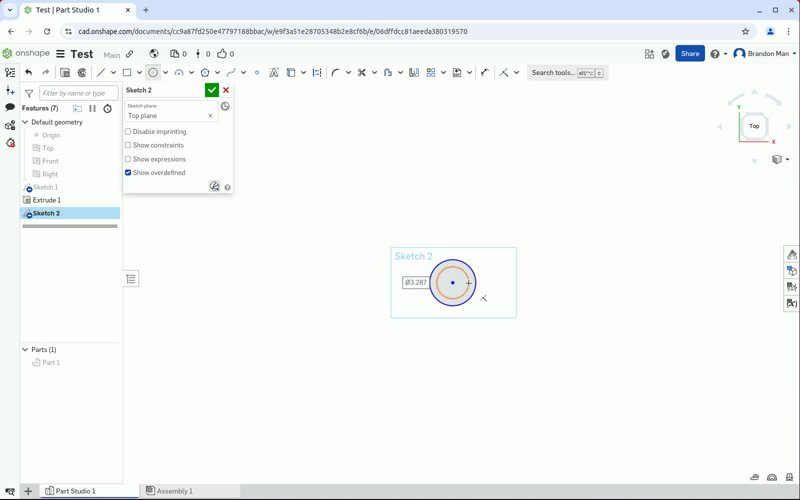
scroll(-6)
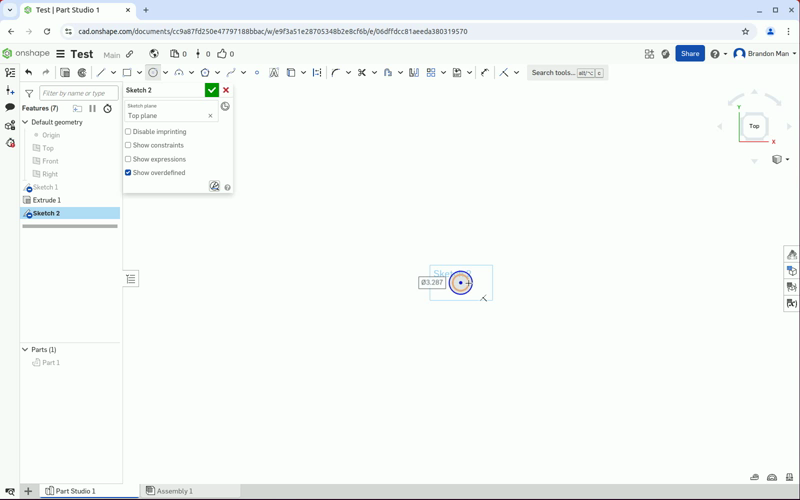
key(esc)
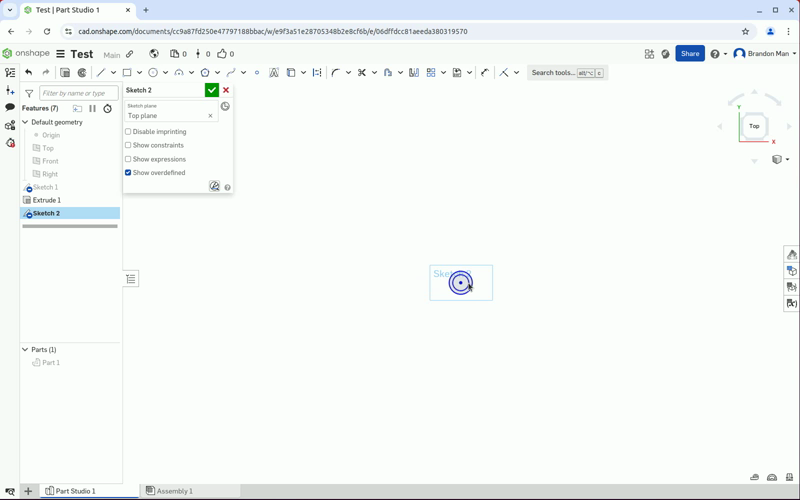
mouse_move(460, 272)
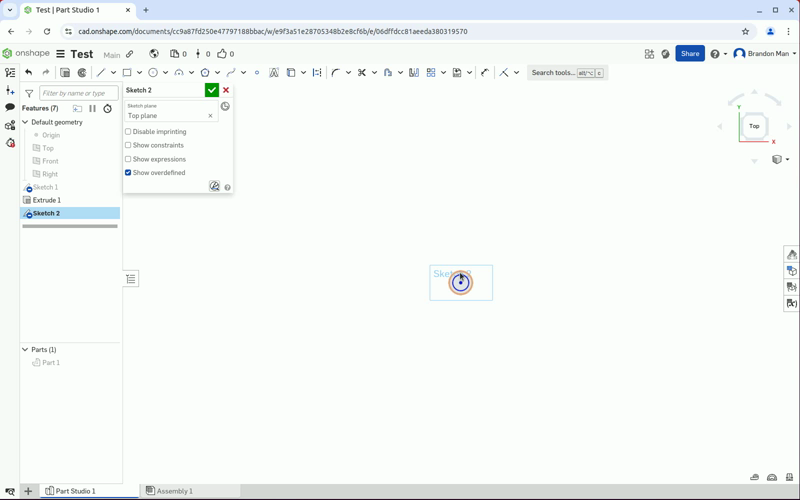
scroll(6)
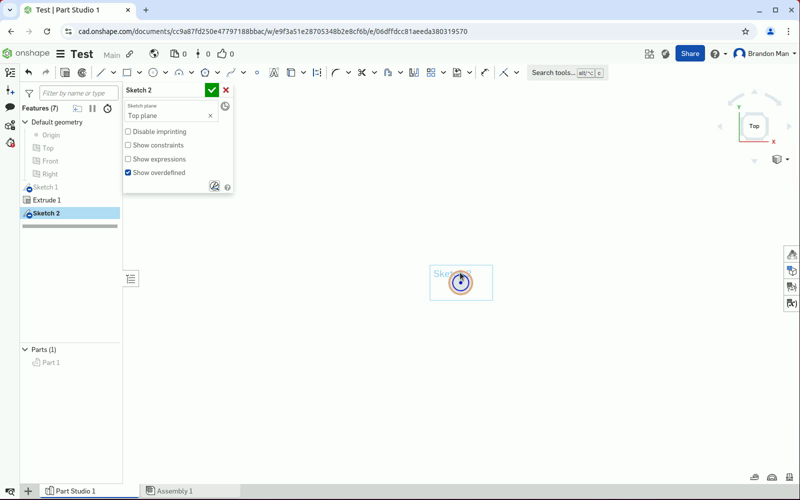
scroll(6)
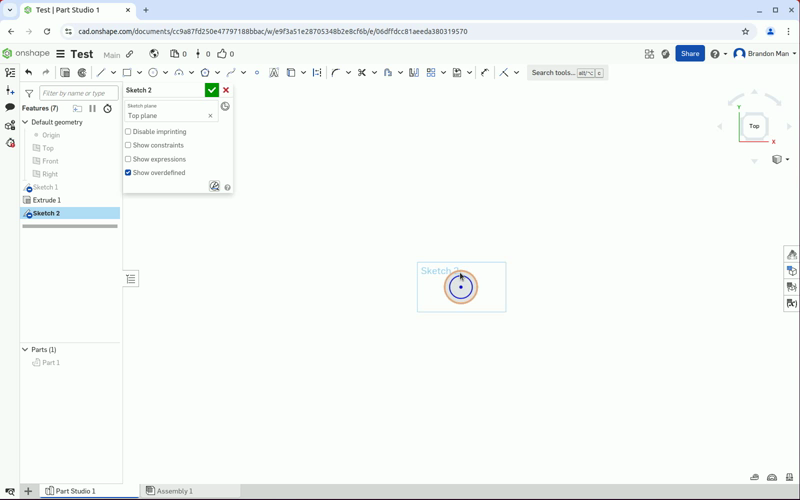
scroll(6)
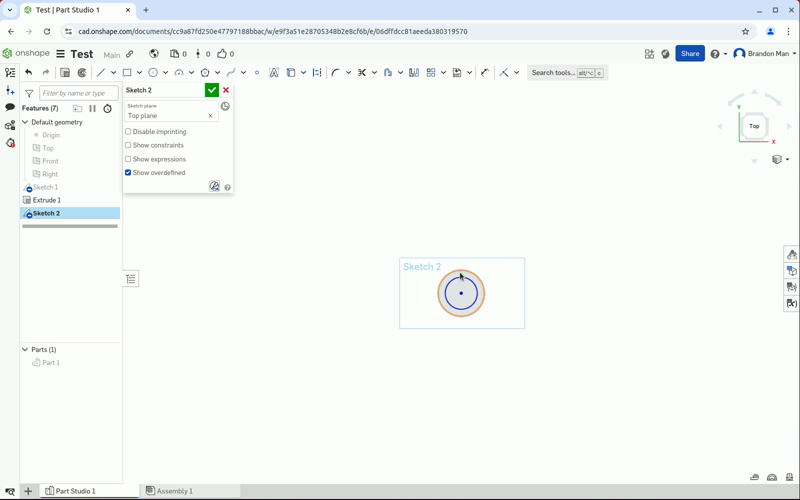
scroll(6)
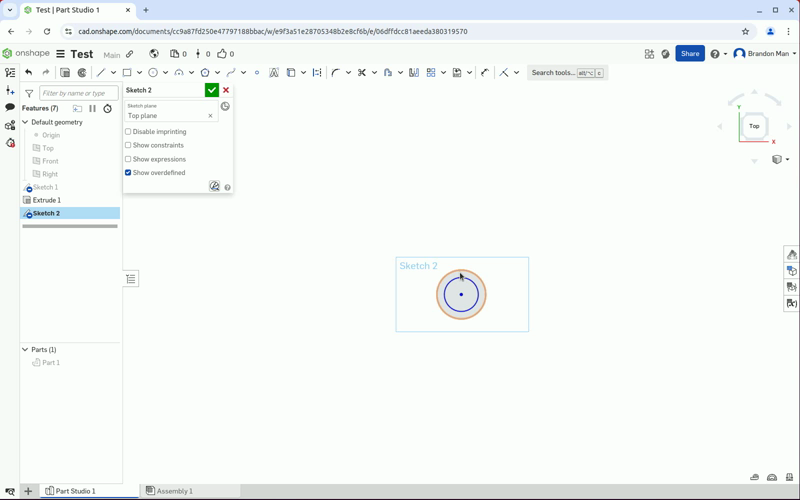
scroll(6)
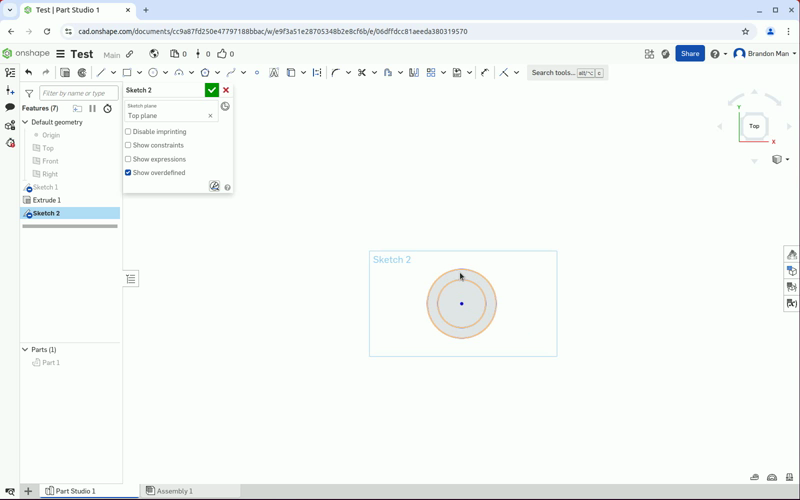
scroll(6)
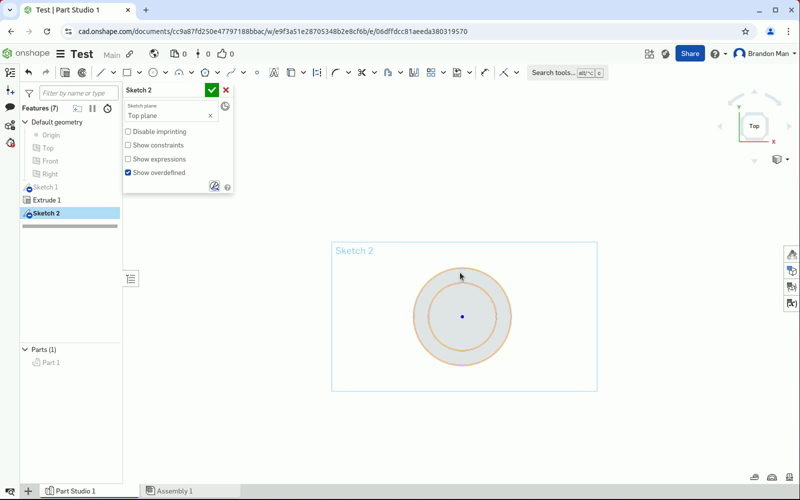
scroll(6)
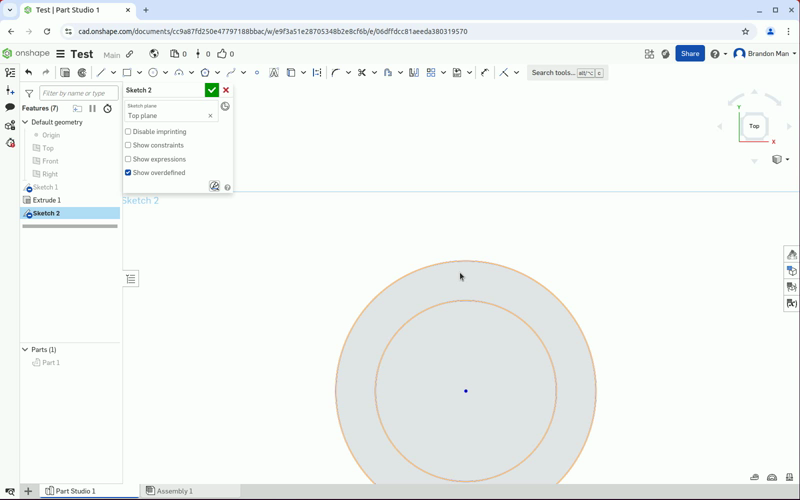
click(460, 272)
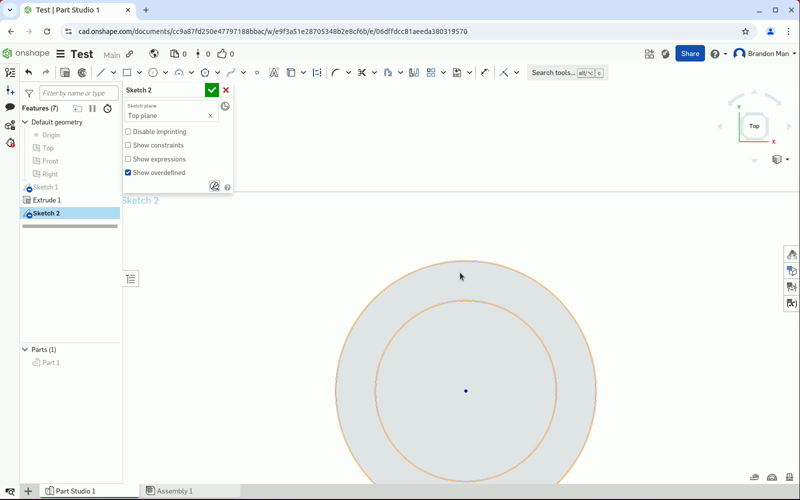
scroll(-6)
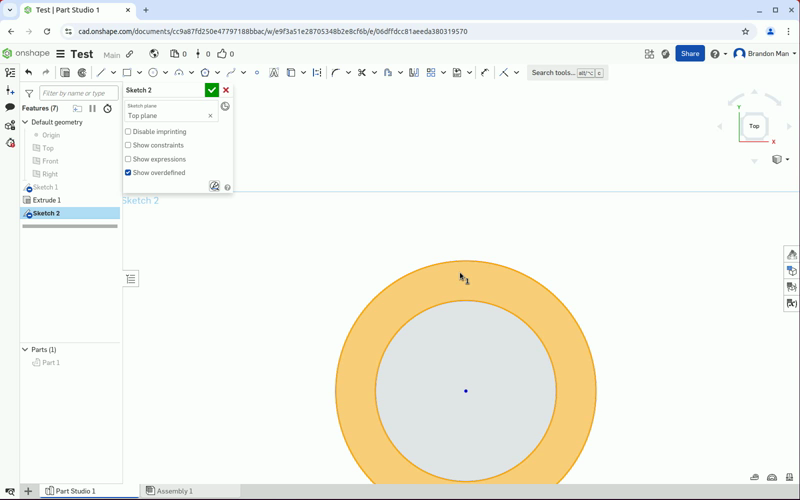
scroll(-6)
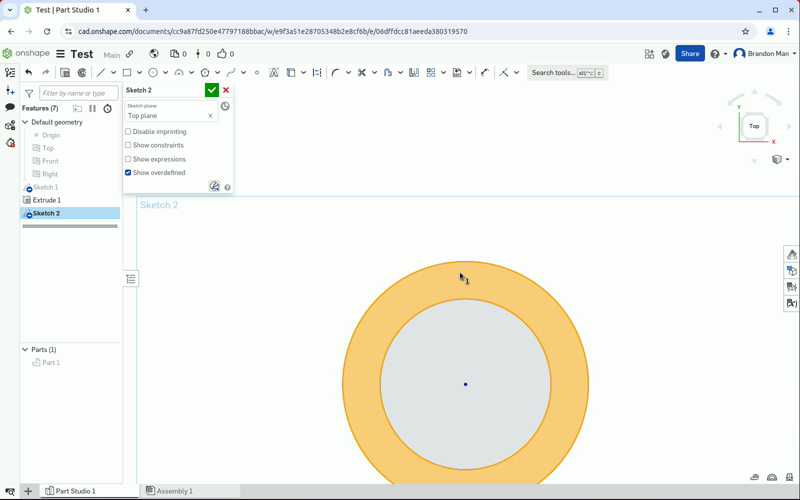
scroll(-6)
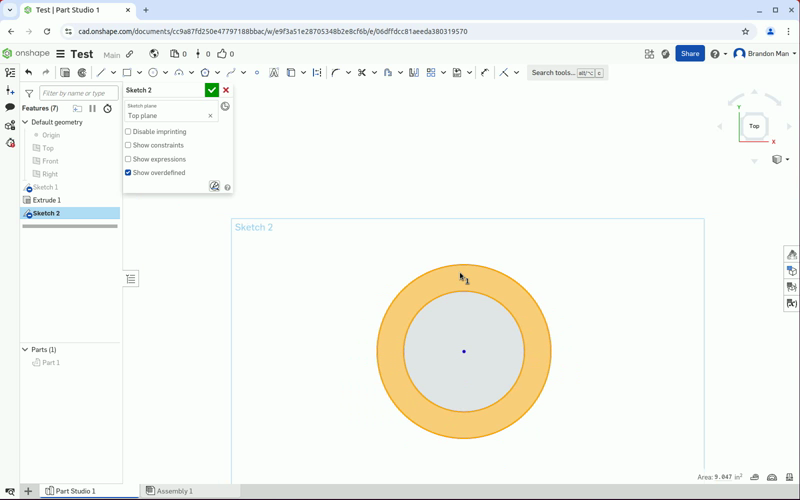
scroll(-6)
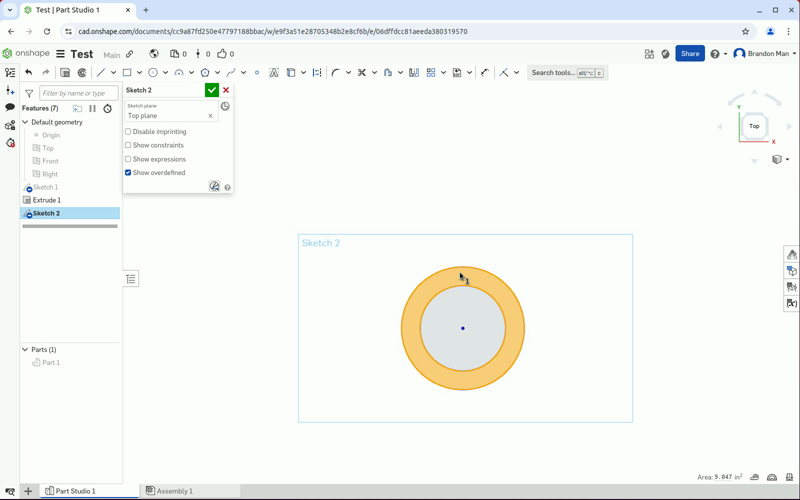
scroll(-6)
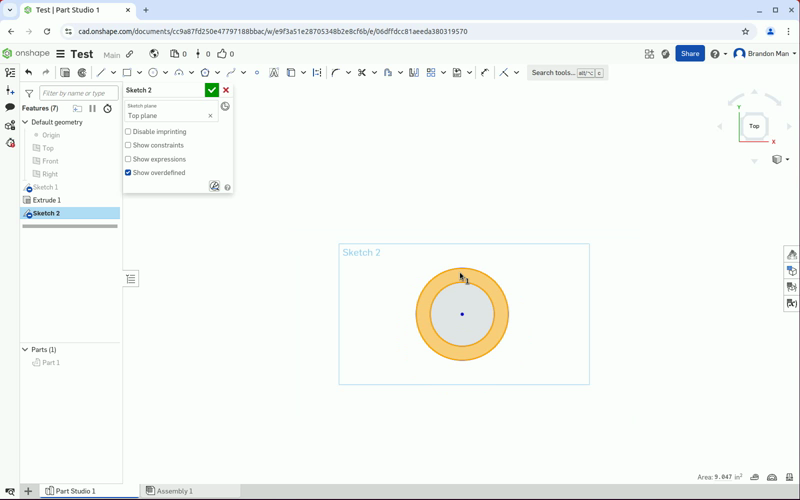
scroll(-6)
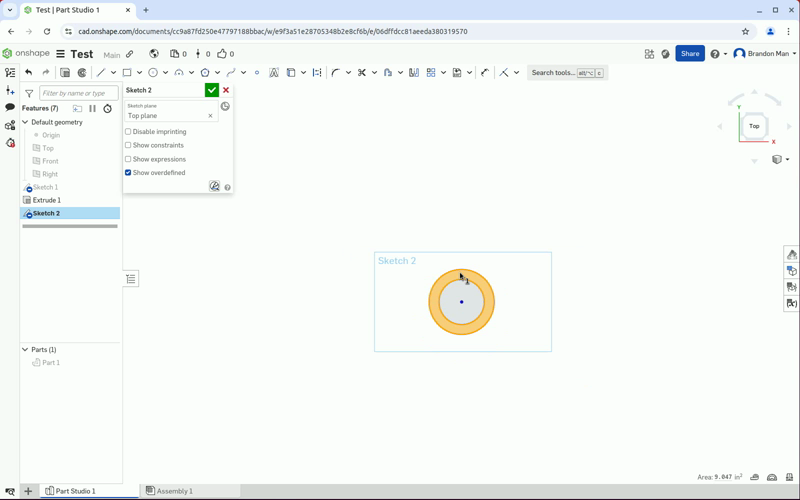
scroll(-6)
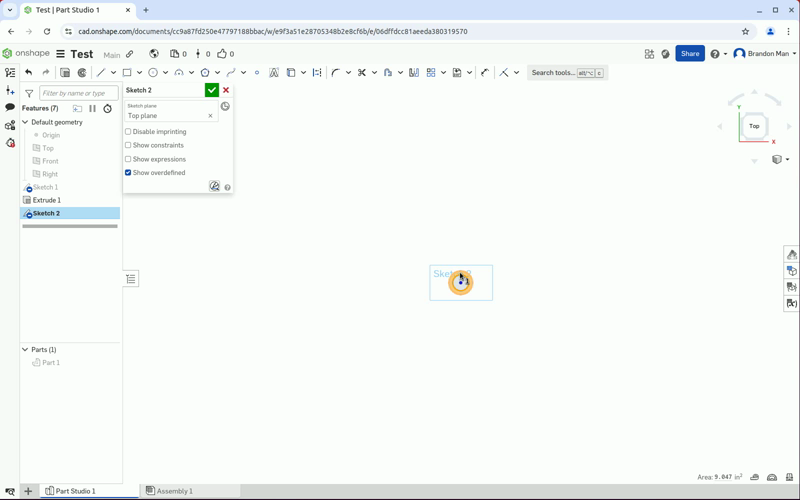
mouse_move(73, 352)
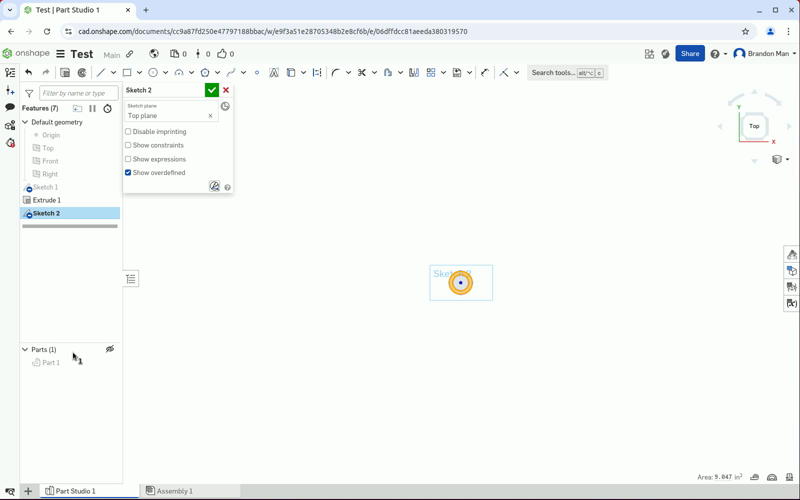
key(shift+y)
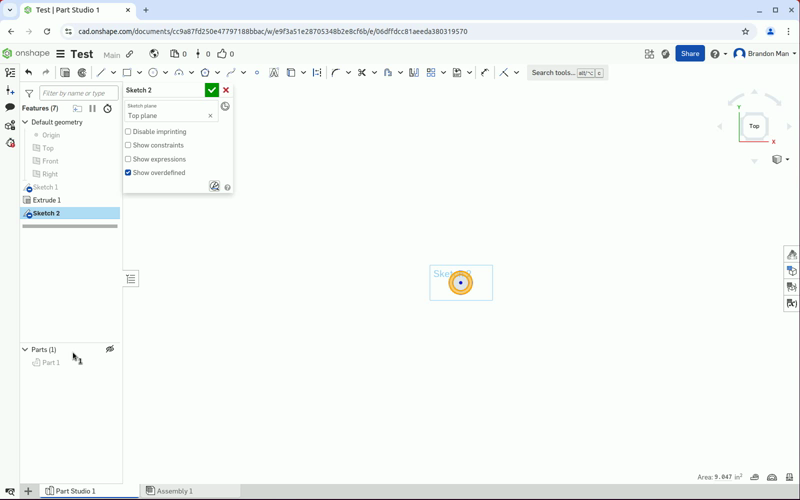
key(shift+e)
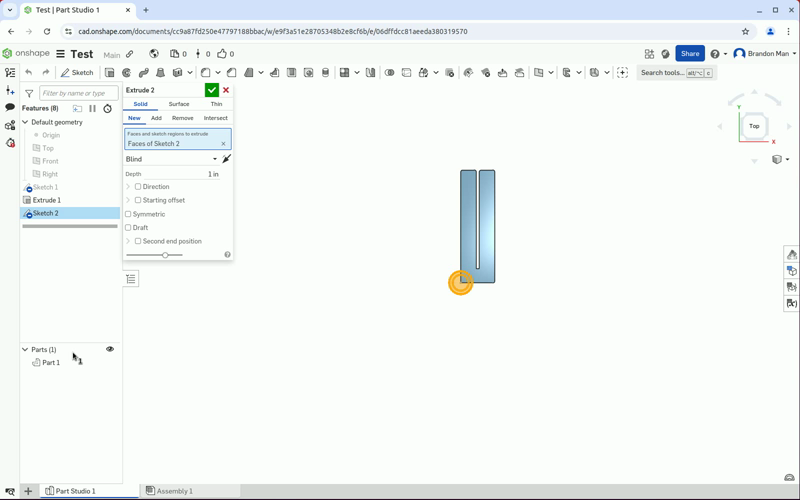
mouse_move(143, 106)
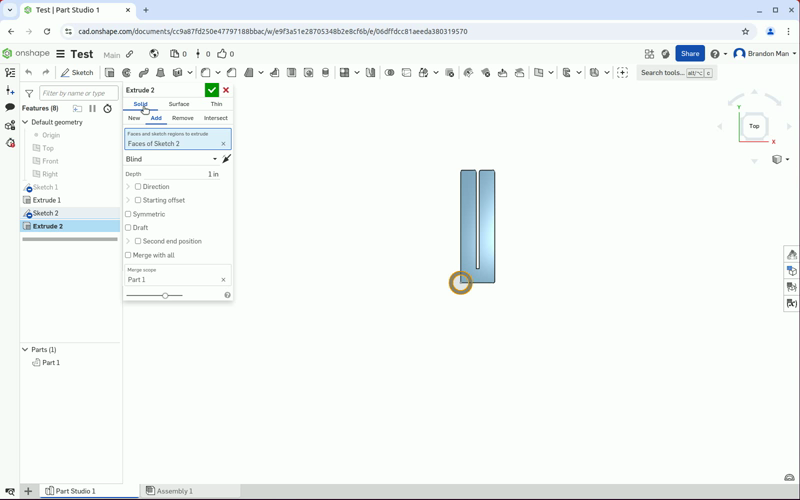
click(143, 106)
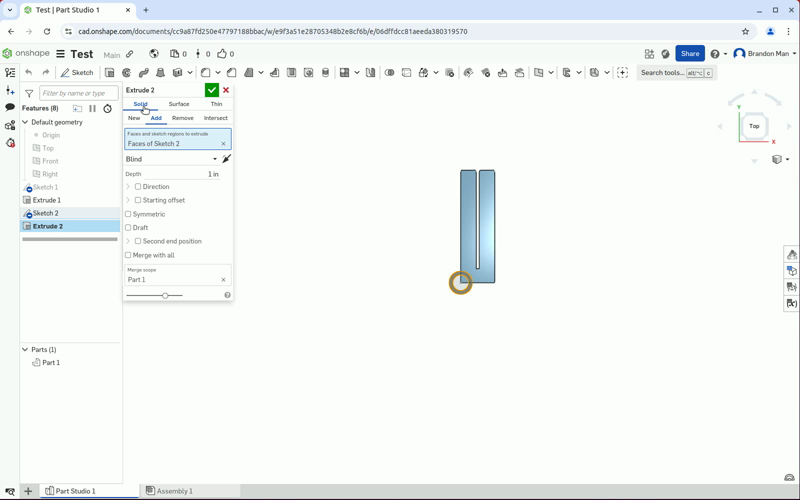
mouse_move(137, 120)
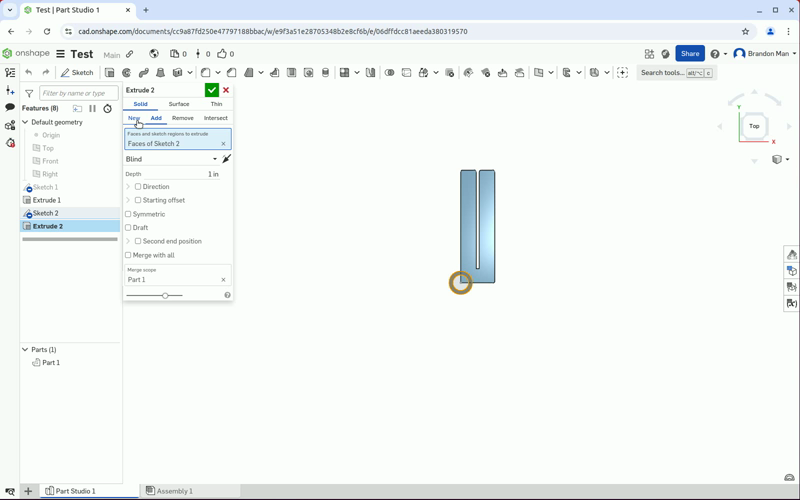
click(137, 120)
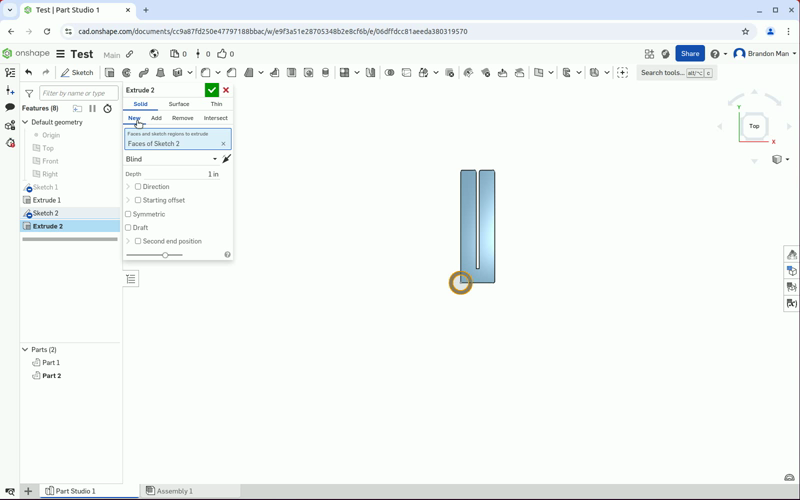
key(tab, 4)
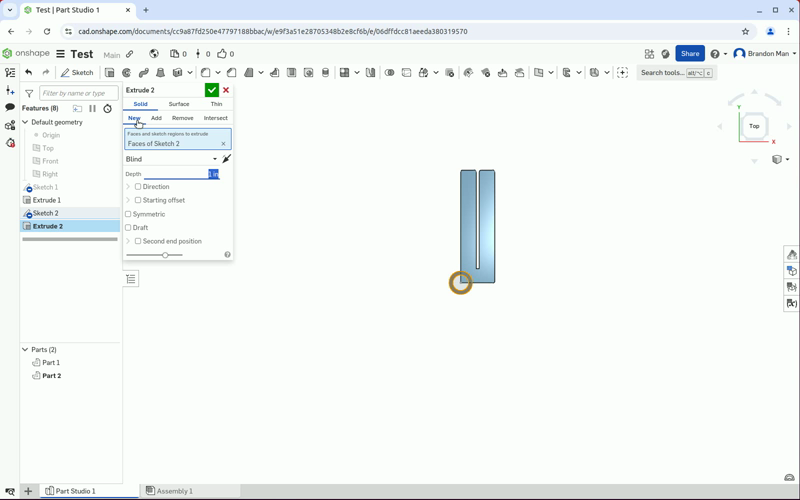
text(0.722)
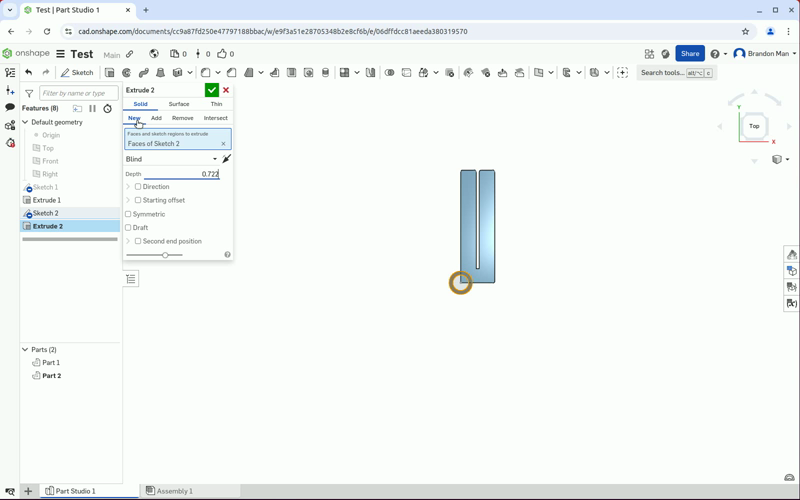
key(enter)
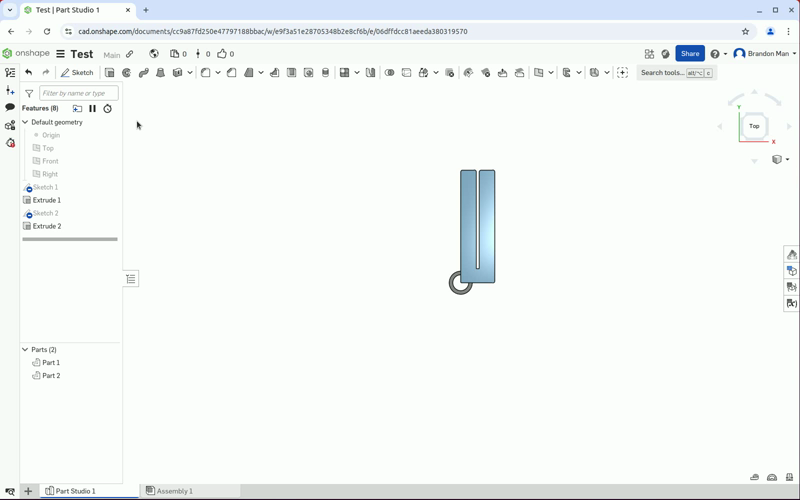
key(shift+h)
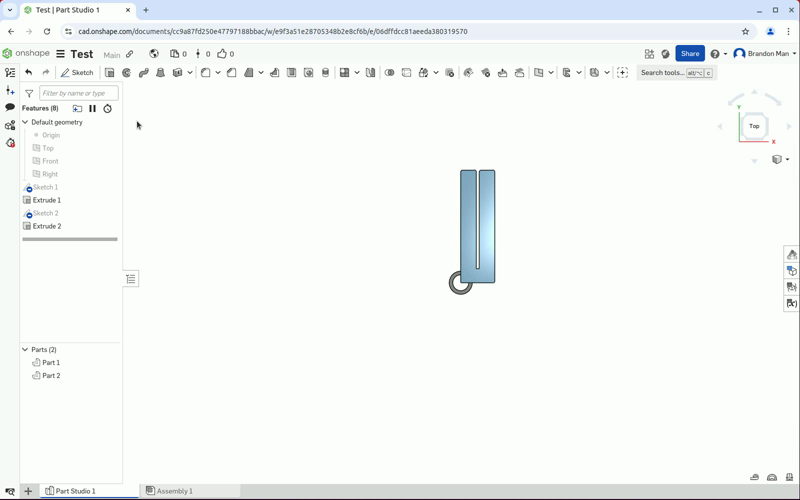
key(shift+h)
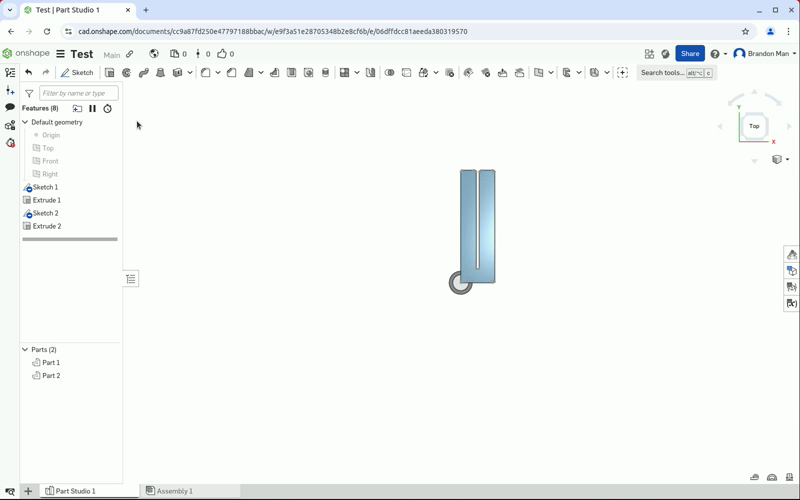
key(shift+7)
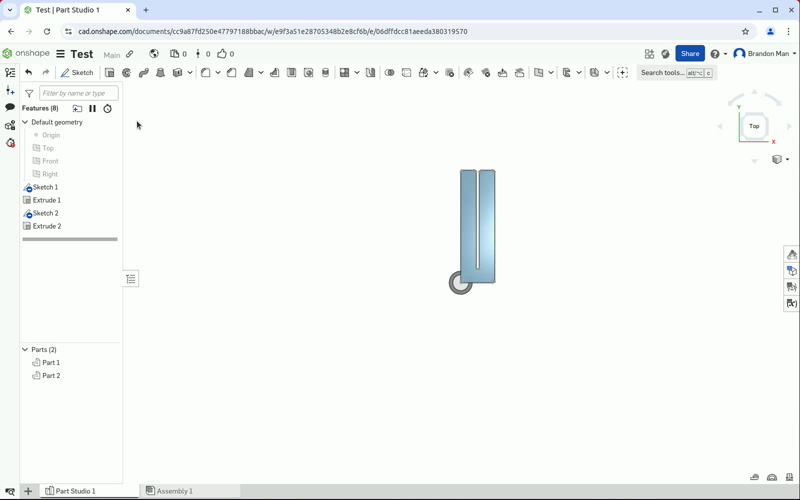
key(up, 3)
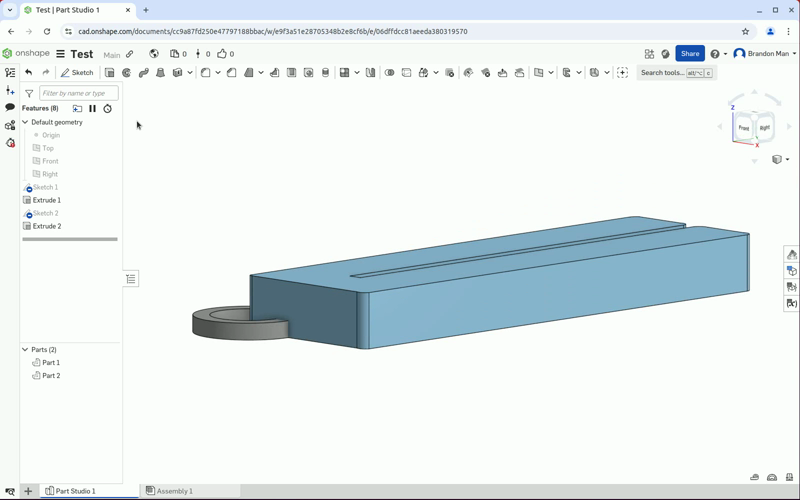
key(left, 3)
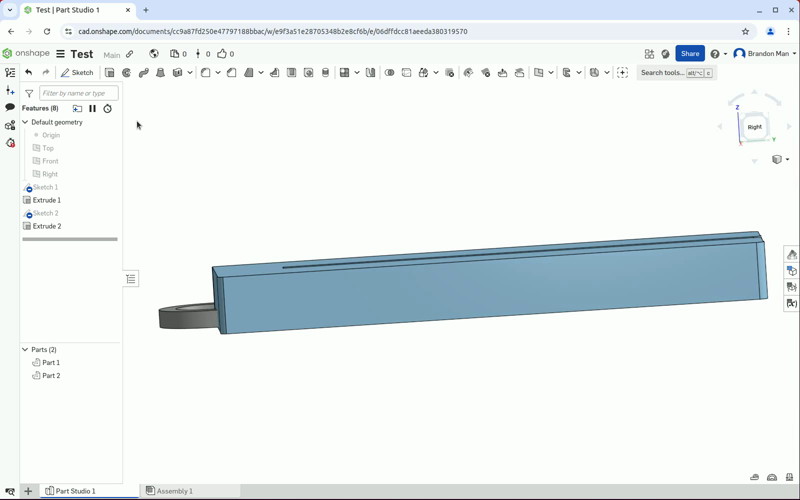
key(right, 3)
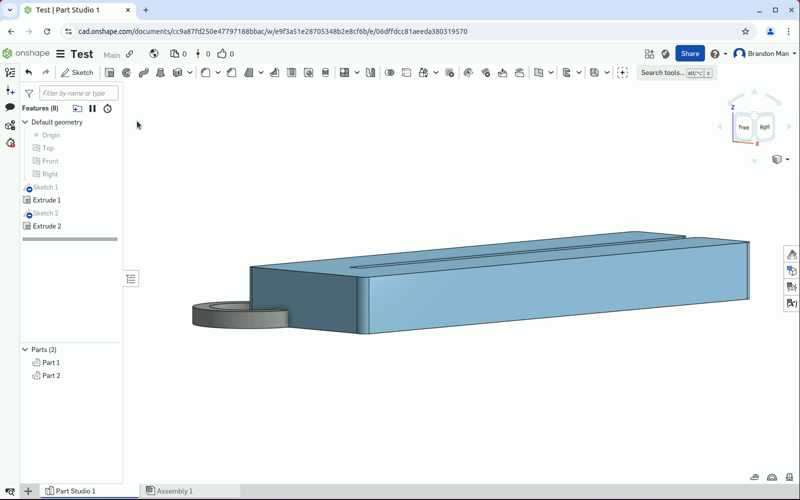
key(down, 3)
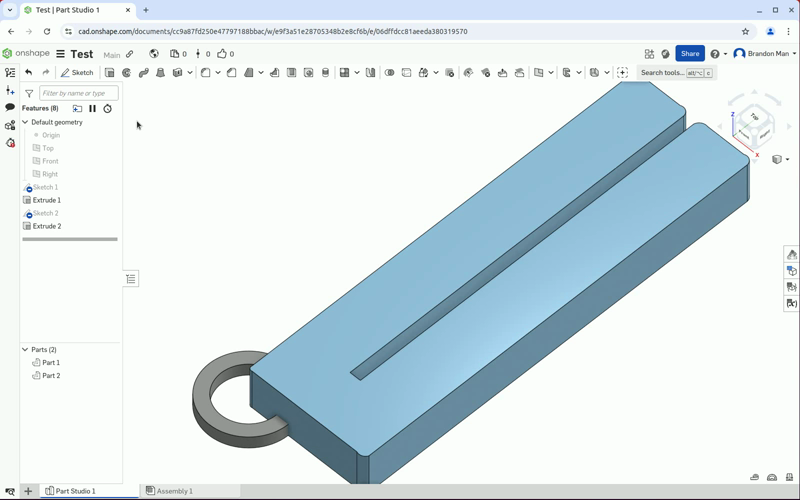
mouse_move(73, 189)
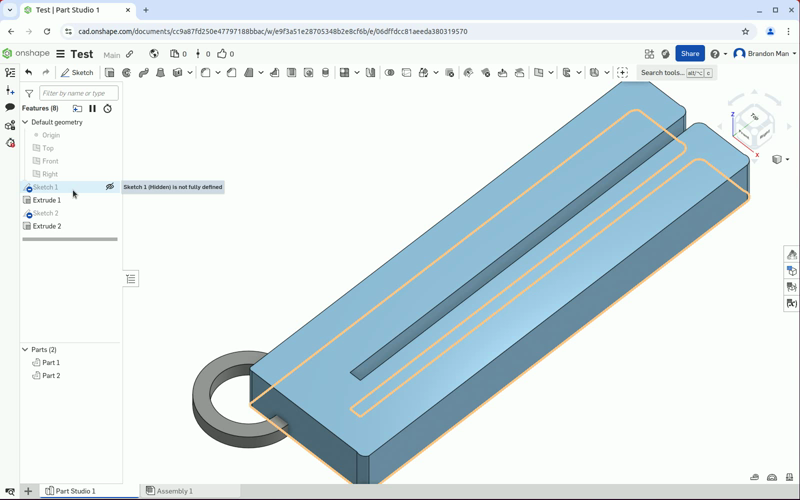
click(73, 189)